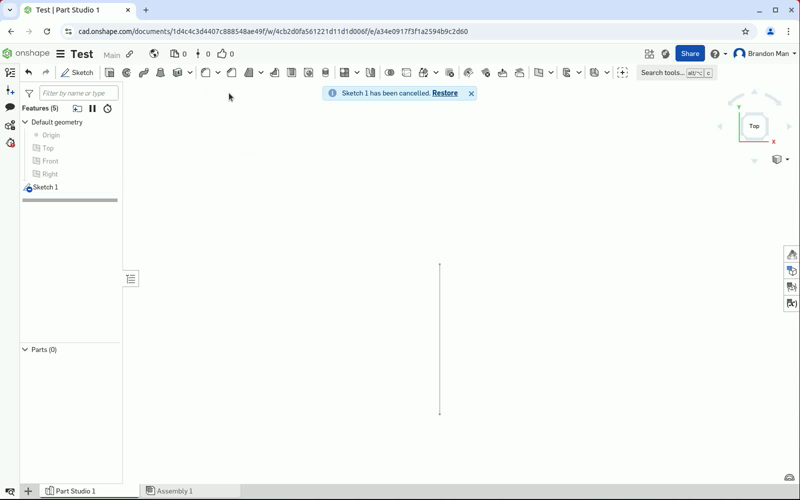
key(shift+h)
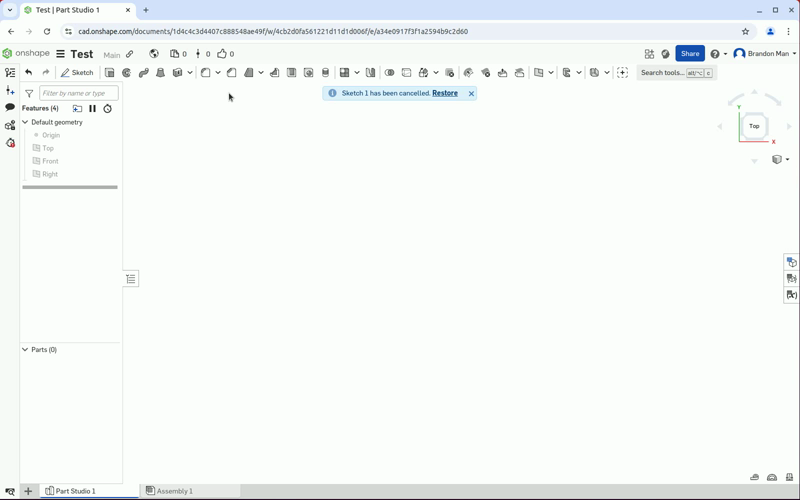
mouse_move(73, 352)
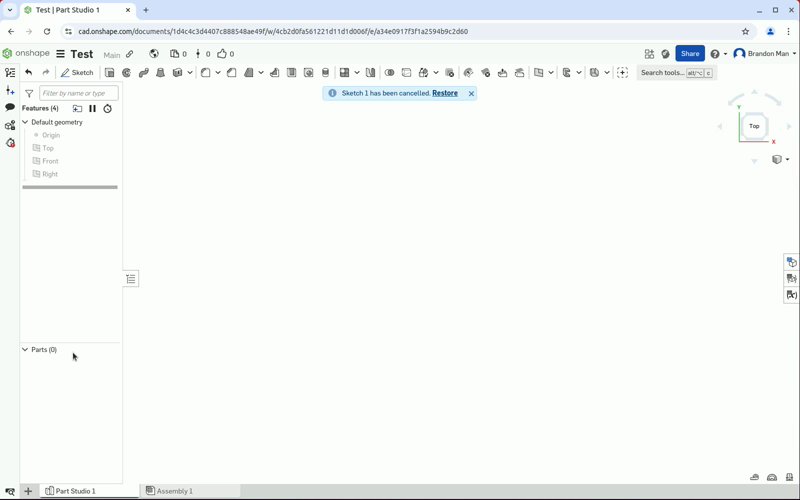
key(y)
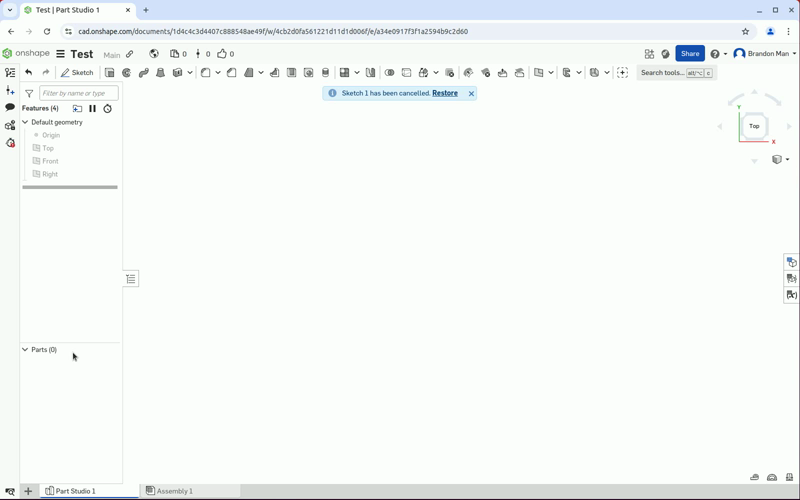
key(shift+p)
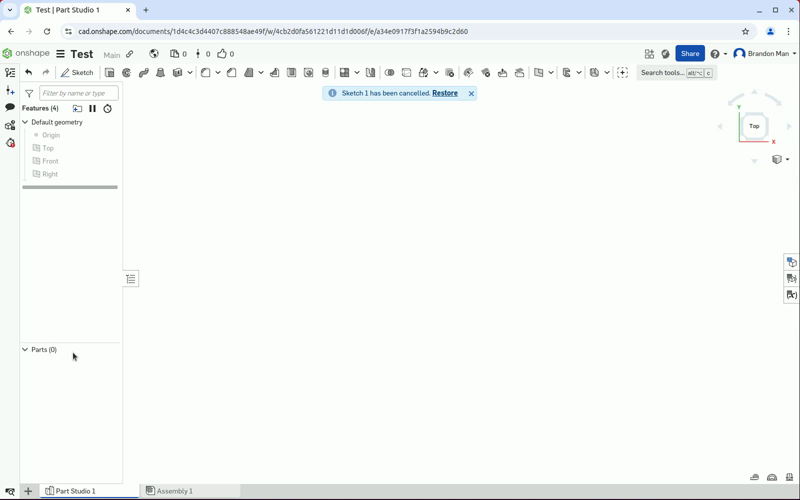
key(space)
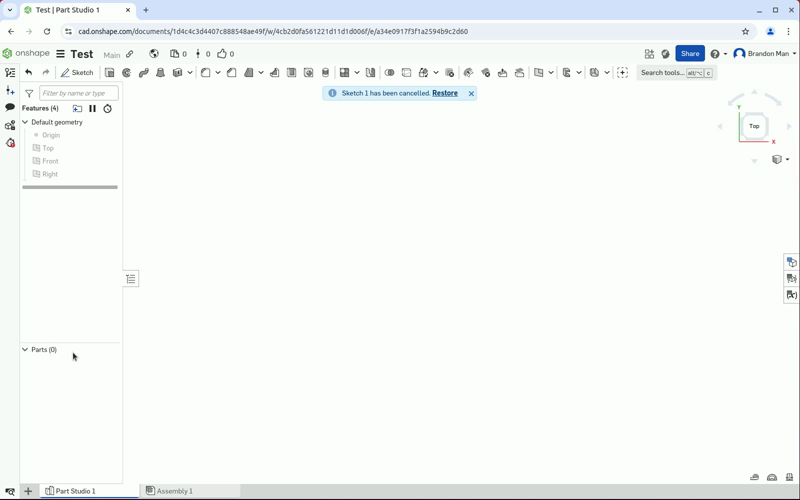
key_down(shift)
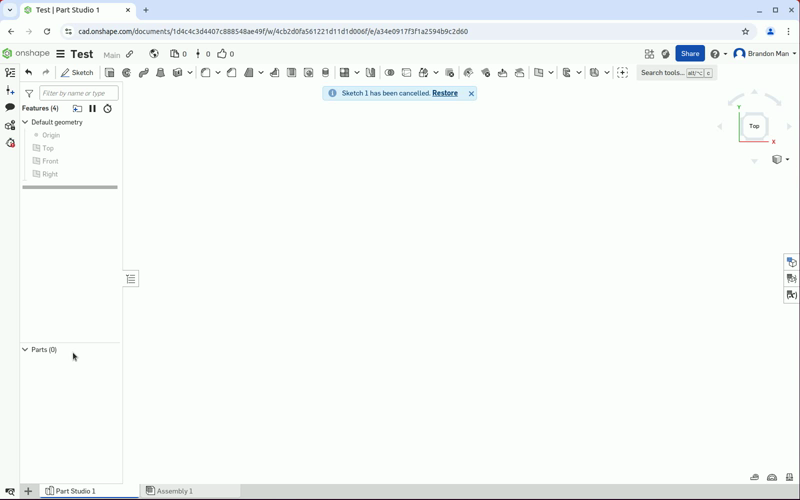
key(up)
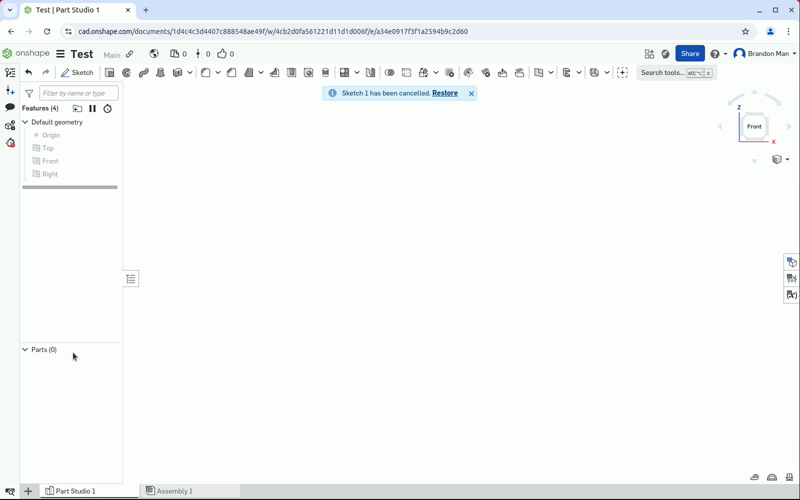
key_up(shift)
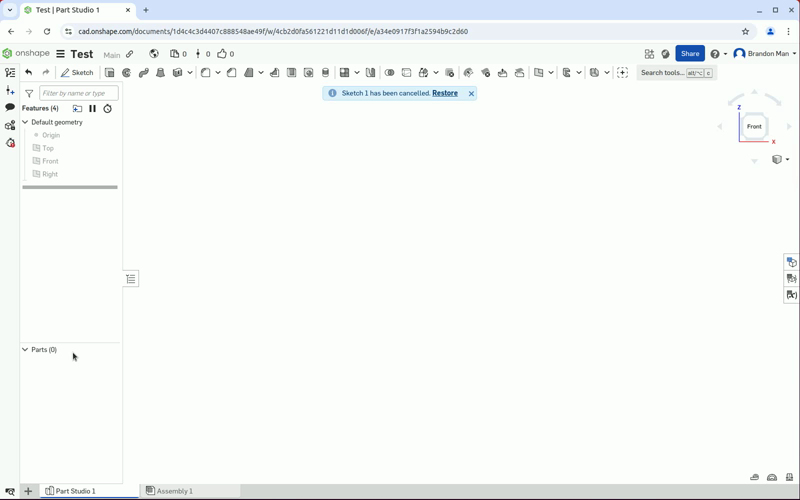
mouse_move(73, 352)
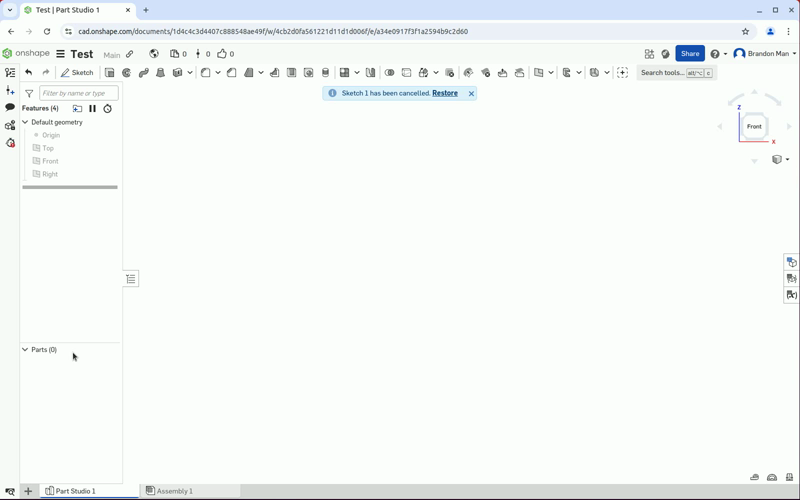
key(shift+y)
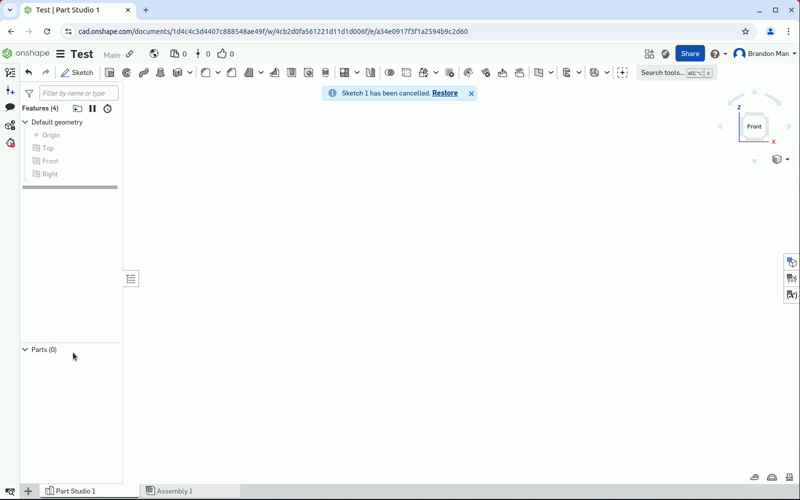
key(shift+s)
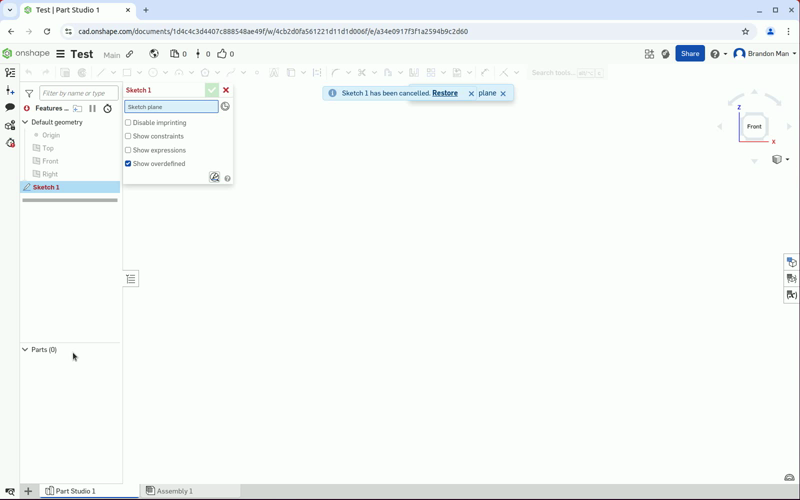
mouse_move(73, 163)
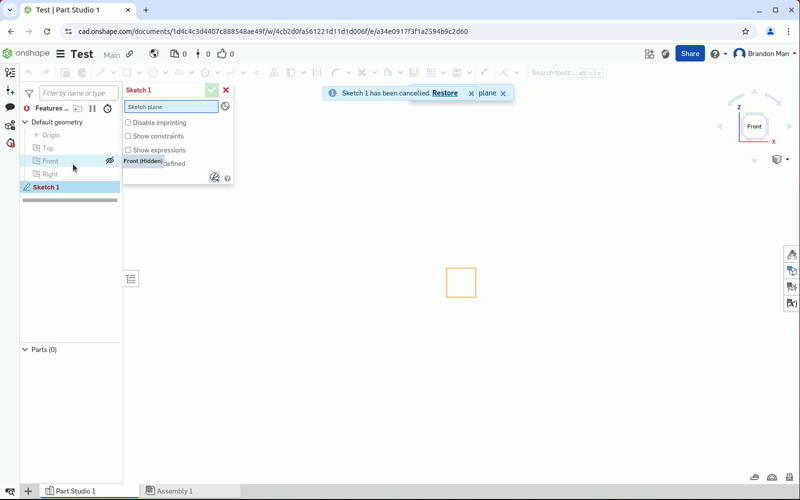
click(73, 163)
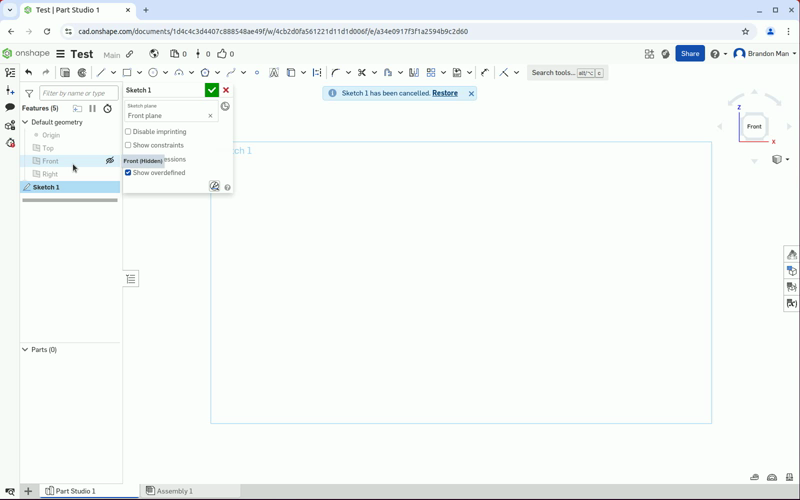
mouse_move(73, 352)
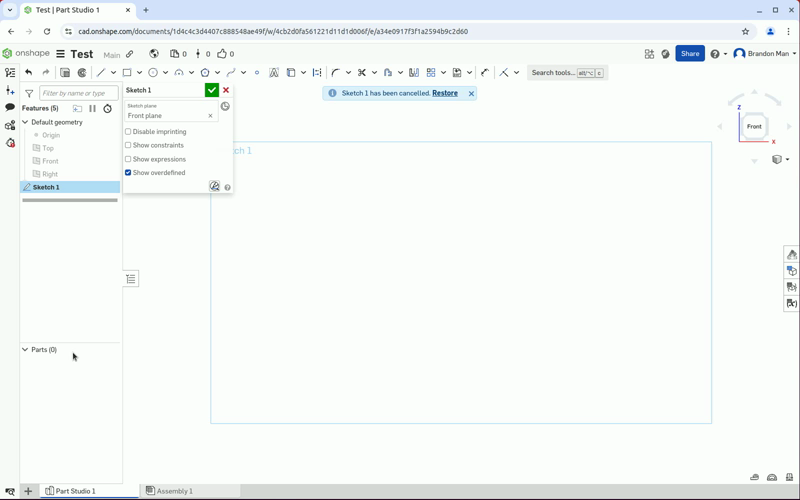
key(y)
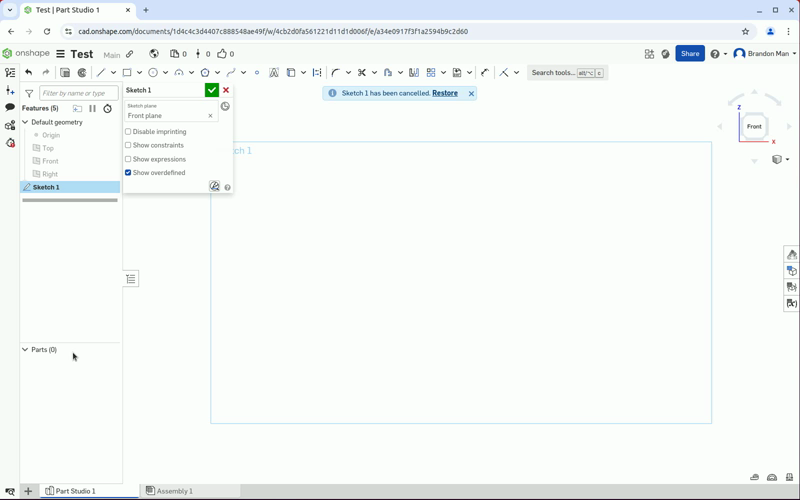
key(a)
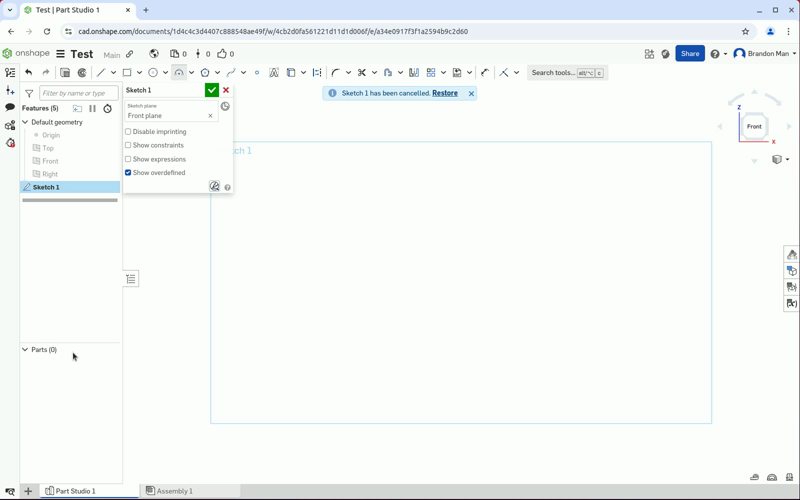
key_down(shift)
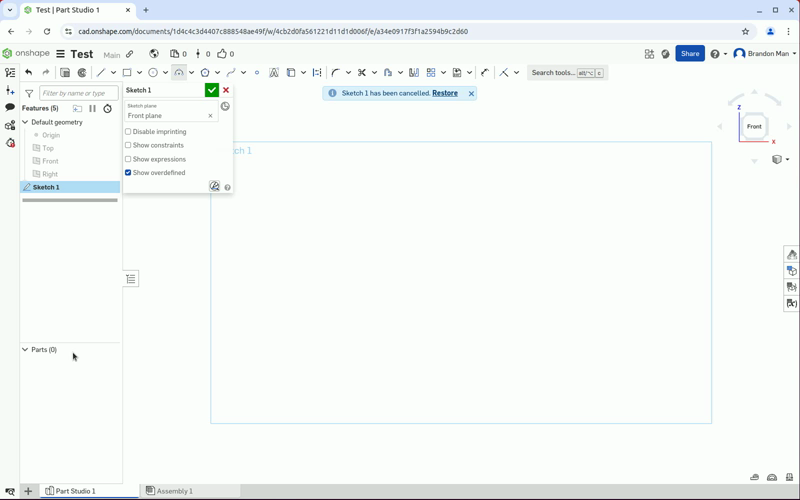
mouse_move(463, 259)
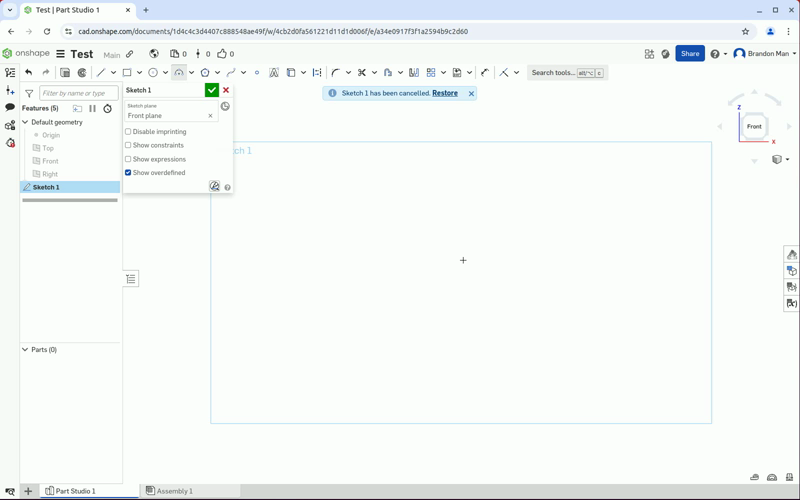
click(463, 259)
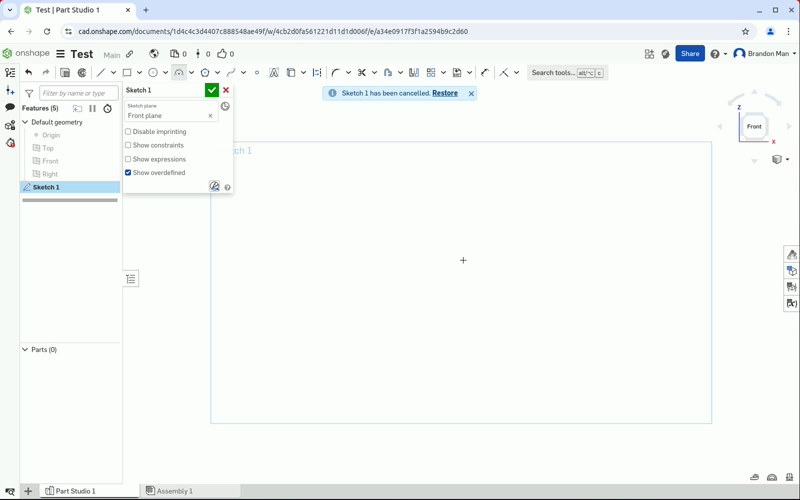
key_up(shift)
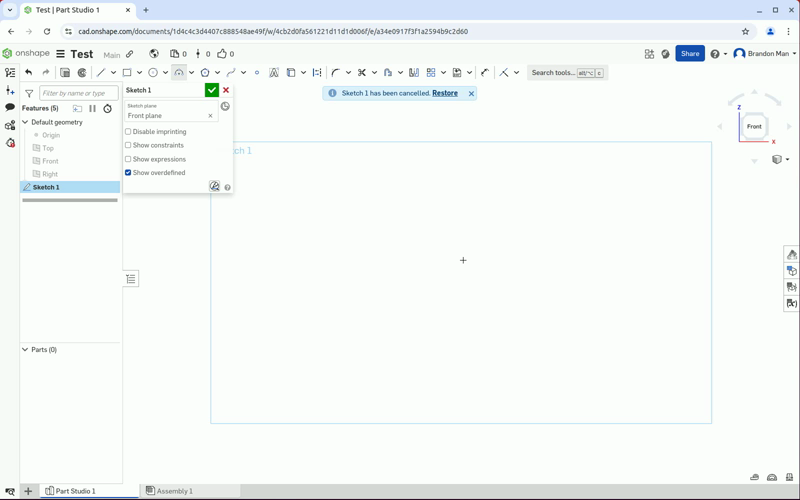
key_down(shift)
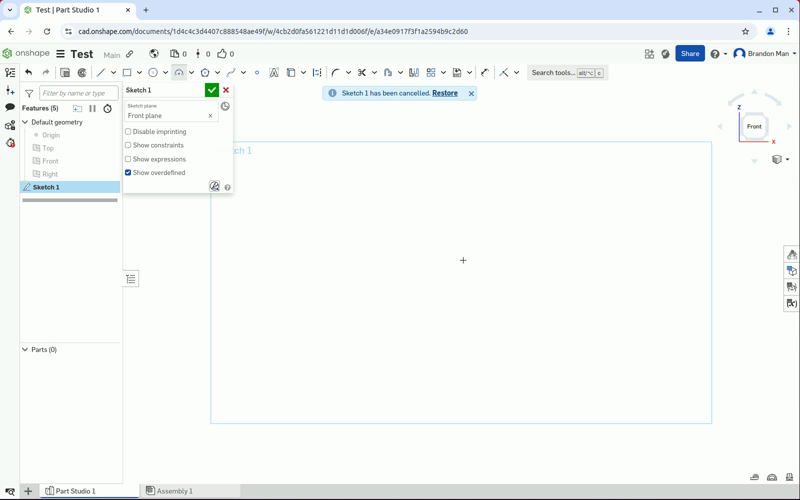
mouse_move(465, 308)
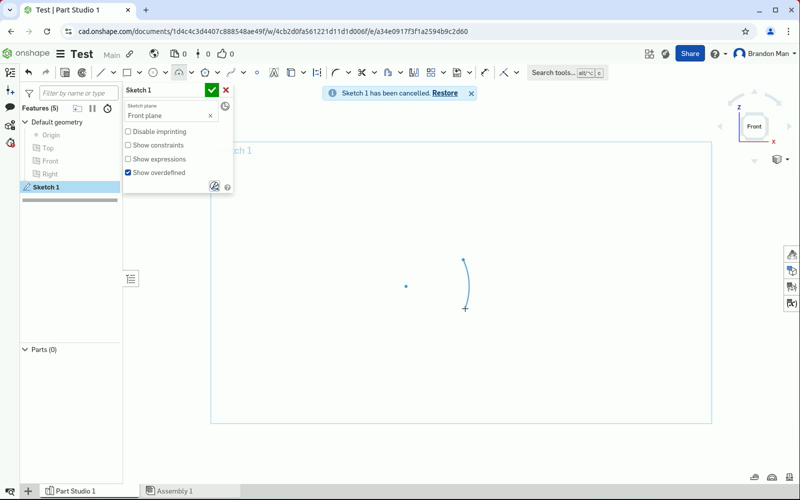
click(465, 308)
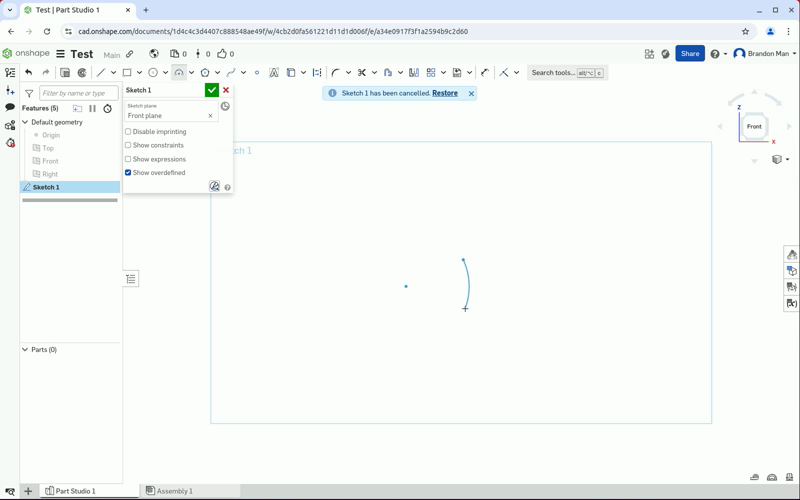
mouse_move(485, 282)
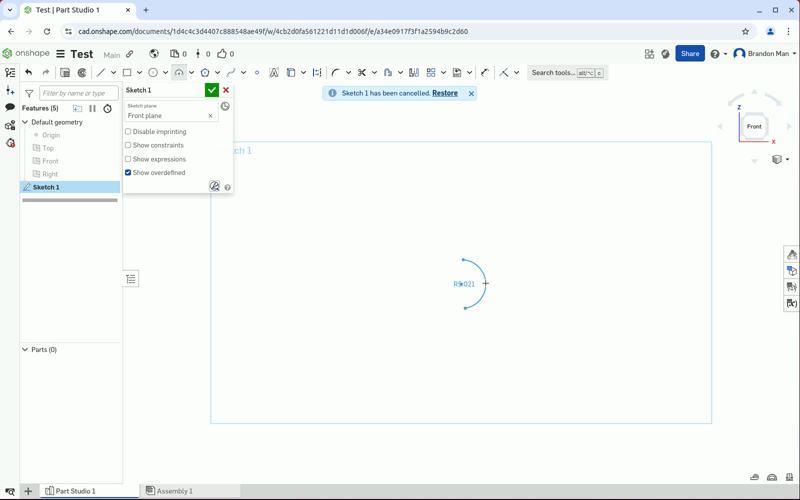
click(485, 282)
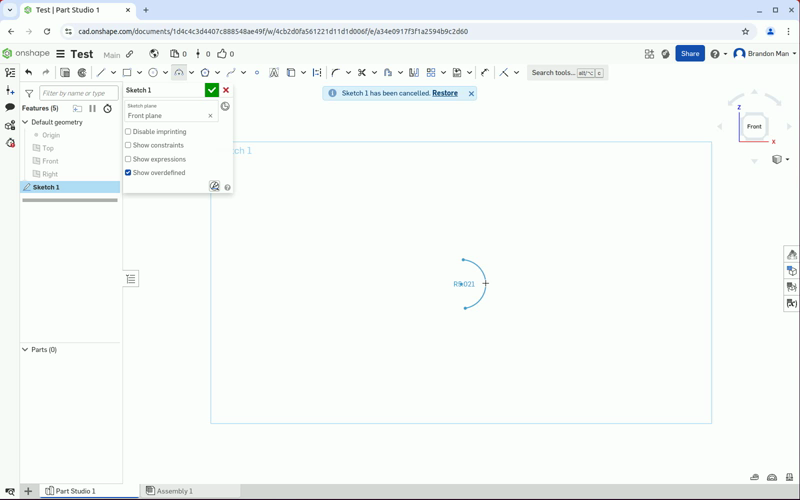
key_up(shift)
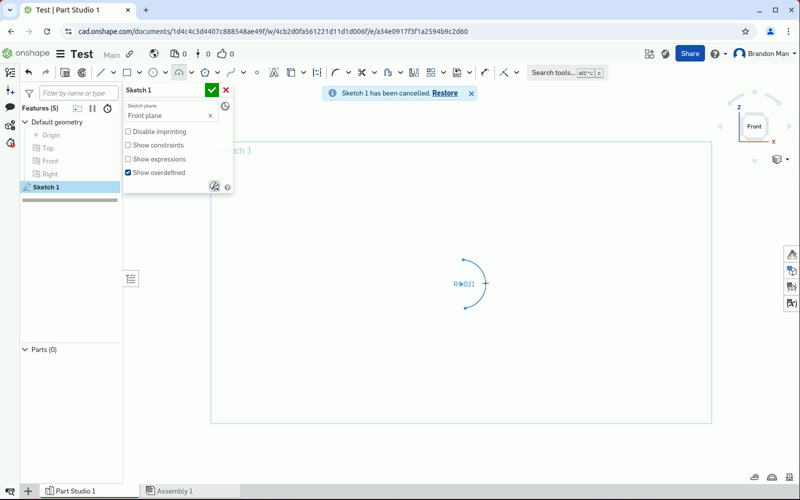
key(esc)
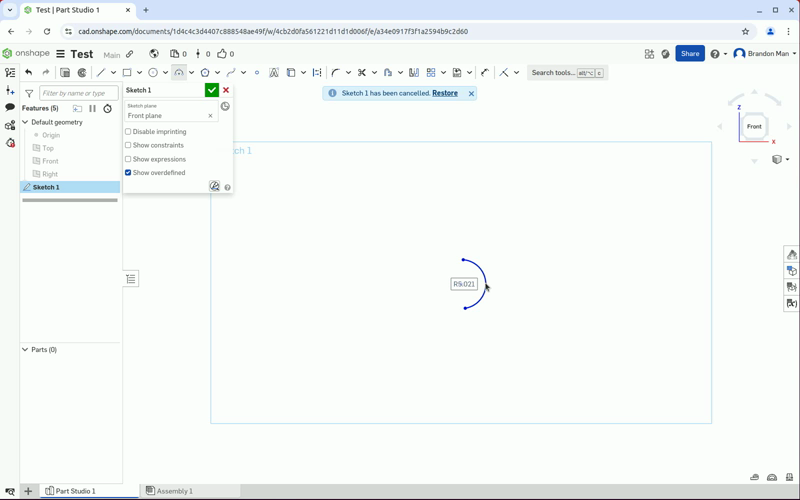
key(l)
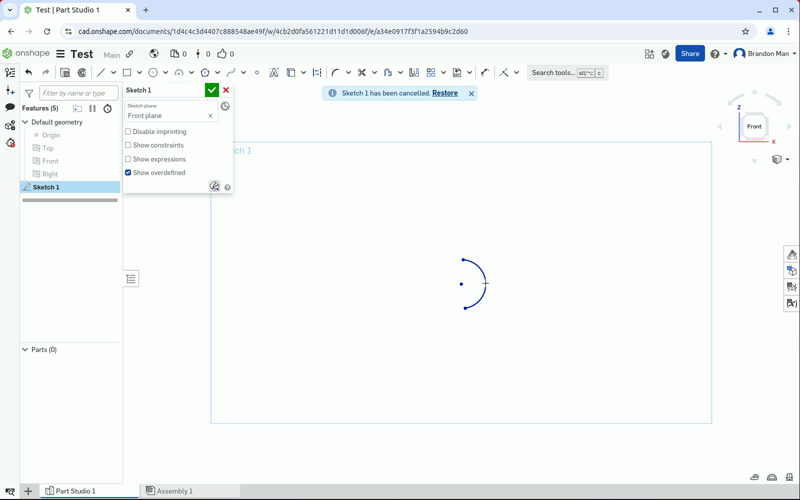
mouse_move(465, 308)
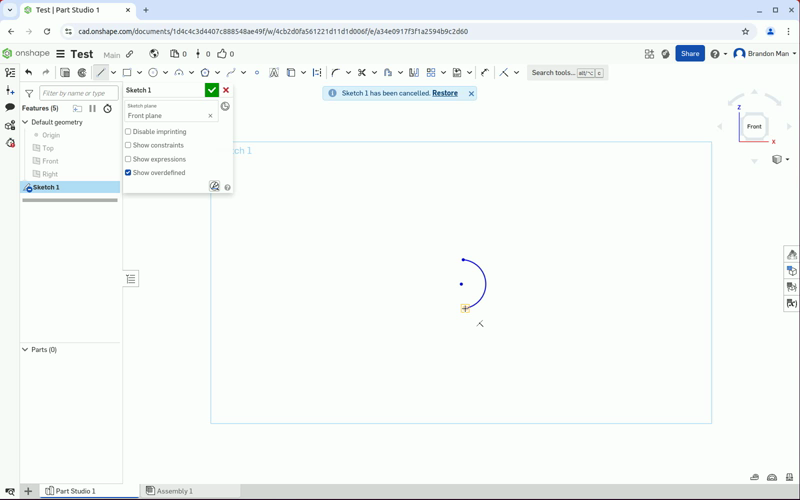
click(465, 308)
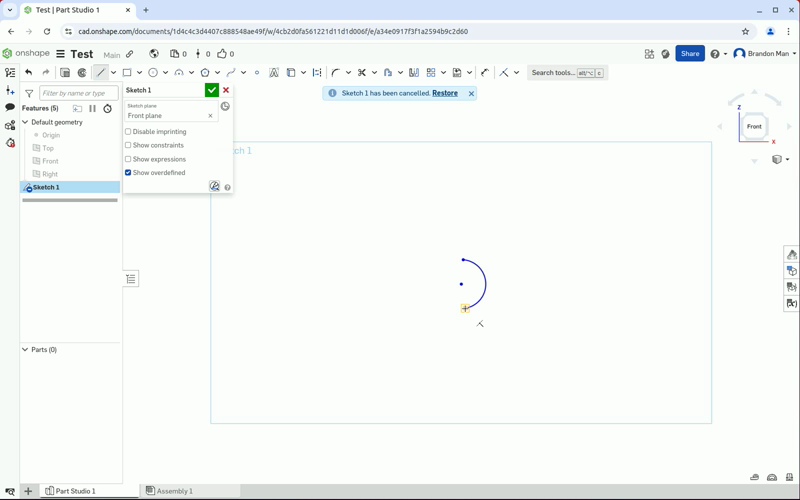
key_down(shift)
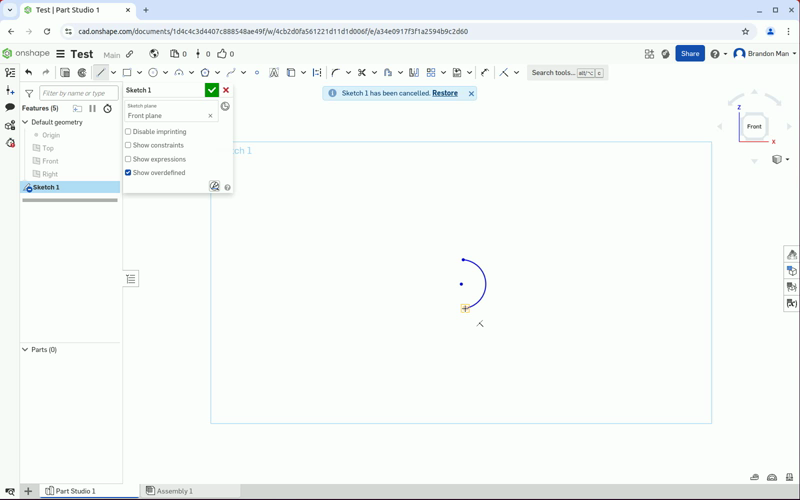
mouse_move(495, 308)
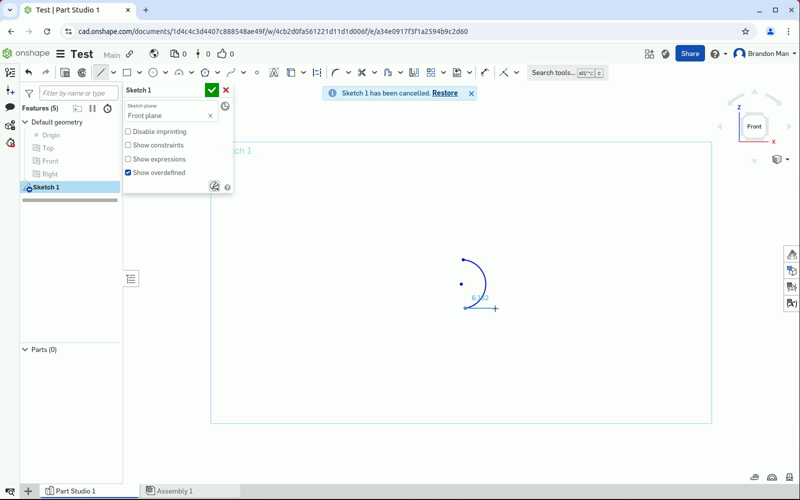
mouse_move(490, 306)
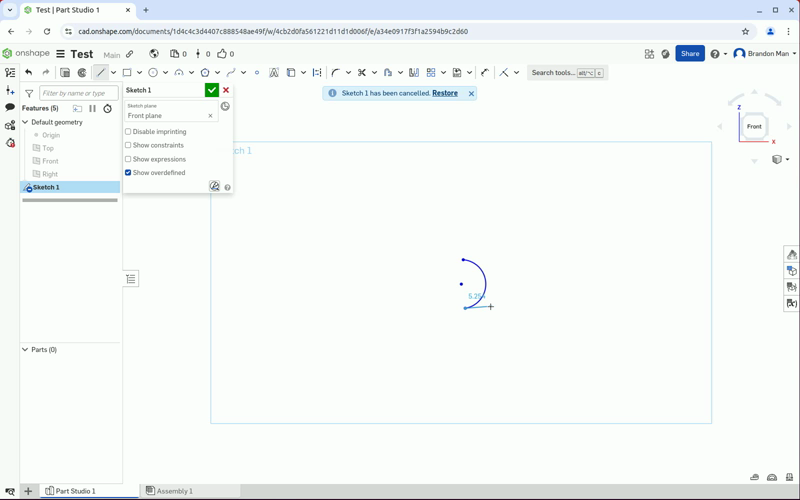
click(490, 306)
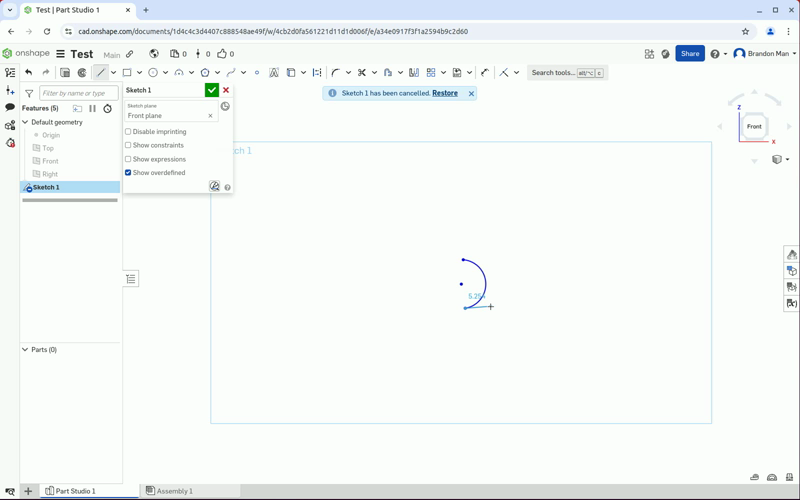
key_up(shift)
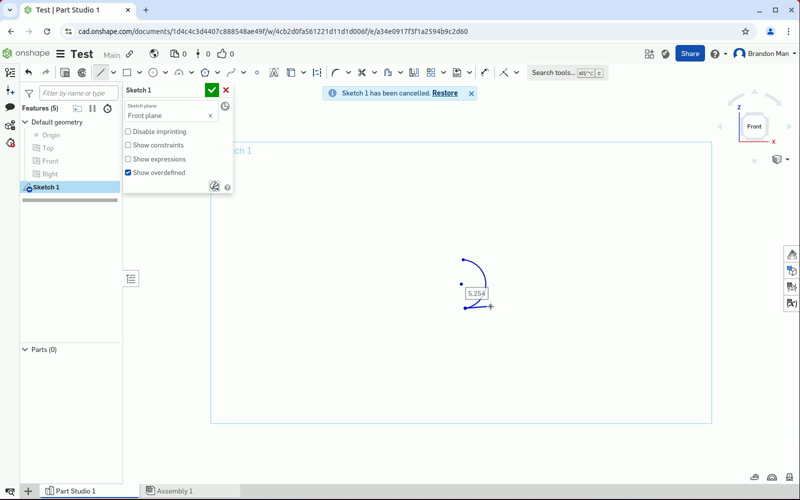
key(esc)
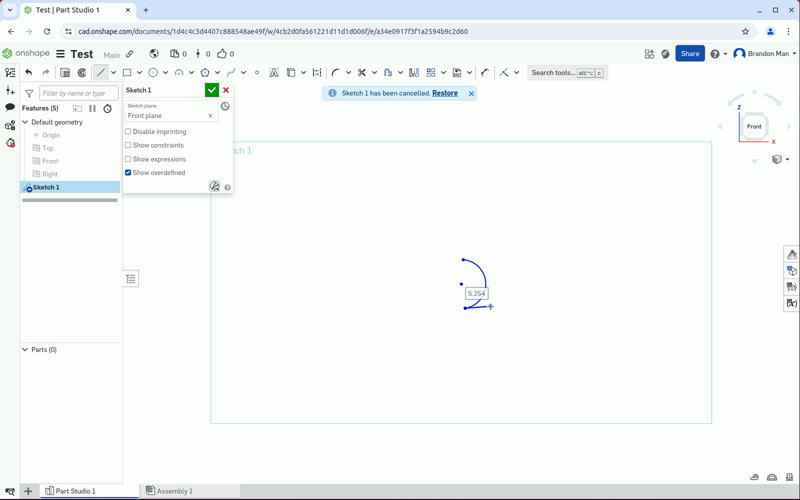
key(a)
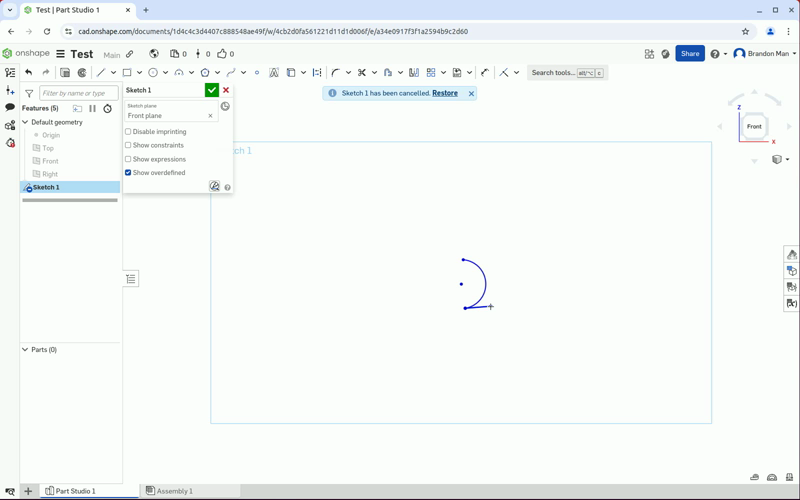
mouse_move(490, 306)
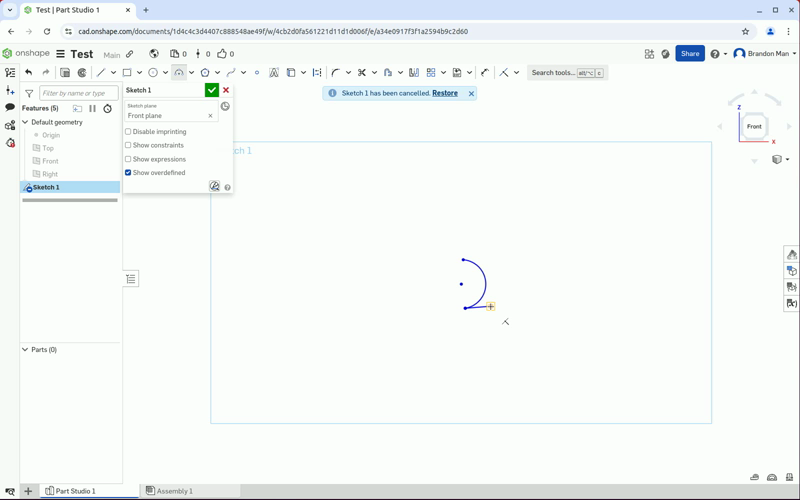
click(490, 306)
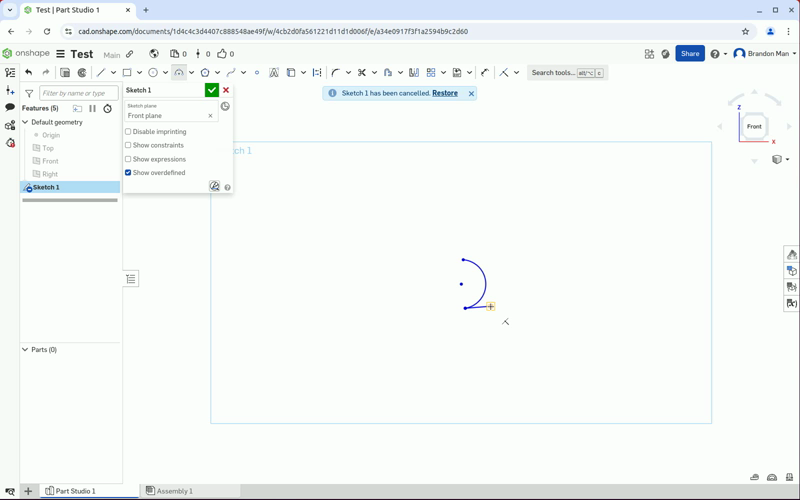
key_down(shift)
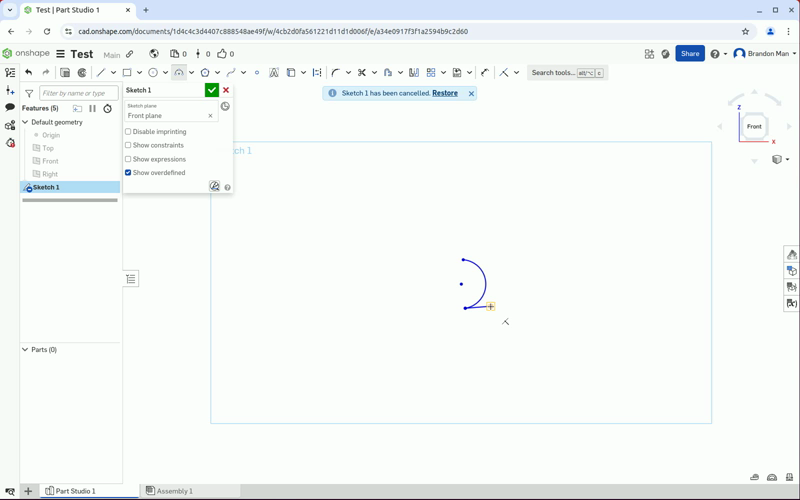
mouse_move(490, 261)
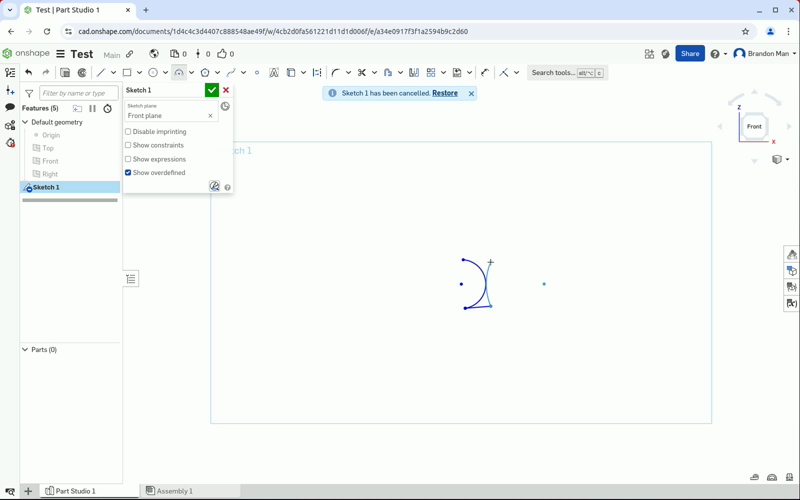
click(490, 261)
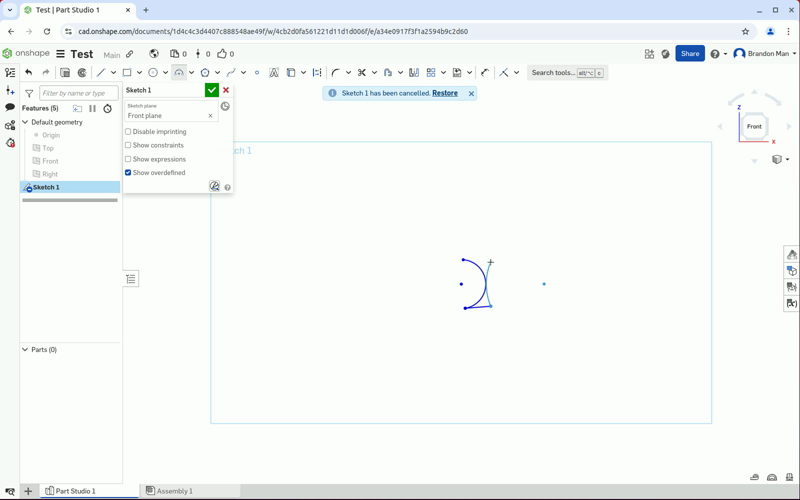
mouse_move(498, 283)
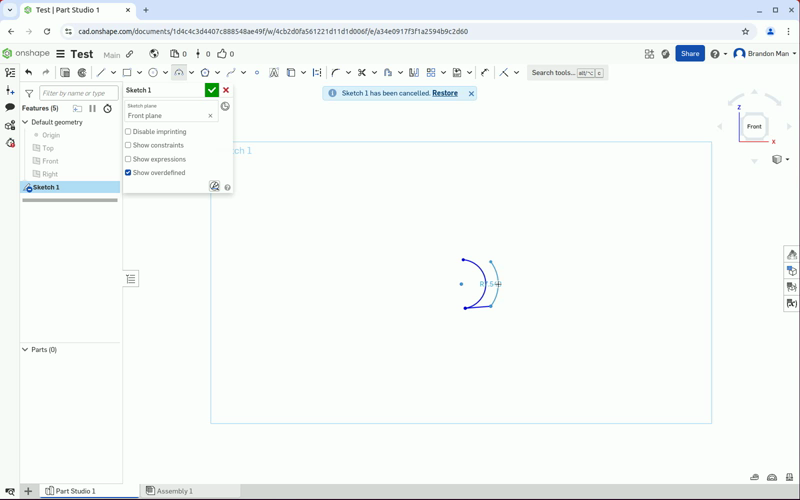
click(498, 283)
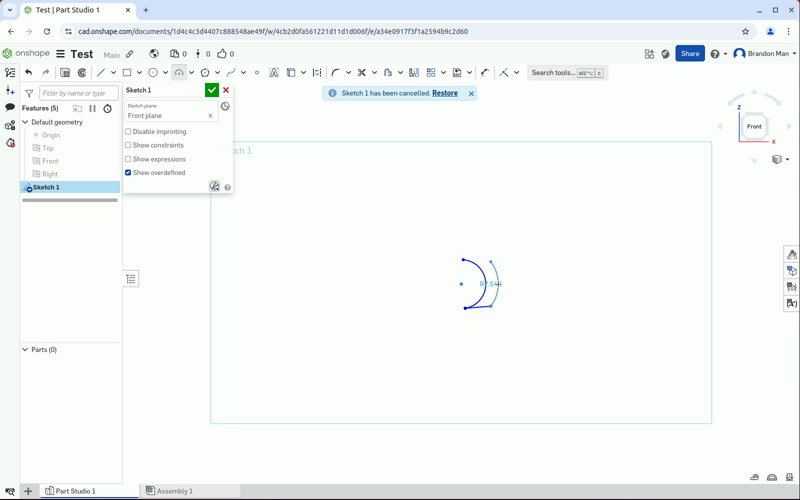
key_up(shift)
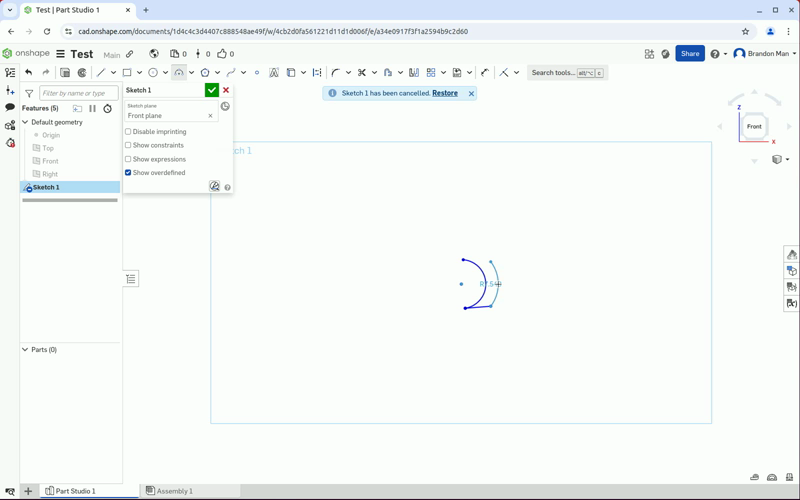
key(esc)
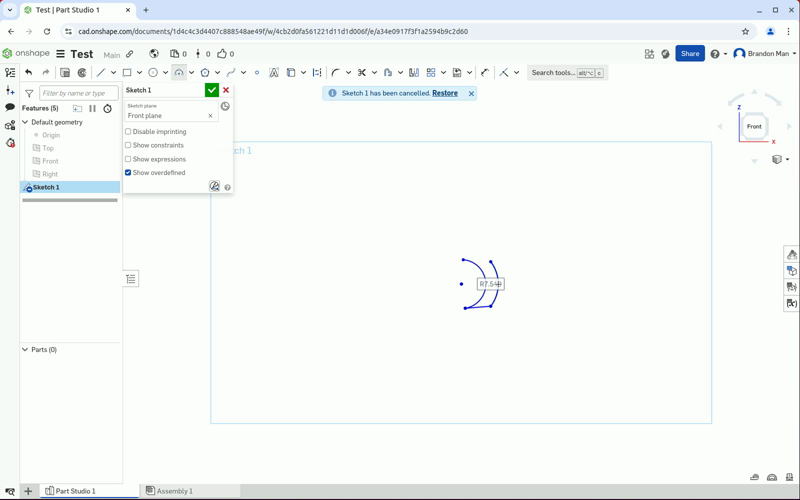
key(l)
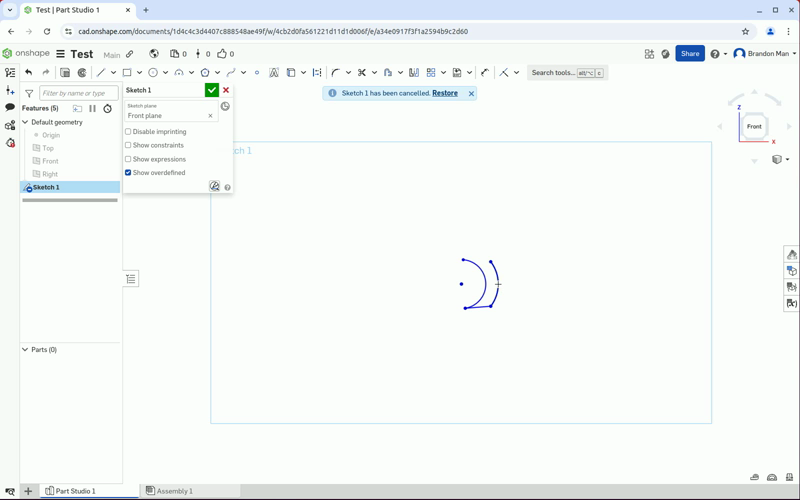
mouse_move(490, 261)
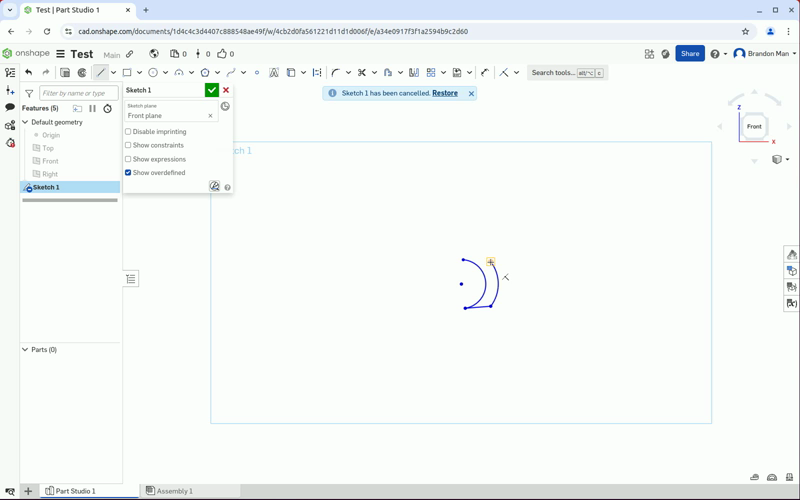
click(490, 261)
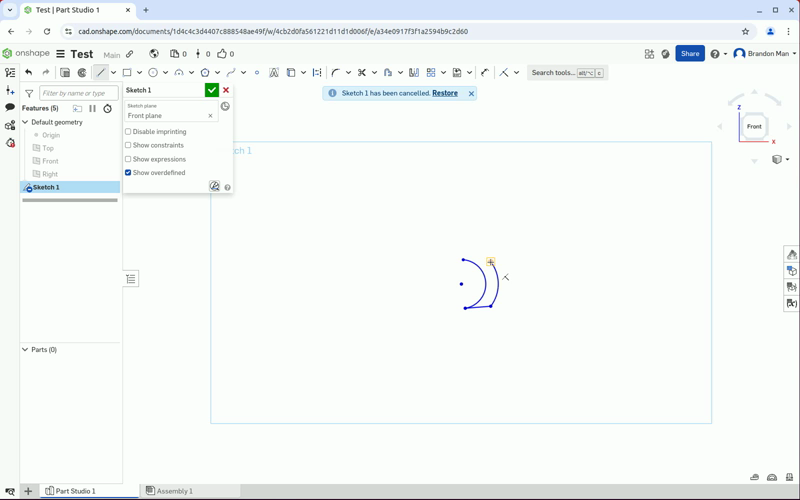
mouse_move(520, 261)
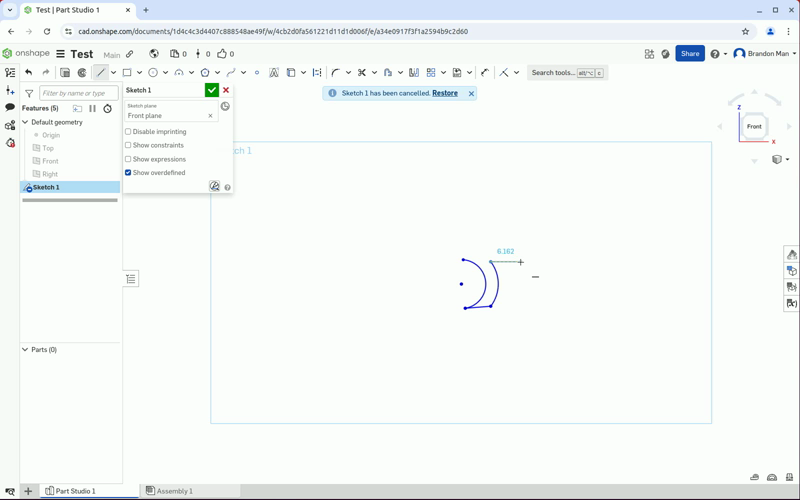
key_down(shift)
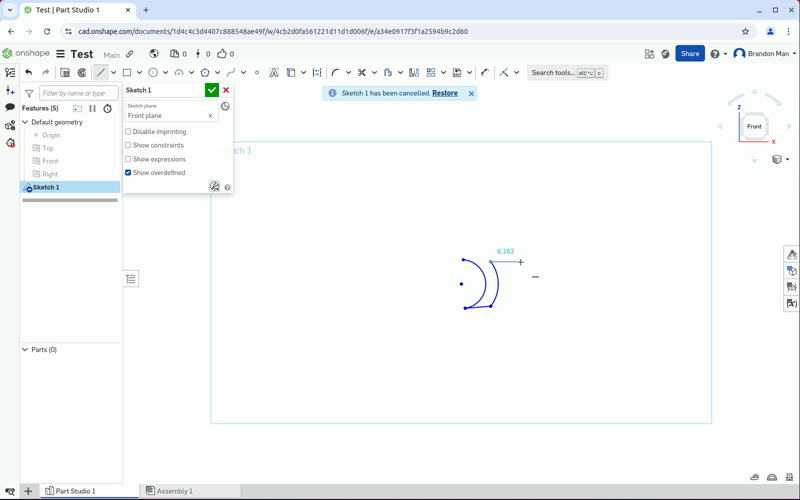
mouse_move(463, 259)
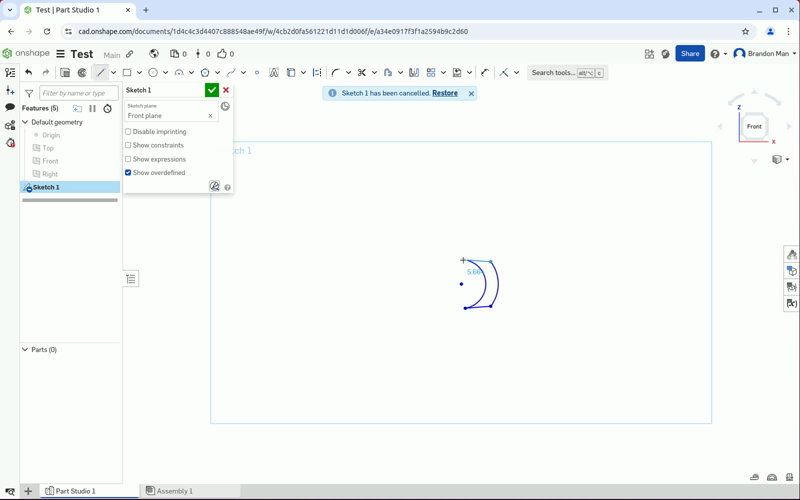
key_up(shift)
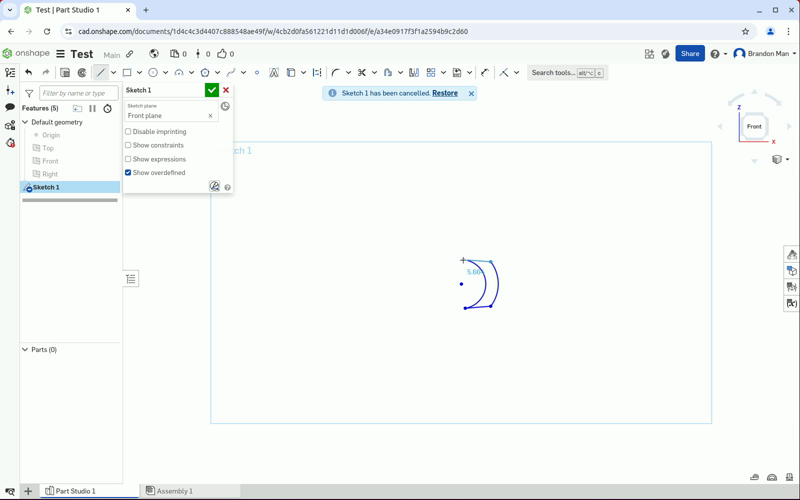
click(463, 259)
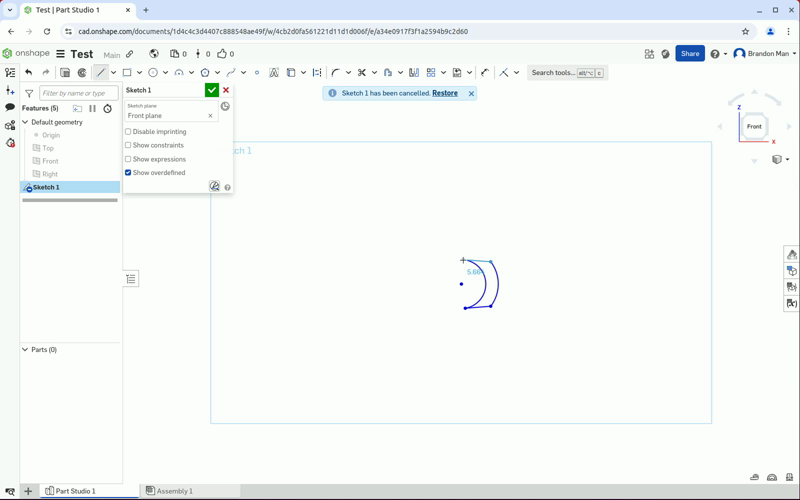
key(esc)
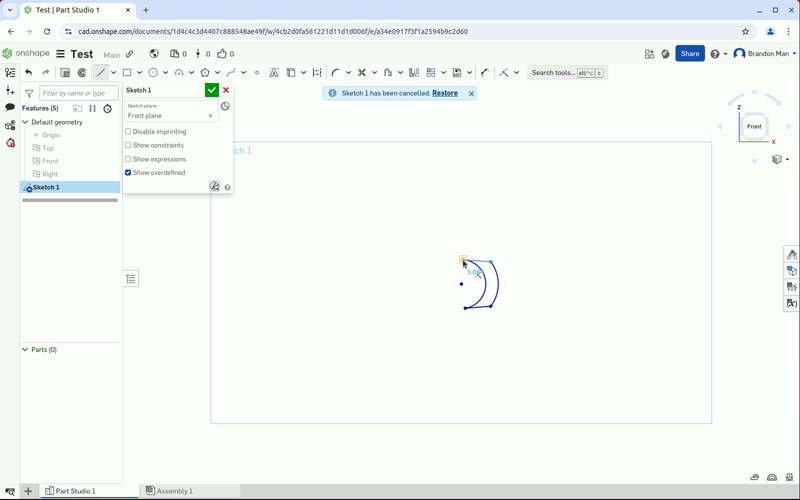
mouse_move(484, 268)
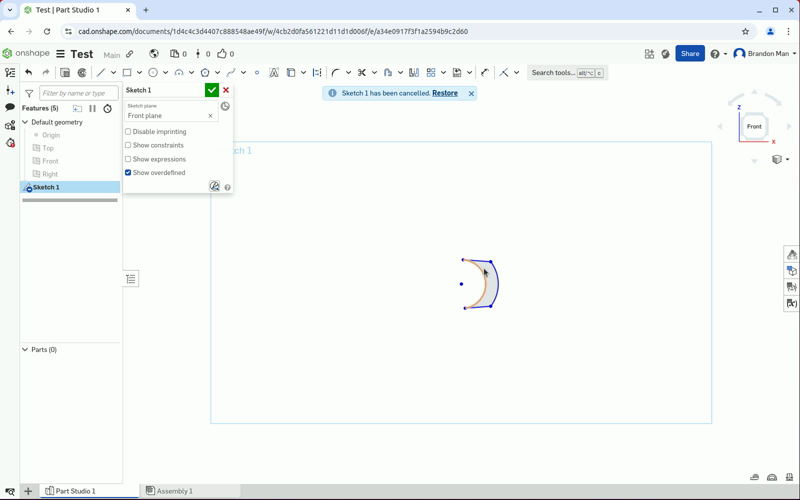
scroll(6)
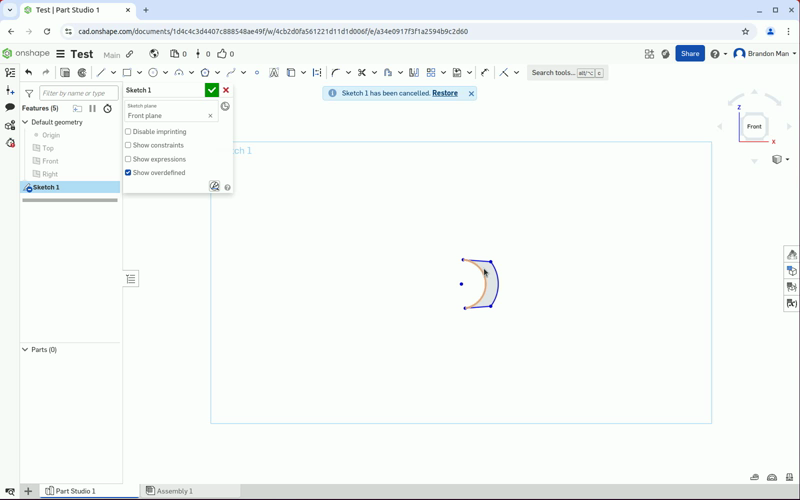
scroll(6)
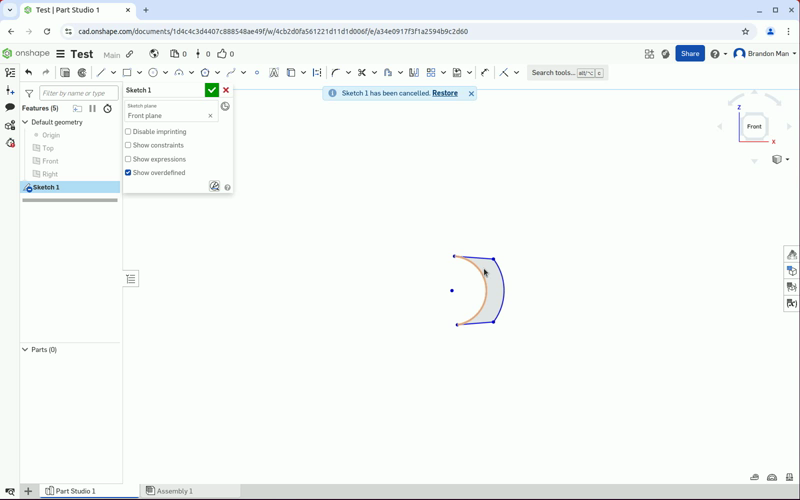
scroll(6)
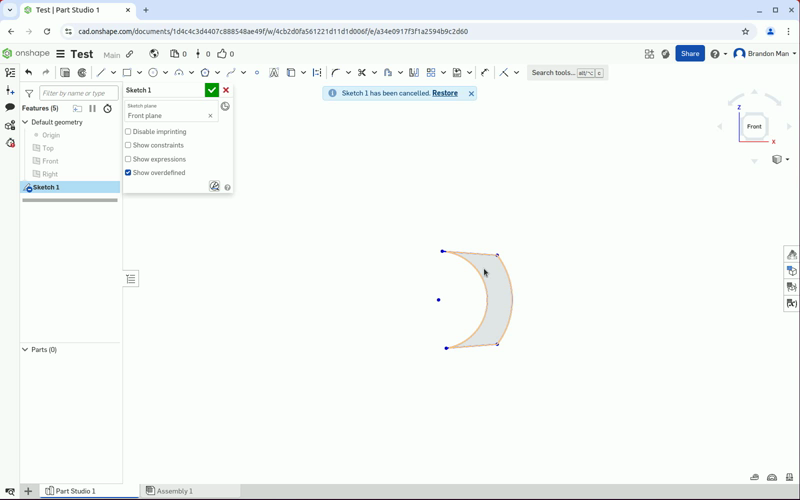
scroll(6)
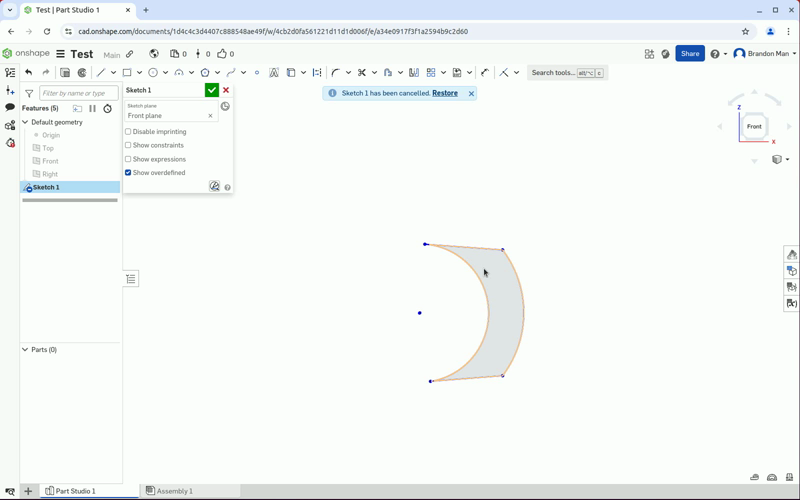
scroll(6)
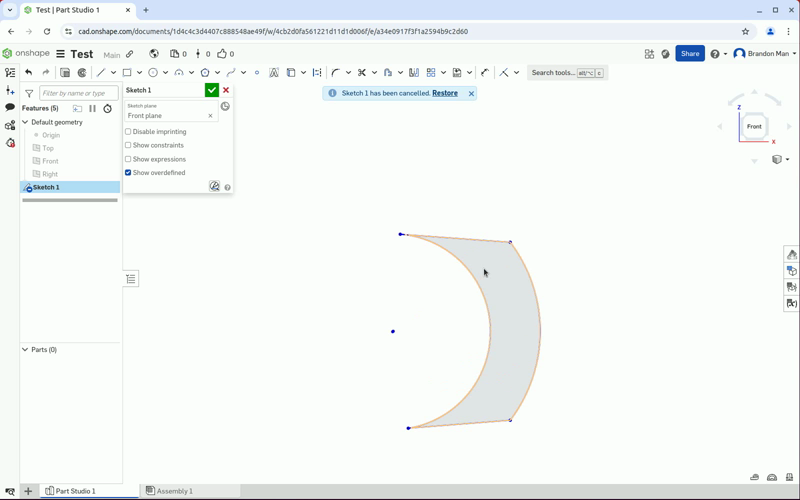
scroll(6)
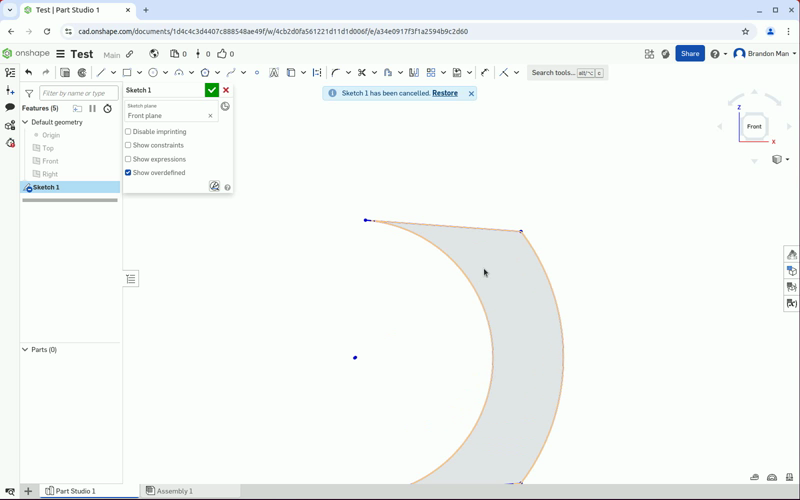
scroll(6)
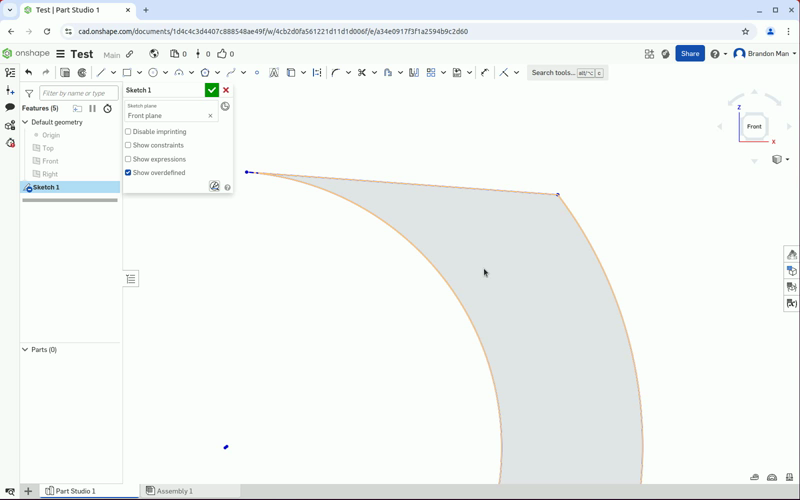
click(484, 268)
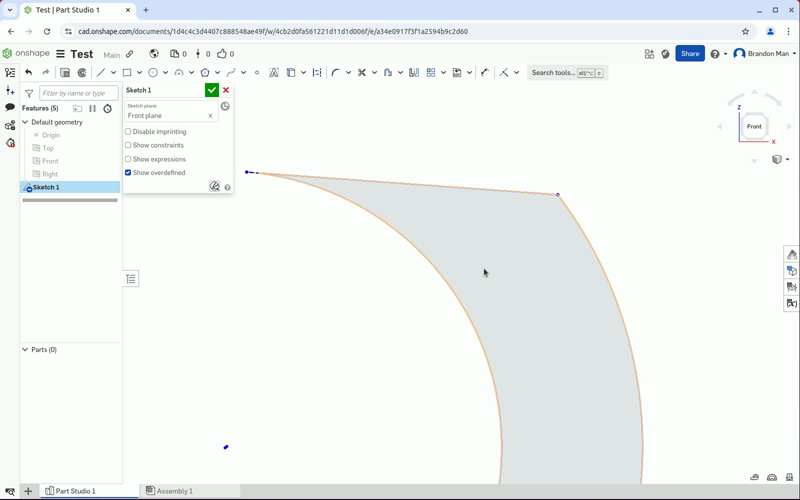
scroll(-6)
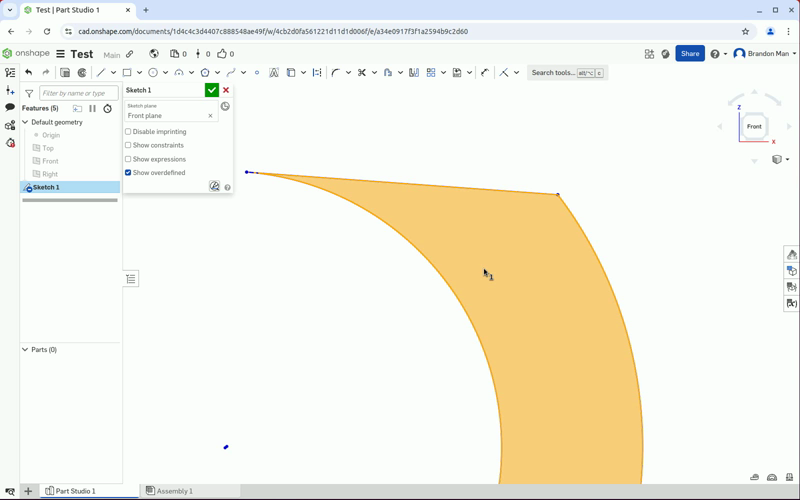
scroll(-6)
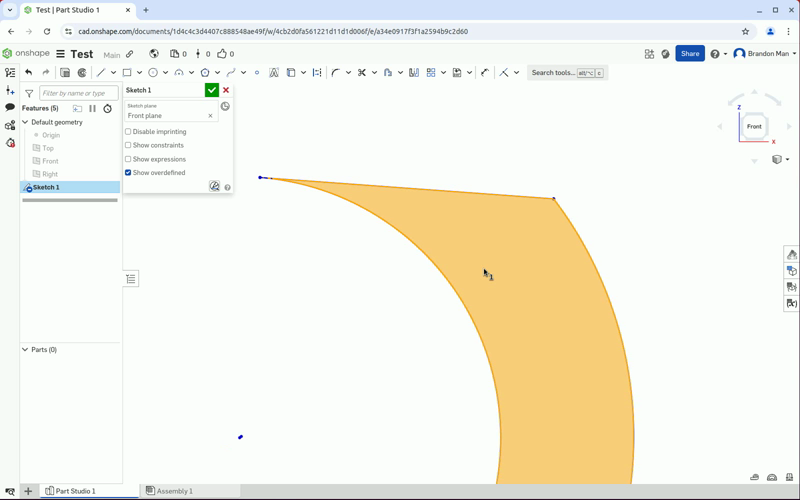
scroll(-6)
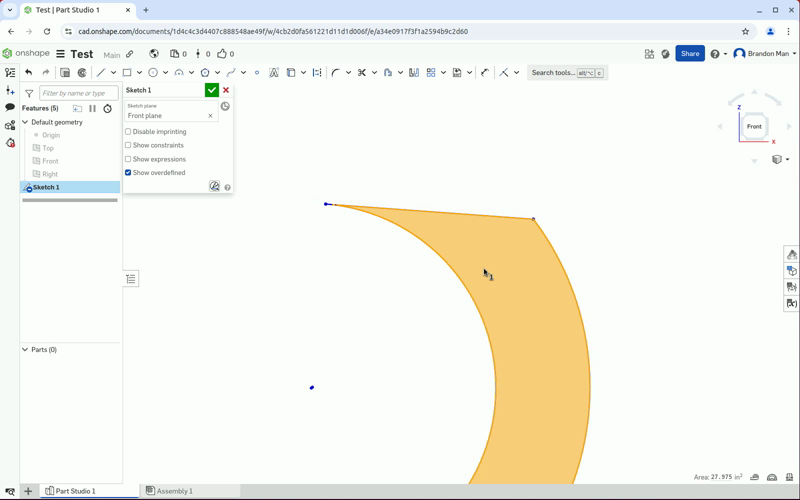
scroll(-6)
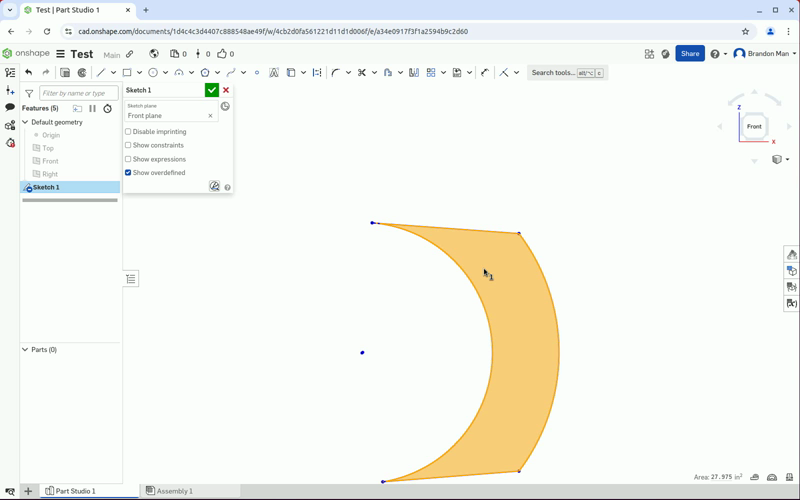
scroll(-6)
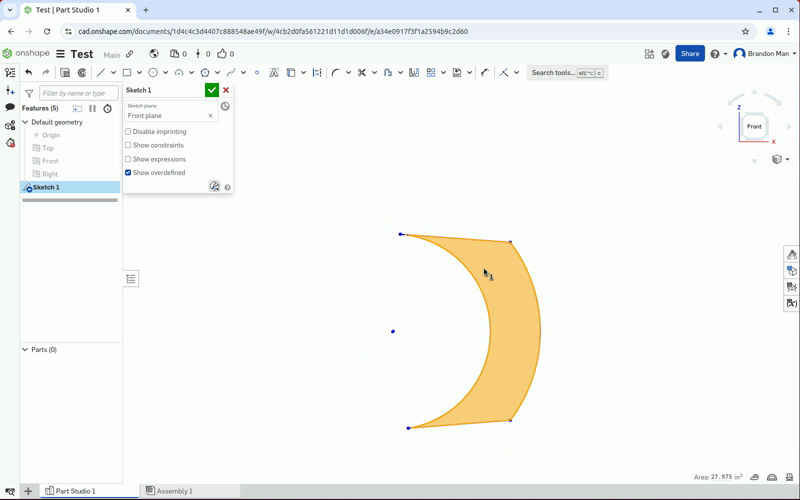
scroll(-6)
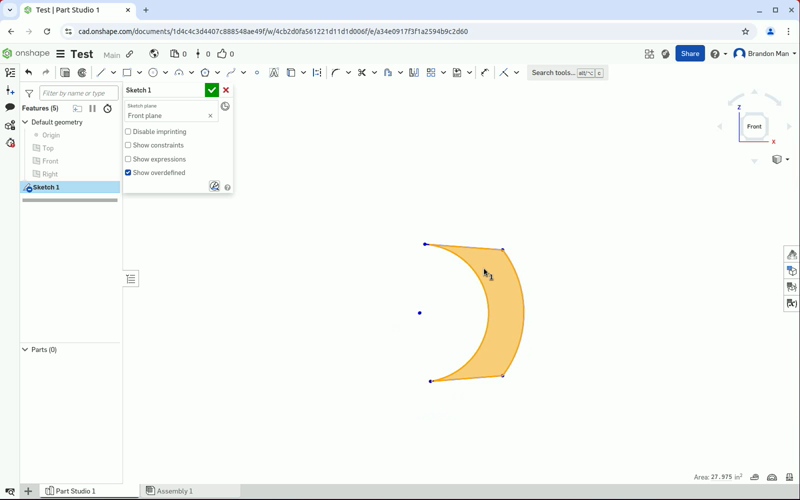
scroll(-6)
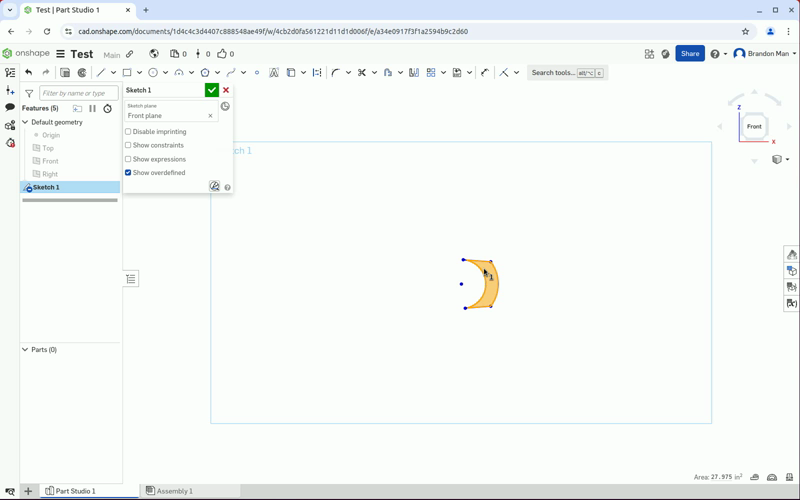
mouse_move(73, 352)
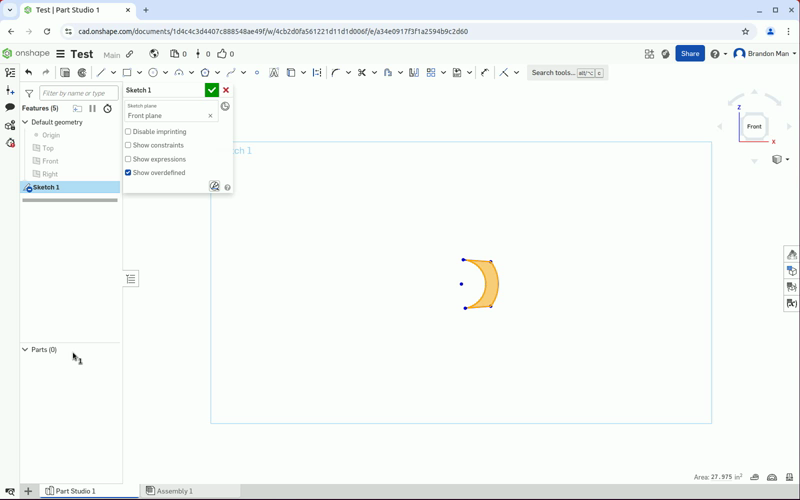
key(shift+y)
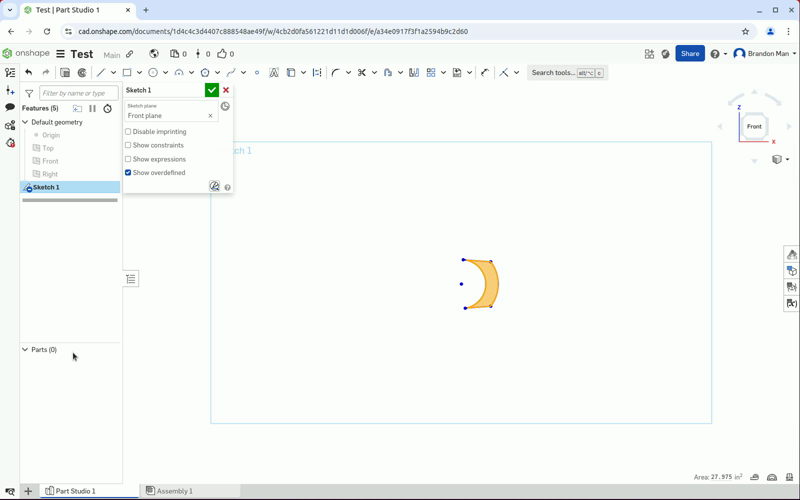
key(shift+e)
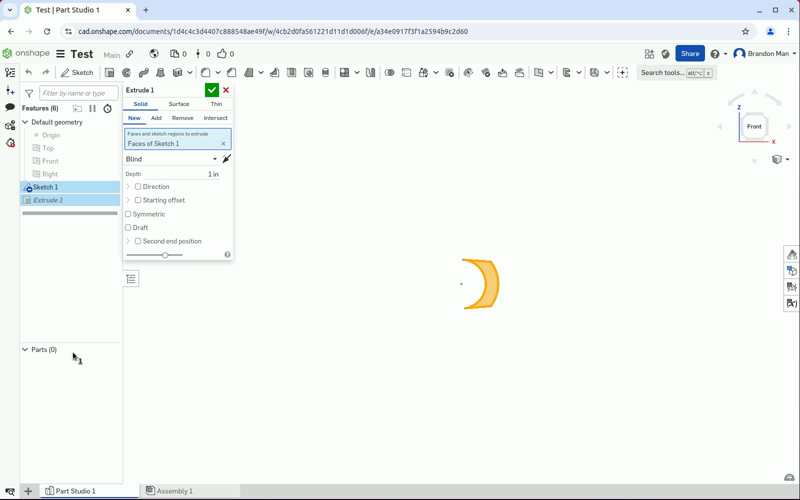
mouse_move(143, 106)
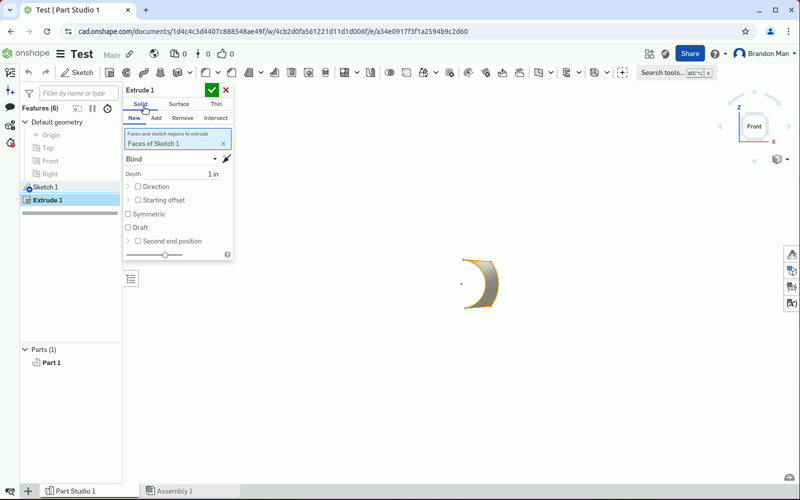
click(143, 106)
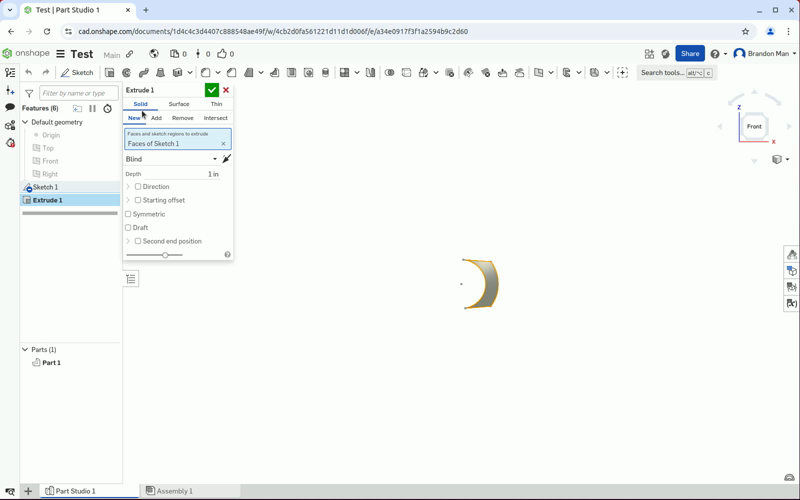
mouse_move(137, 120)
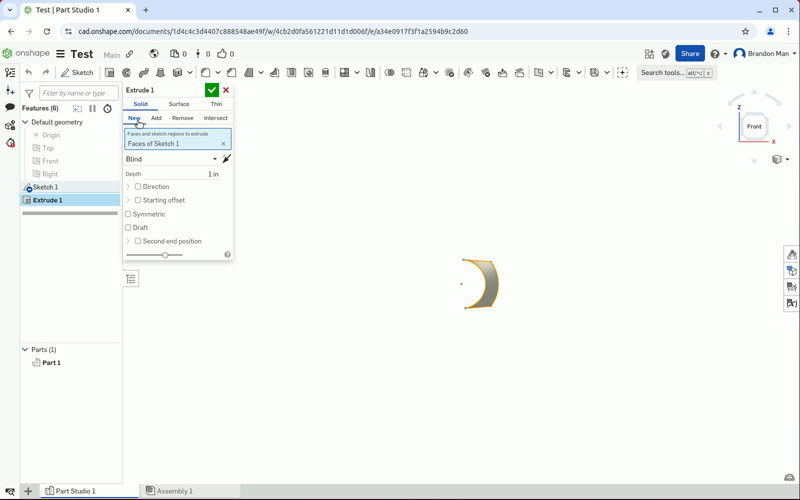
click(137, 120)
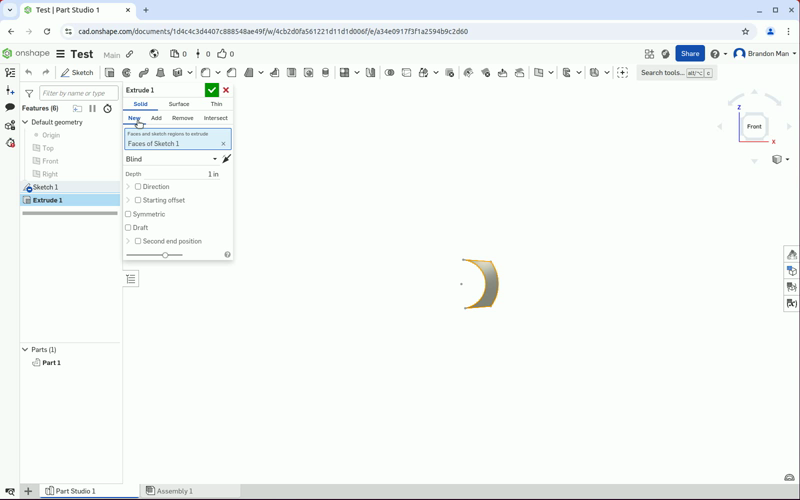
key(tab, 4)
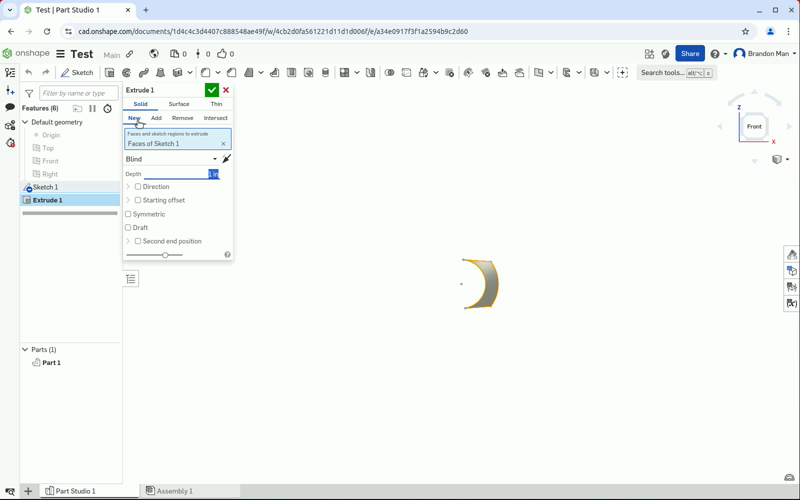
text(3.37)
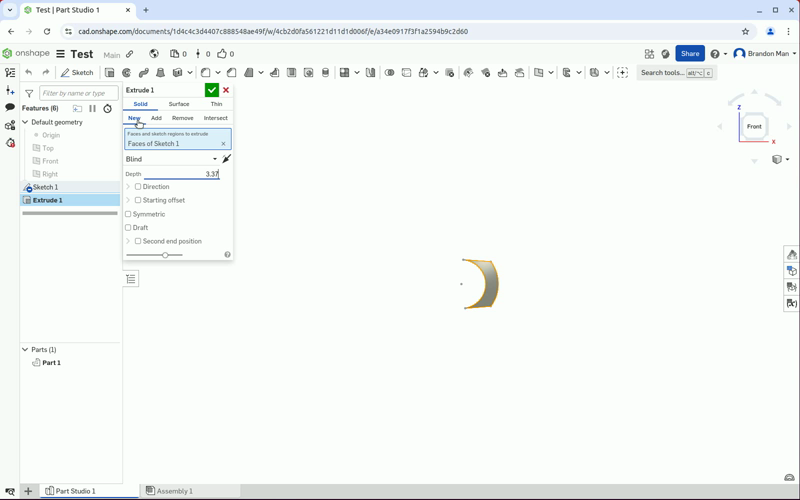
key(enter)
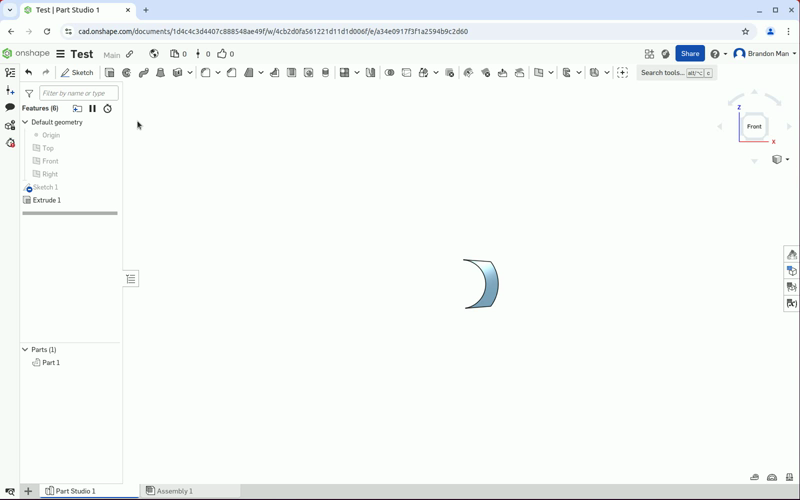
key(shift+h)
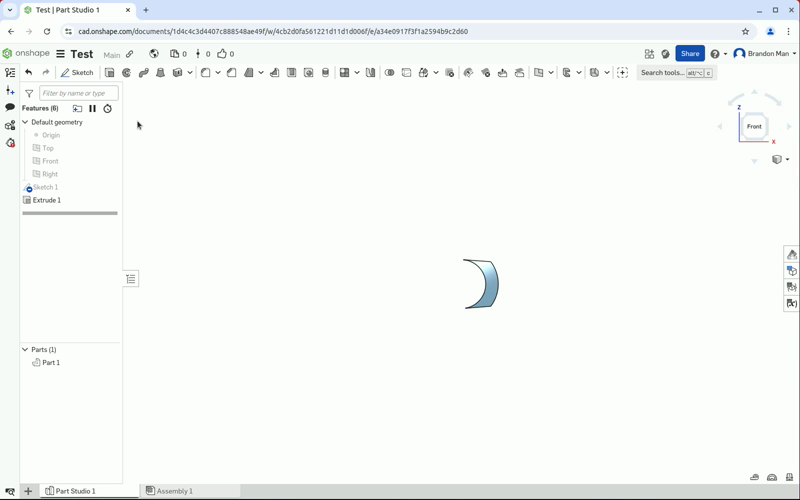
key(shift+h)
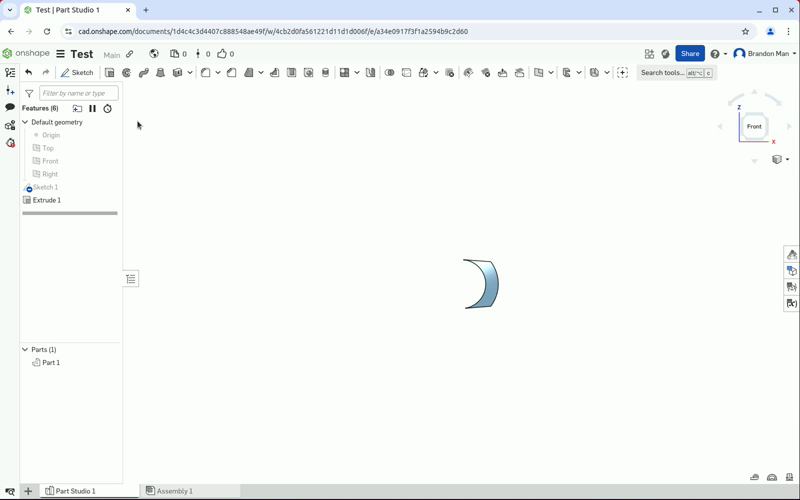
mouse_move(73, 189)
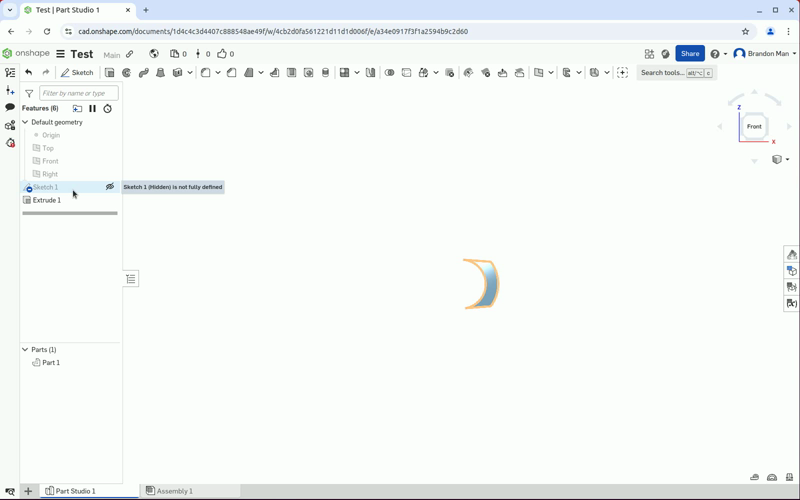
click(73, 189)
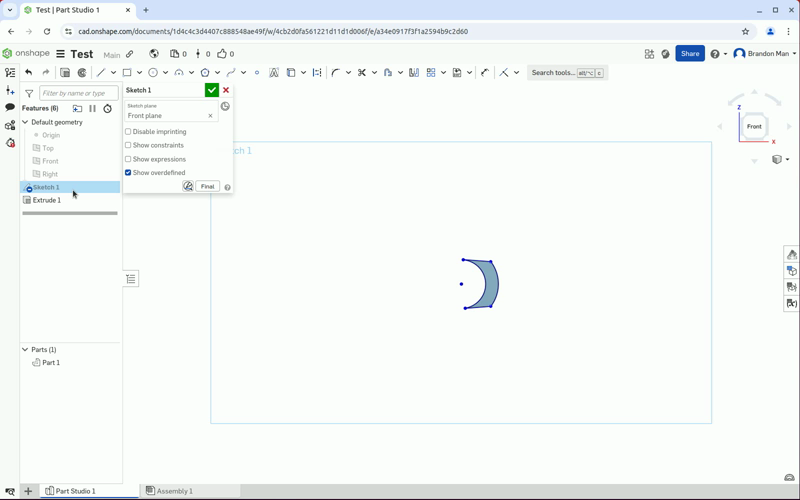
mouse_move(229, 92)
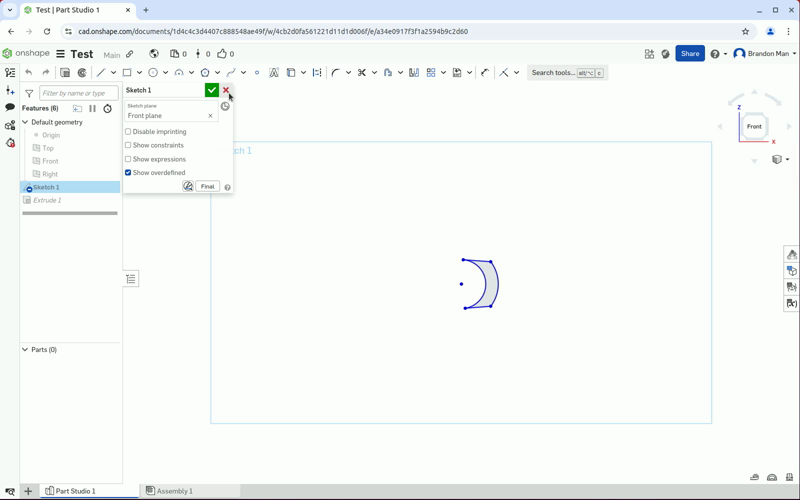
click(229, 92)
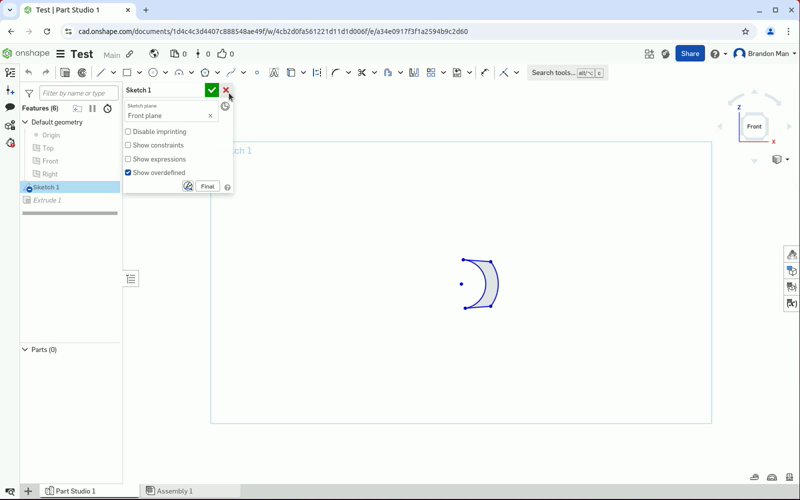
key(shift+s)
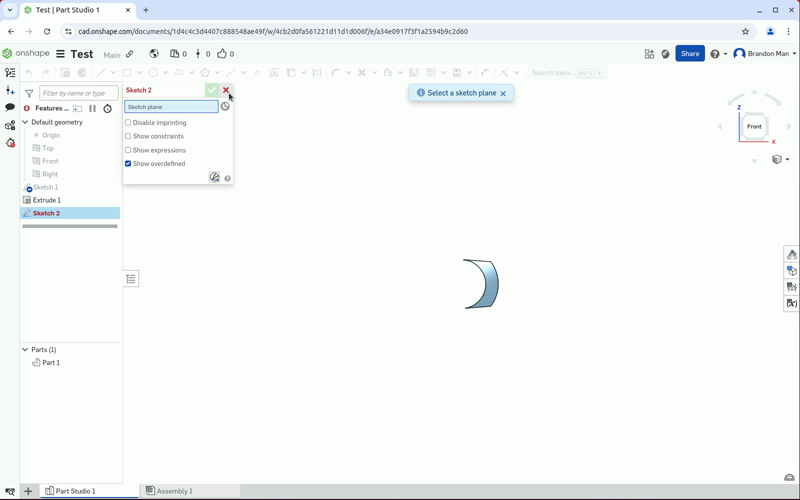
mouse_move(73, 163)
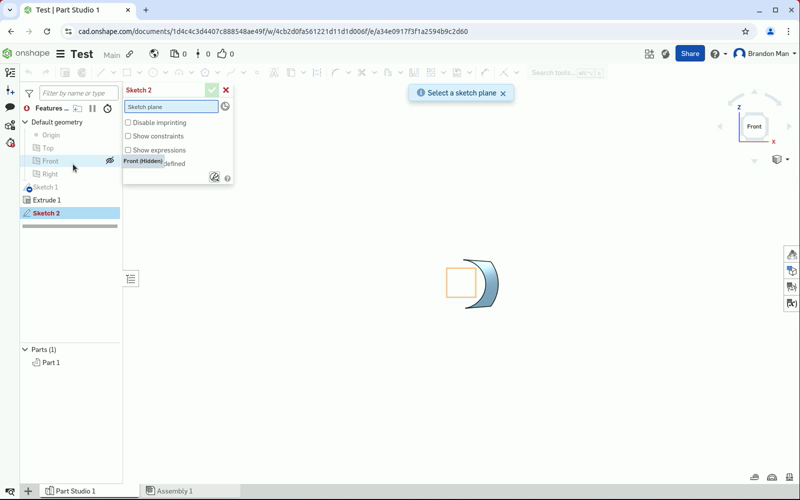
click(73, 163)
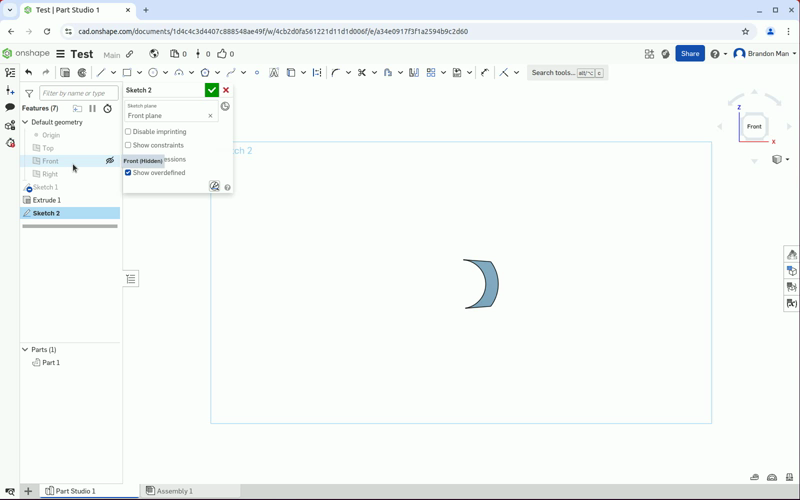
mouse_move(73, 352)
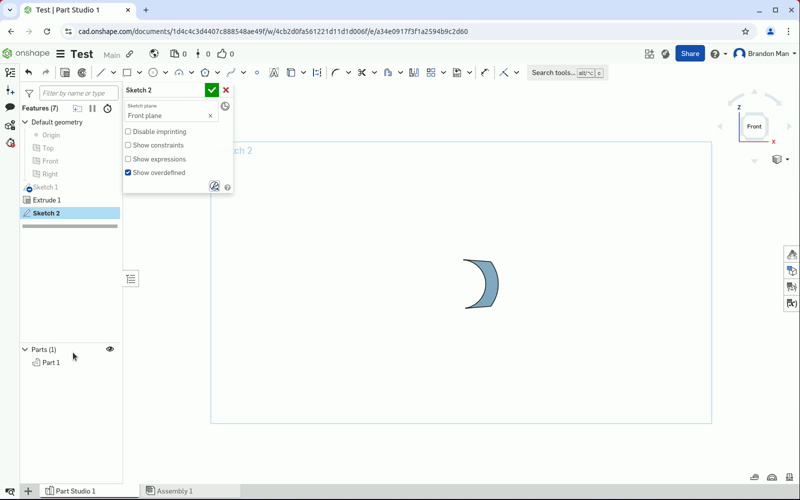
key(y)
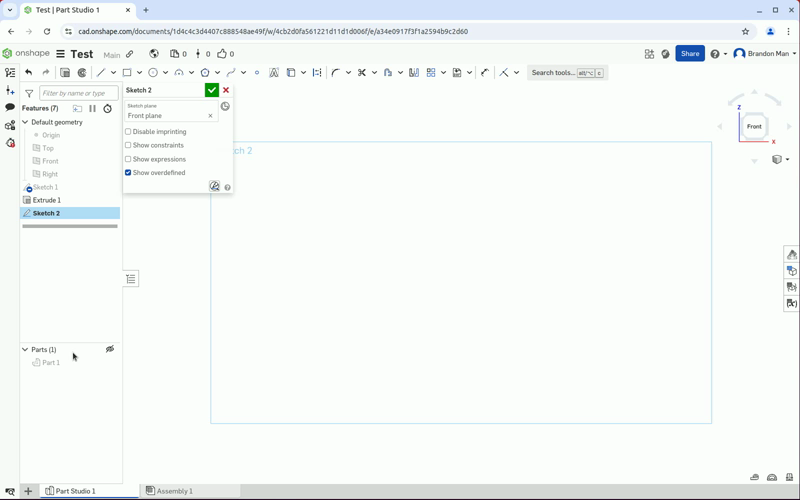
key(c)
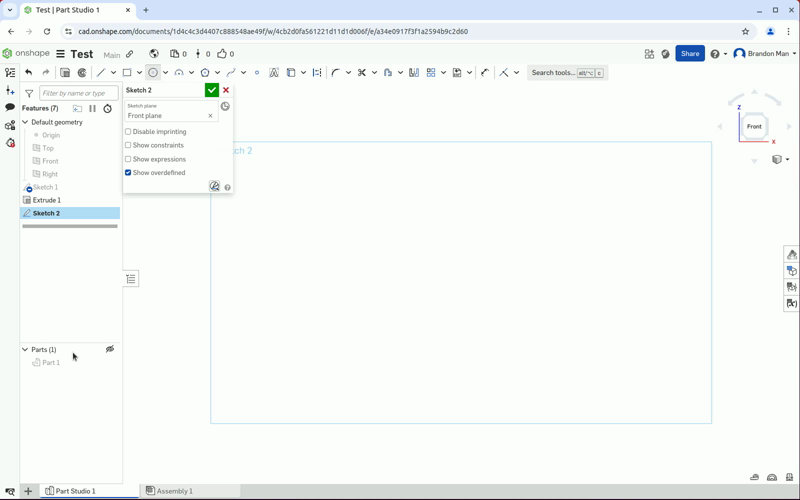
key_down(shift)
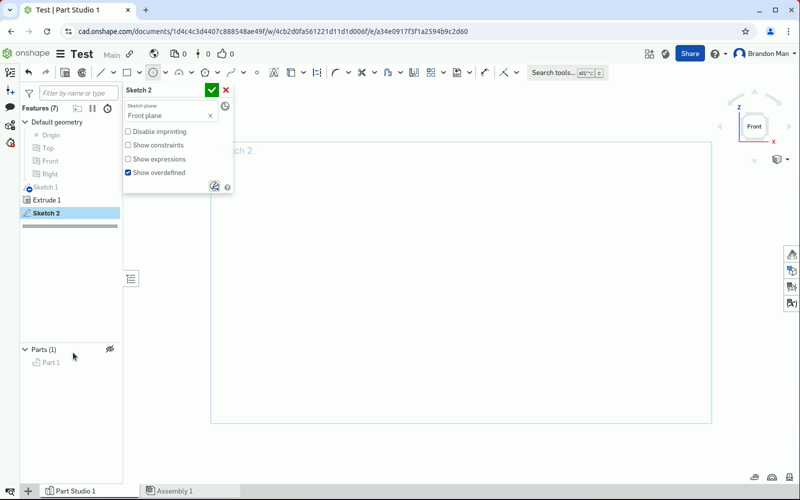
mouse_move(558, 282)
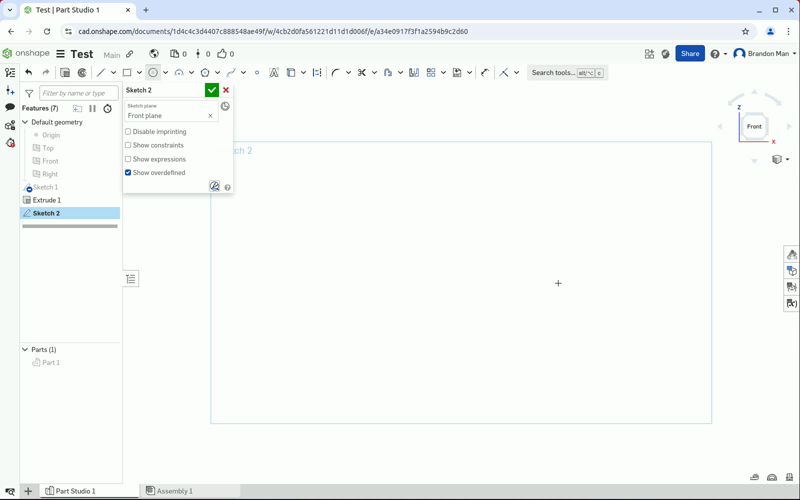
click(558, 282)
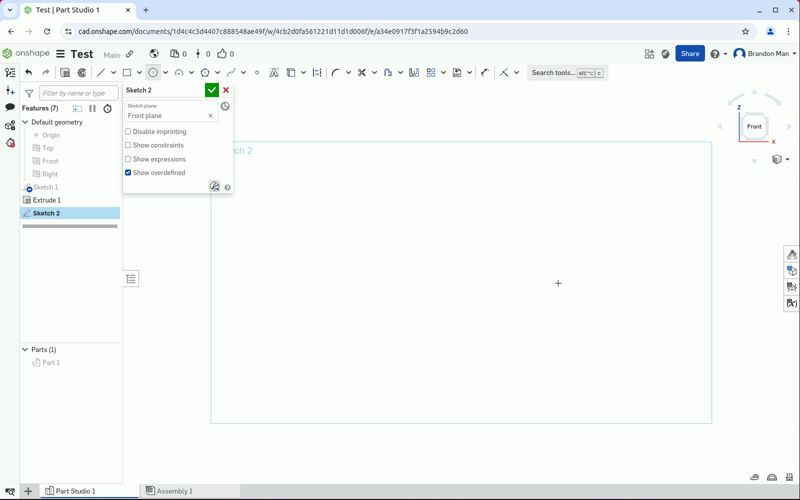
key_up(shift)
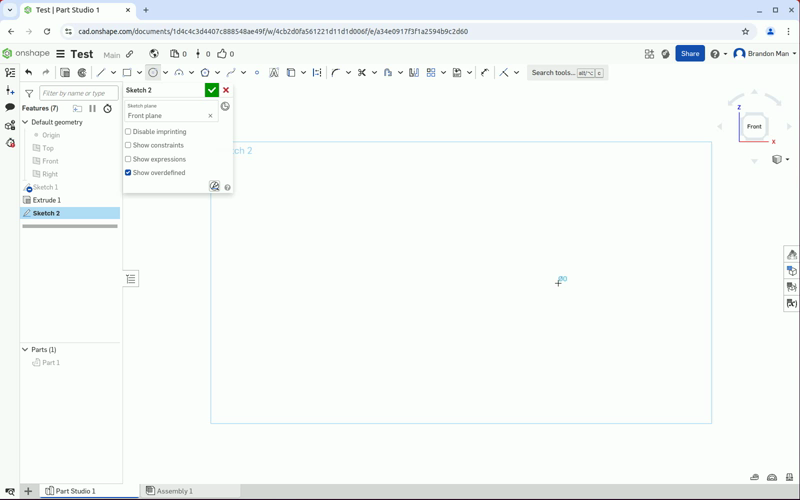
mouse_move(574, 282)
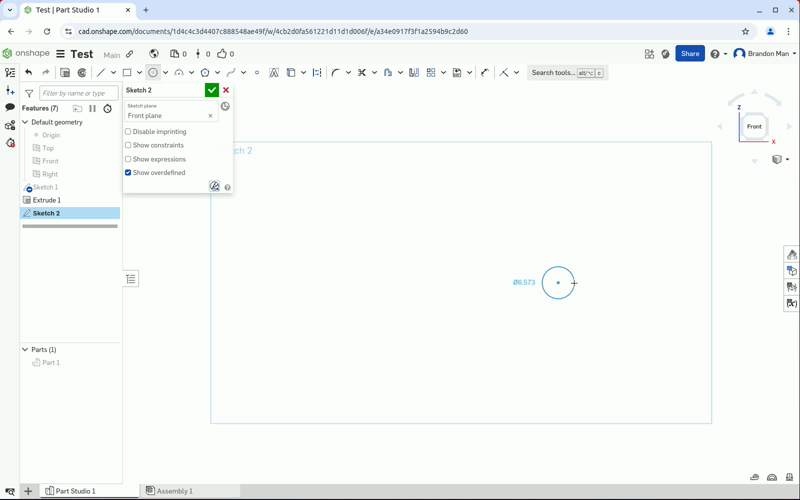
click(574, 282)
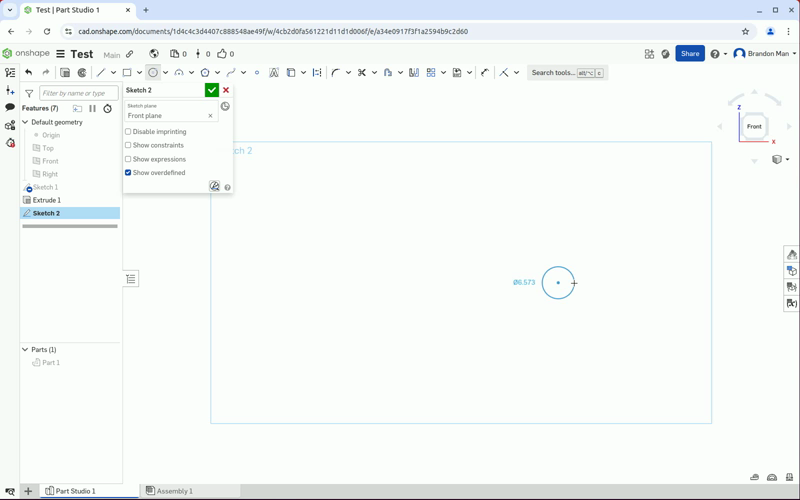
key(esc)
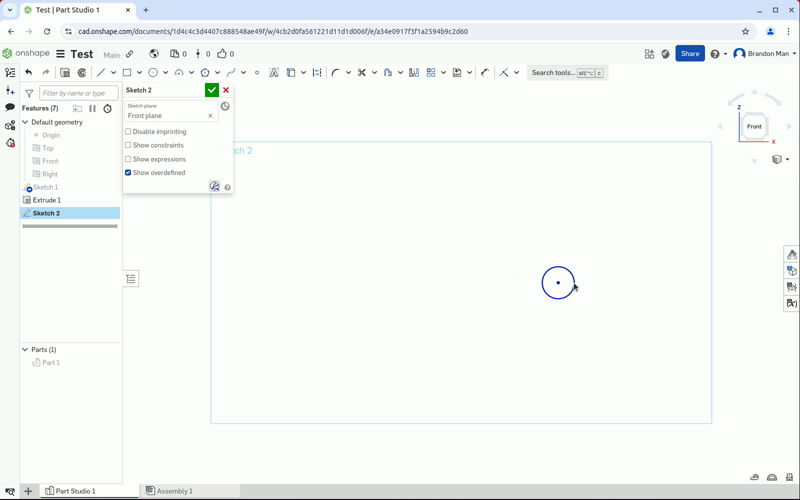
key(c)
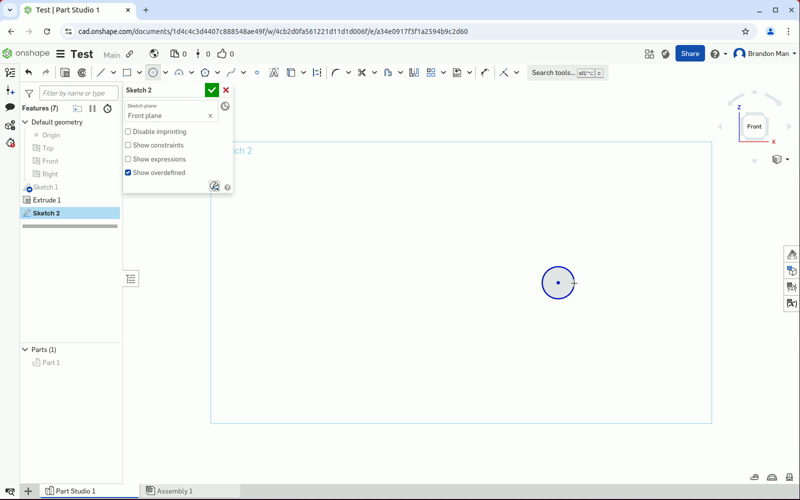
key_down(shift)
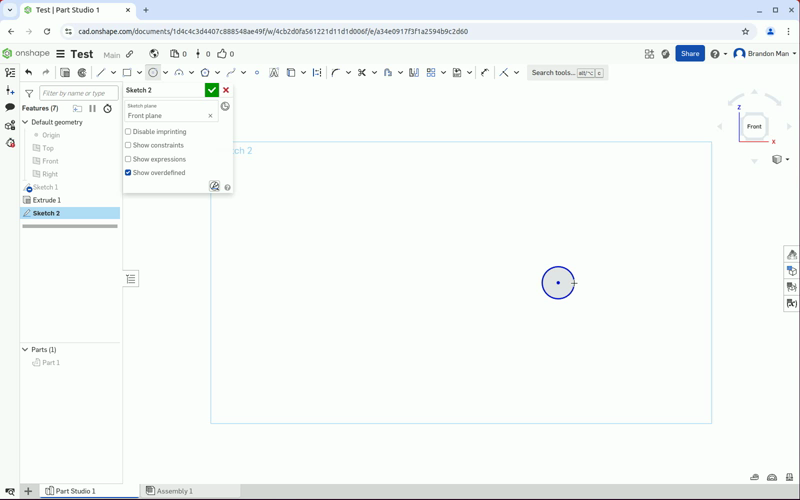
mouse_move(558, 282)
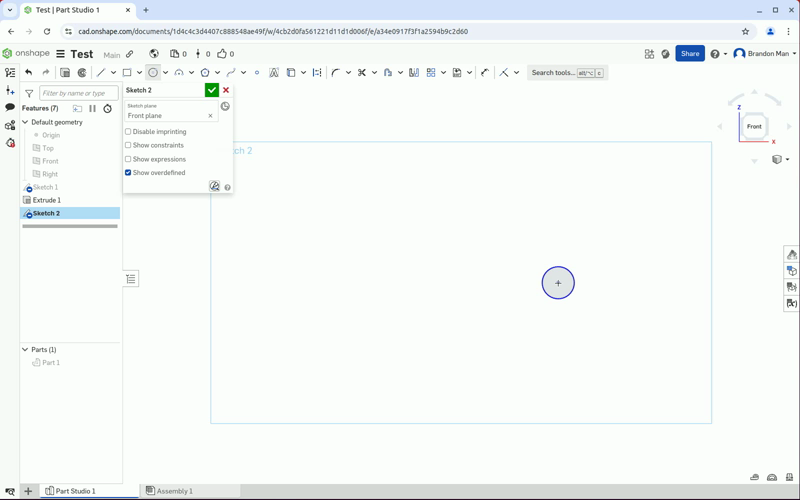
click(558, 282)
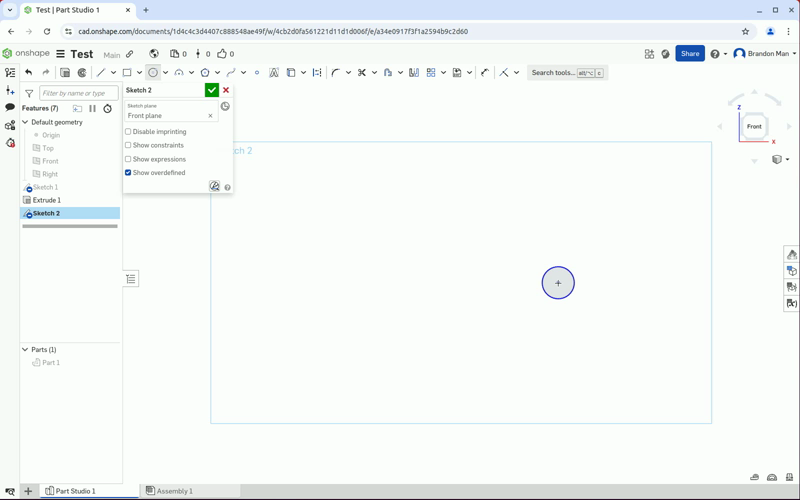
key_up(shift)
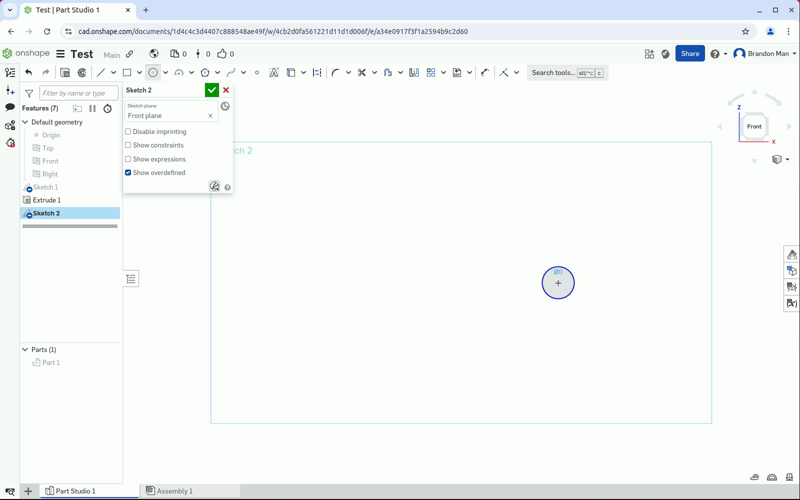
mouse_move(566, 282)
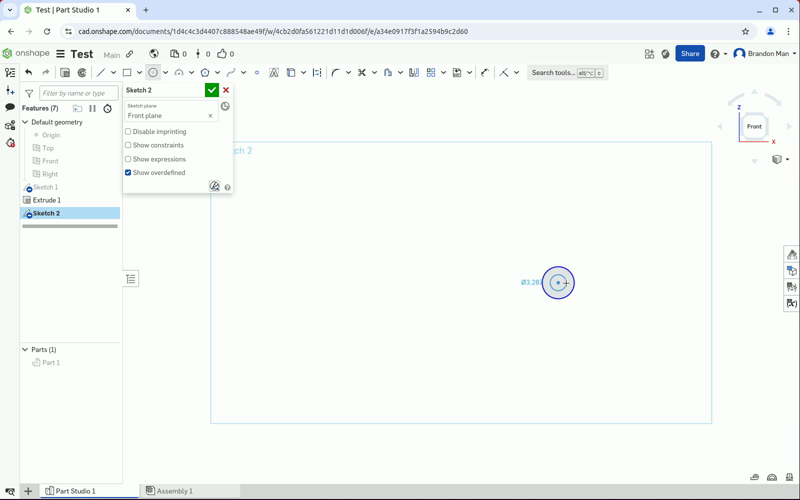
click(566, 282)
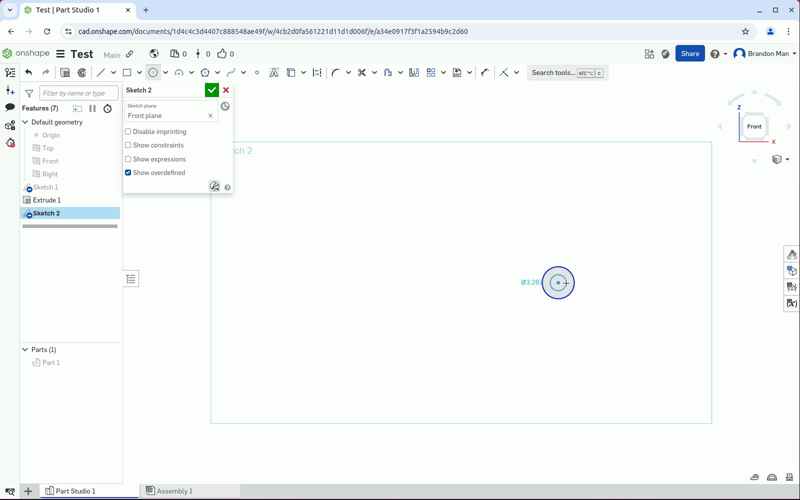
key(esc)
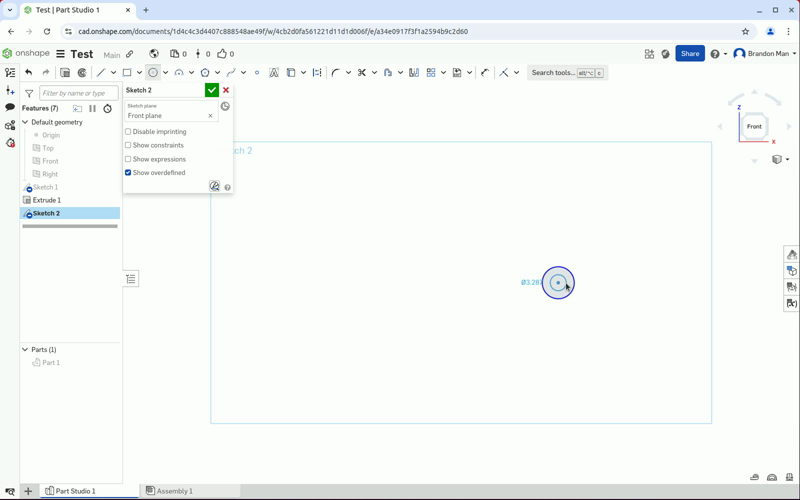
mouse_move(567, 287)
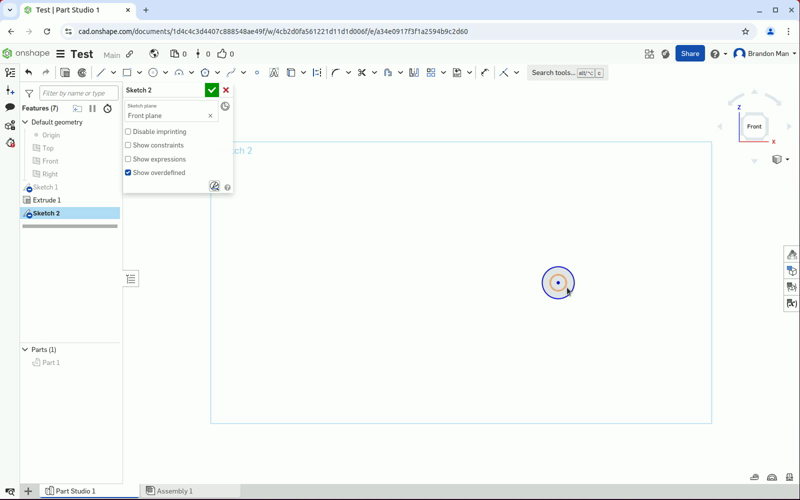
scroll(6)
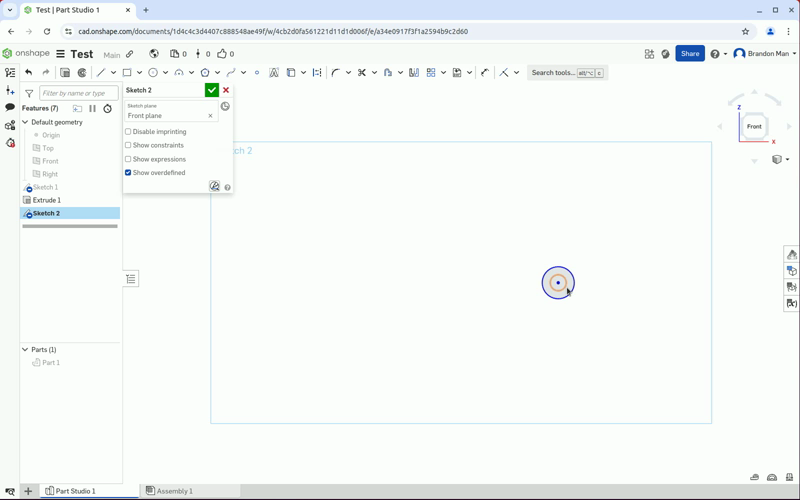
scroll(6)
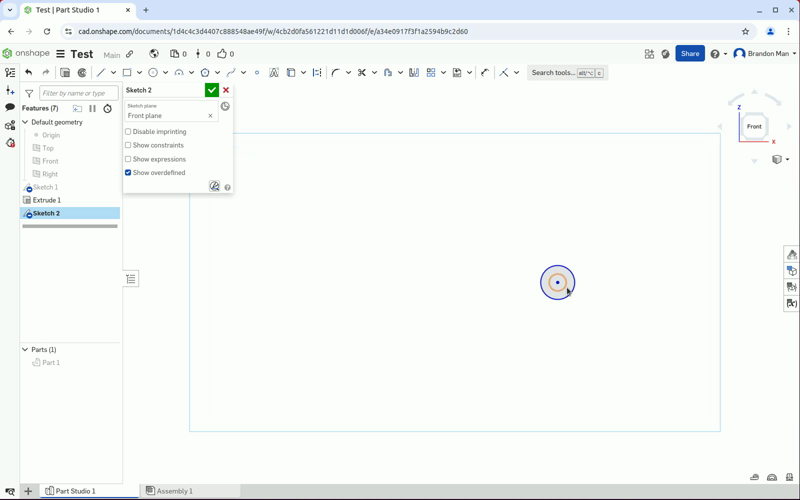
scroll(6)
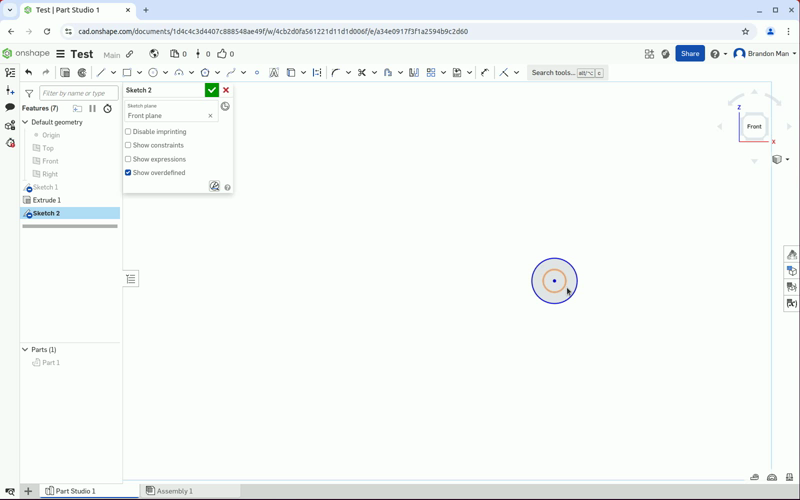
scroll(6)
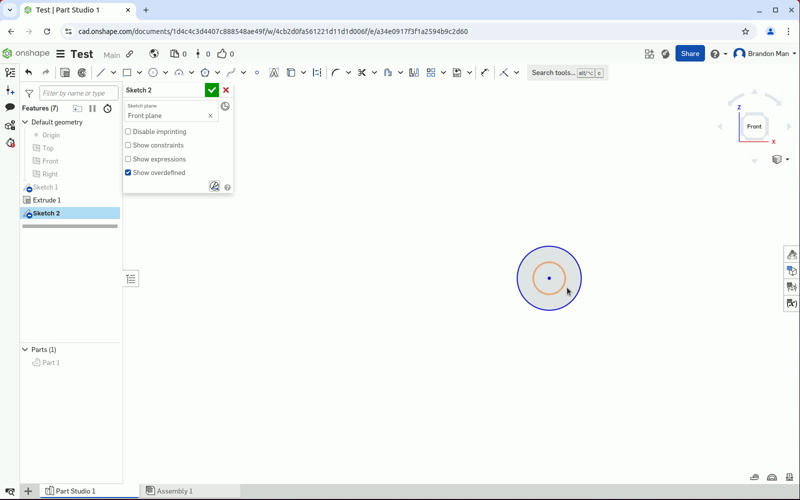
scroll(6)
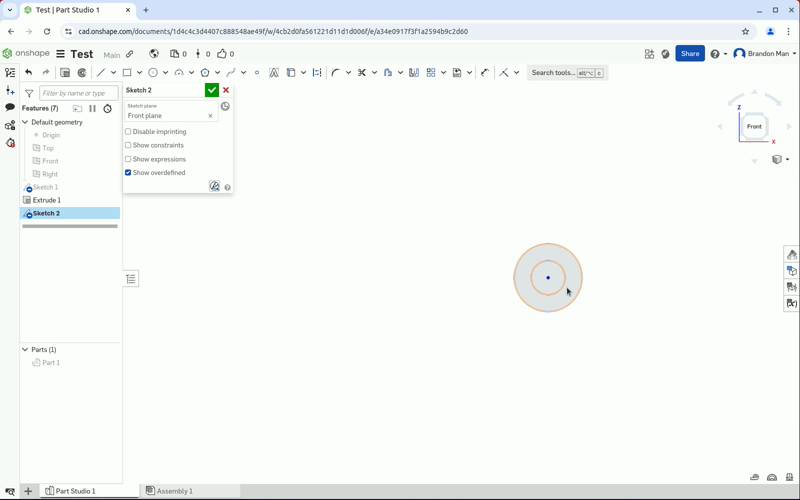
scroll(6)
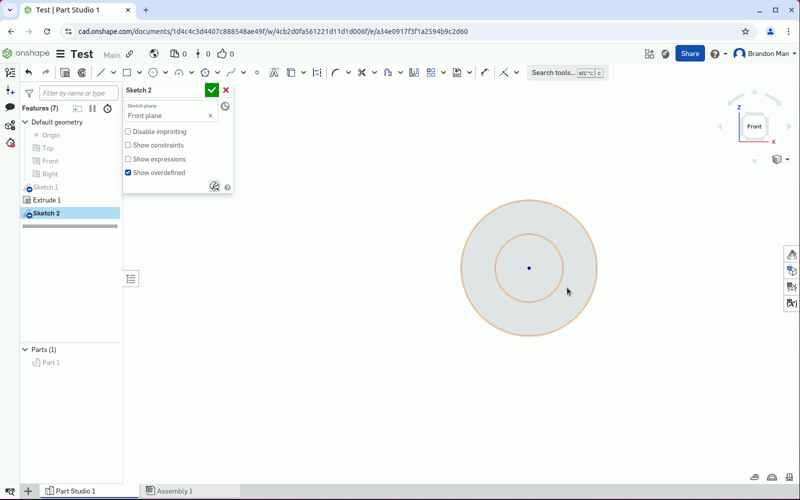
scroll(6)
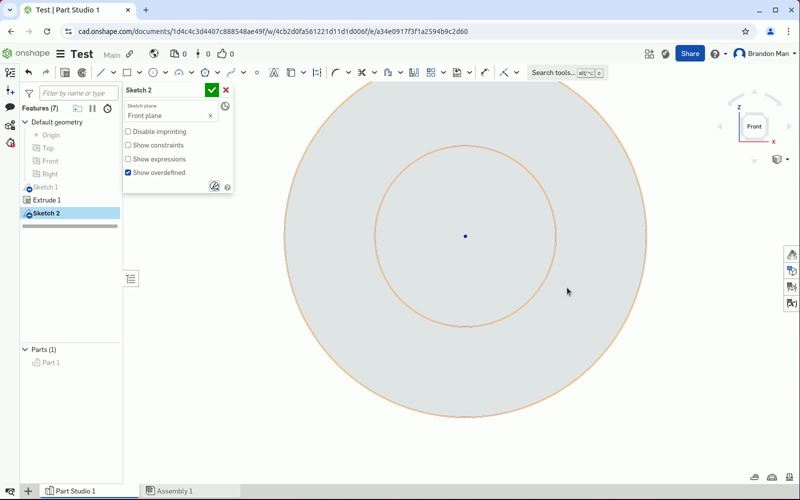
click(567, 287)
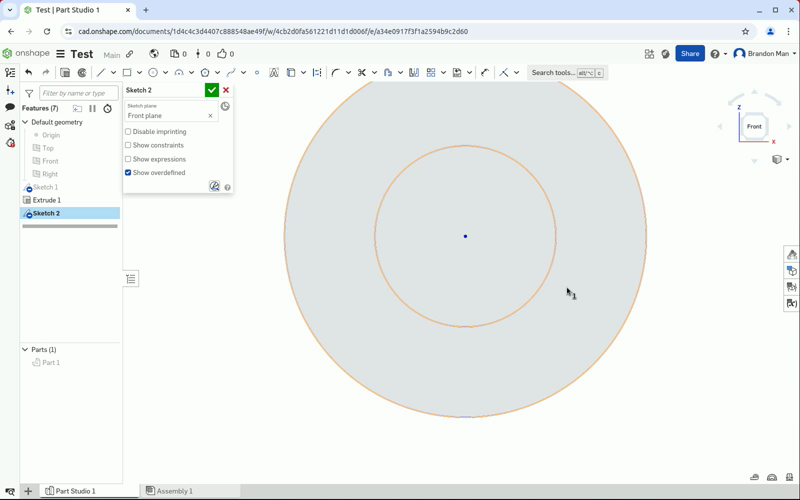
scroll(-6)
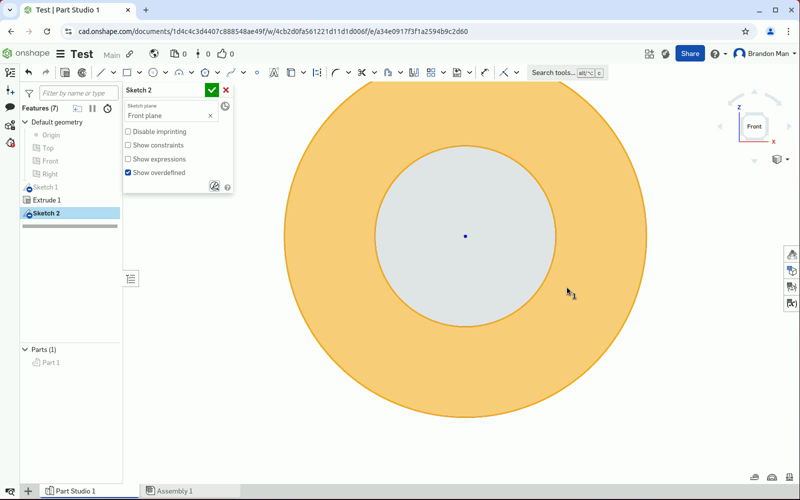
scroll(-6)
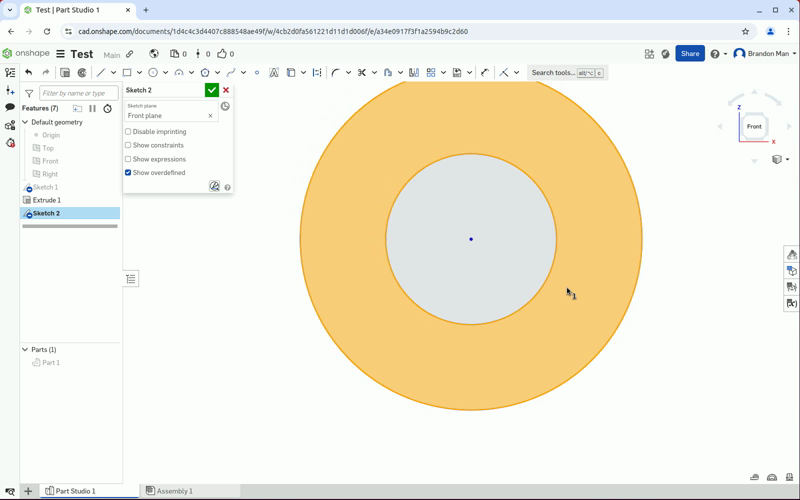
scroll(-6)
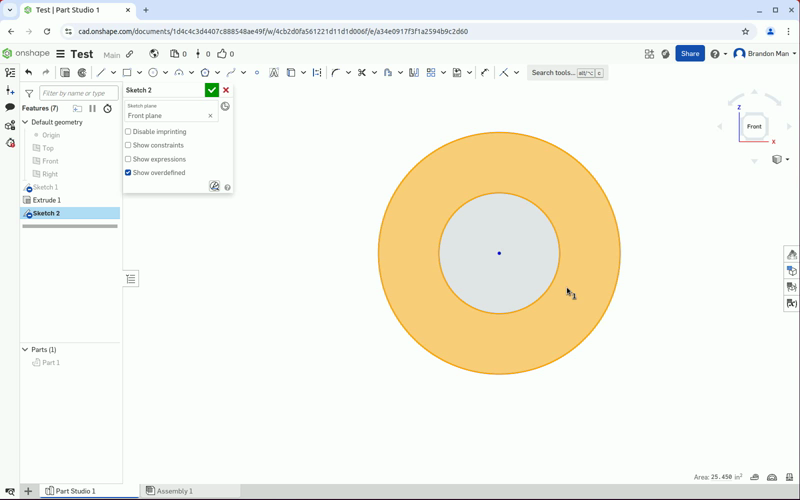
scroll(-6)
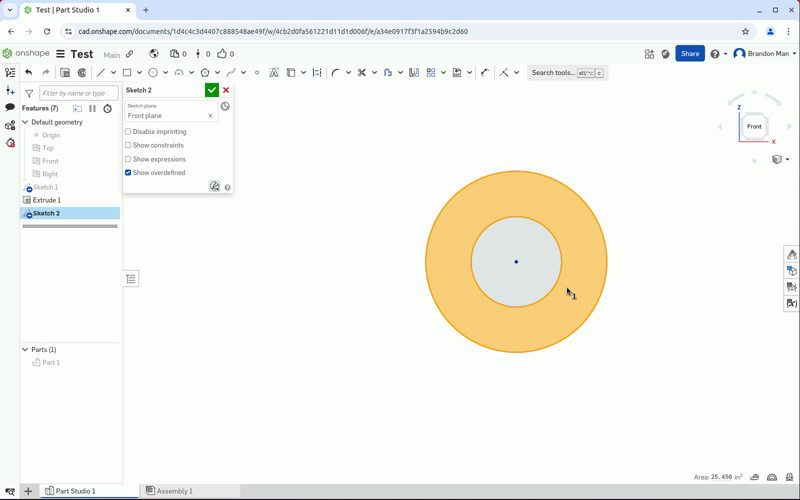
scroll(-6)
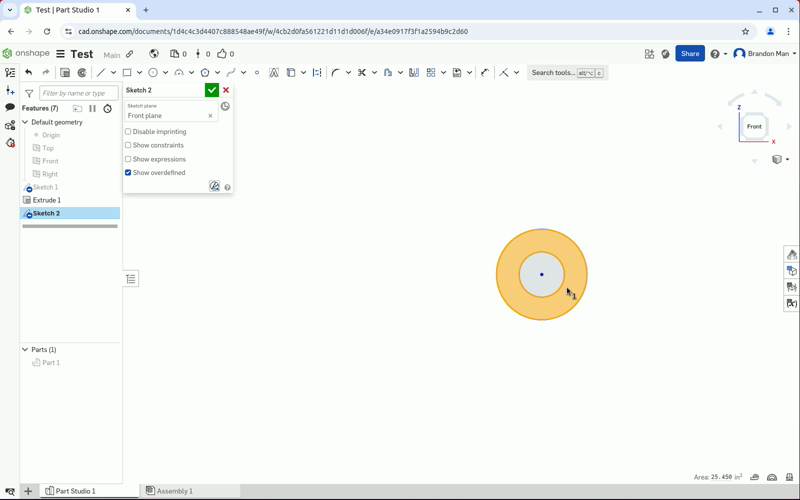
scroll(-6)
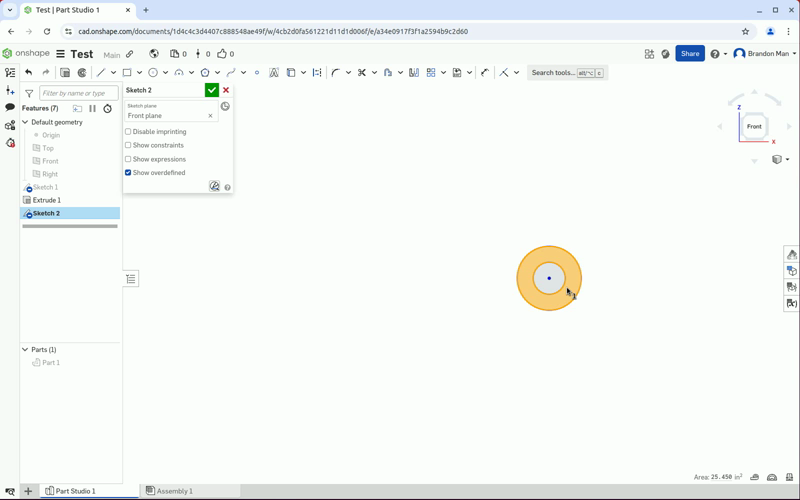
scroll(-6)
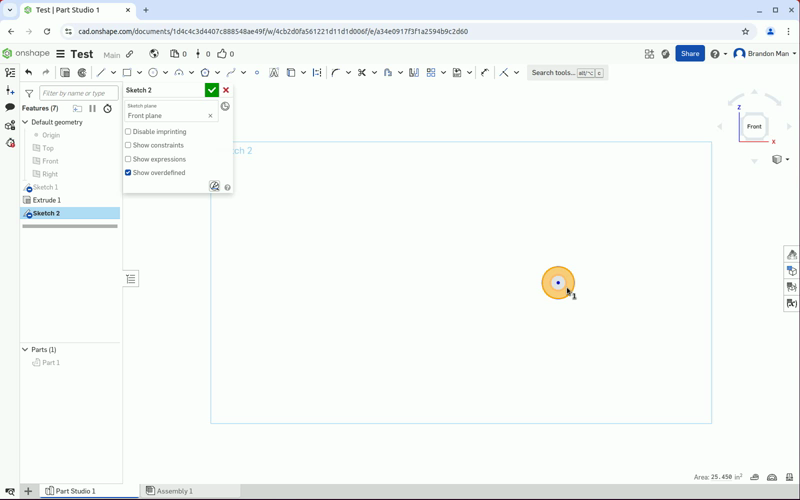
mouse_move(73, 352)
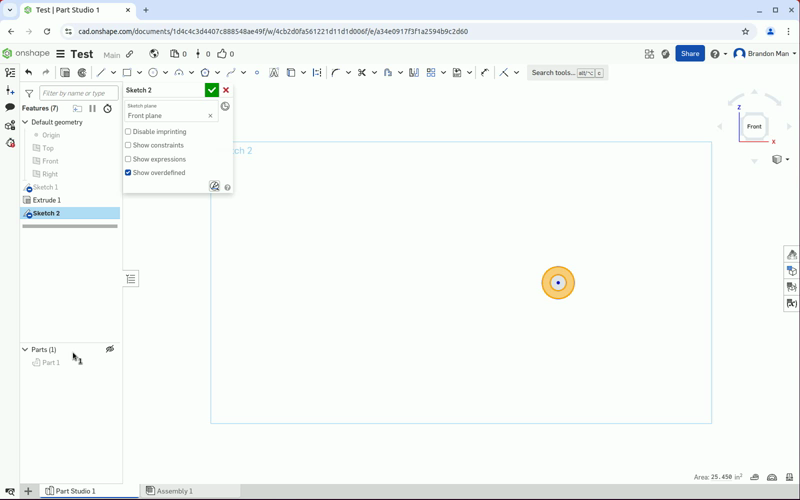
key(shift+y)
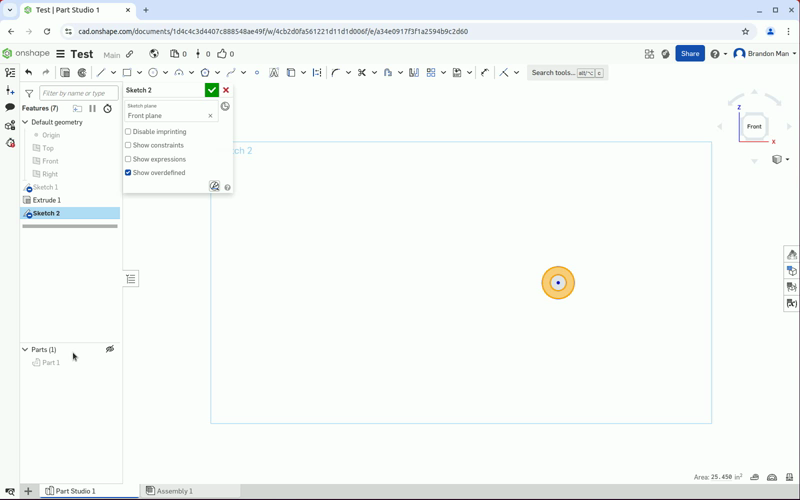
key(shift+e)
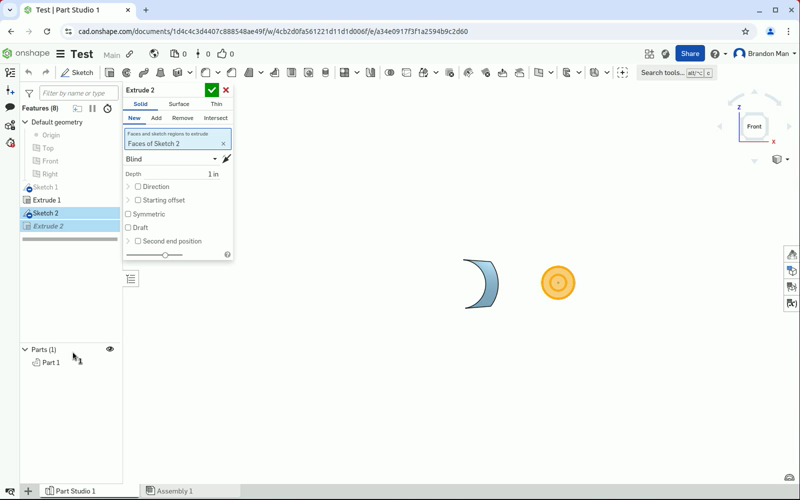
mouse_move(143, 106)
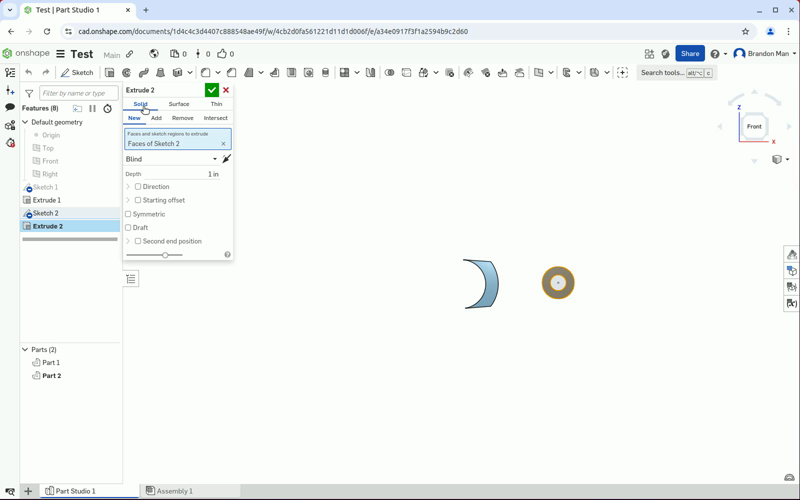
click(143, 106)
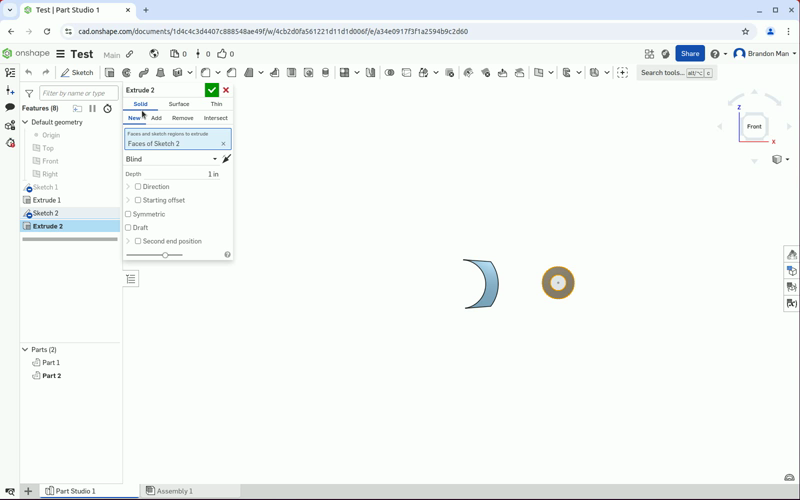
mouse_move(137, 120)
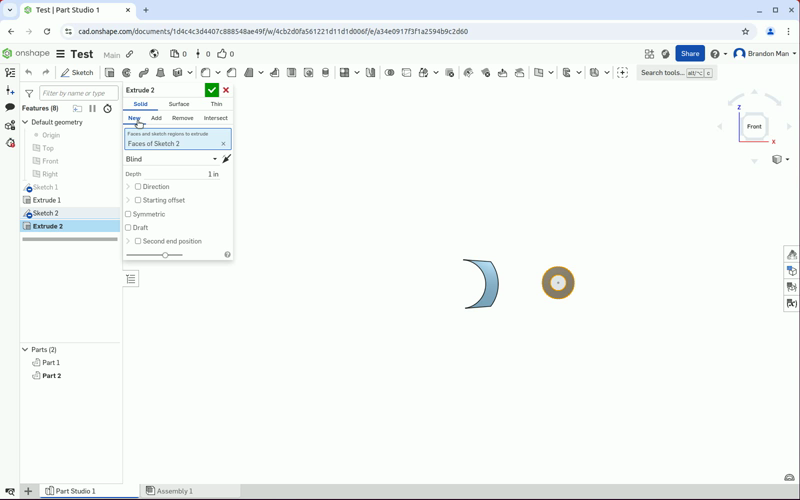
click(137, 120)
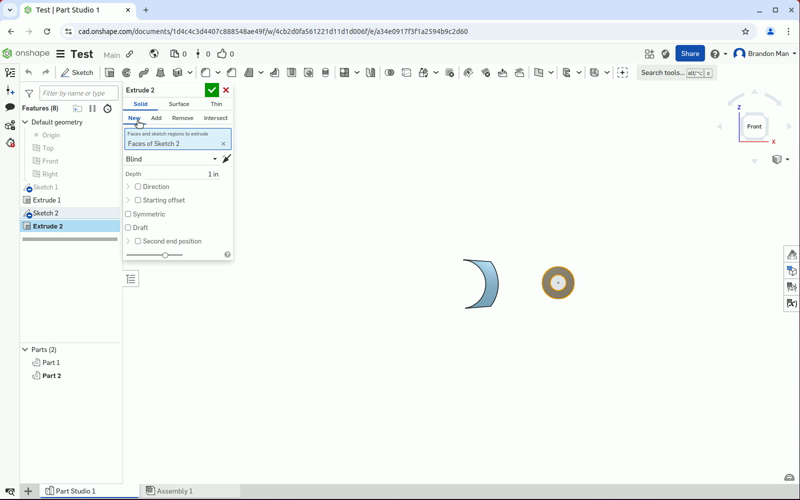
key(tab, 4)
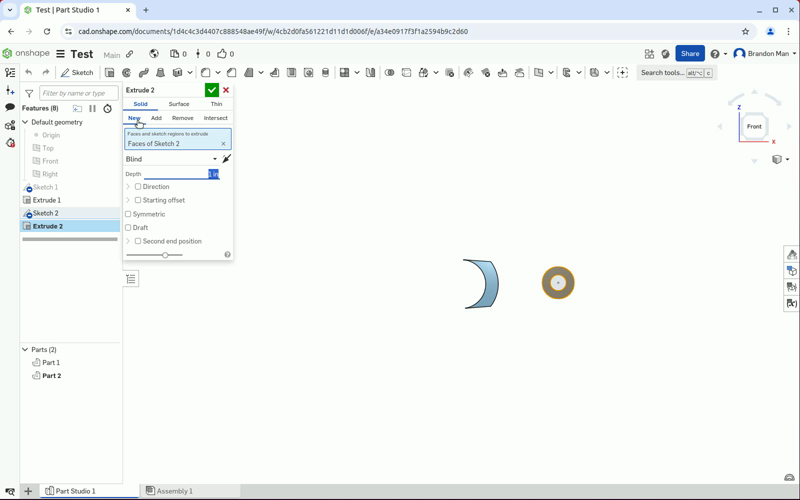
text(3.37)
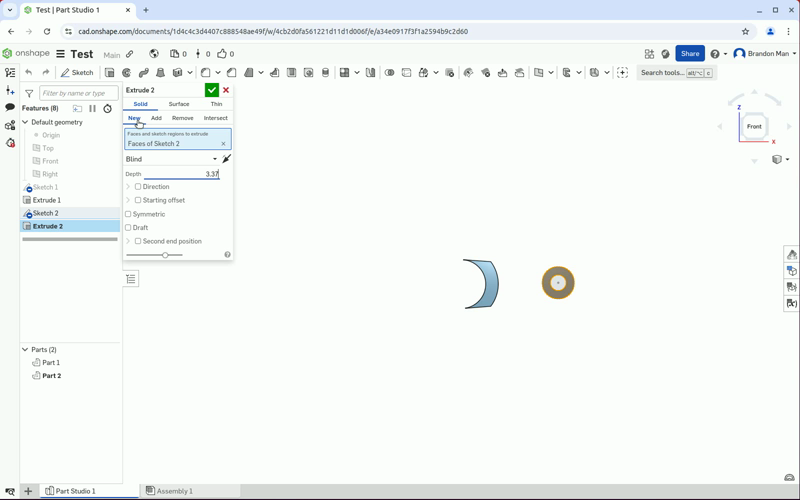
key(enter)
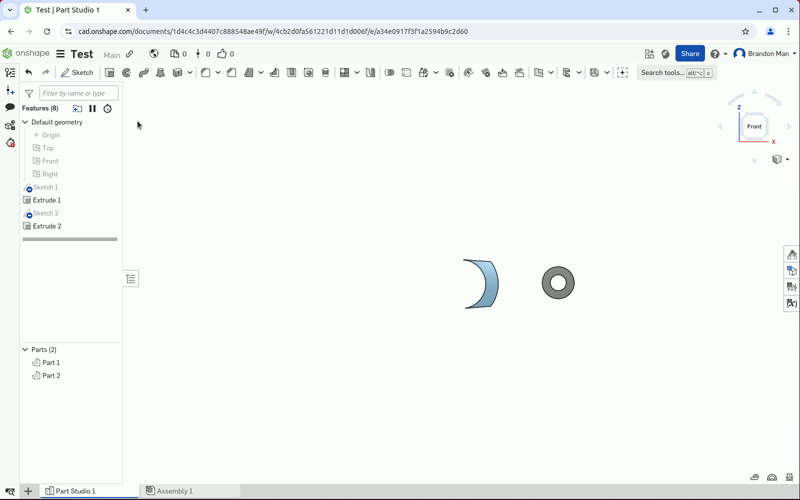
key(shift+h)
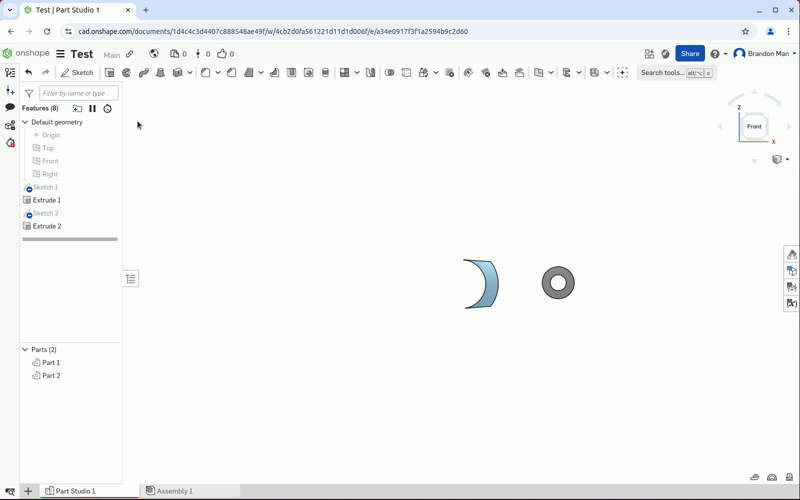
key(shift+h)
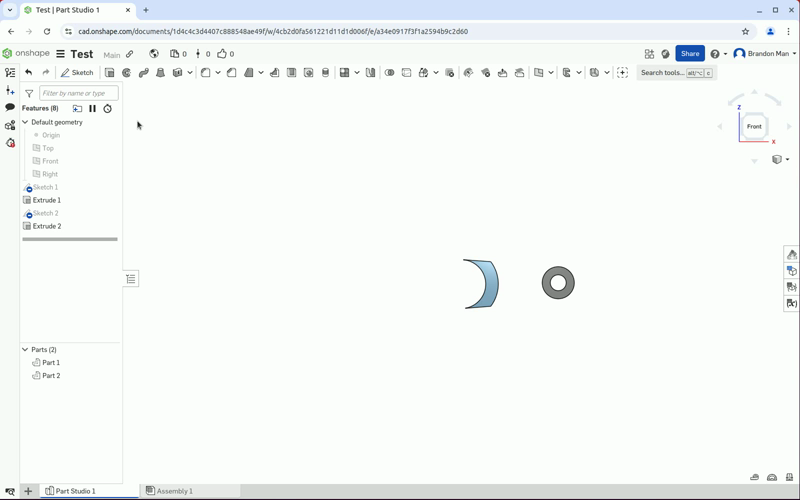
mouse_move(73, 189)
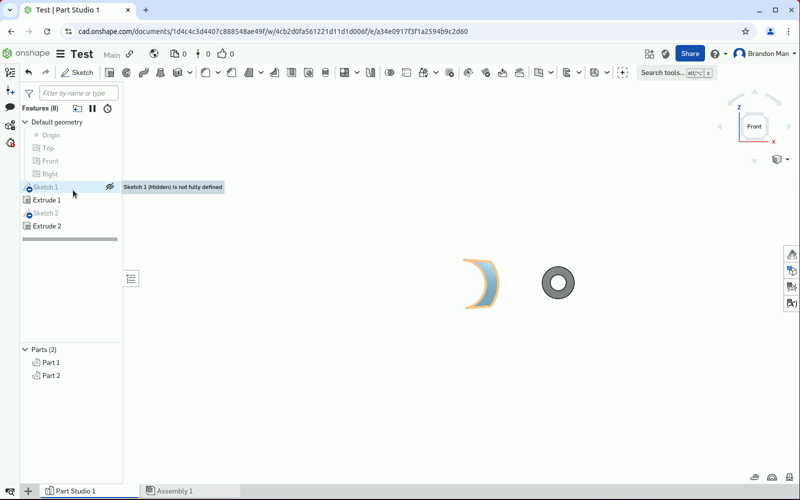
click(73, 189)
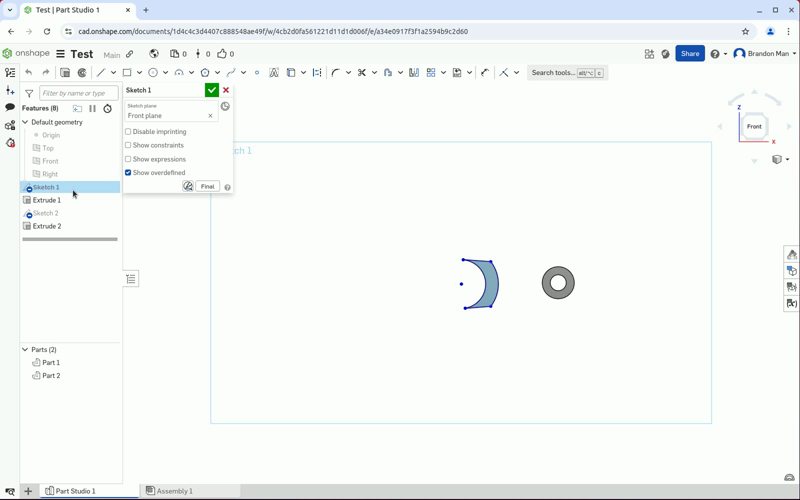
mouse_move(229, 92)
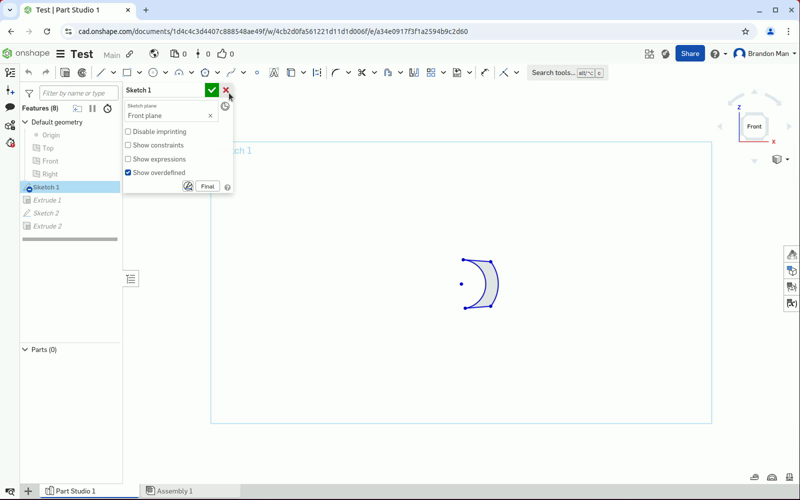
click(229, 92)
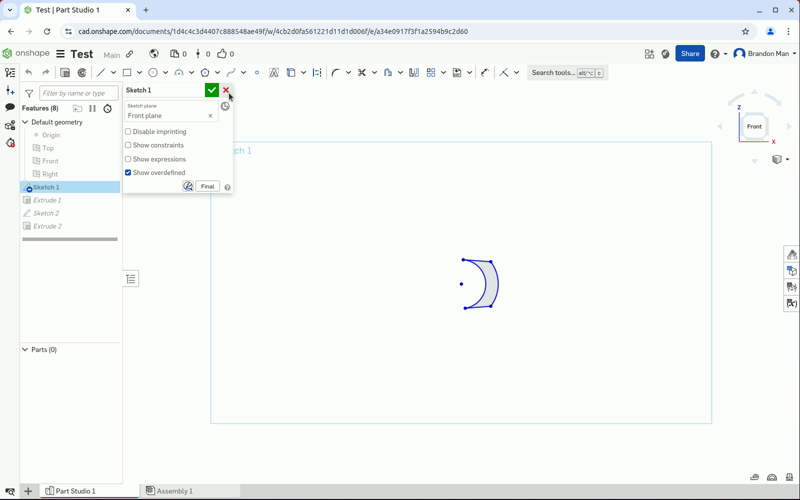
key(shift+s)
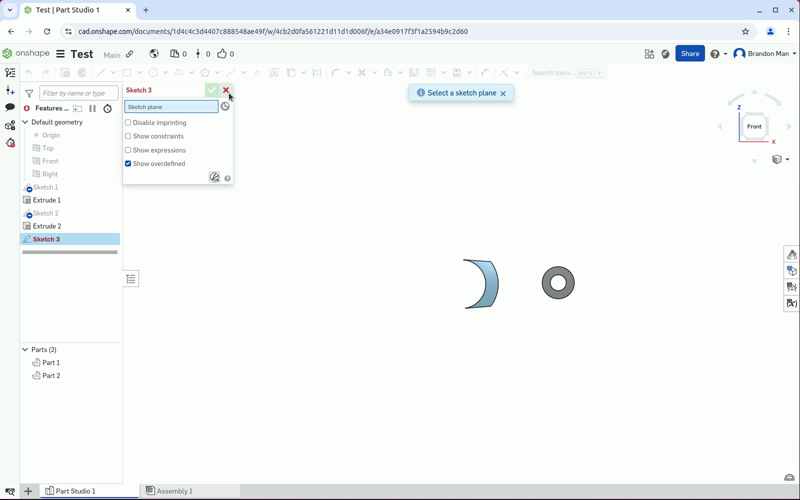
mouse_move(73, 163)
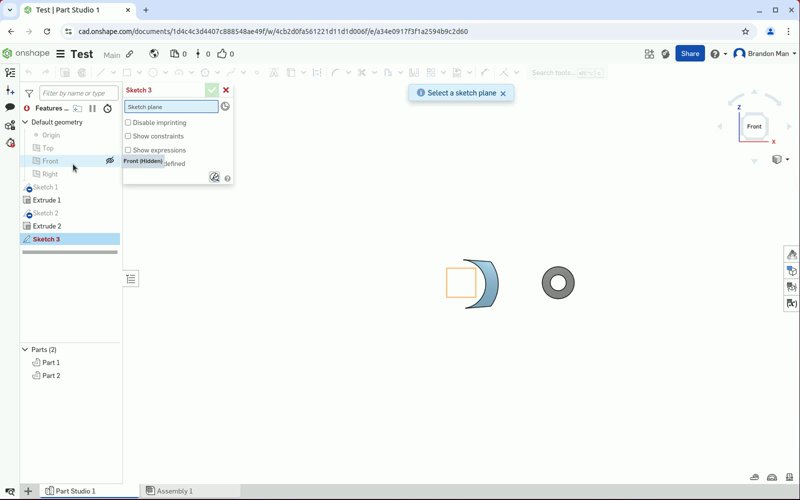
click(73, 163)
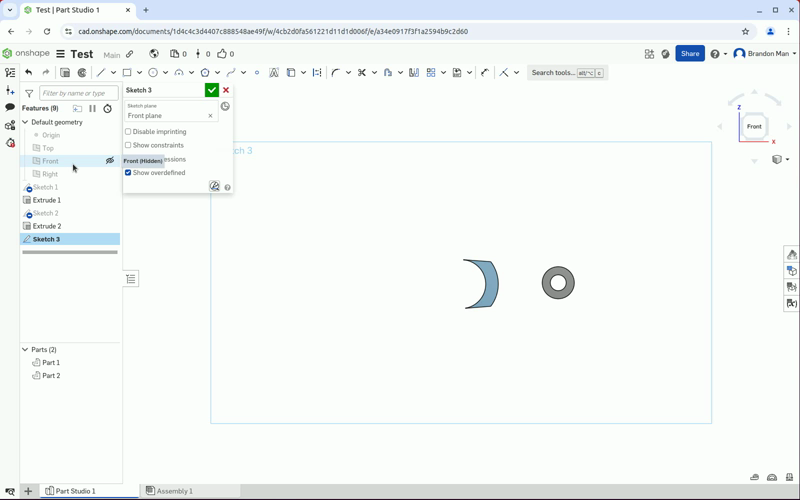
mouse_move(73, 352)
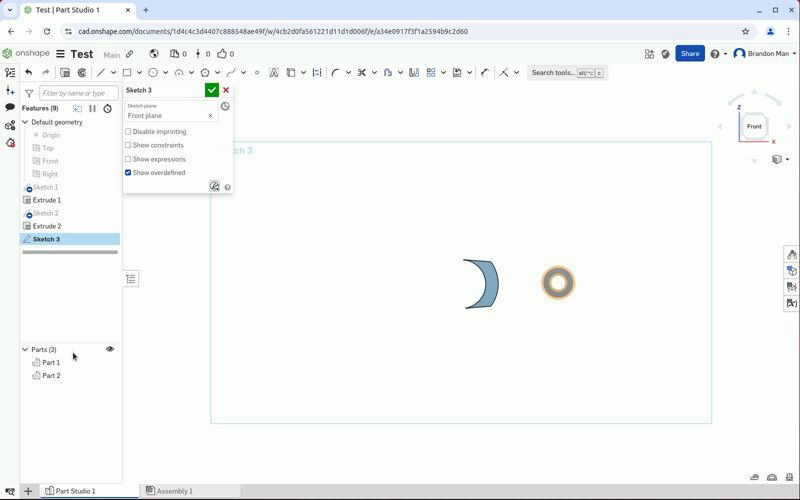
key(y)
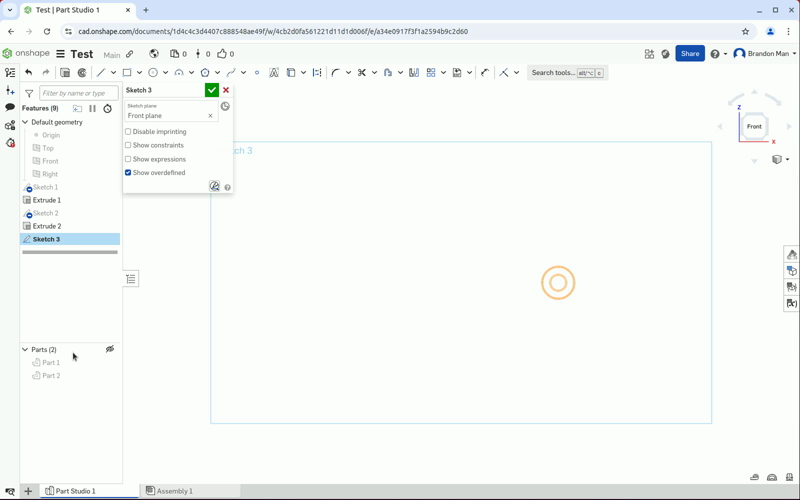
key(l)
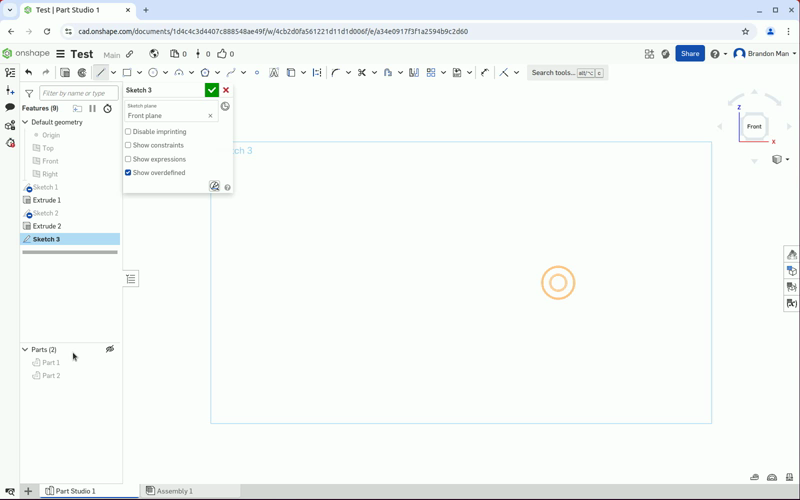
key_down(shift)
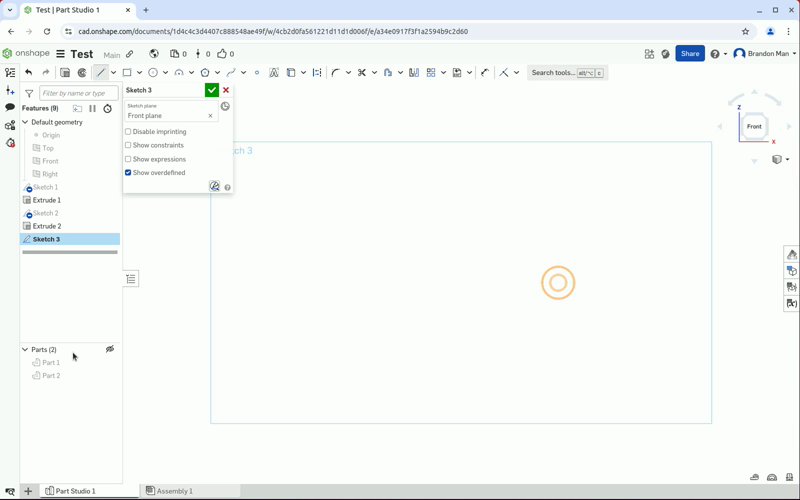
mouse_move(489, 304)
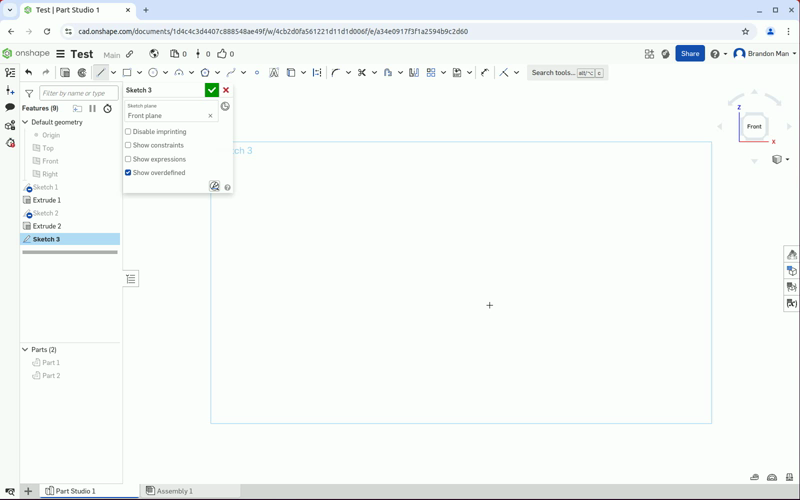
click(489, 304)
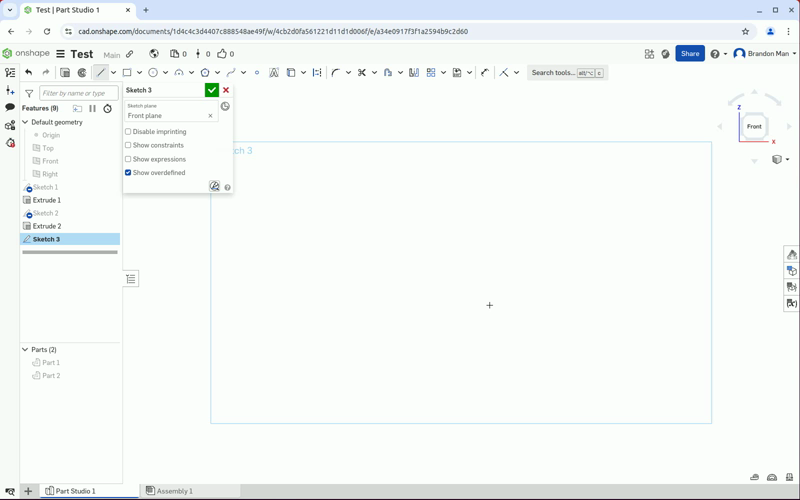
key_up(shift)
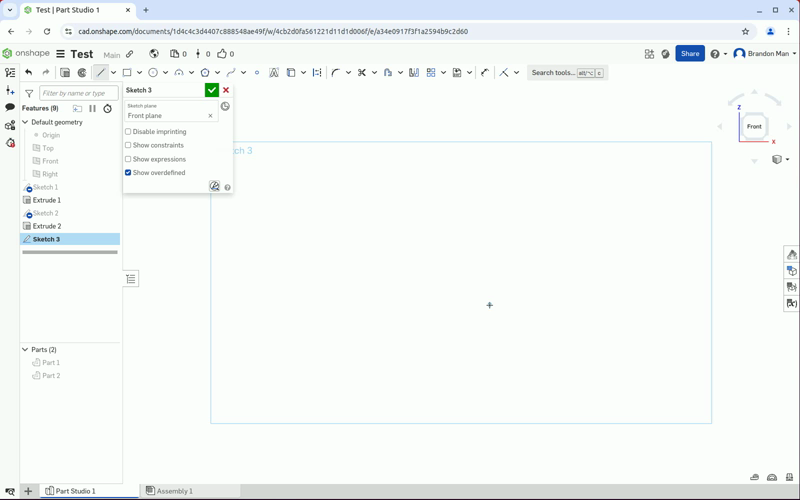
key_down(shift)
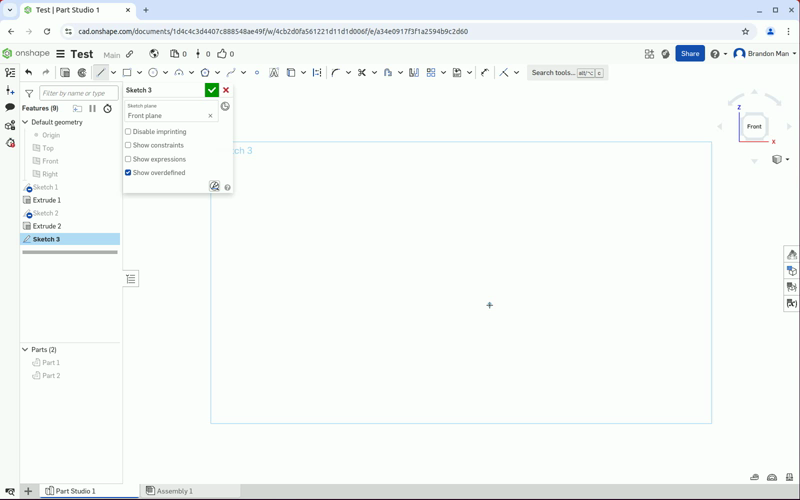
mouse_move(559, 298)
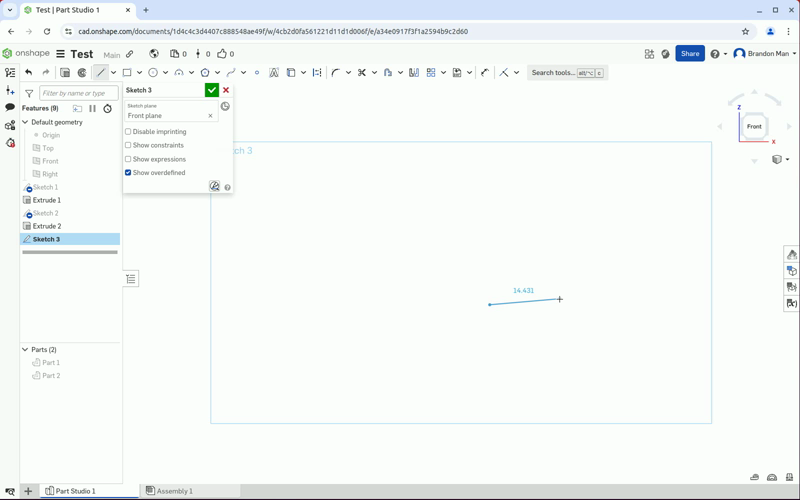
click(559, 298)
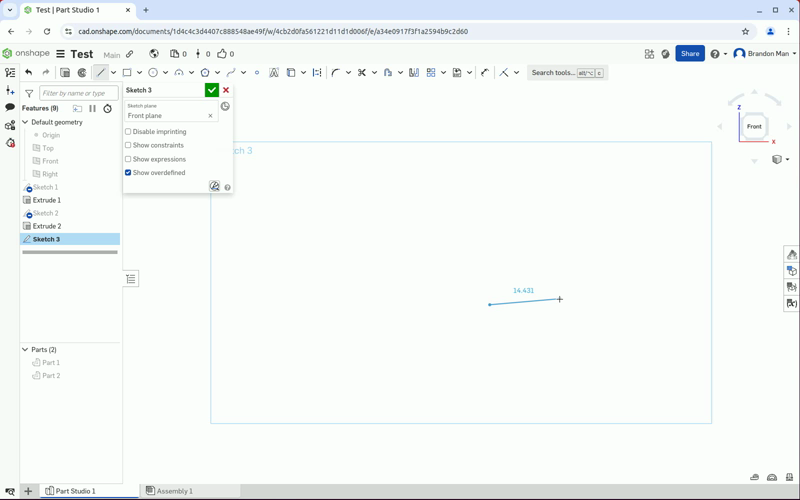
key_up(shift)
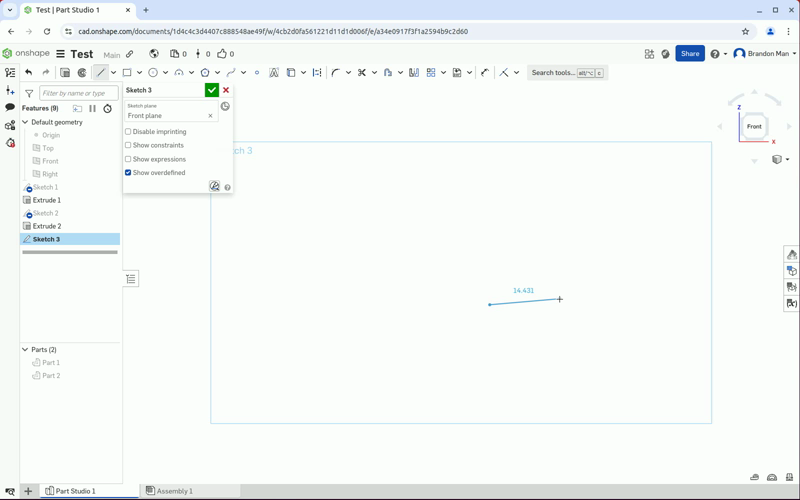
key(esc)
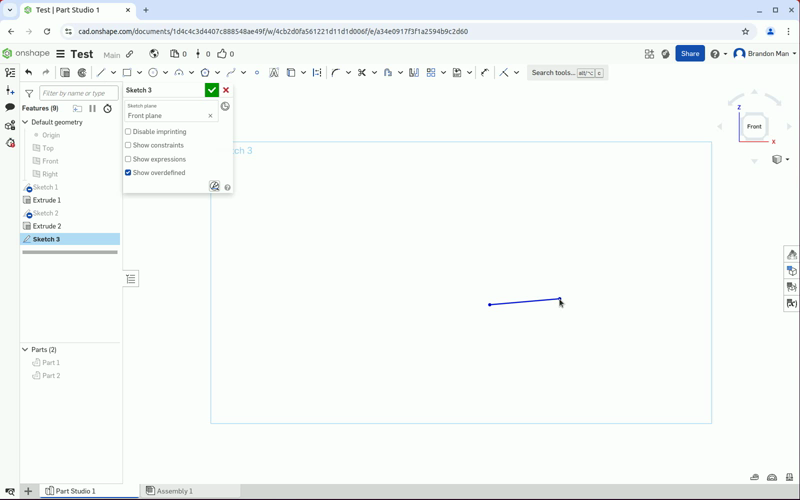
key(a)
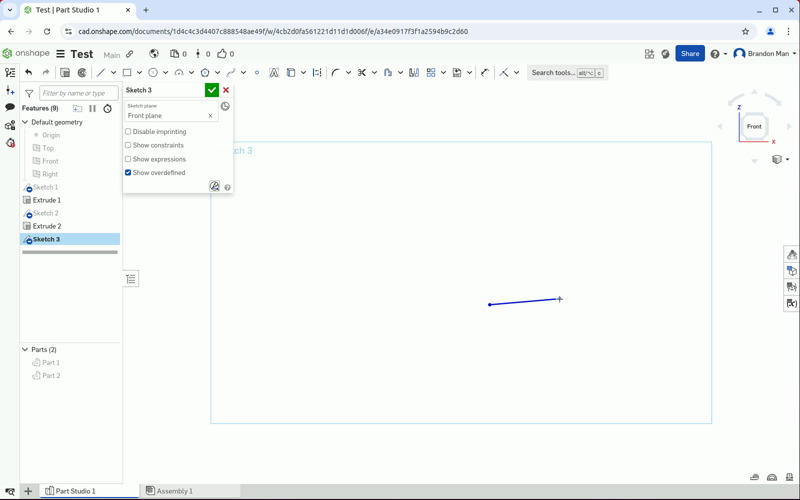
mouse_move(559, 298)
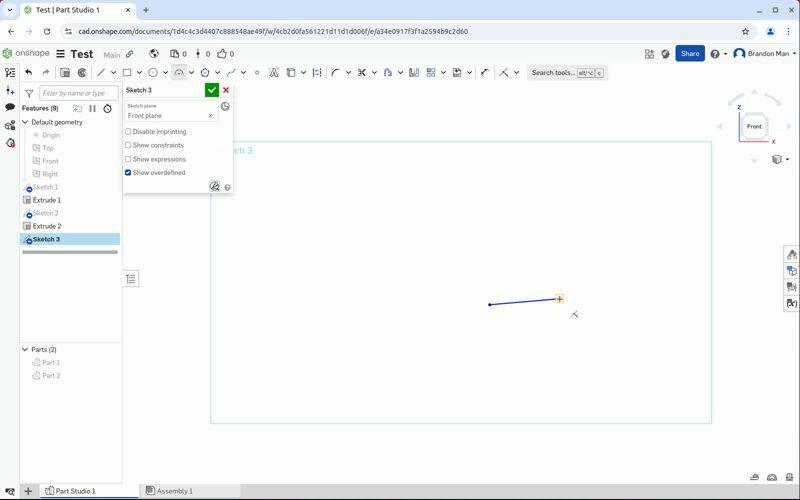
click(559, 298)
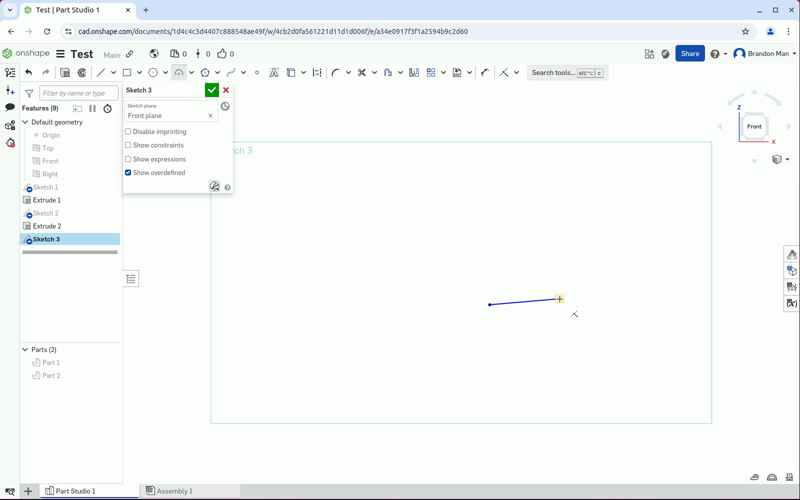
key_down(shift)
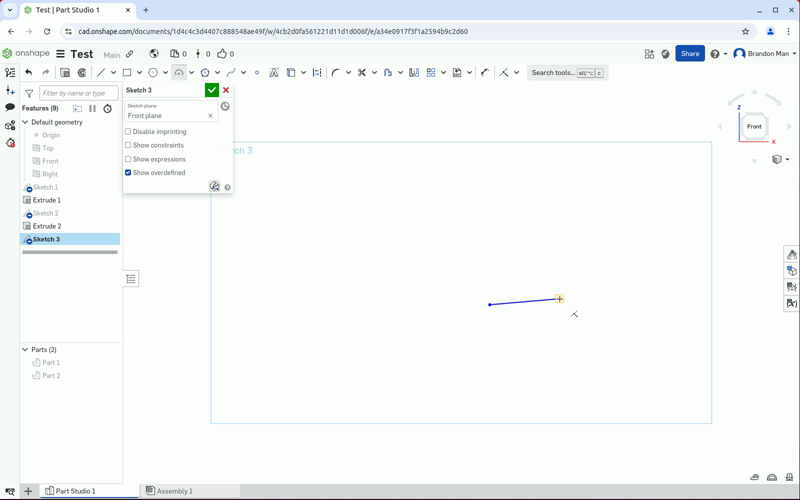
mouse_move(559, 266)
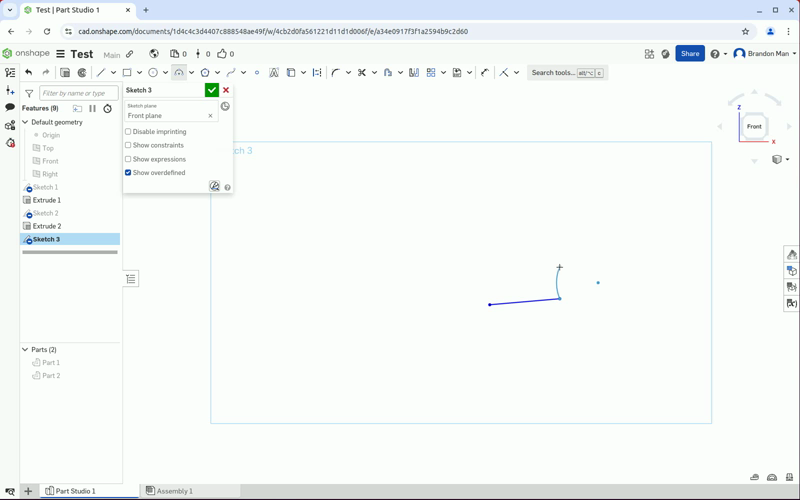
click(559, 266)
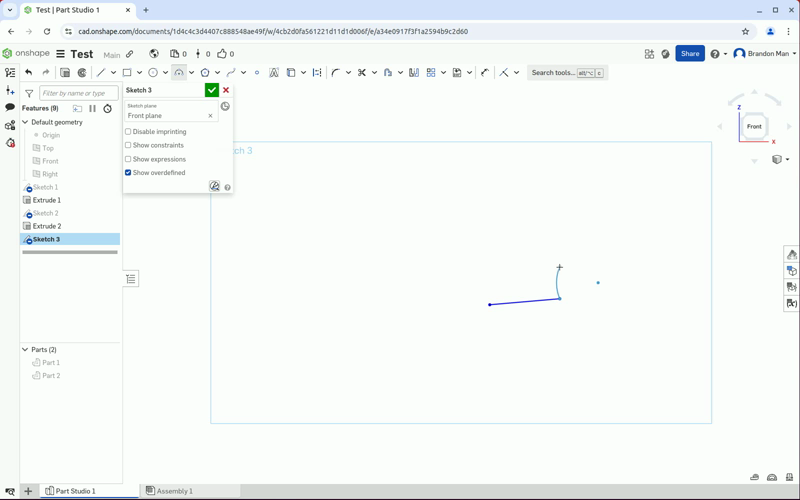
mouse_move(542, 282)
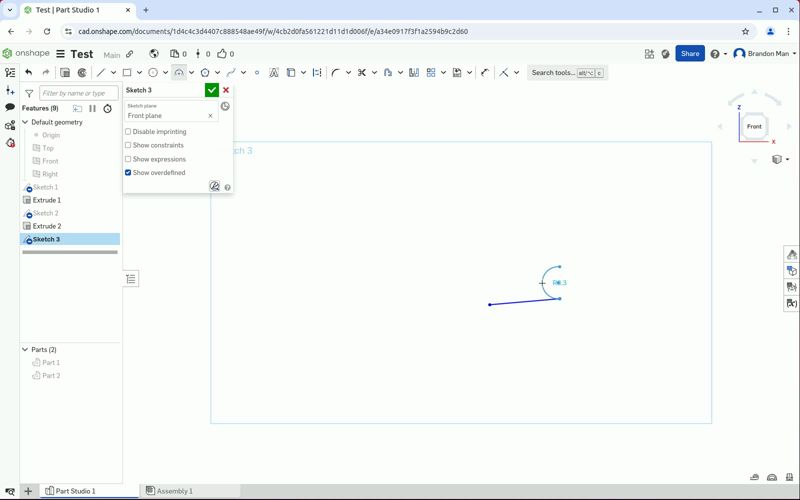
click(542, 282)
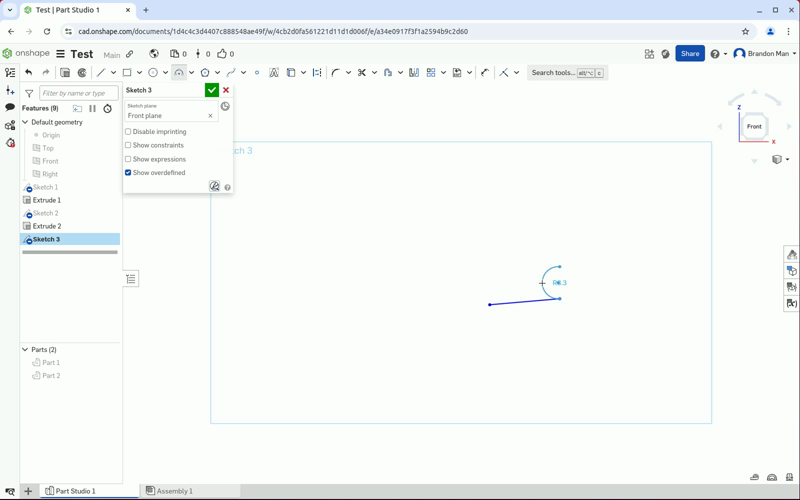
key_up(shift)
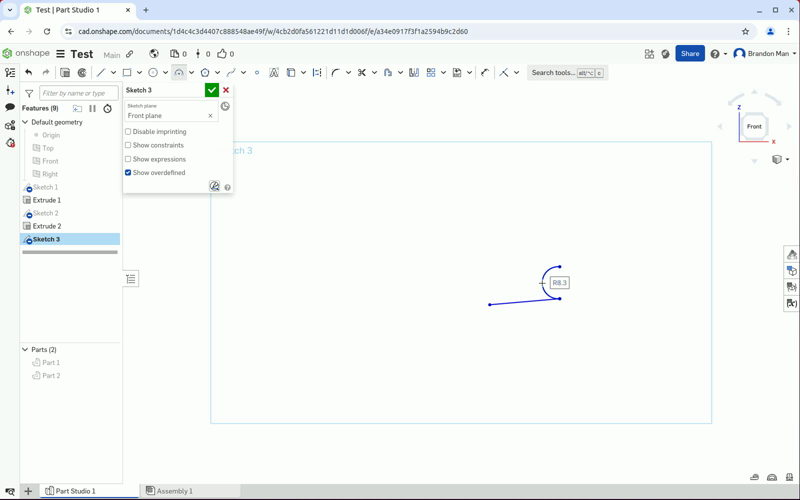
key(esc)
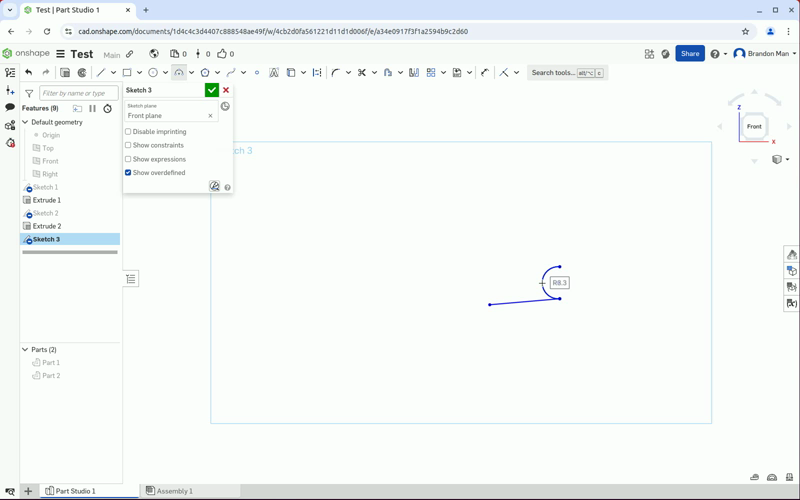
key(l)
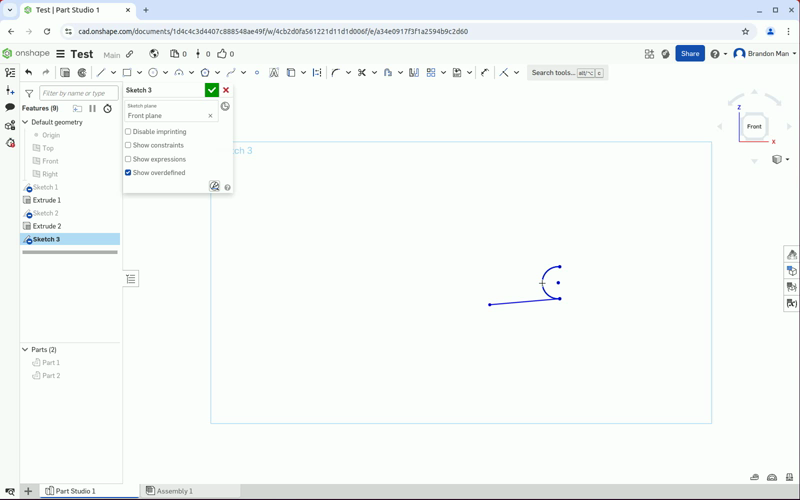
mouse_move(559, 266)
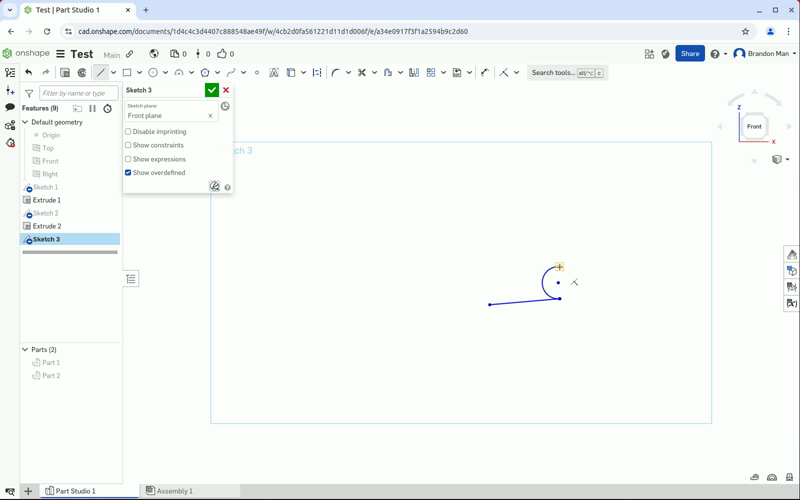
click(559, 266)
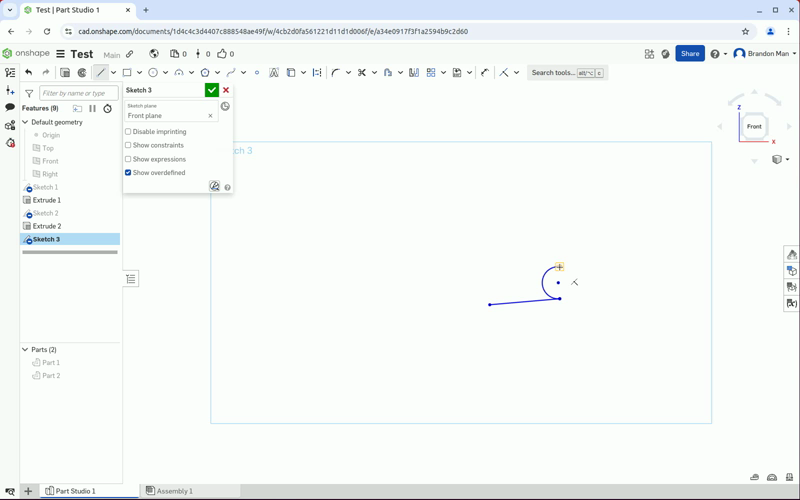
key_down(shift)
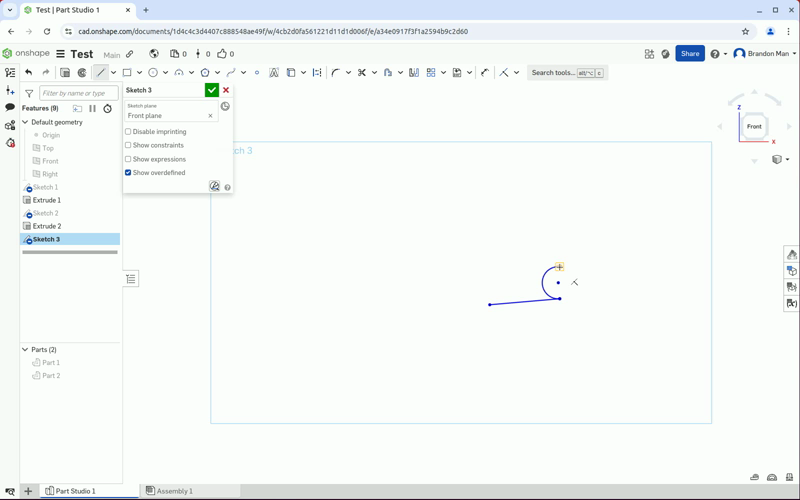
mouse_move(589, 266)
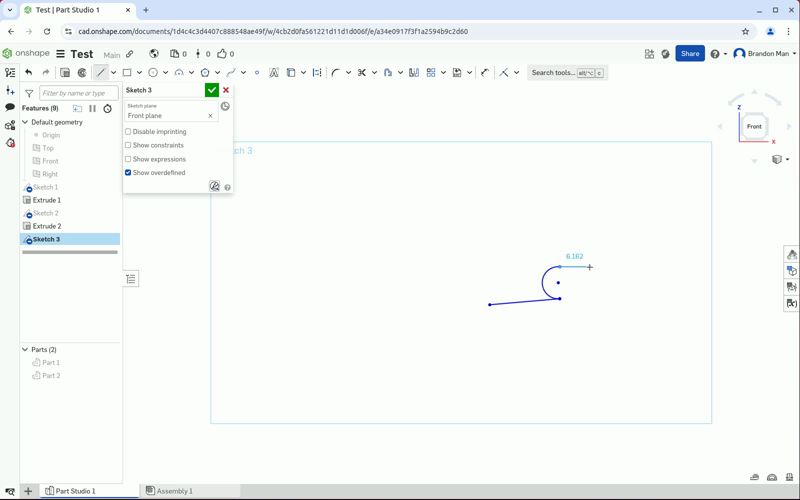
mouse_move(517, 262)
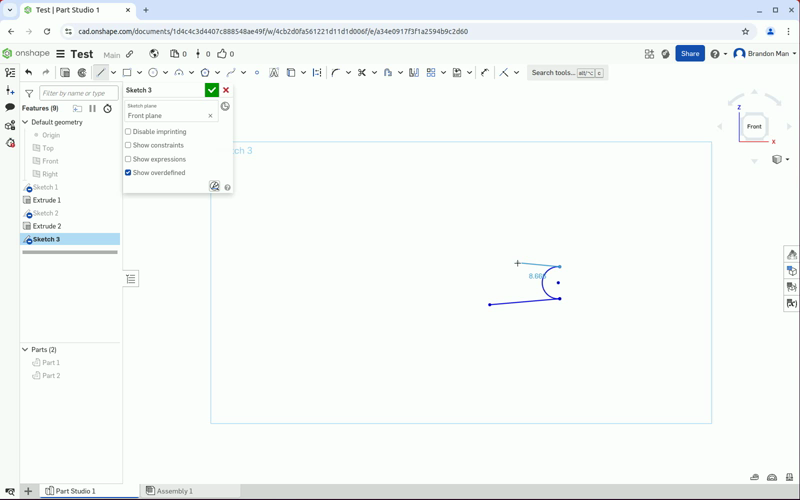
click(517, 262)
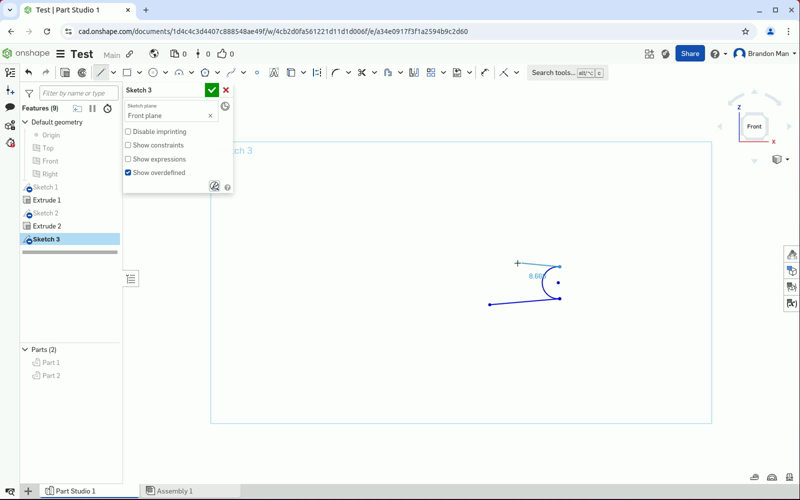
key_up(shift)
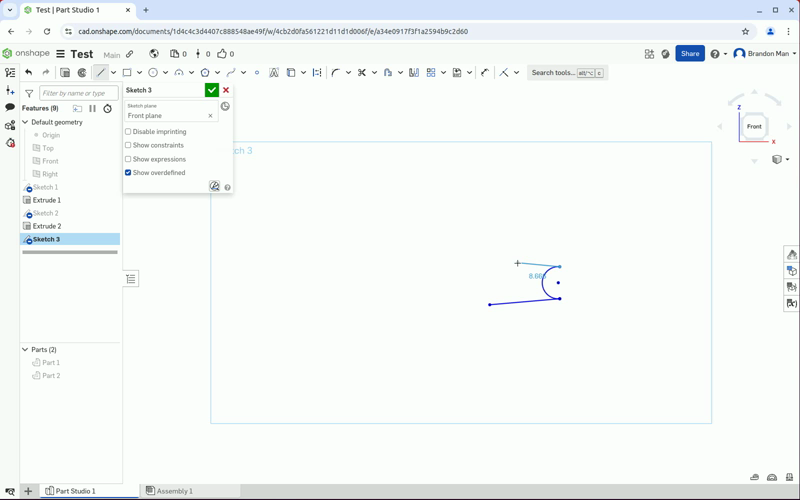
key(esc)
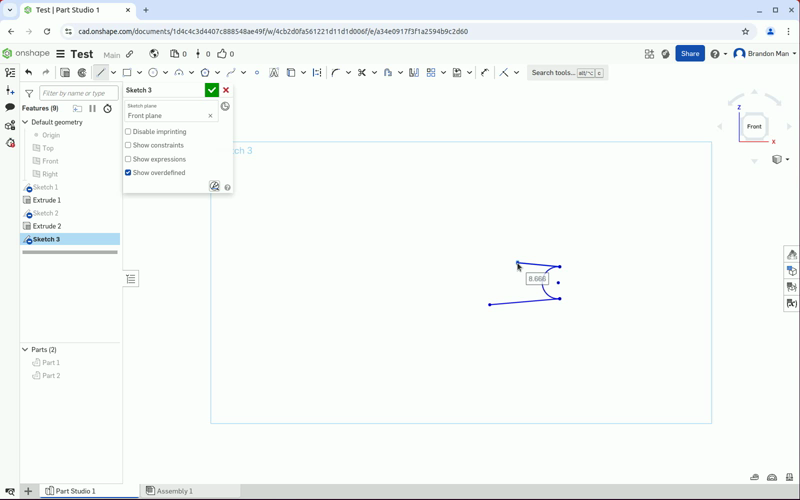
key(a)
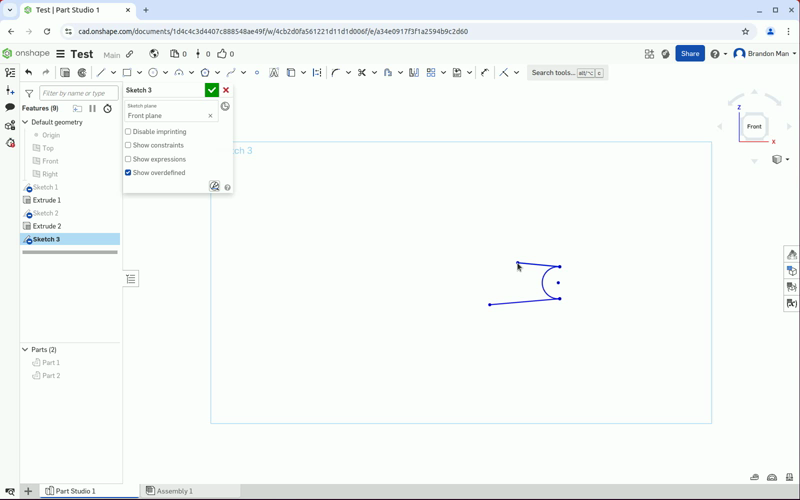
mouse_move(517, 262)
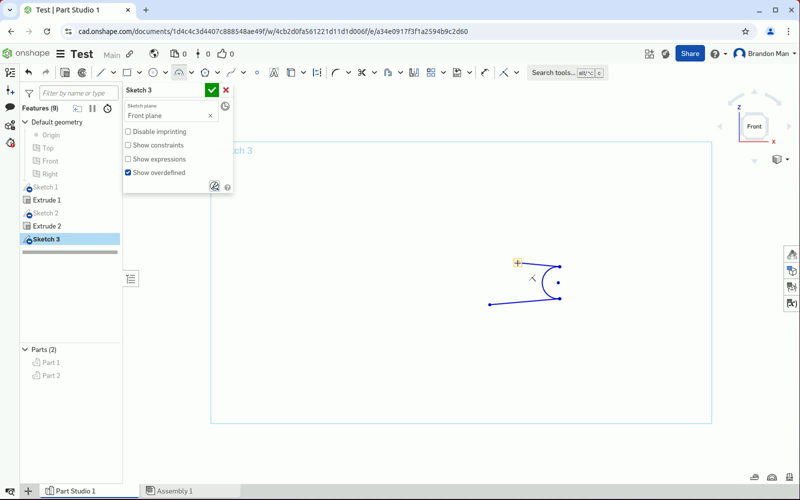
click(517, 262)
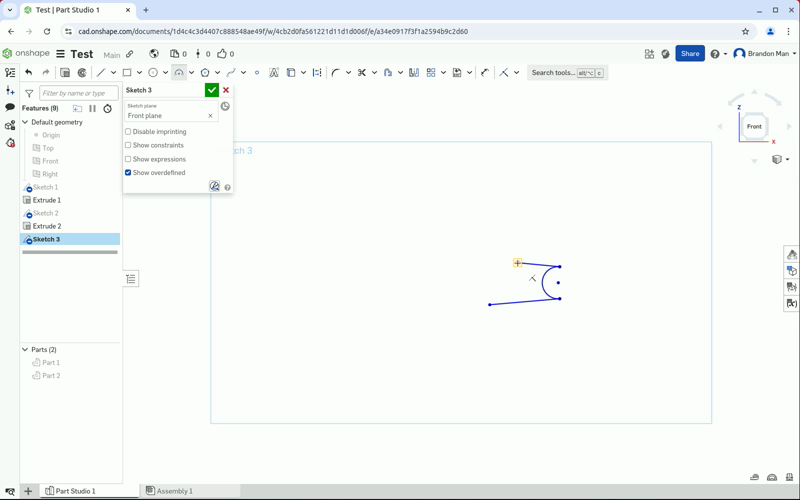
key_down(shift)
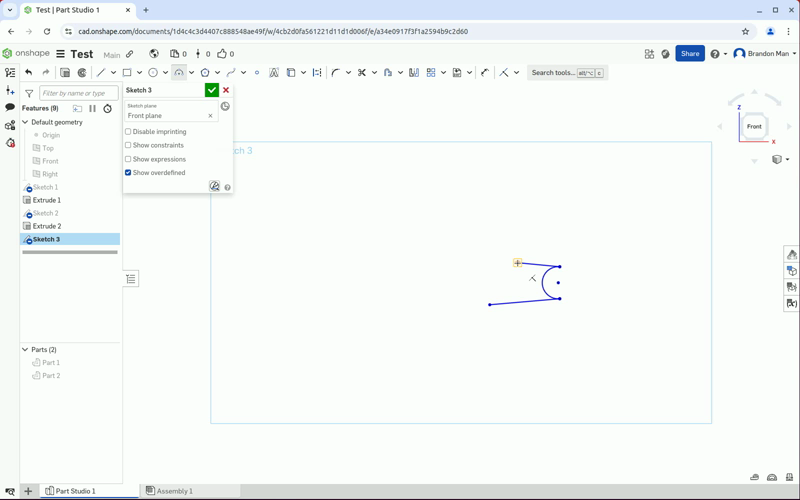
mouse_move(514, 262)
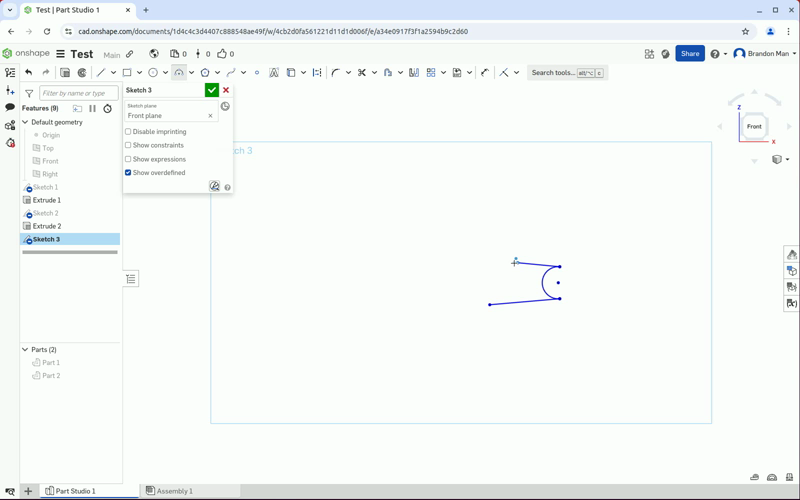
scroll(6)
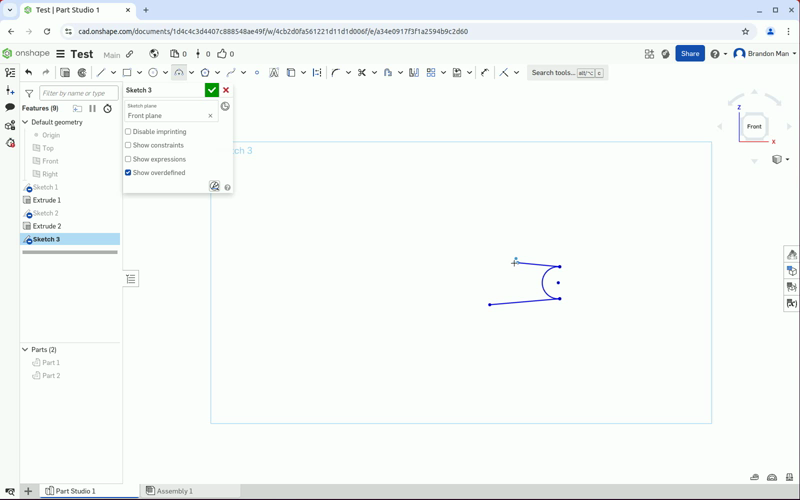
scroll(6)
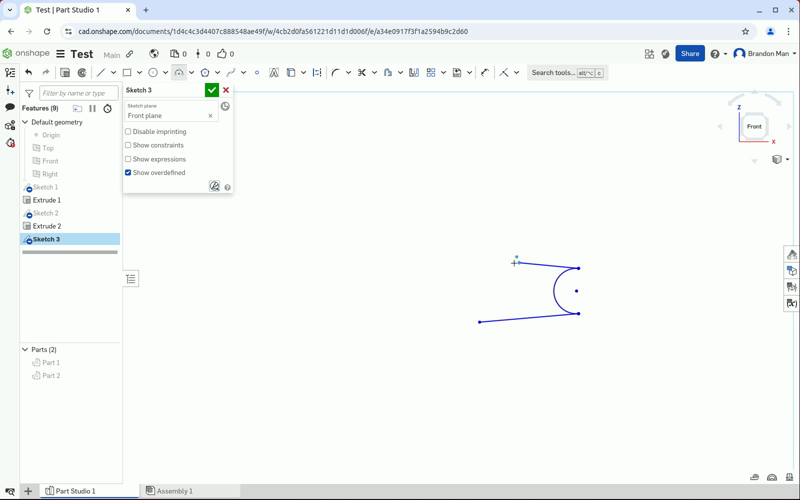
scroll(6)
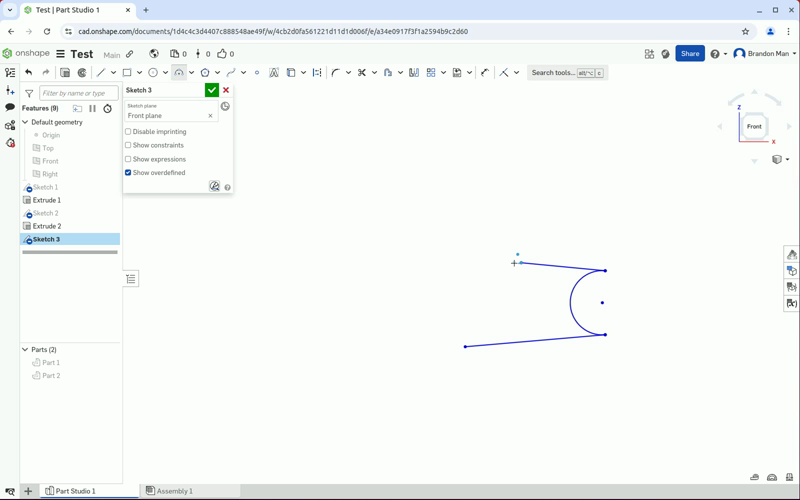
scroll(6)
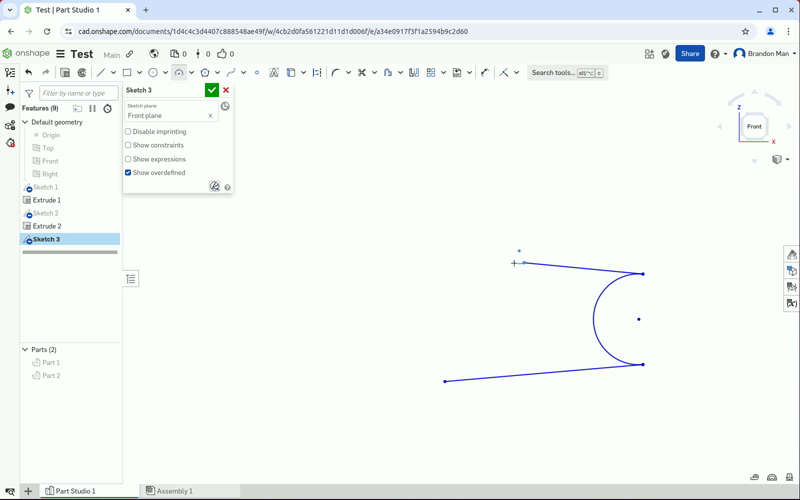
scroll(6)
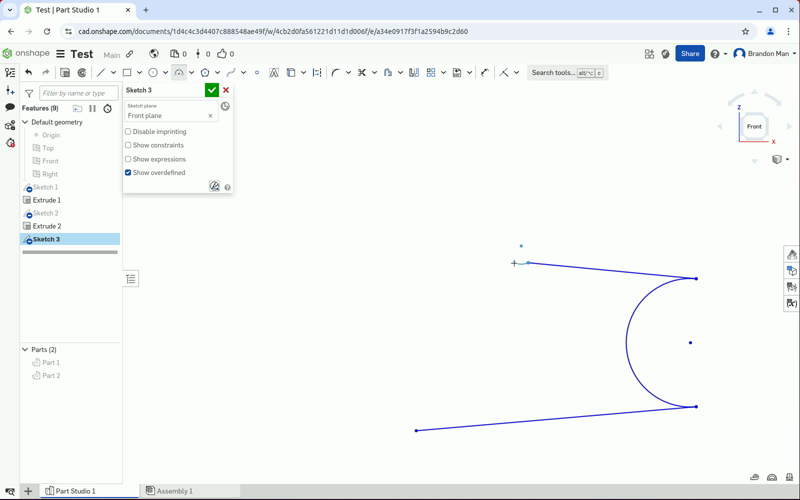
scroll(6)
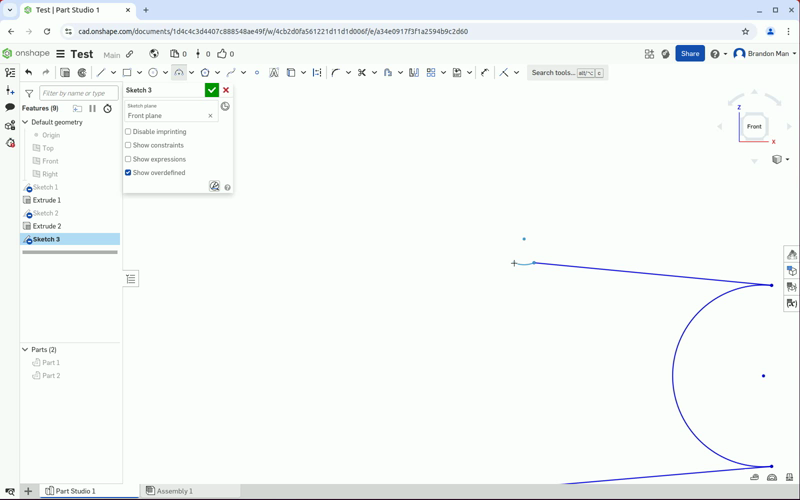
scroll(6)
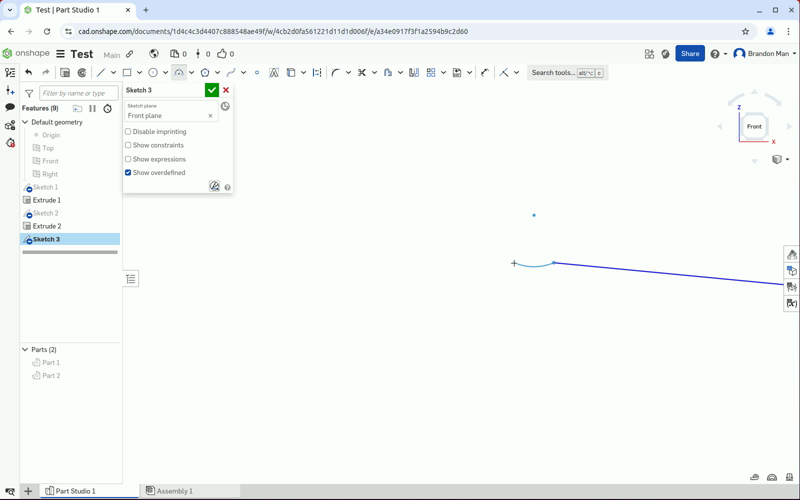
click(514, 262)
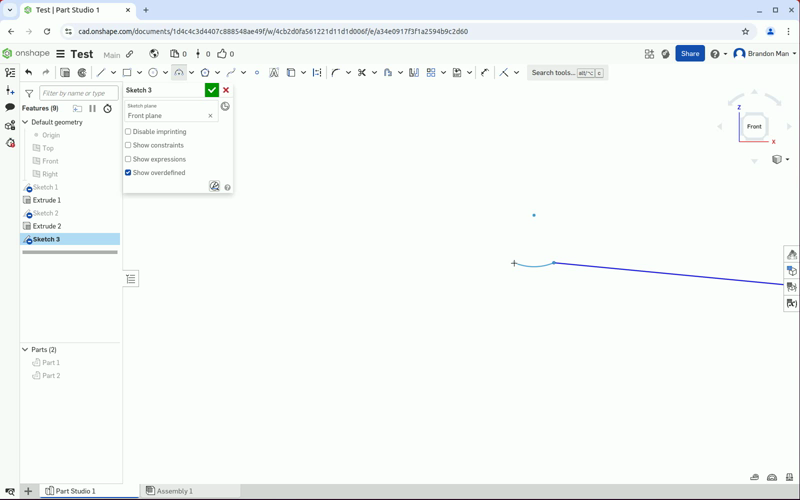
scroll(-6)
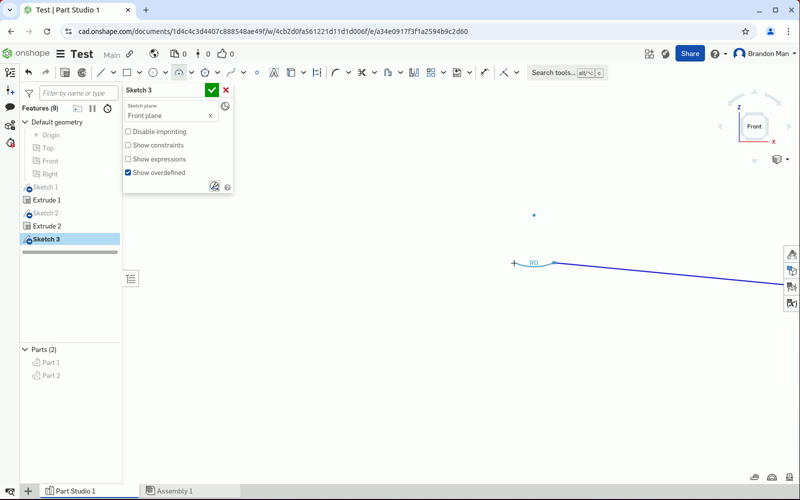
scroll(-6)
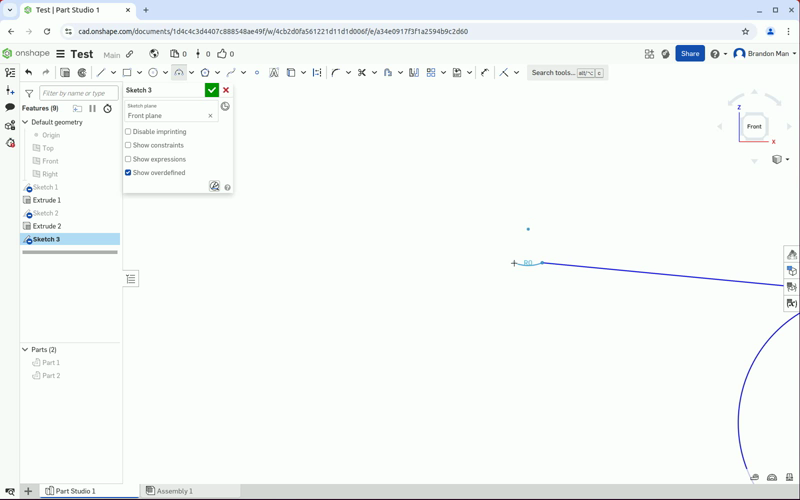
scroll(-6)
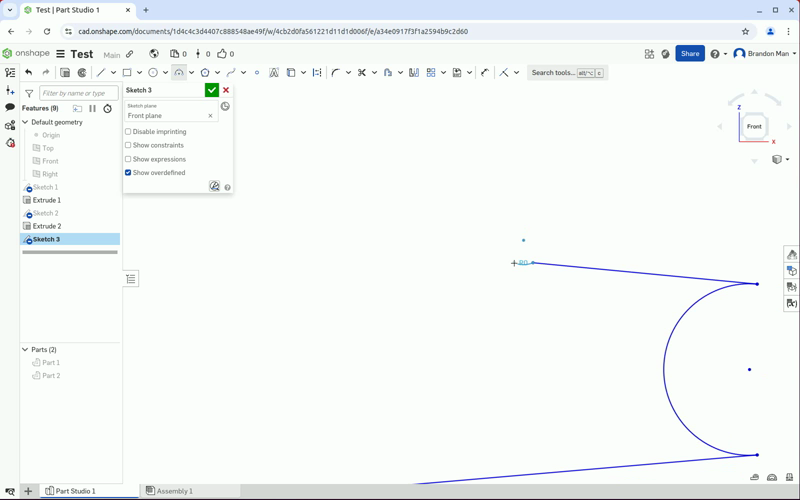
scroll(-6)
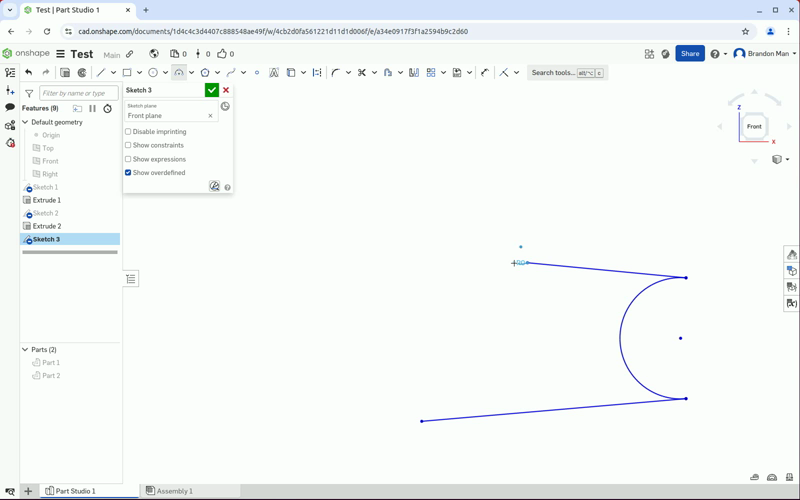
scroll(-6)
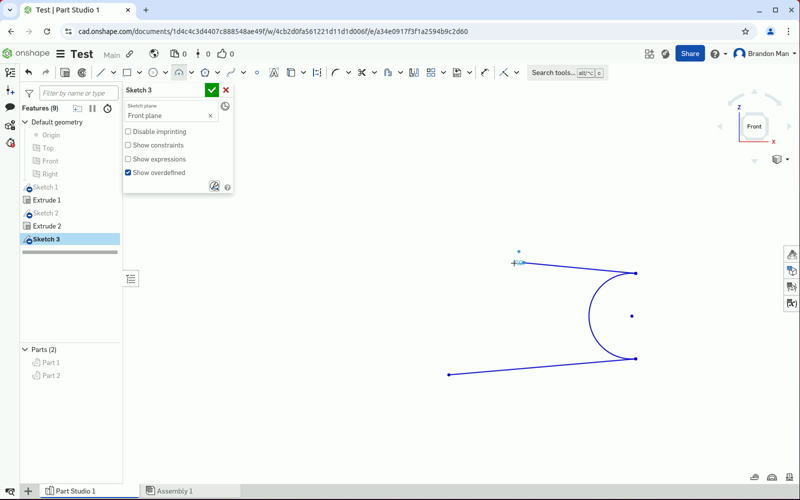
scroll(-6)
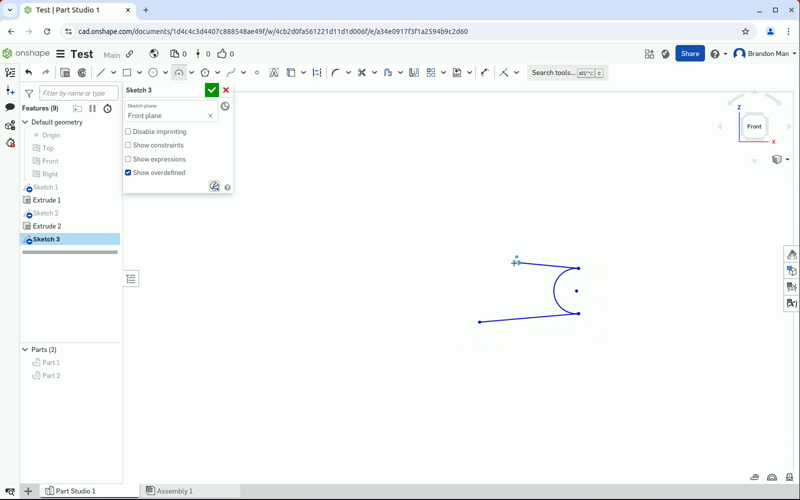
scroll(-6)
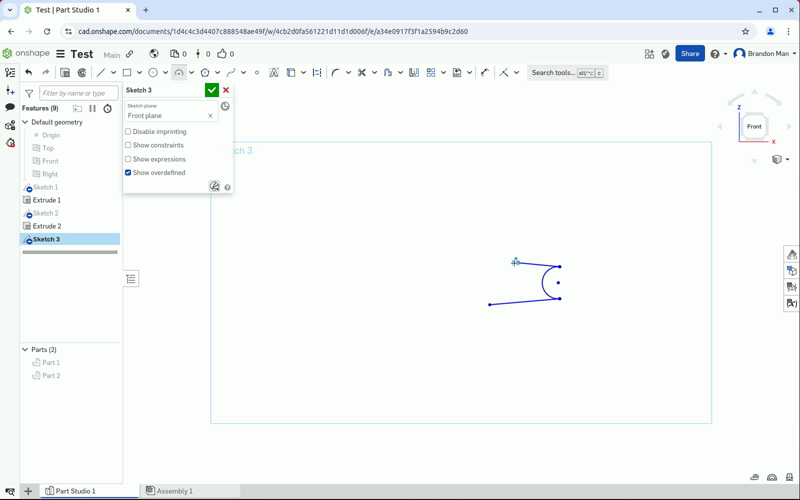
mouse_move(516, 262)
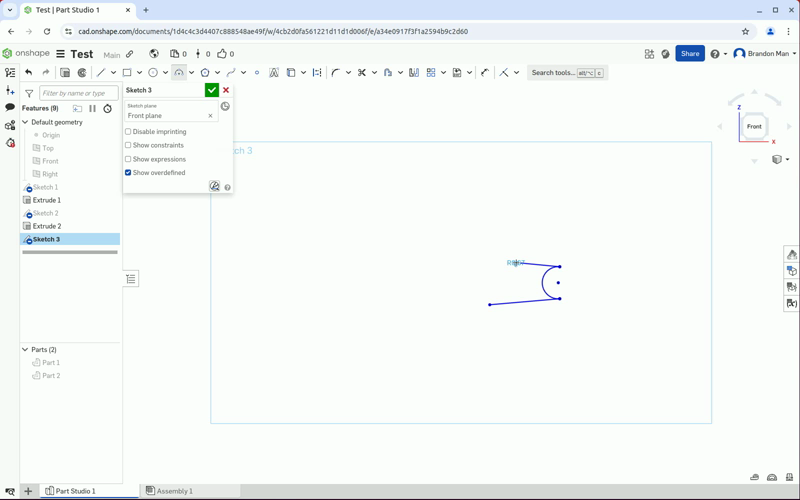
scroll(6)
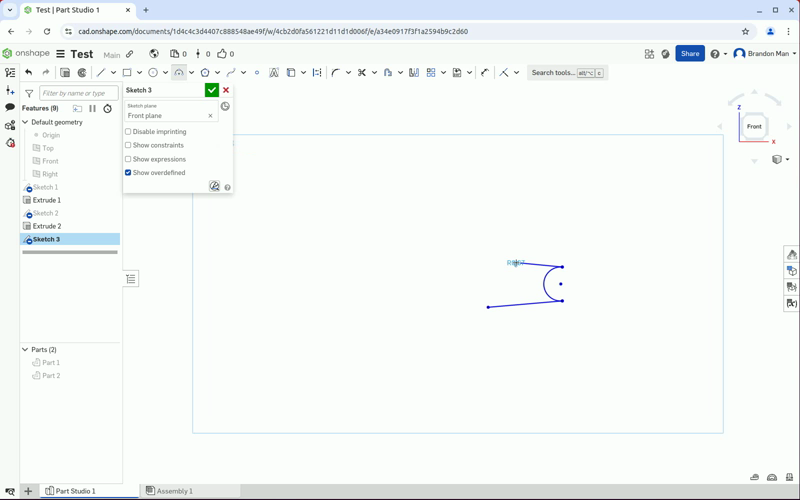
scroll(6)
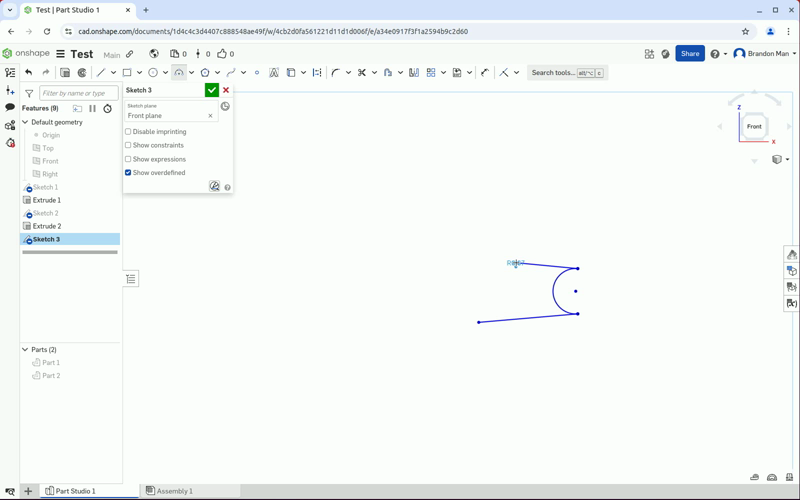
scroll(6)
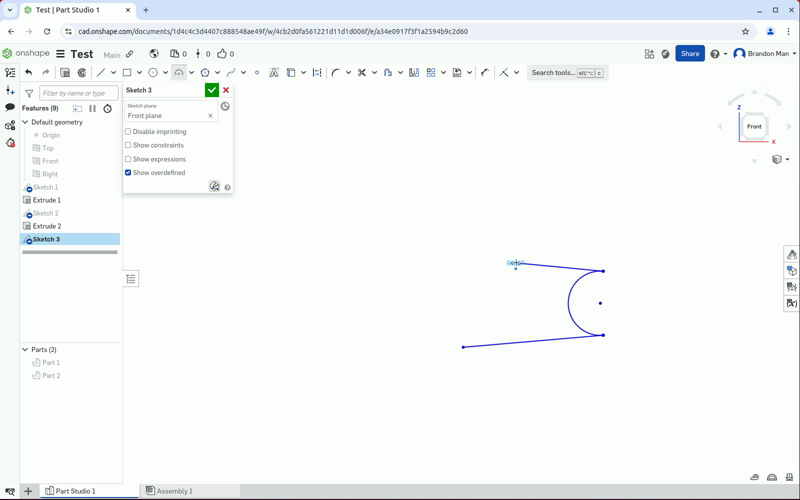
scroll(6)
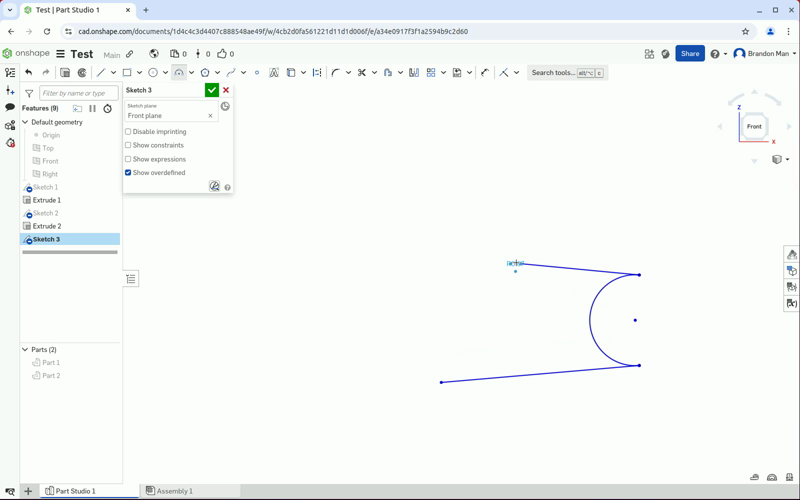
scroll(6)
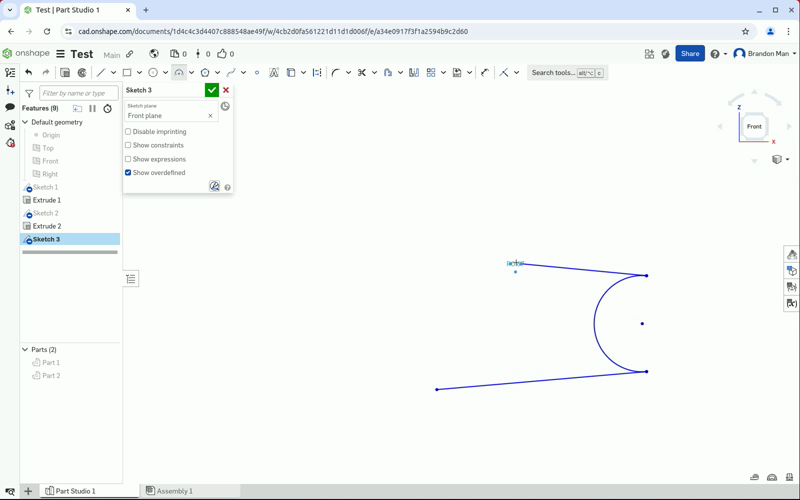
scroll(6)
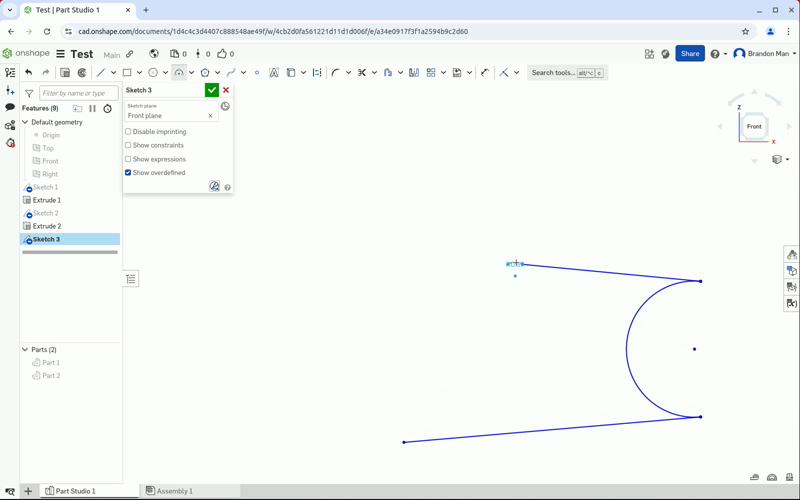
scroll(6)
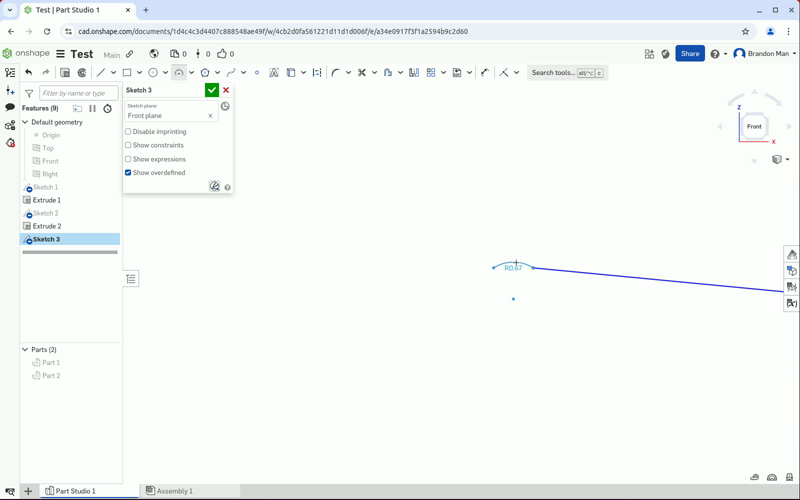
click(516, 262)
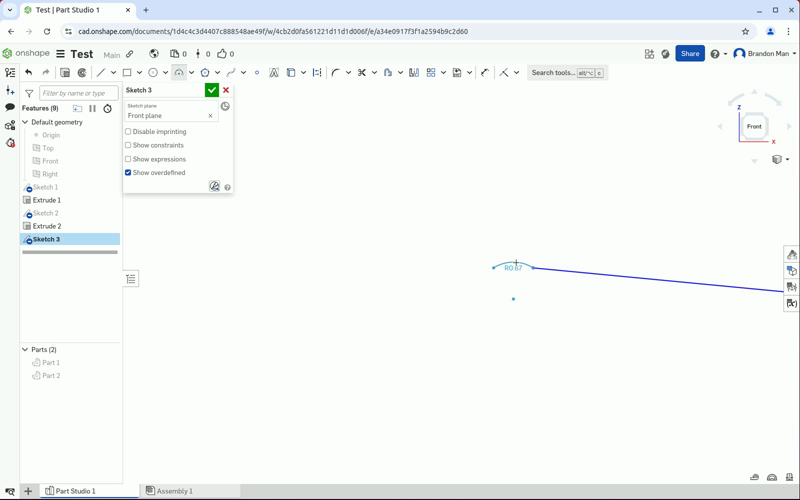
scroll(-6)
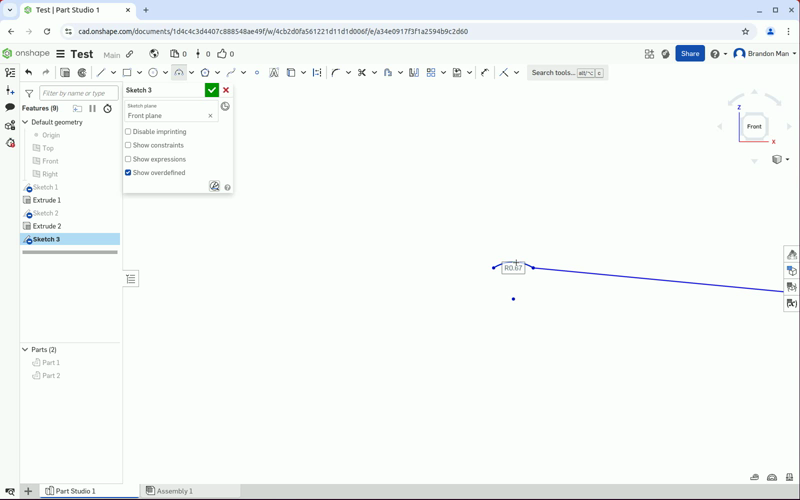
scroll(-6)
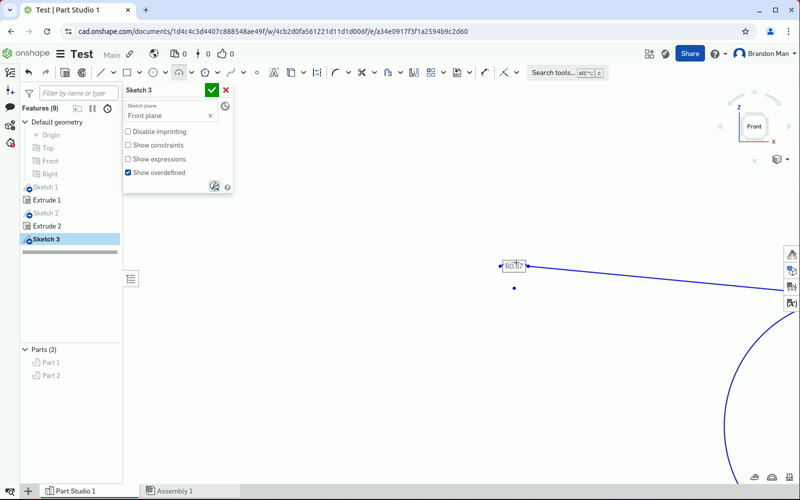
scroll(-6)
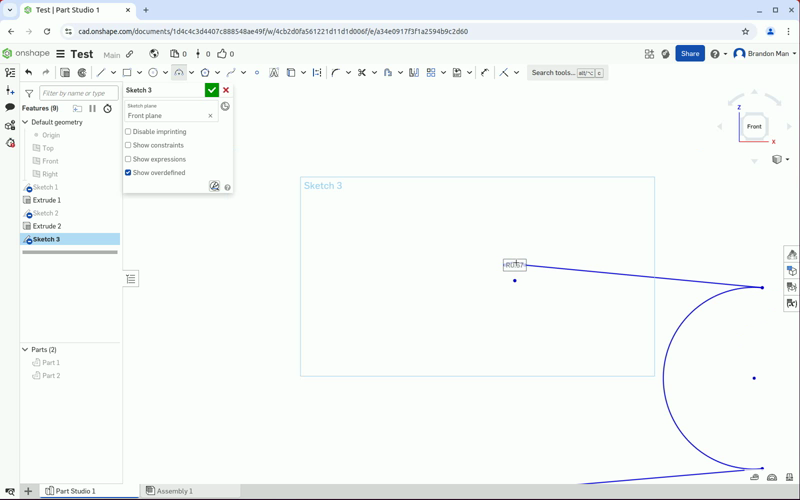
scroll(-6)
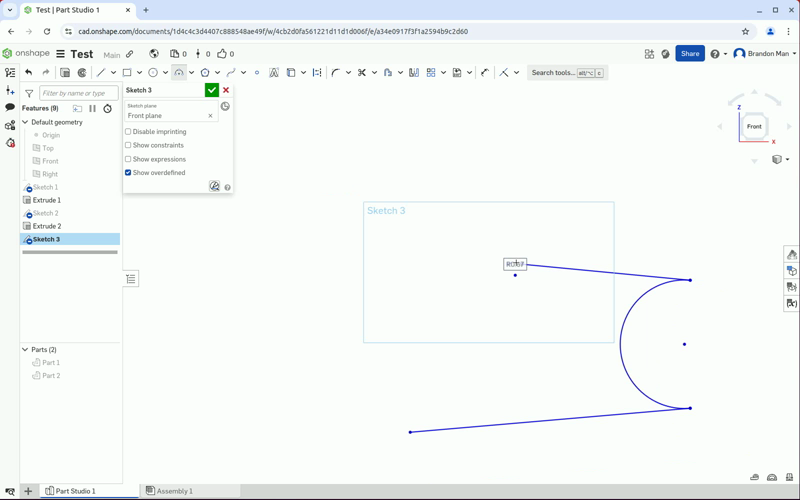
scroll(-6)
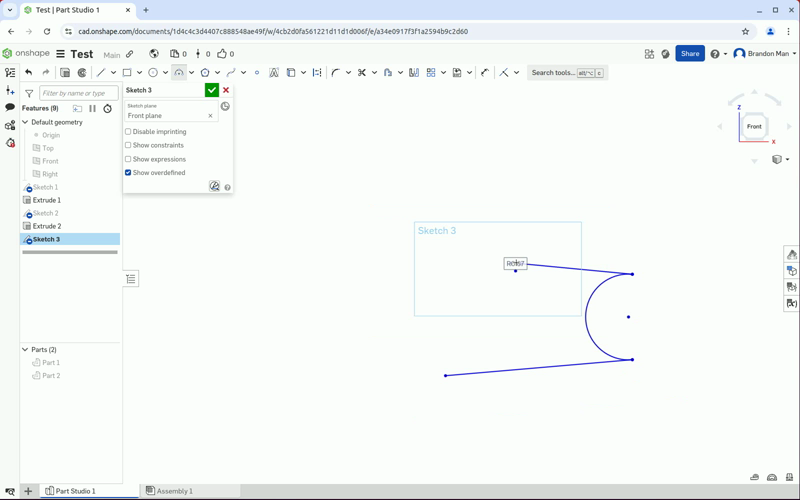
scroll(-6)
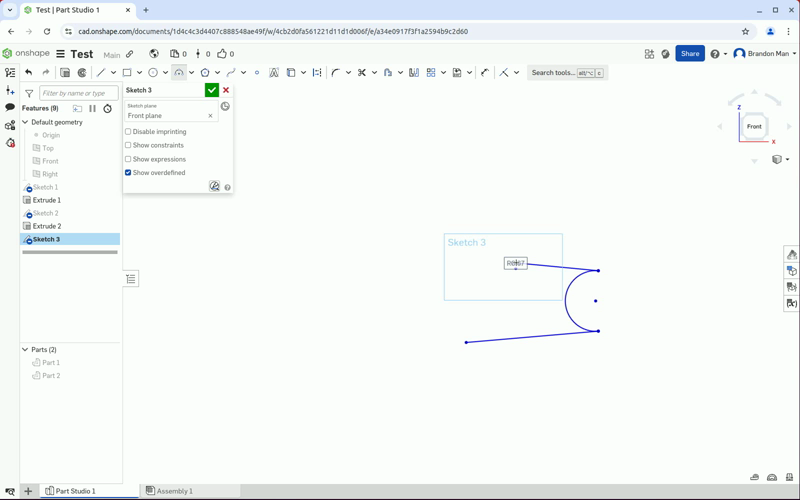
scroll(-6)
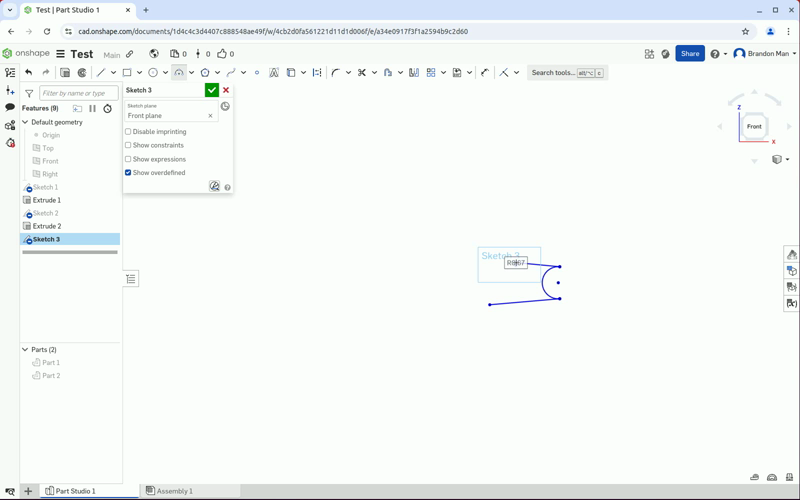
key_up(shift)
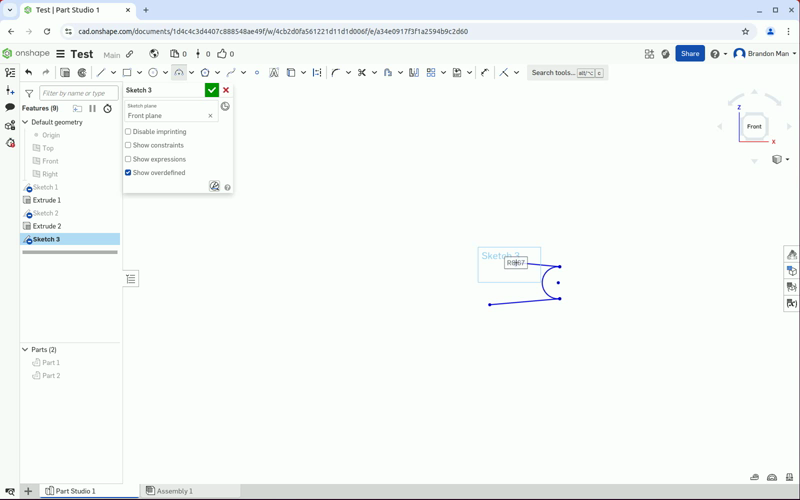
key(esc)
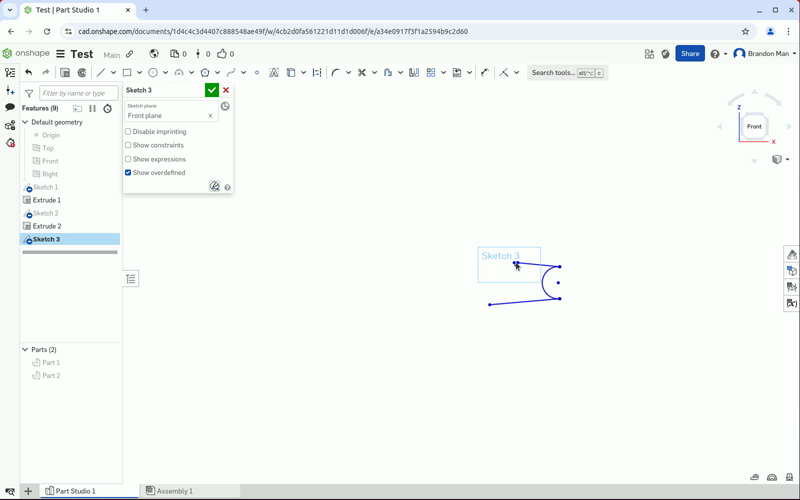
key(l)
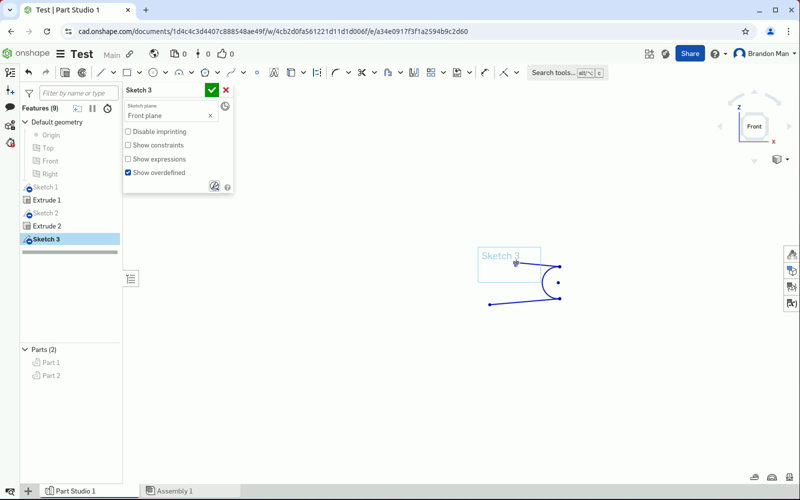
mouse_move(514, 262)
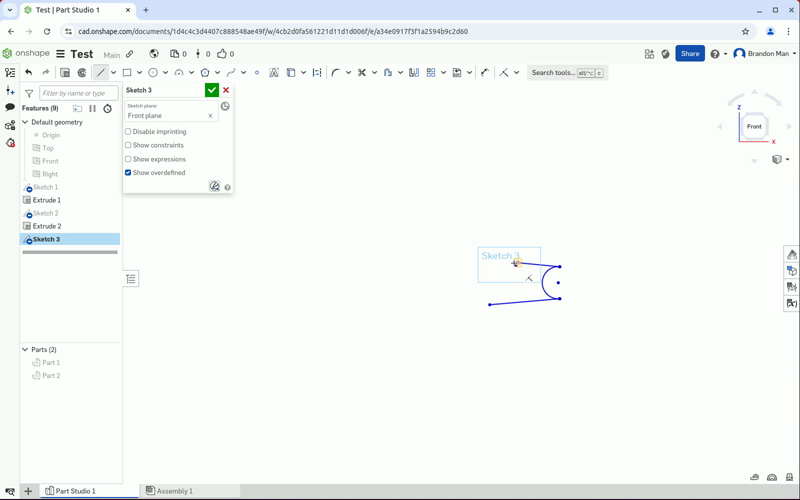
scroll(6)
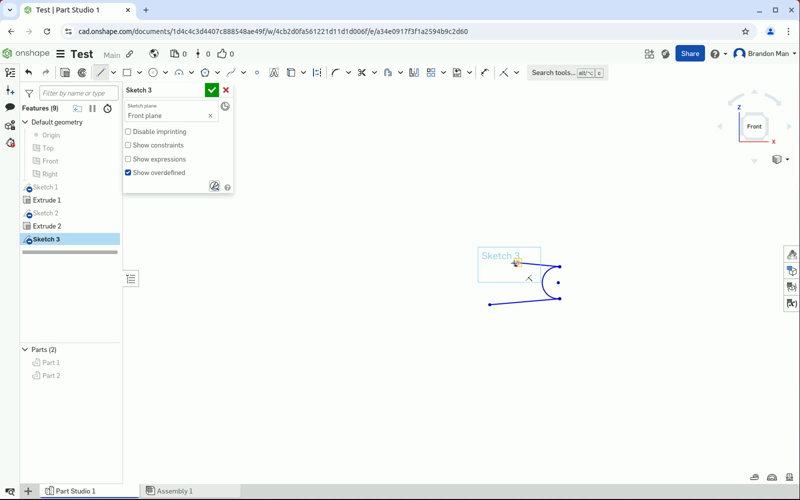
scroll(6)
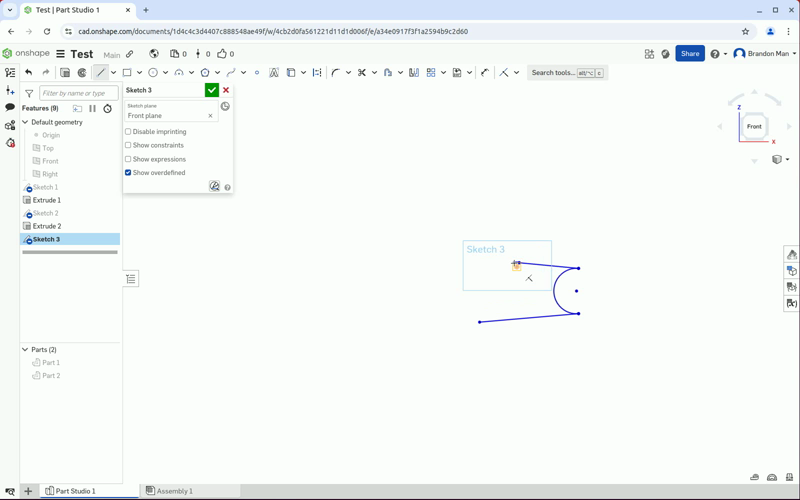
scroll(6)
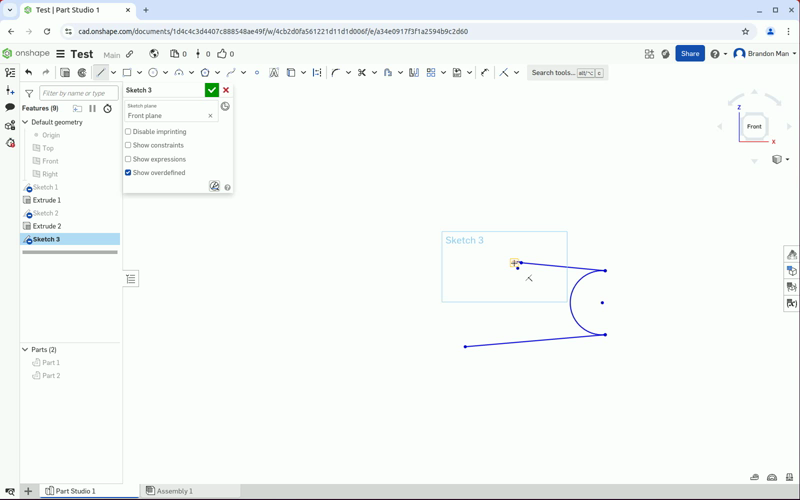
scroll(6)
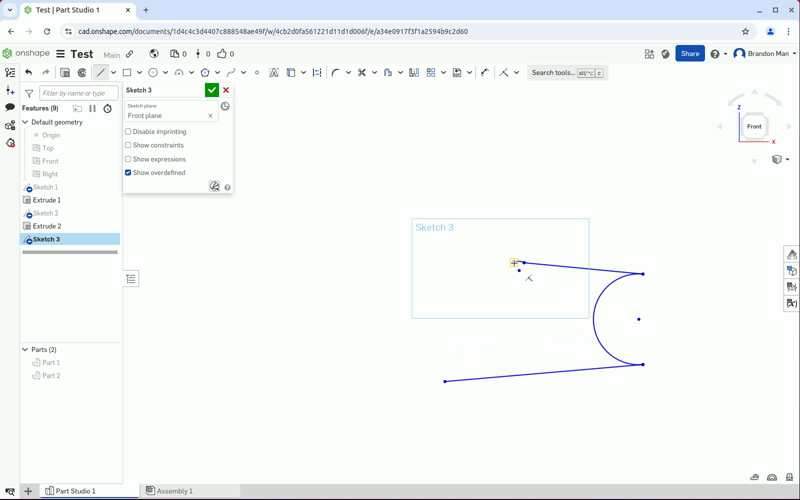
scroll(6)
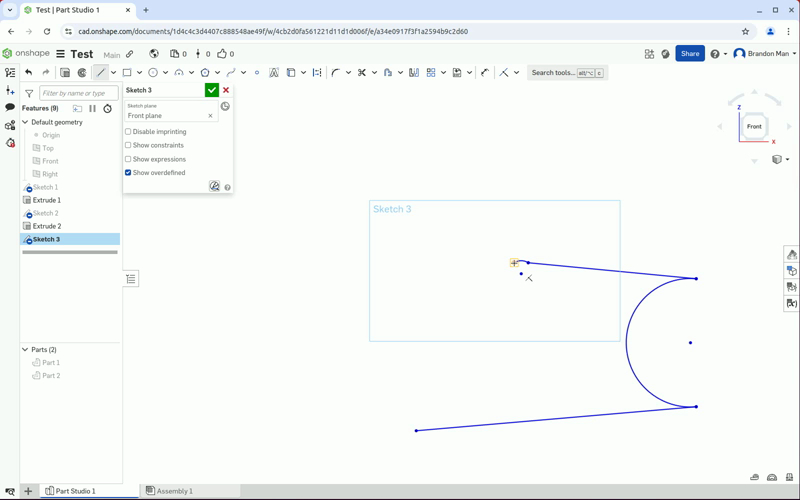
scroll(6)
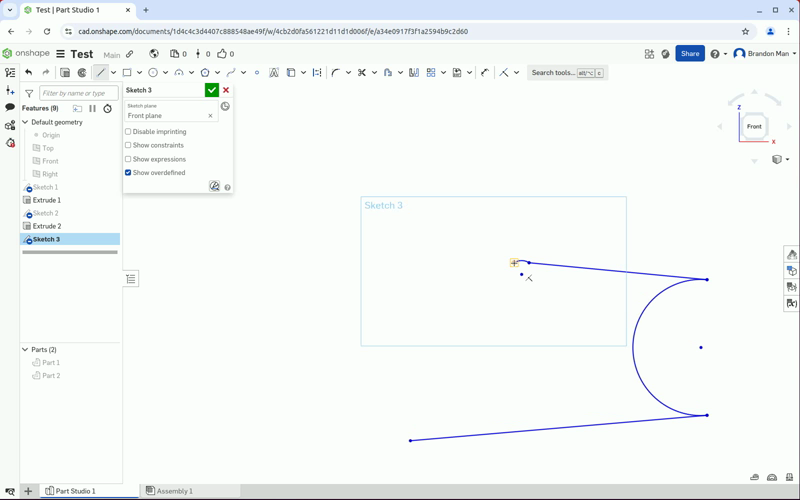
scroll(6)
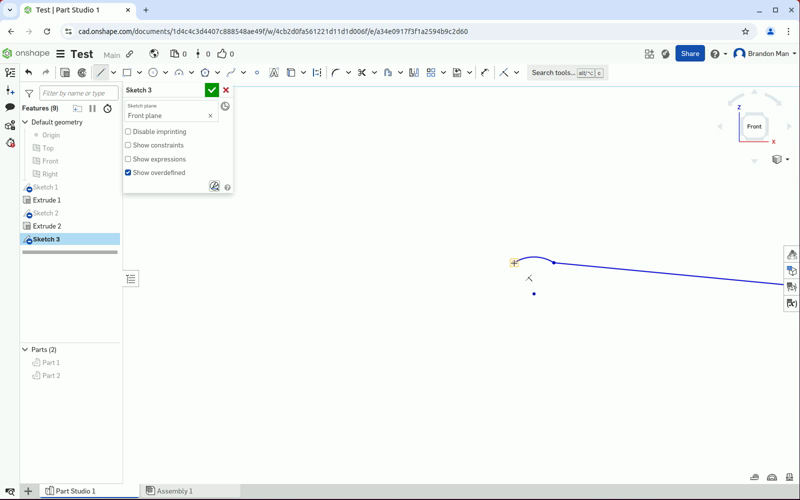
click(514, 262)
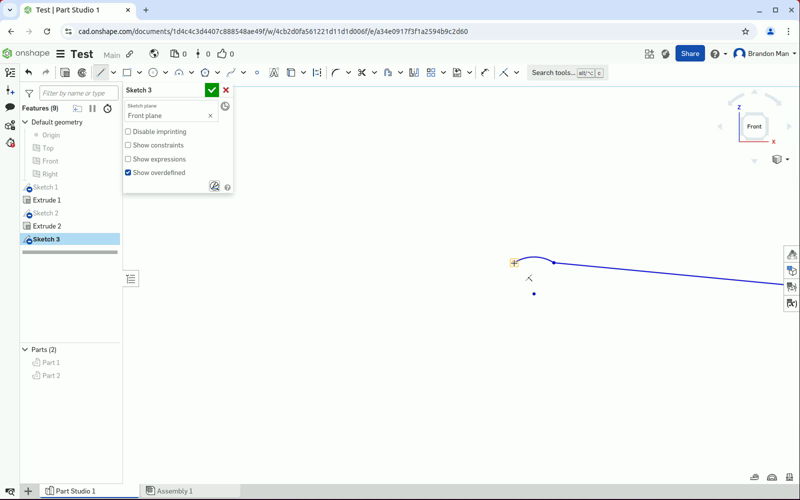
scroll(-6)
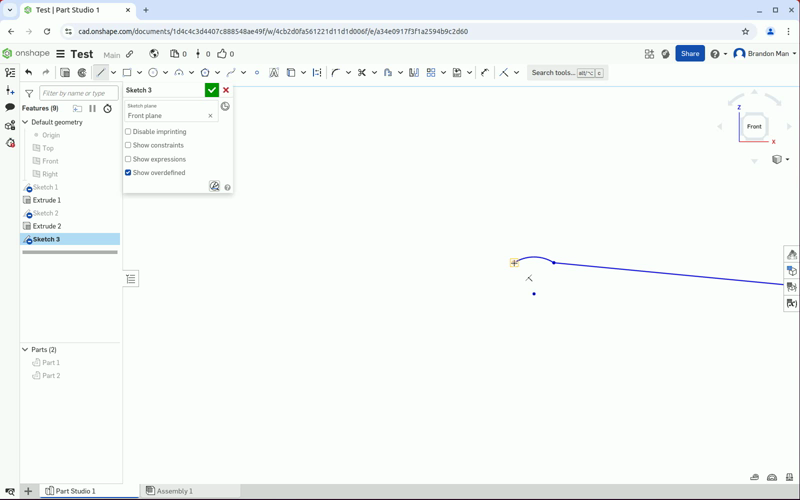
scroll(-6)
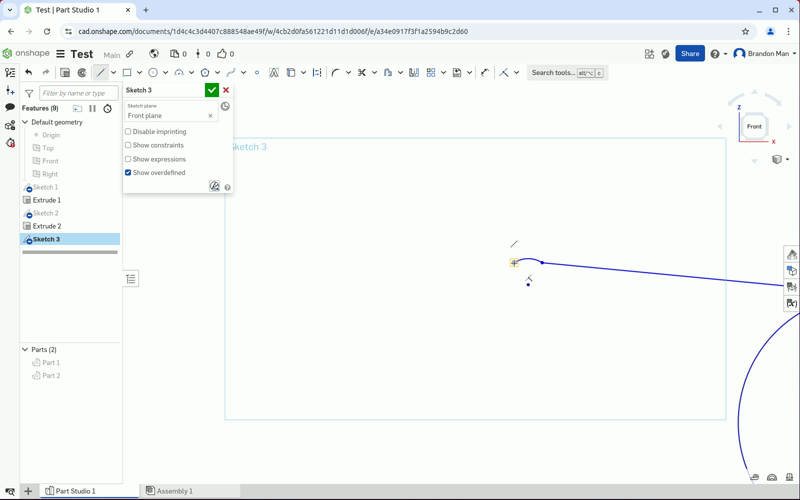
scroll(-6)
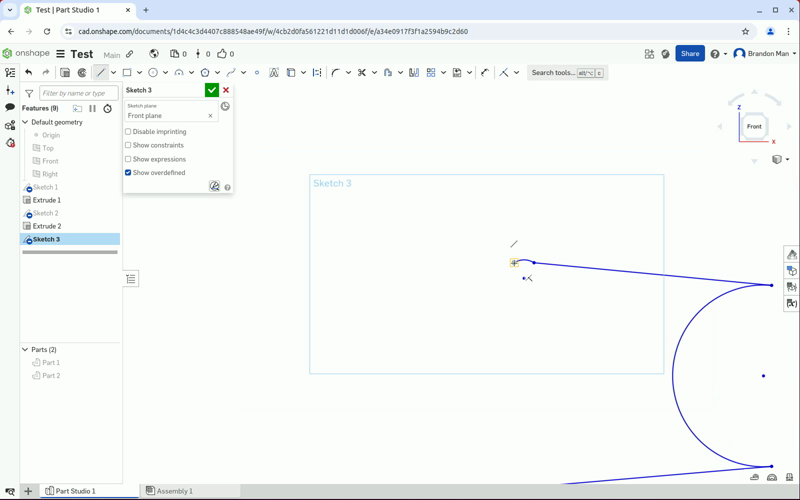
scroll(-6)
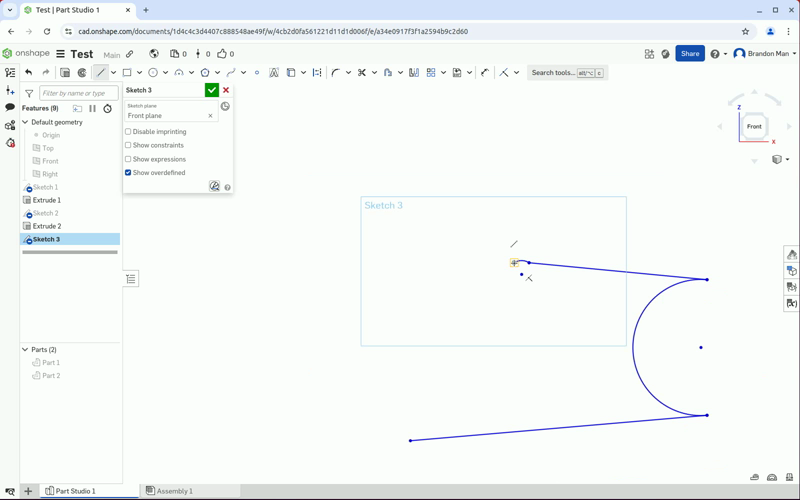
scroll(-6)
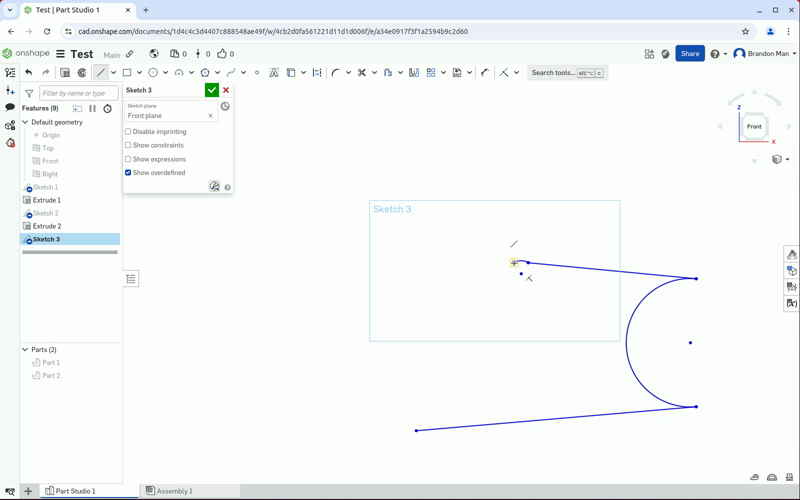
scroll(-6)
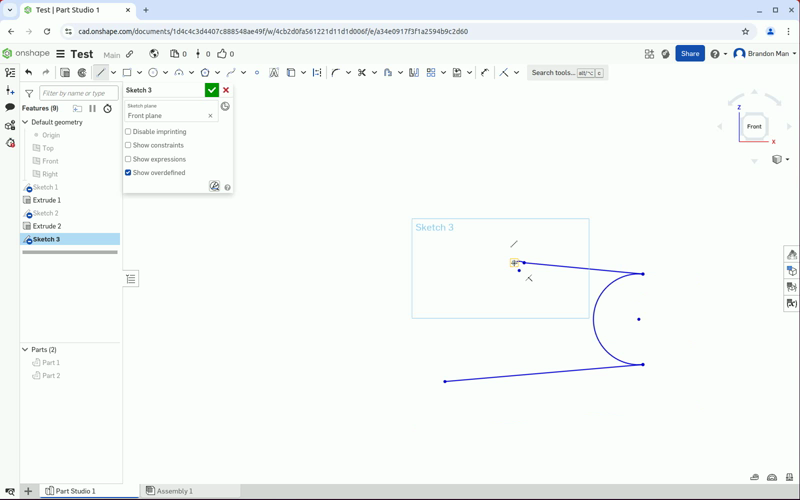
scroll(-6)
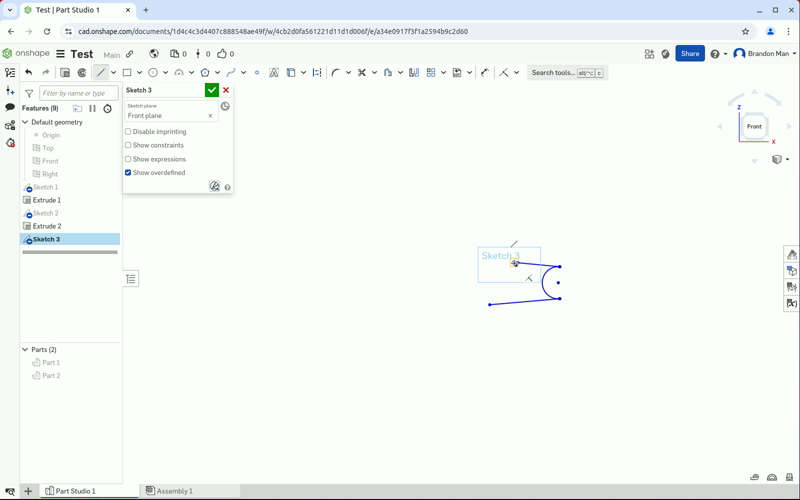
key_down(shift)
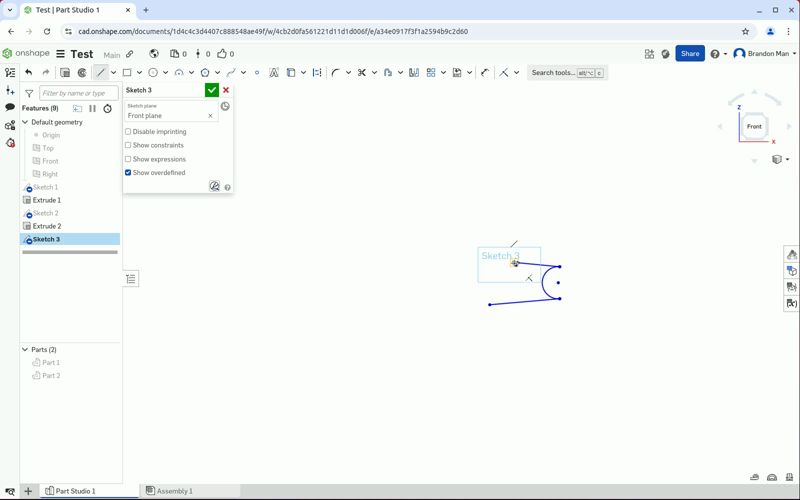
mouse_move(544, 262)
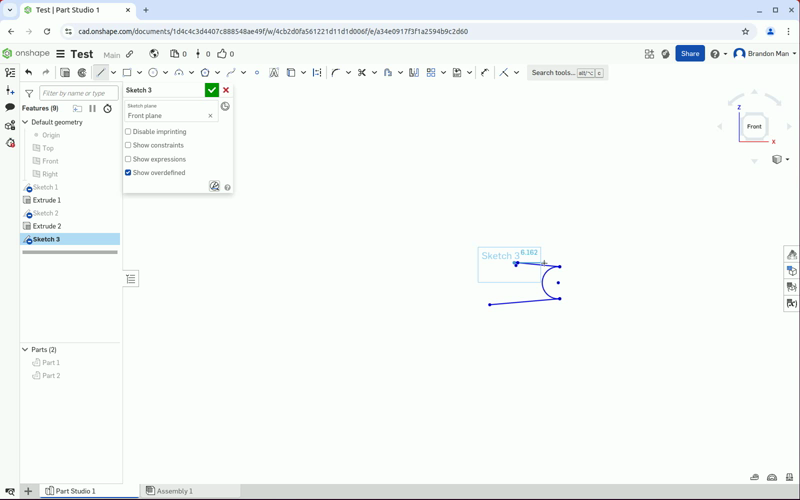
mouse_move(489, 260)
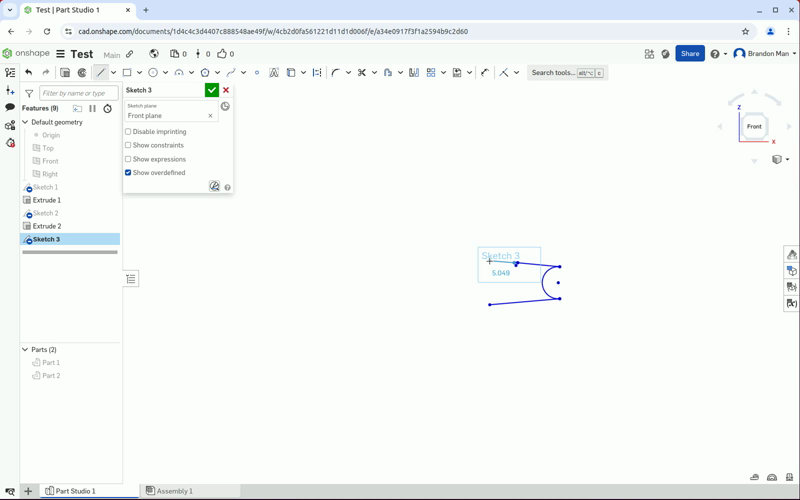
click(489, 260)
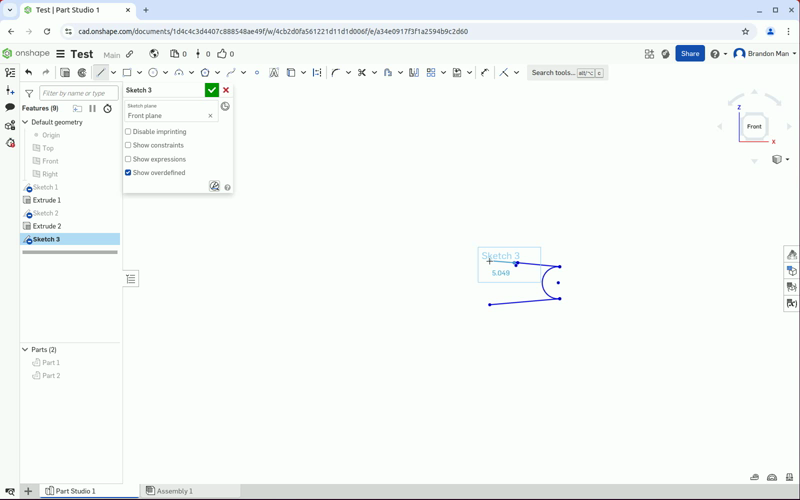
key_up(shift)
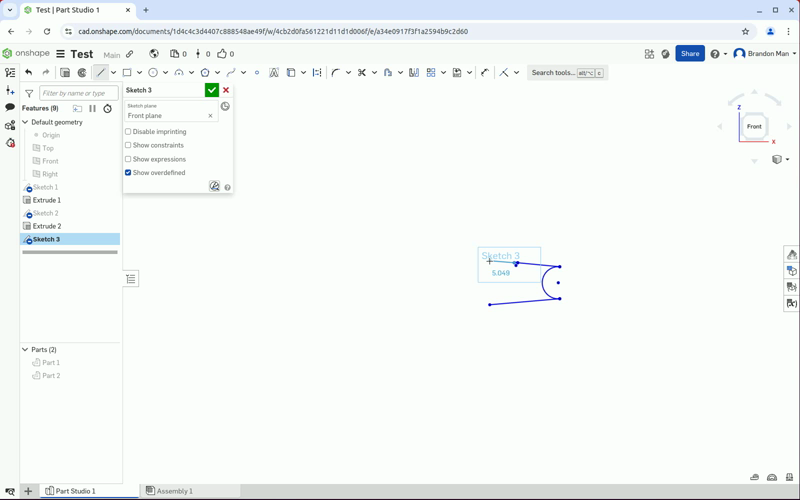
key(esc)
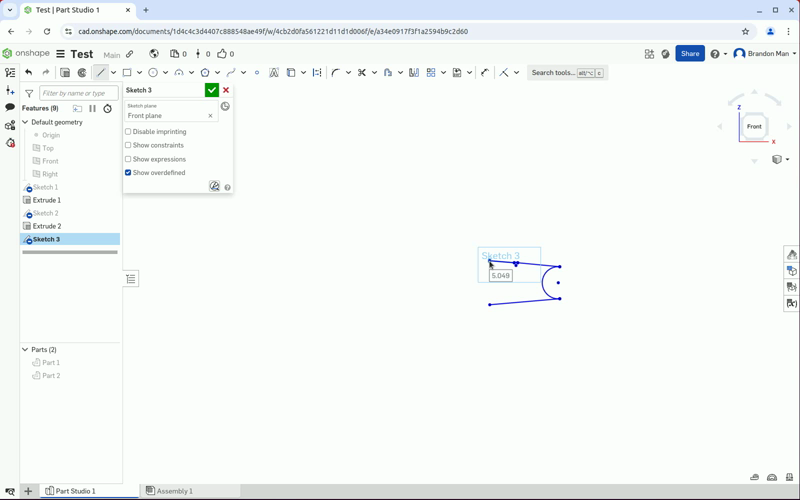
key(a)
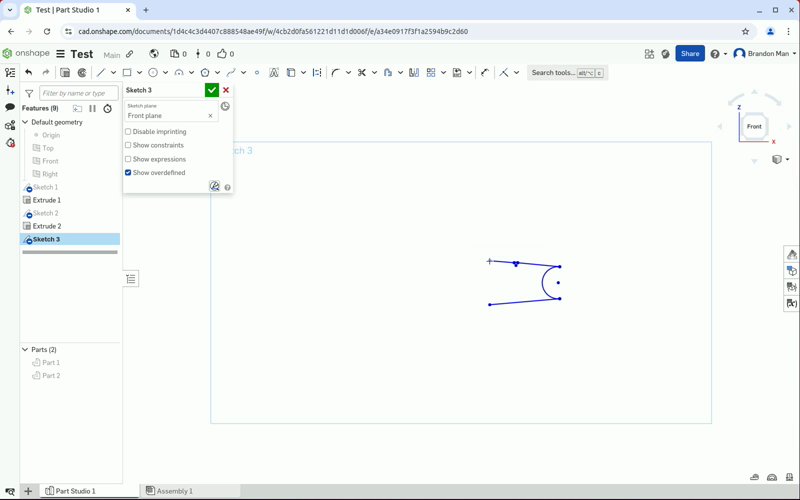
mouse_move(489, 260)
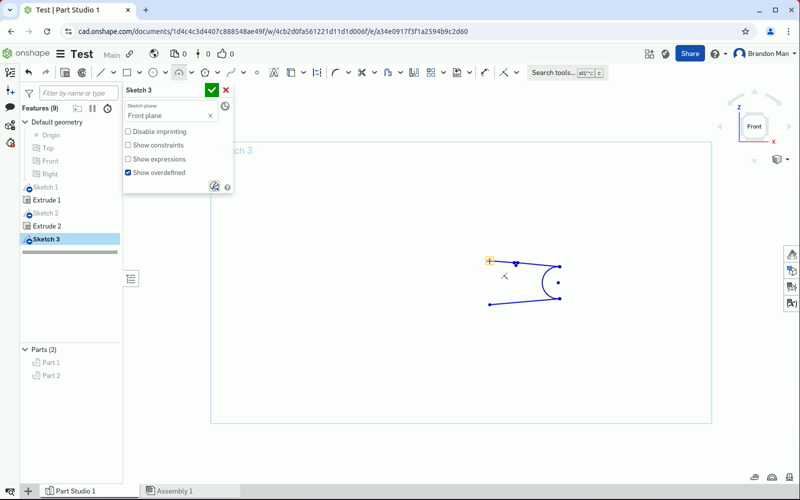
click(489, 260)
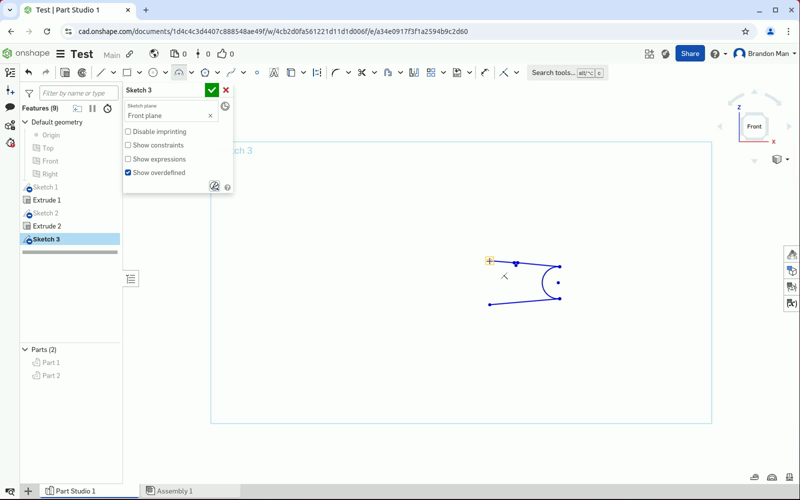
mouse_move(489, 304)
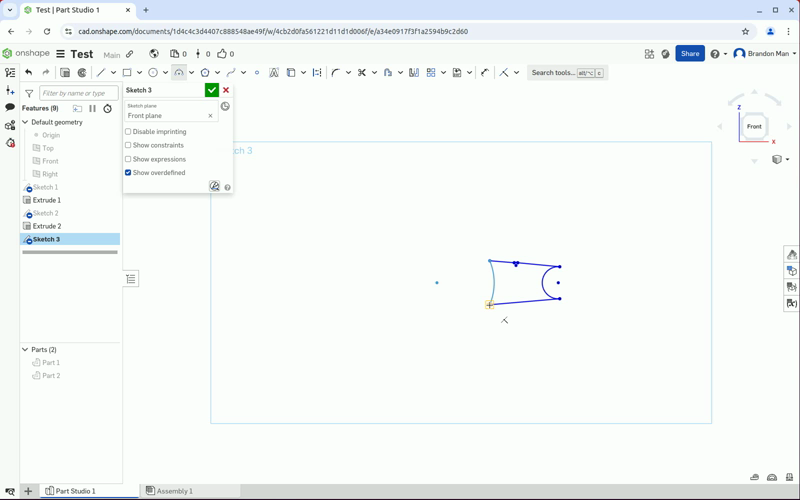
click(489, 304)
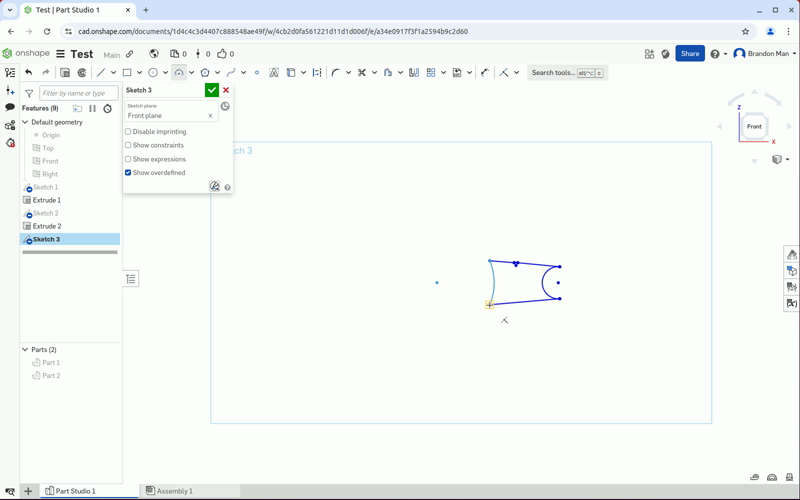
key_down(shift)
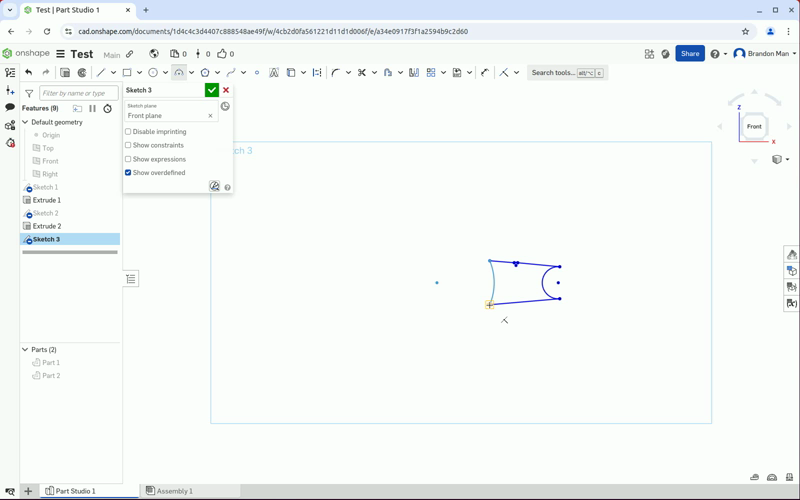
mouse_move(497, 282)
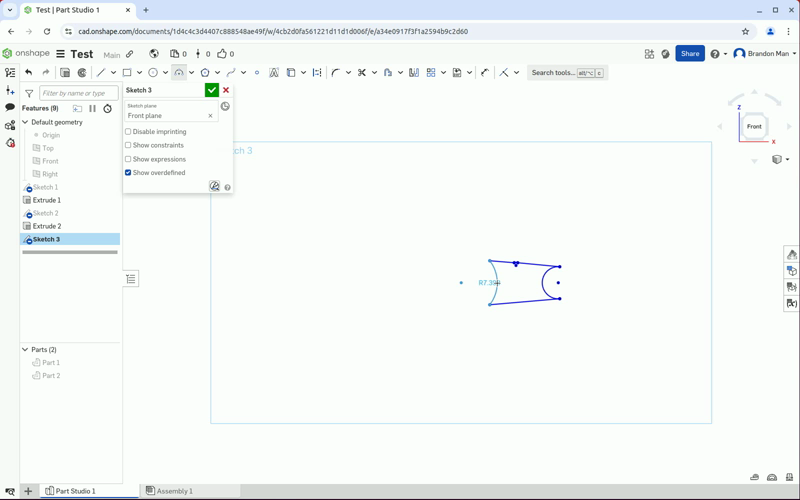
click(497, 282)
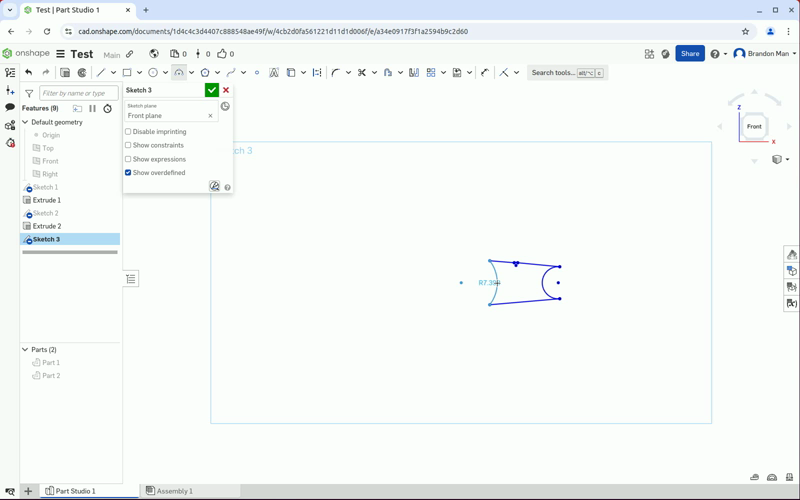
key_up(shift)
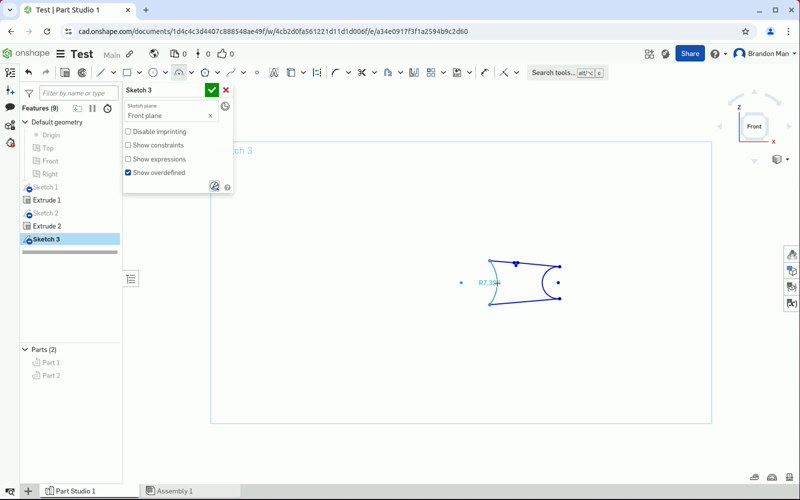
key(esc)
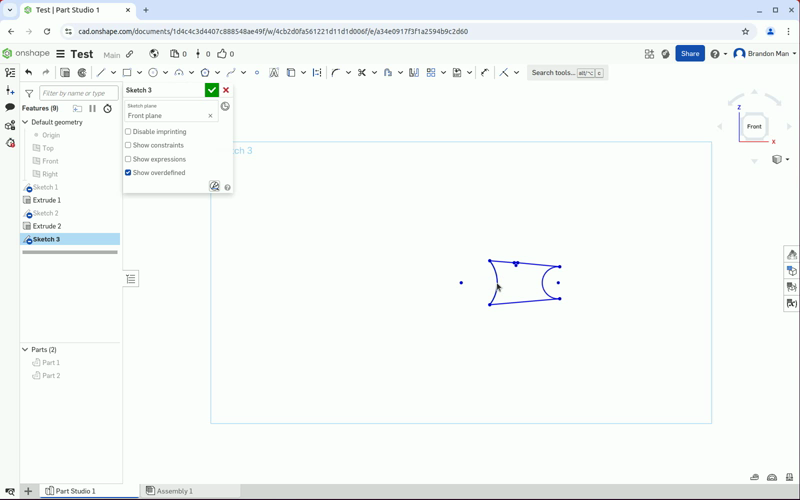
key(c)
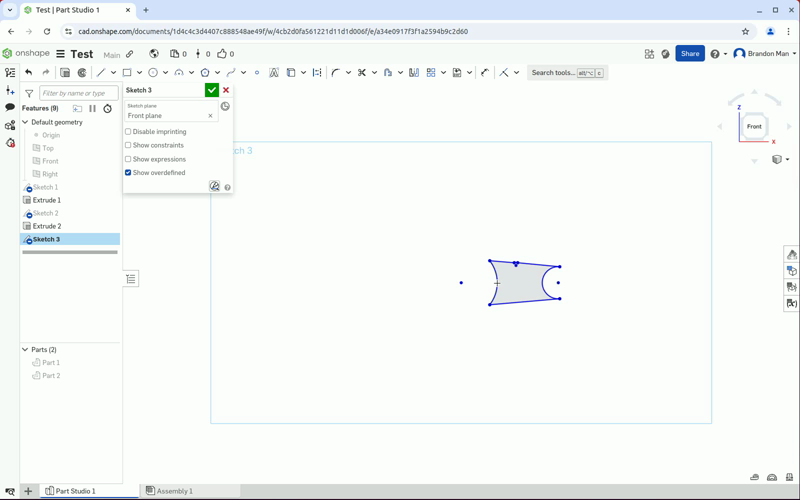
key_down(shift)
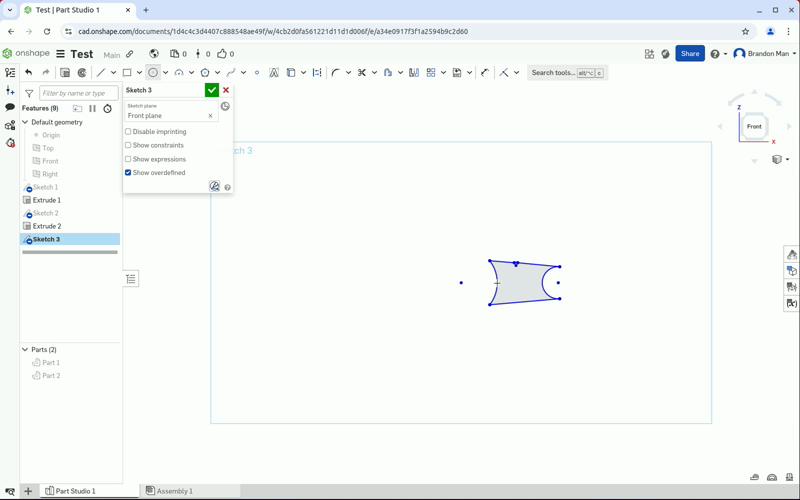
mouse_move(507, 282)
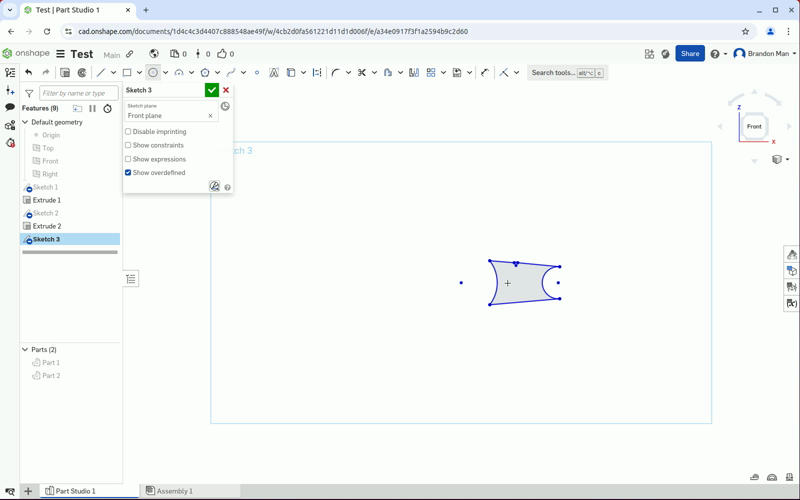
click(507, 282)
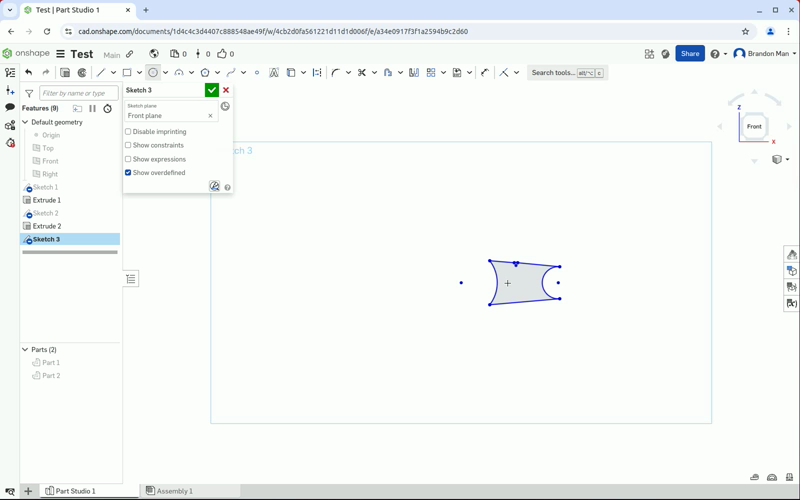
key_up(shift)
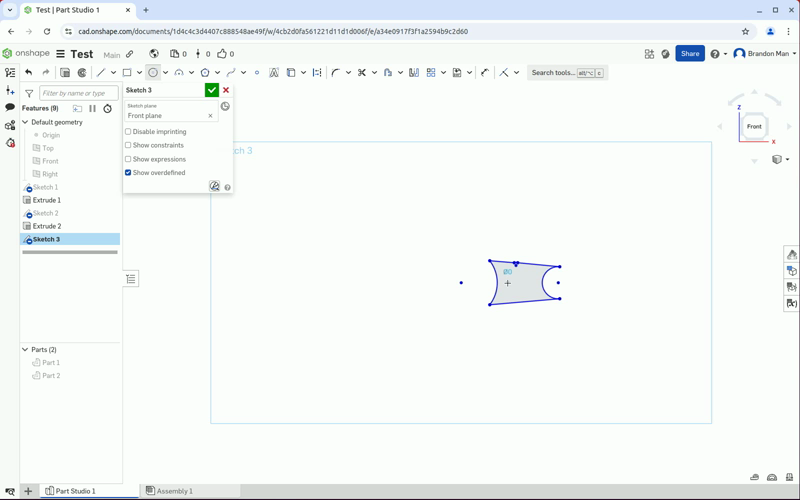
mouse_move(515, 282)
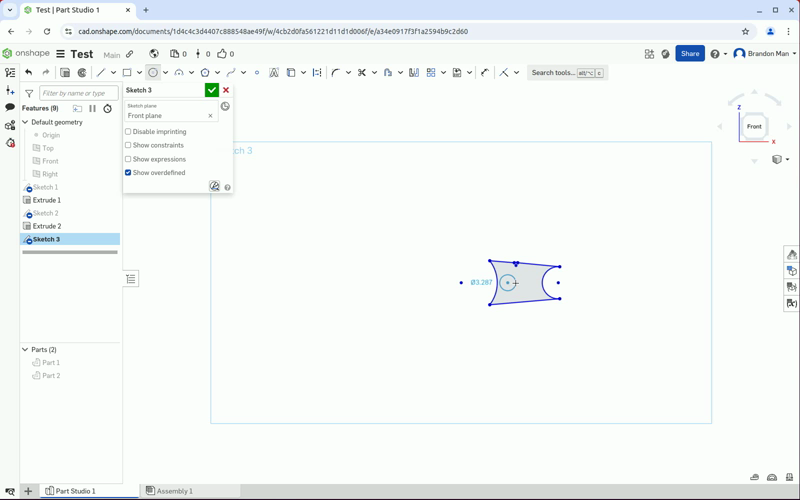
scroll(6)
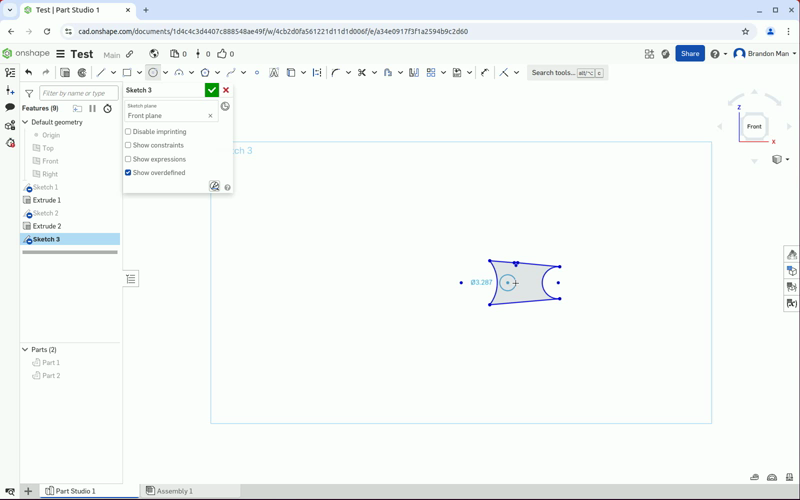
scroll(6)
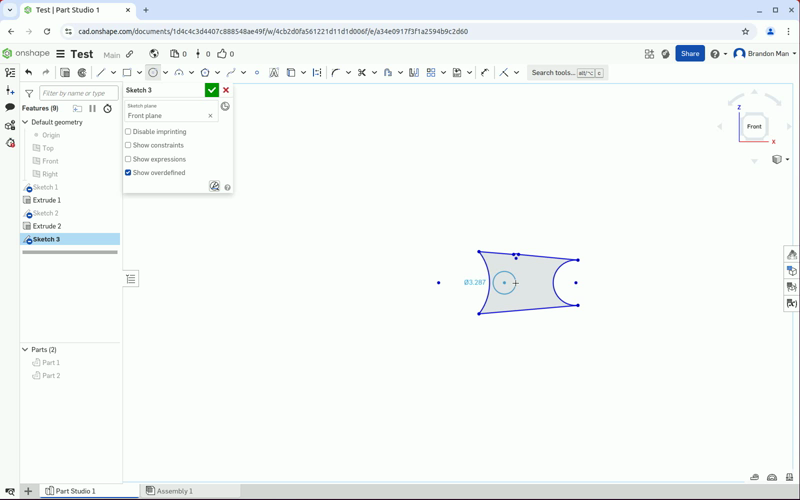
scroll(6)
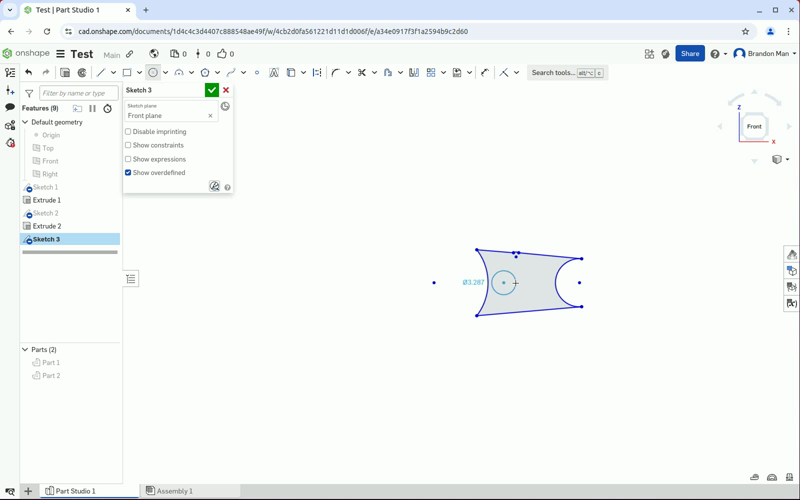
scroll(6)
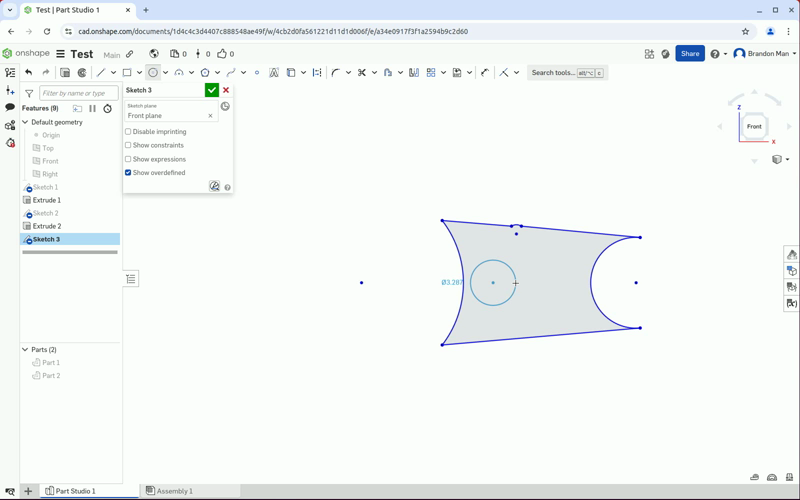
scroll(6)
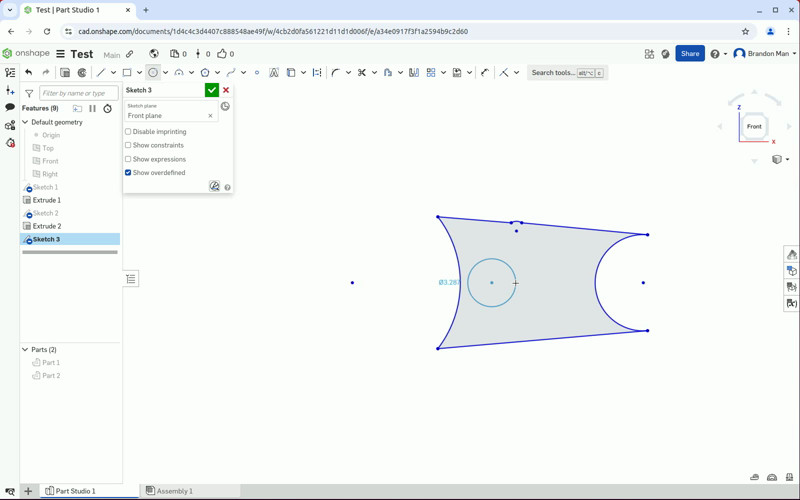
scroll(6)
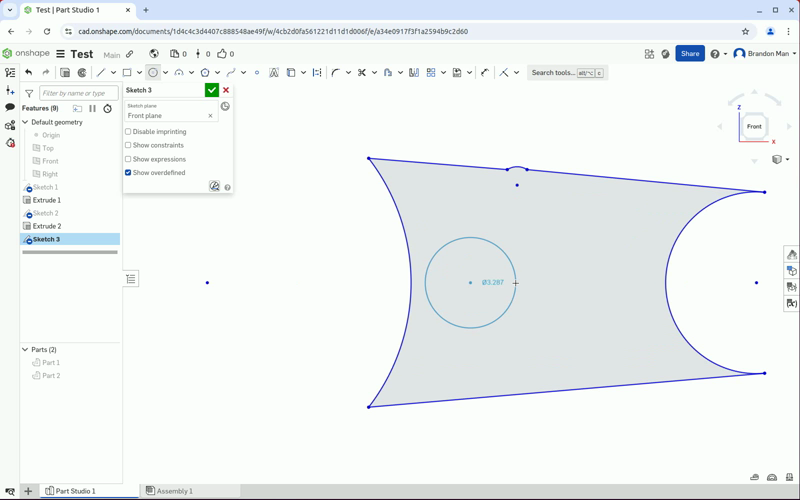
scroll(6)
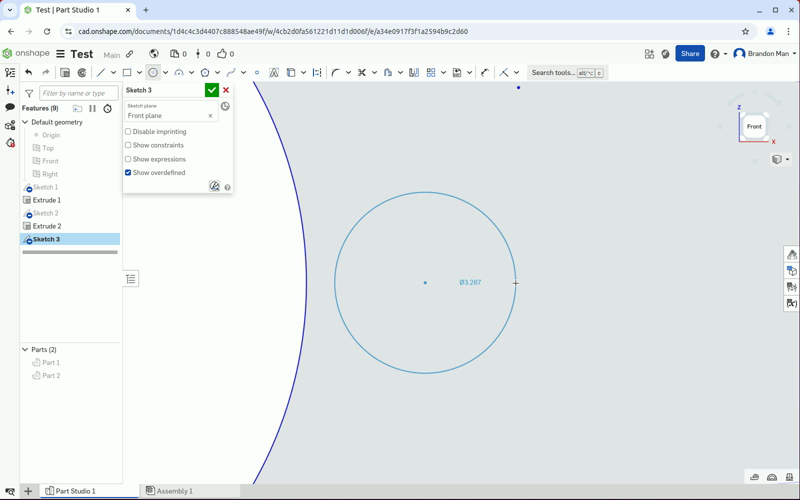
click(515, 282)
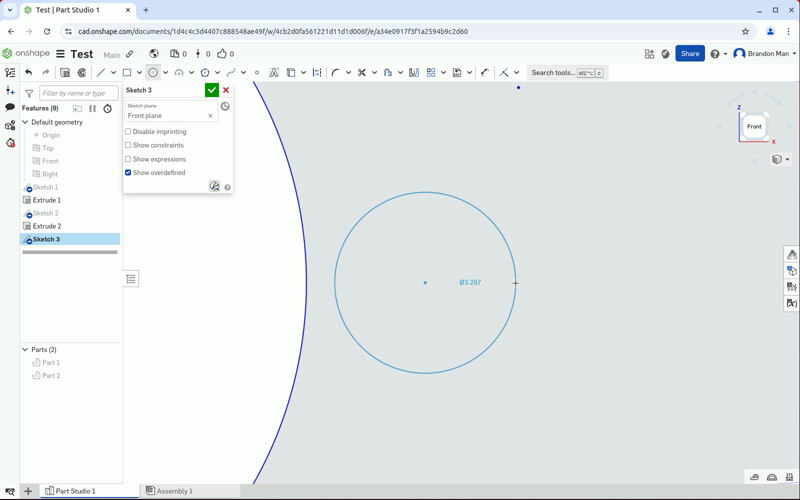
scroll(-6)
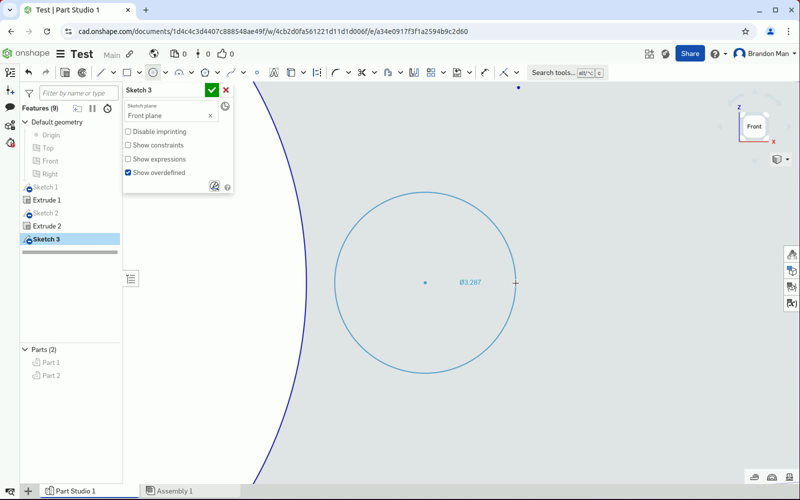
scroll(-6)
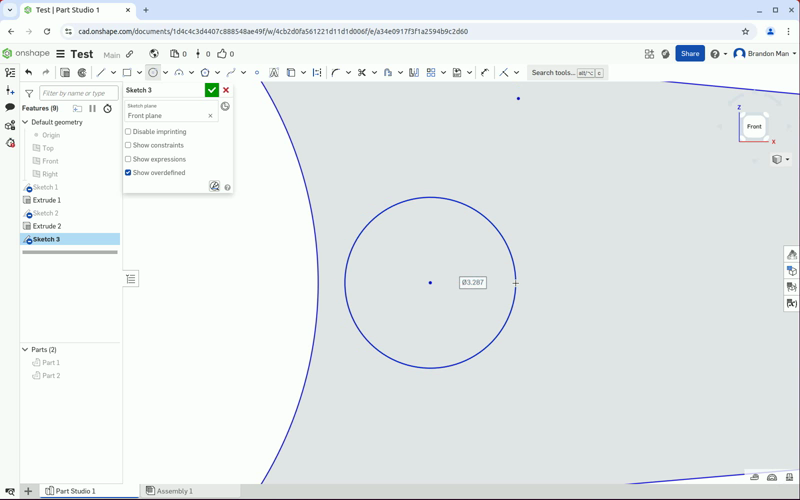
scroll(-6)
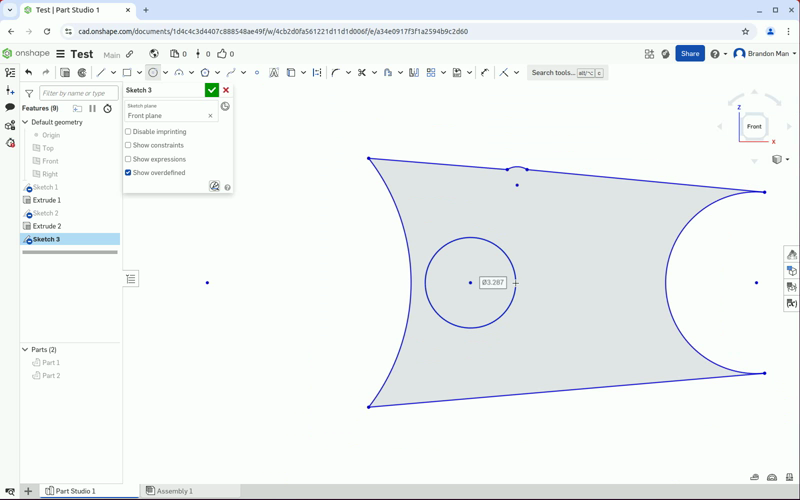
scroll(-6)
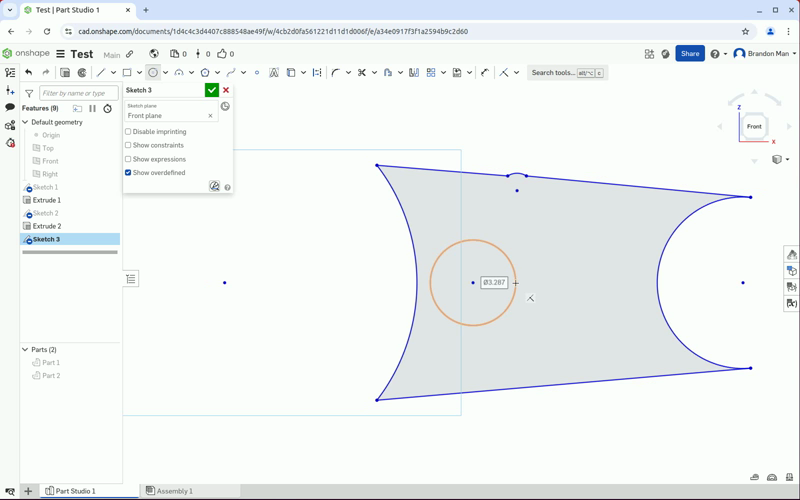
scroll(-6)
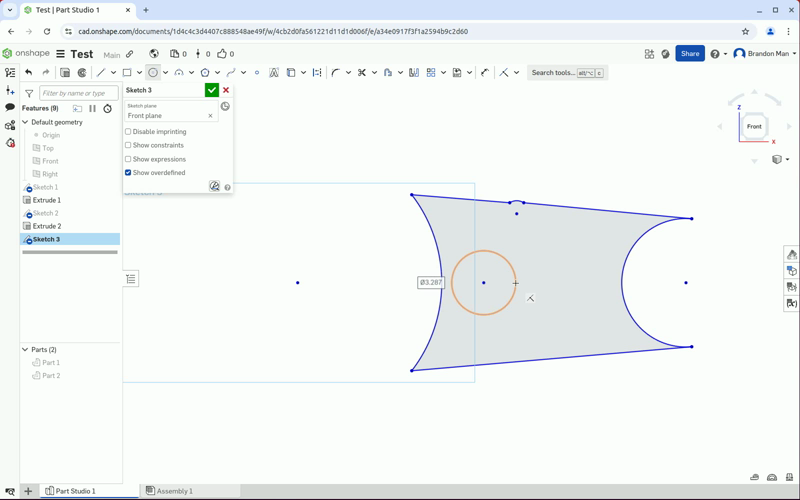
scroll(-6)
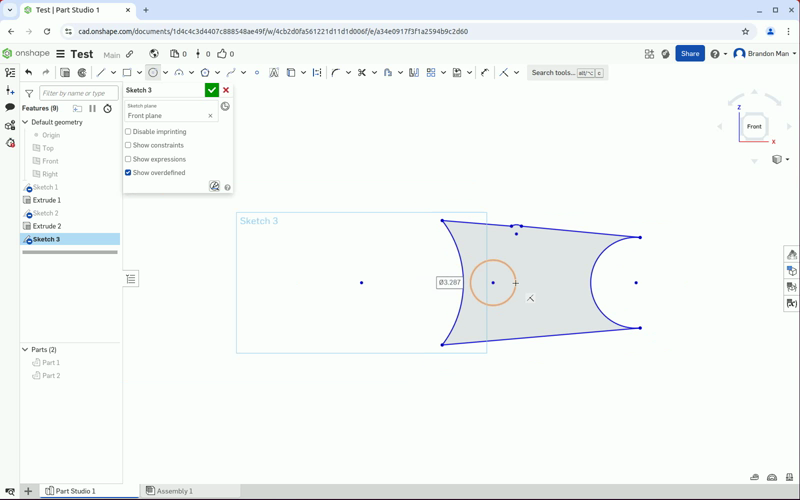
scroll(-6)
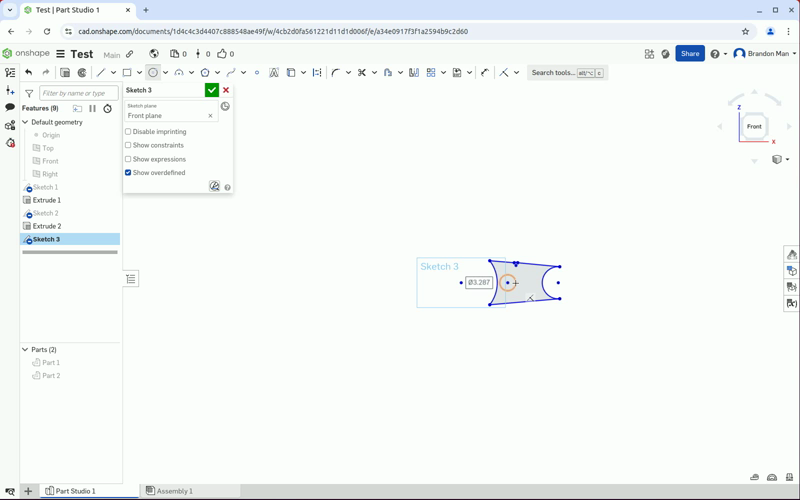
key(esc)
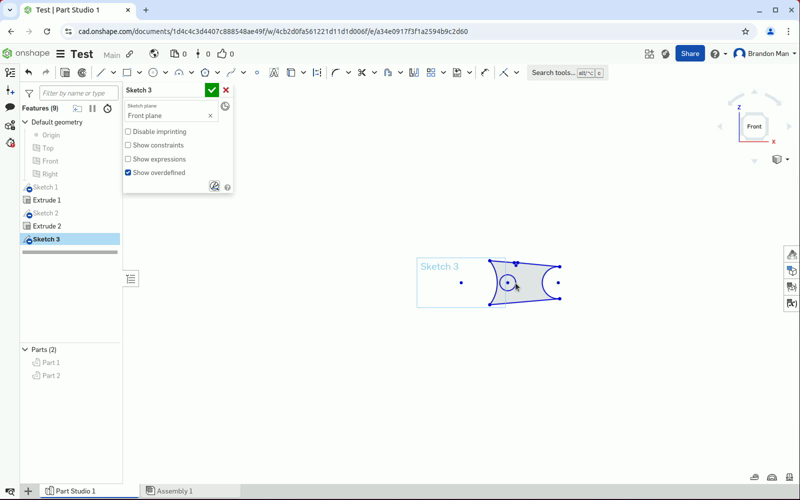
mouse_move(517, 298)
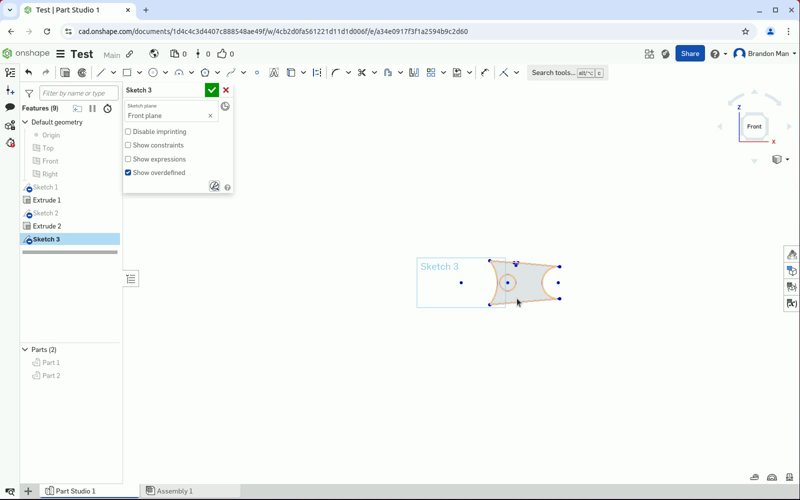
scroll(6)
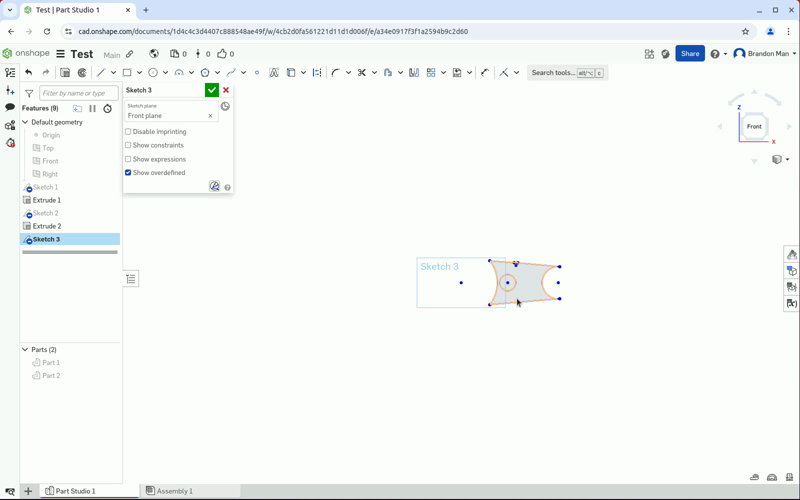
scroll(6)
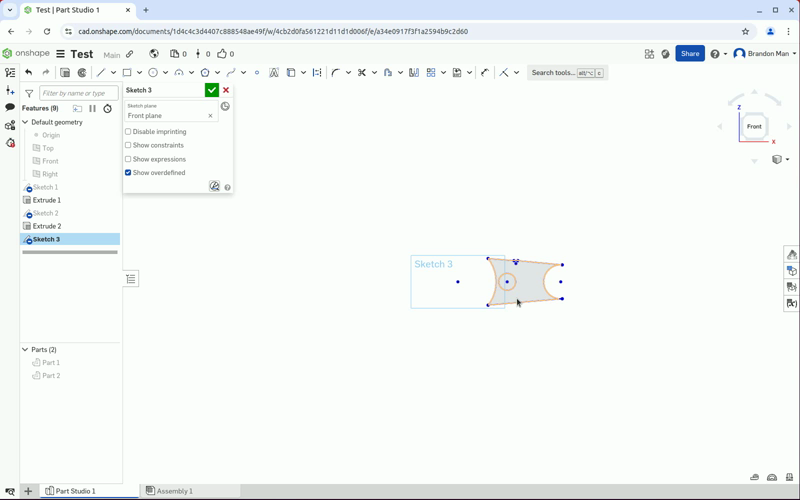
scroll(6)
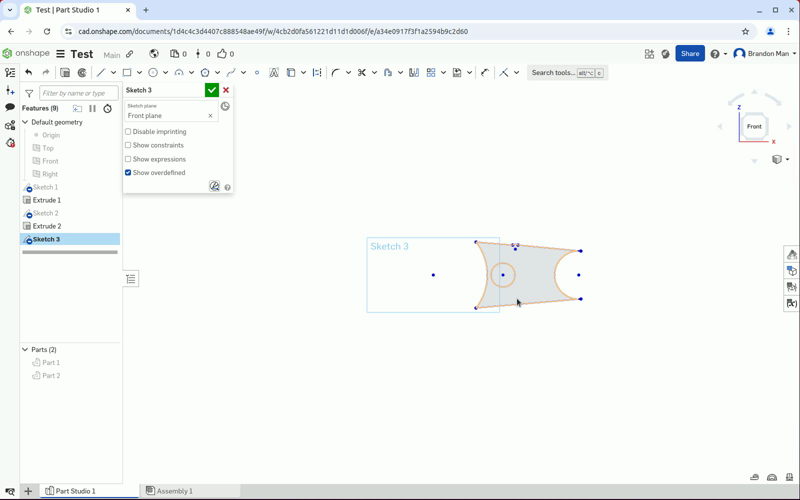
scroll(6)
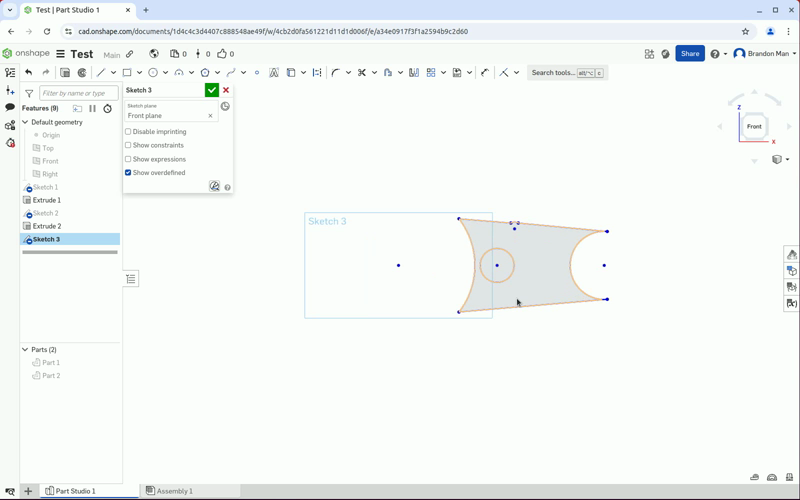
scroll(6)
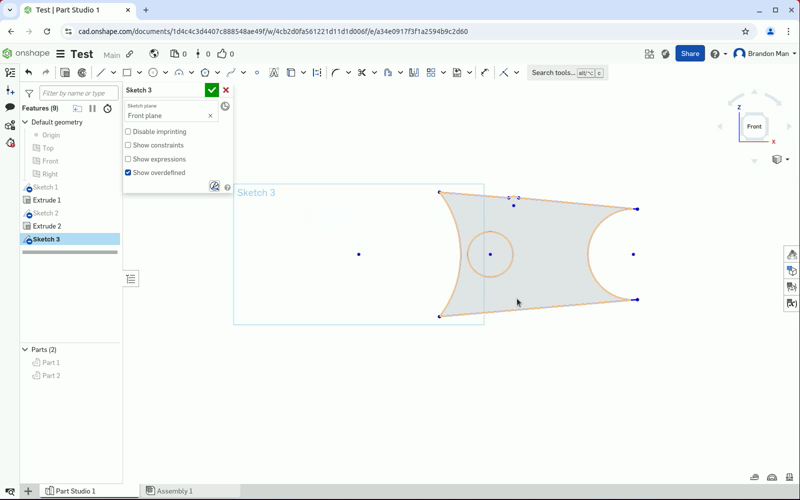
scroll(6)
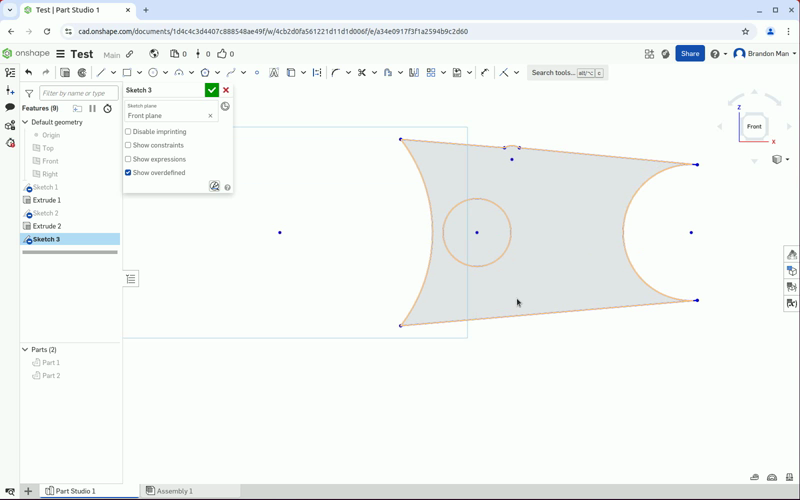
scroll(6)
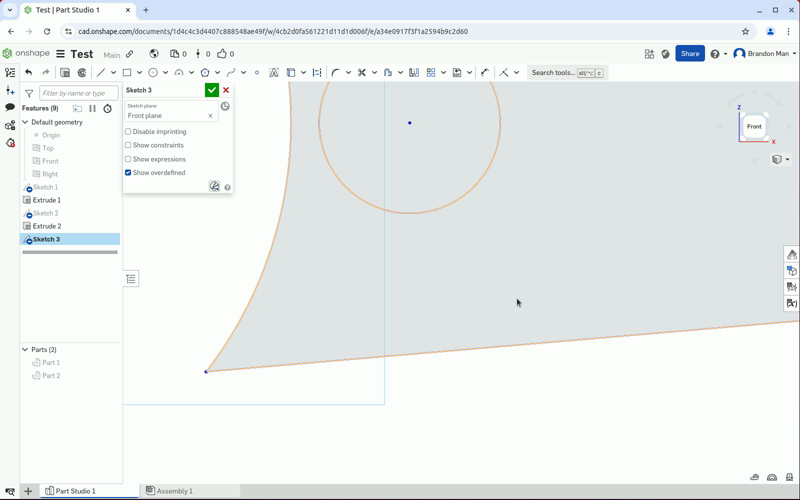
click(517, 298)
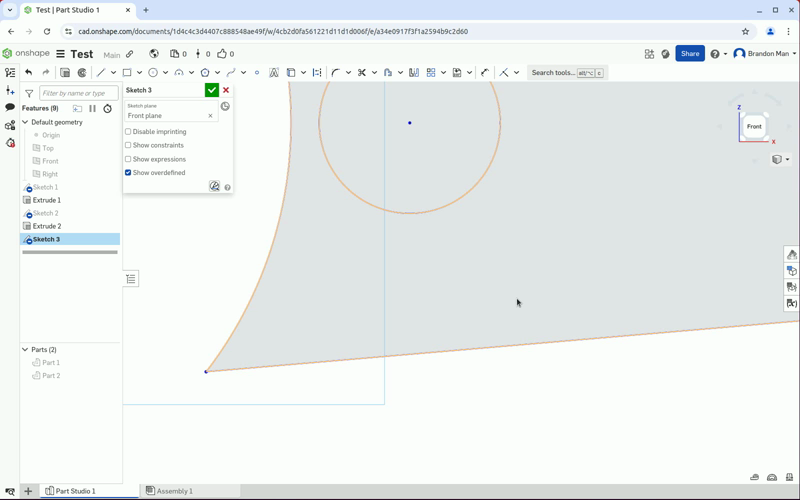
scroll(-6)
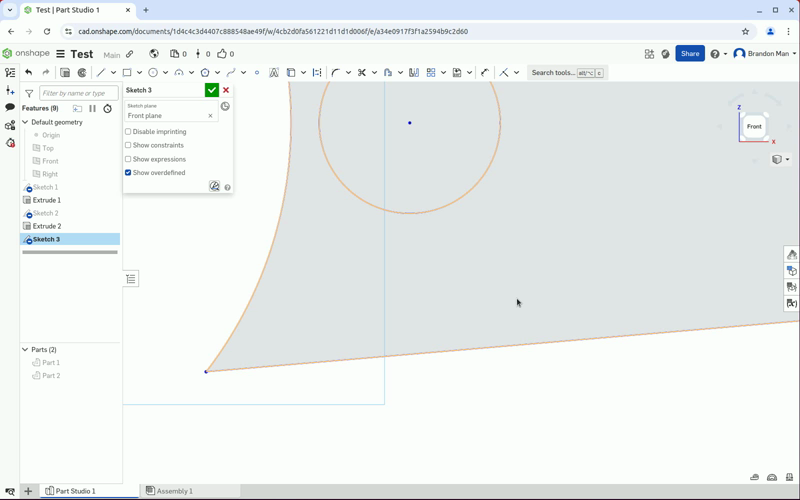
scroll(-6)
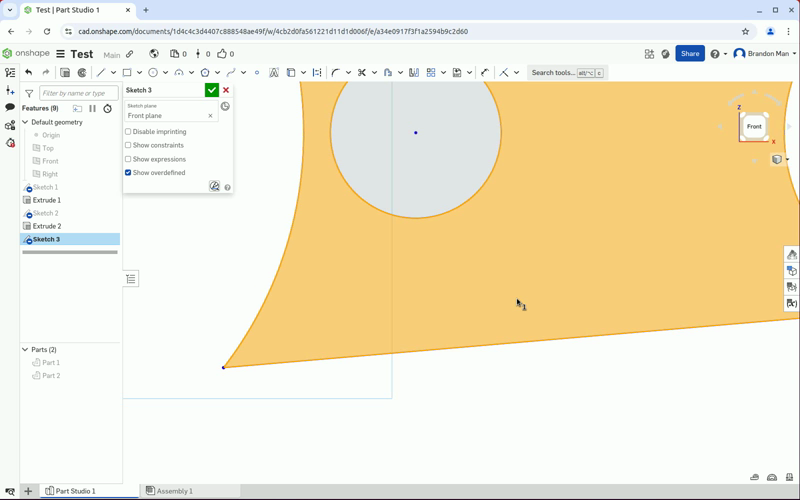
scroll(-6)
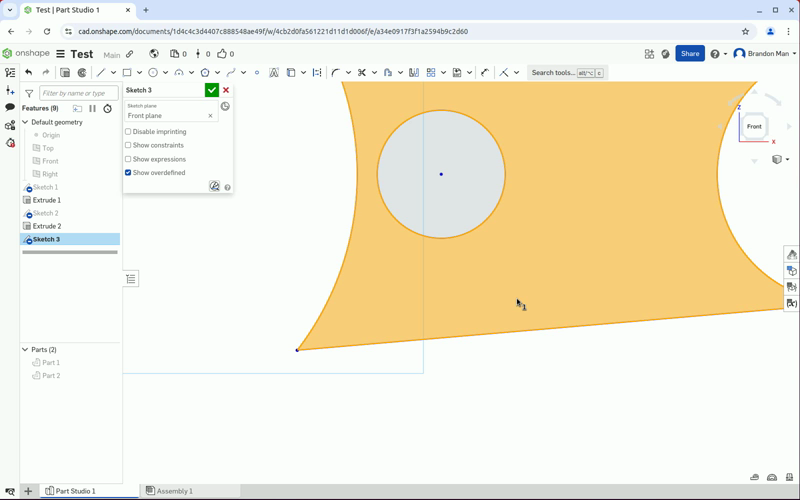
scroll(-6)
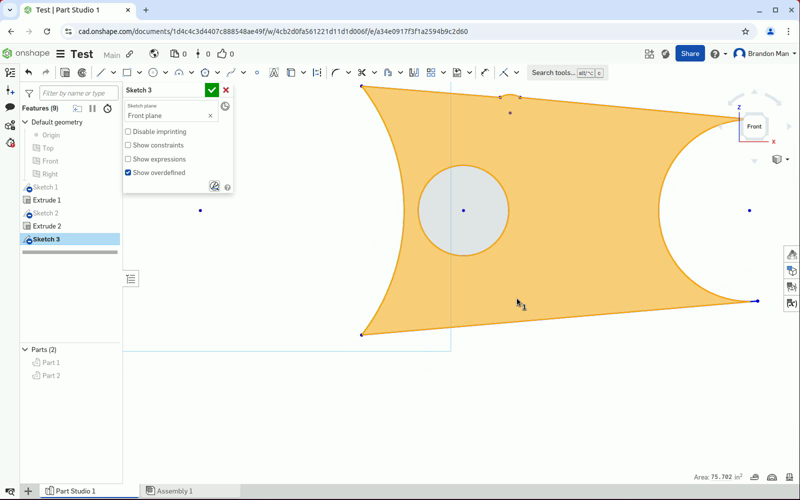
scroll(-6)
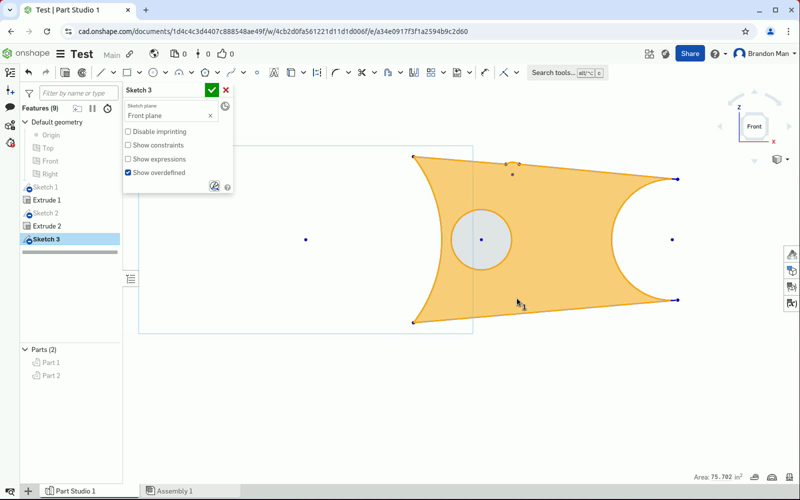
scroll(-6)
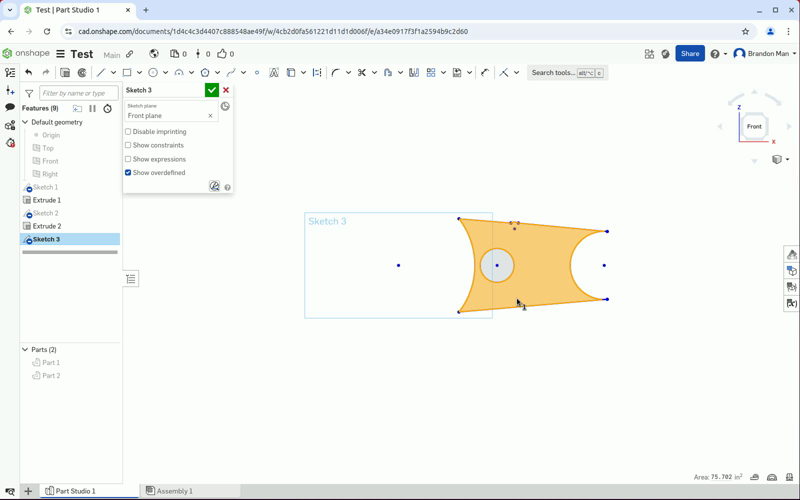
scroll(-6)
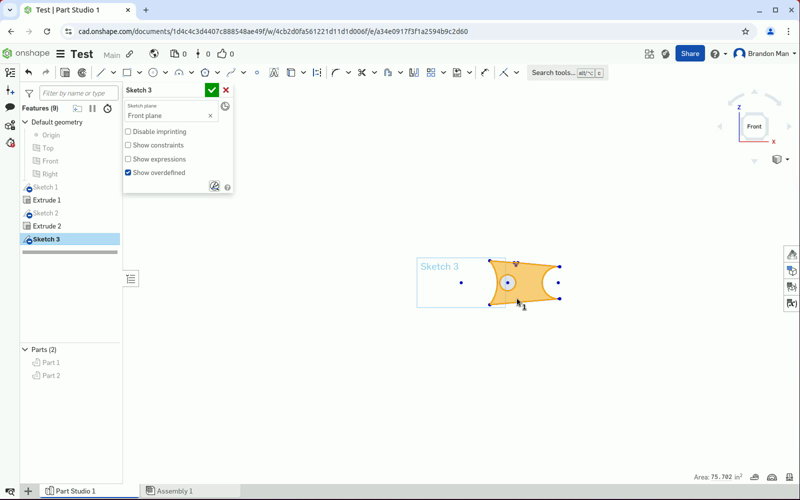
mouse_move(73, 352)
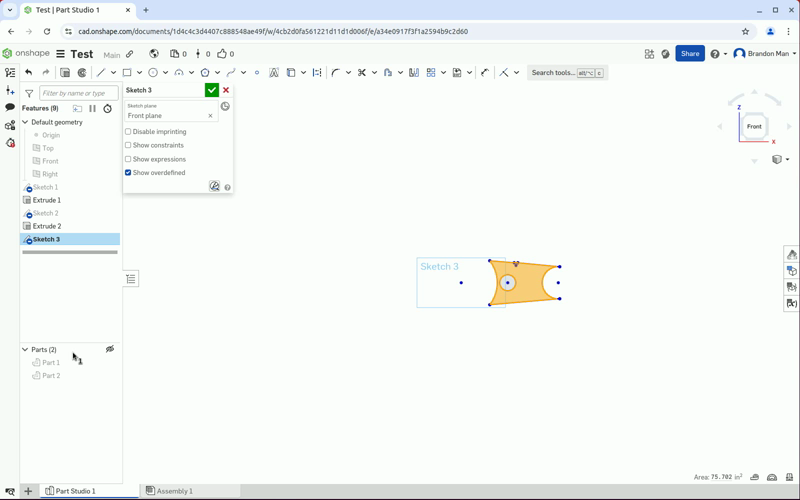
key(shift+y)
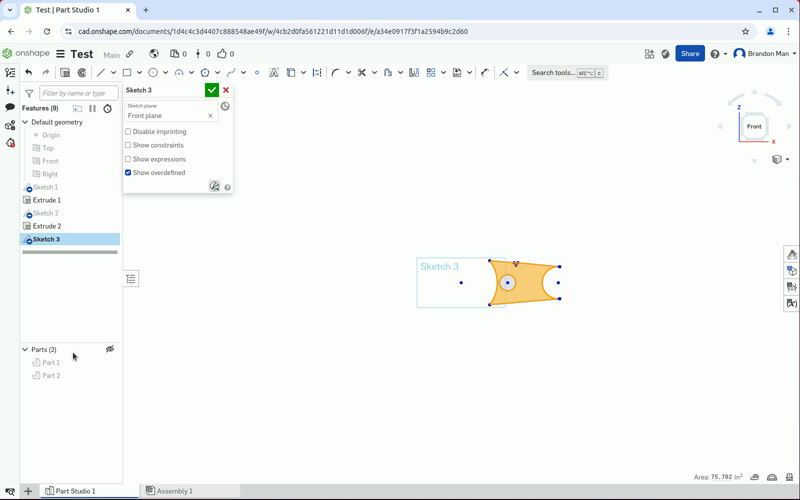
key(shift+e)
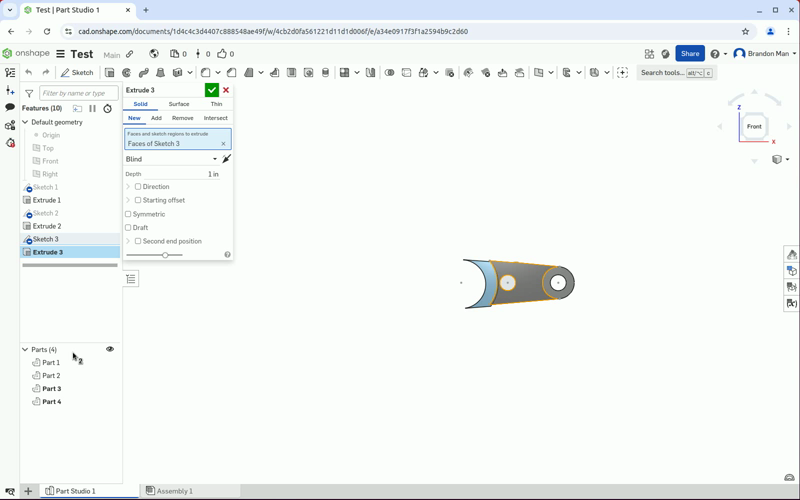
mouse_move(143, 106)
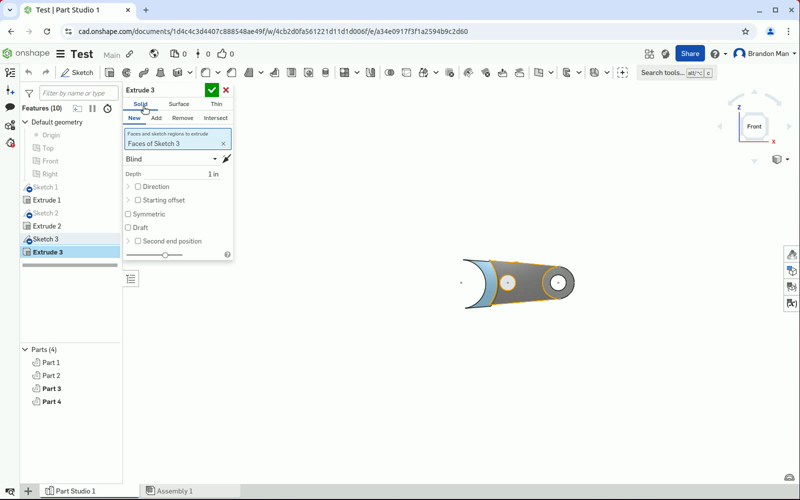
click(143, 106)
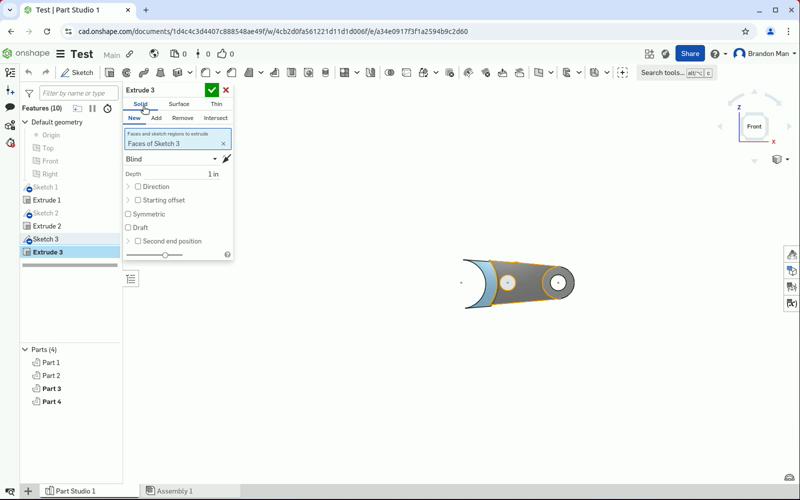
mouse_move(137, 120)
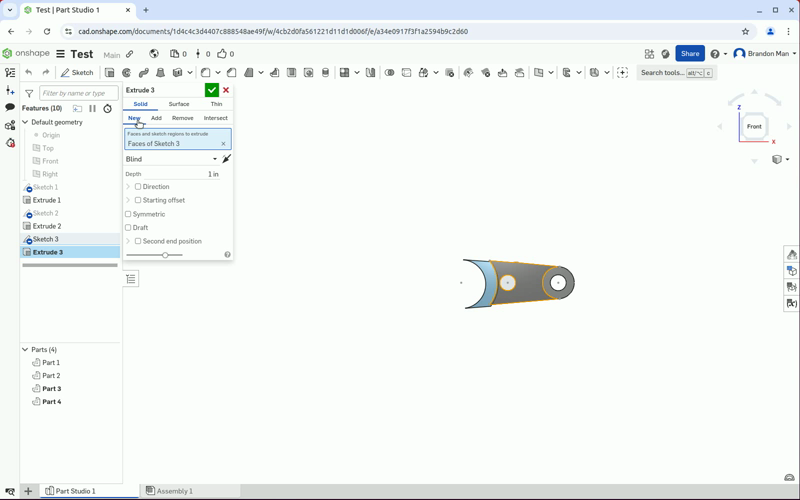
click(137, 120)
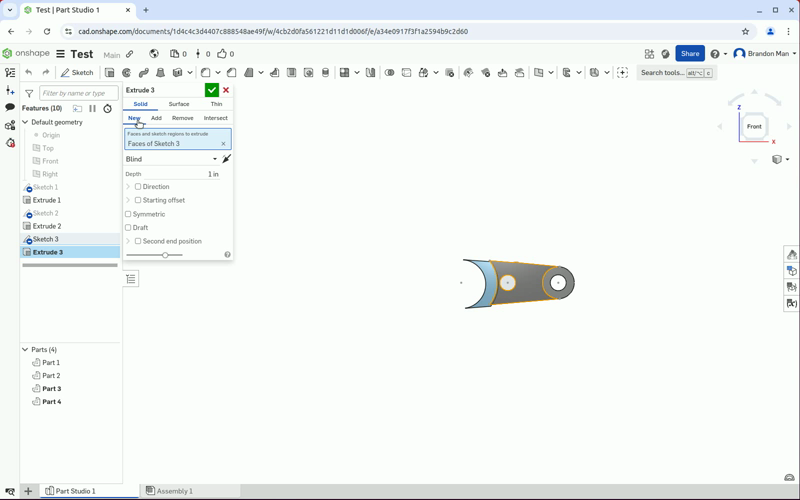
key(tab, 4)
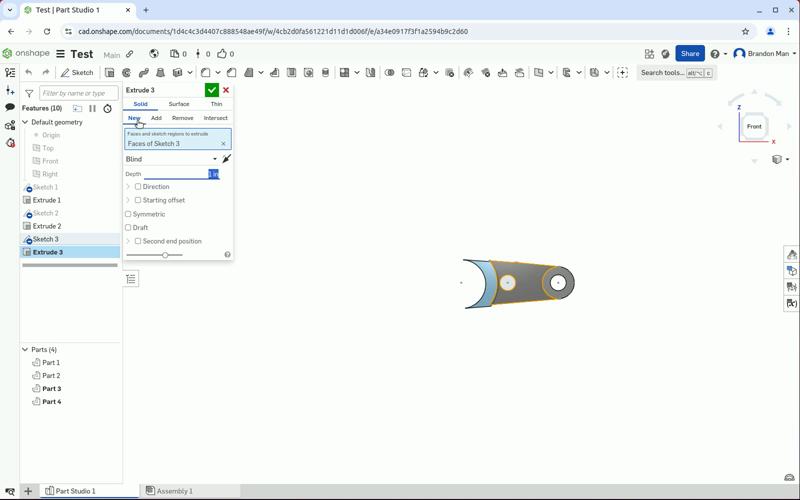
text(6.499)
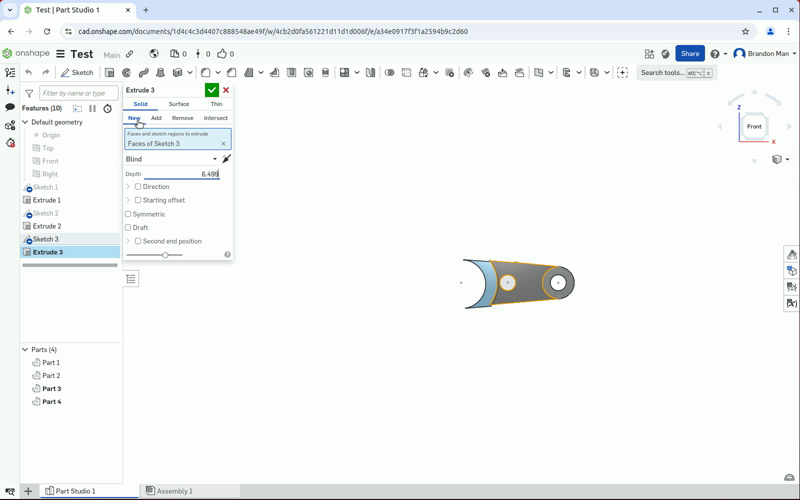
key(enter)
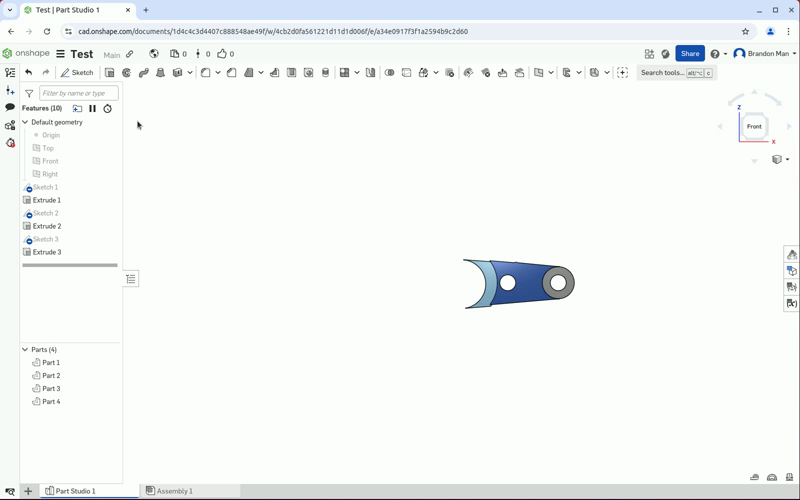
key(shift+h)
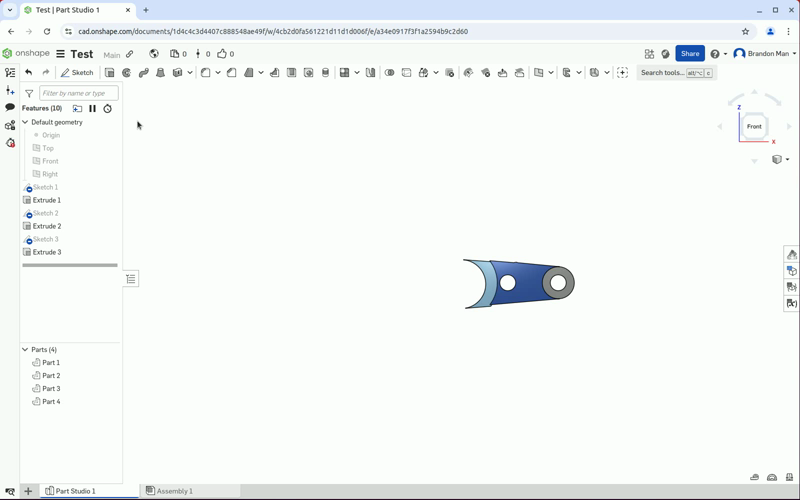
key(shift+h)
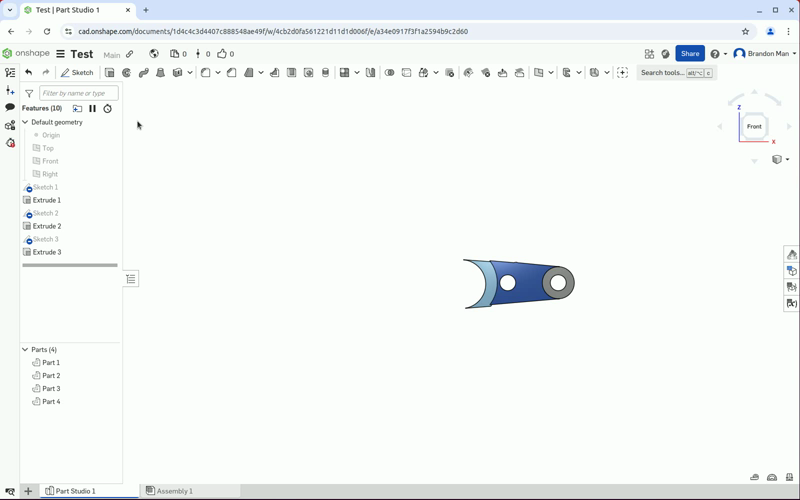
mouse_move(73, 189)
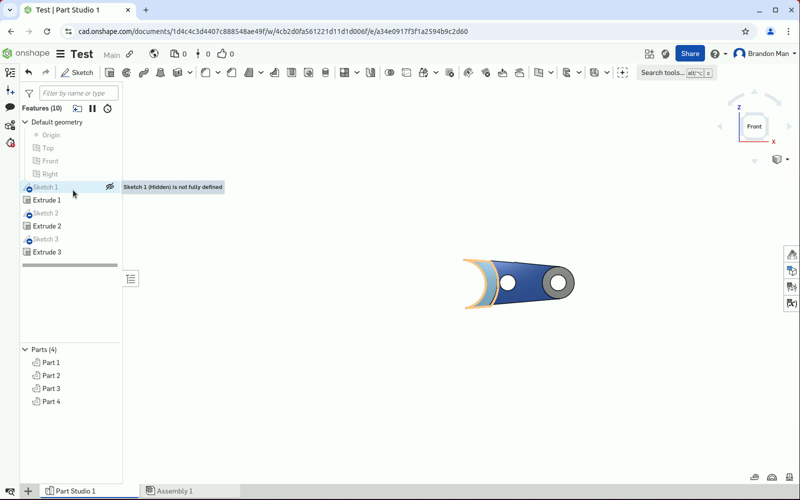
click(73, 189)
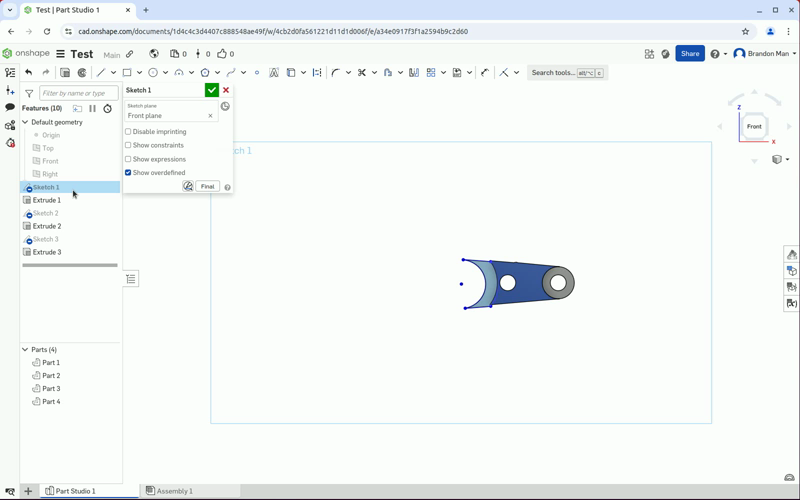
mouse_move(229, 92)
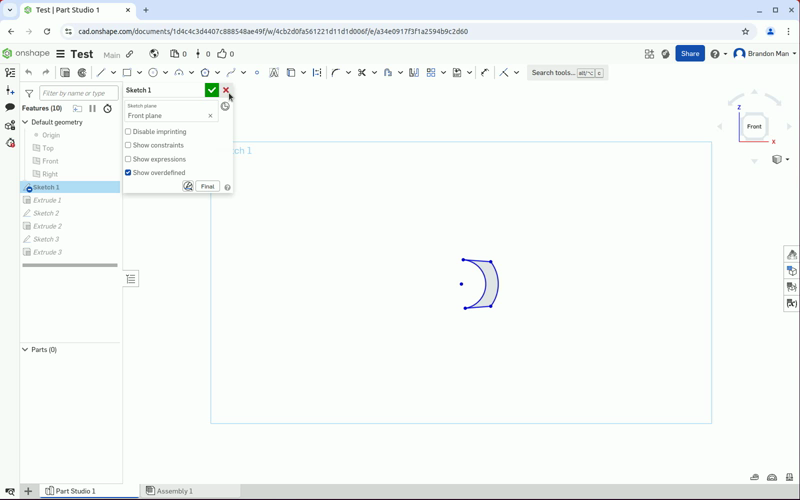
click(229, 92)
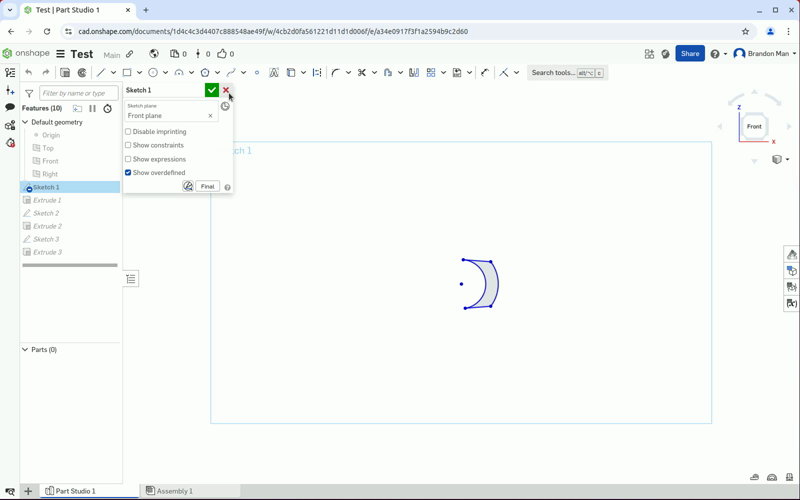
key(shift+s)
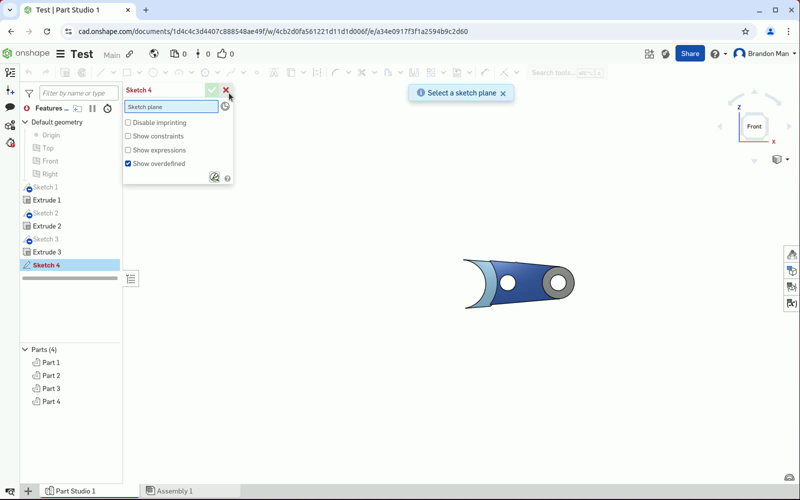
mouse_move(73, 163)
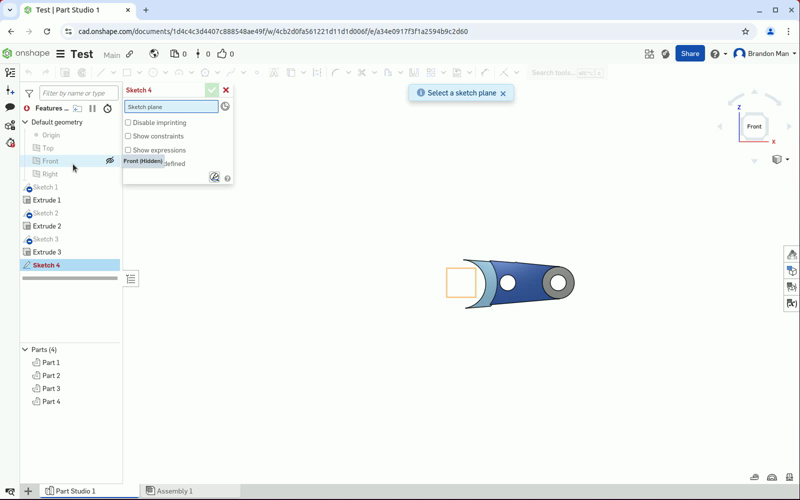
click(73, 163)
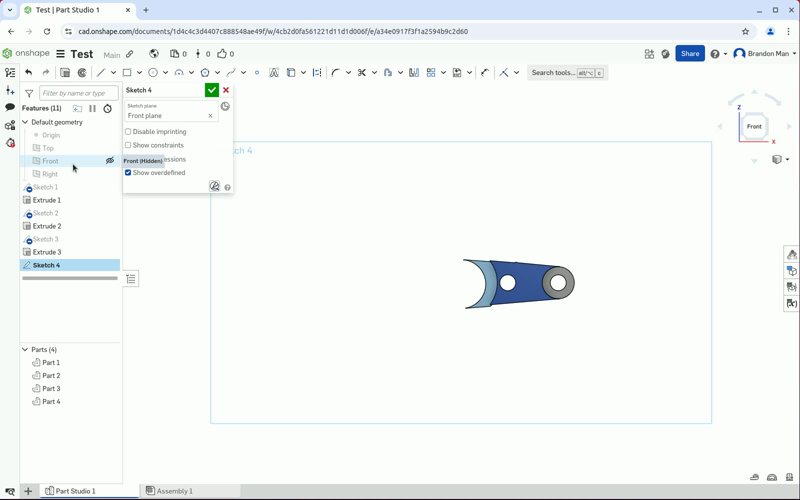
mouse_move(73, 352)
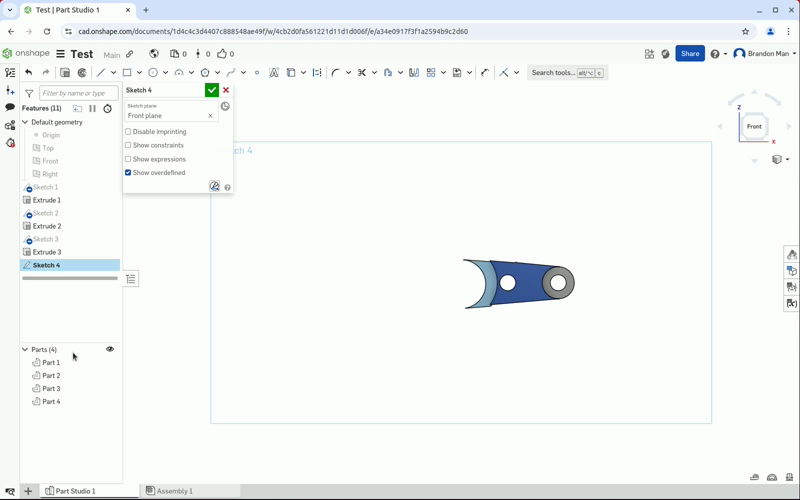
key(y)
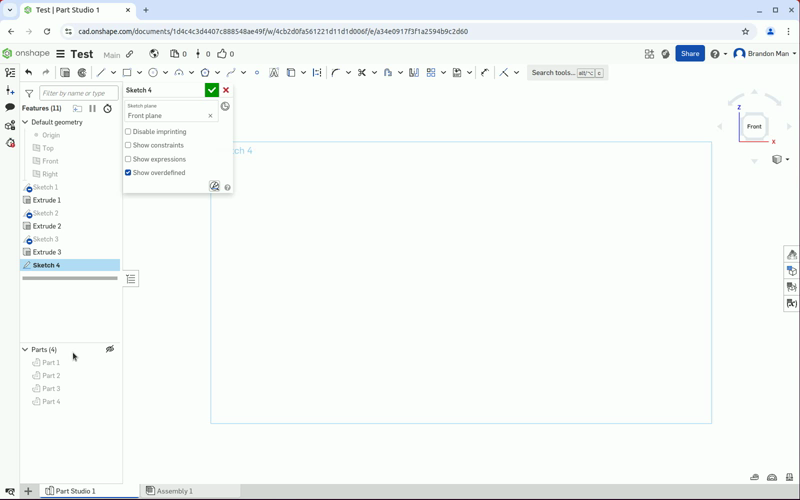
key(c)
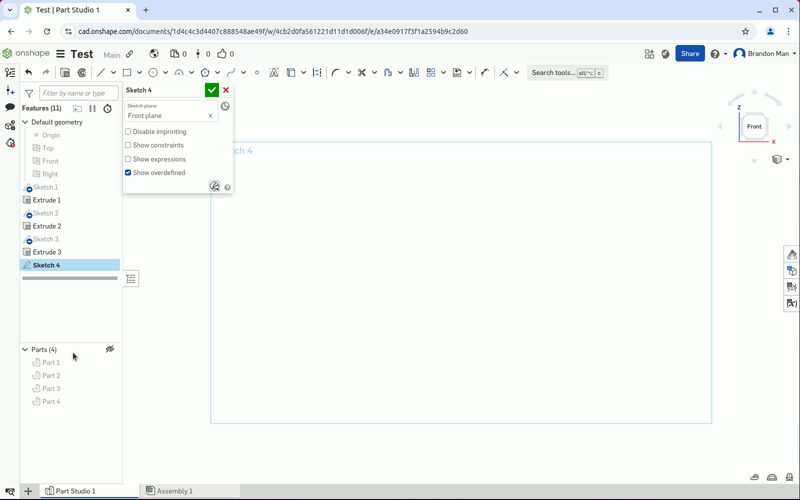
key_down(shift)
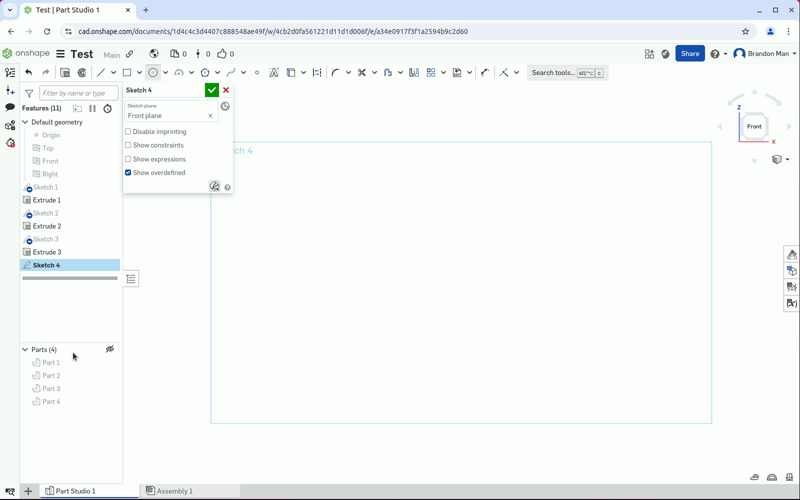
mouse_move(558, 282)
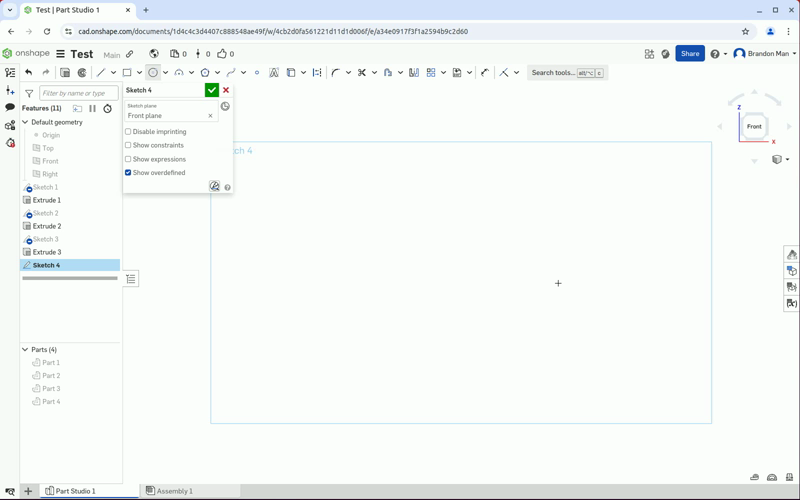
click(558, 282)
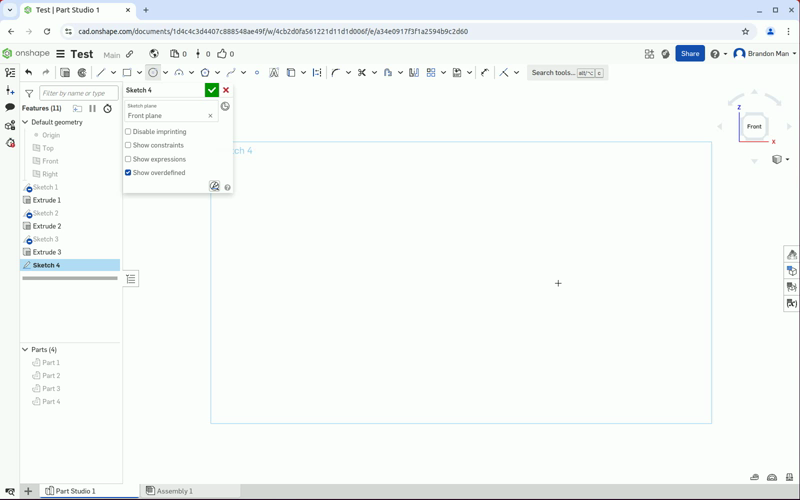
key_up(shift)
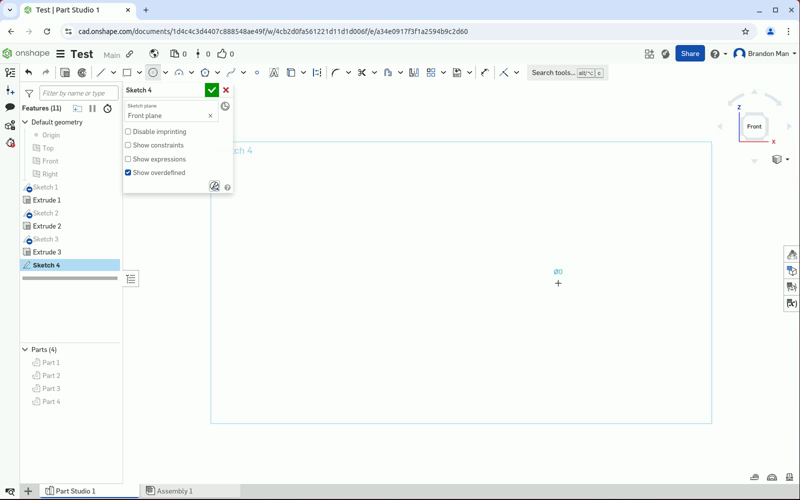
mouse_move(574, 282)
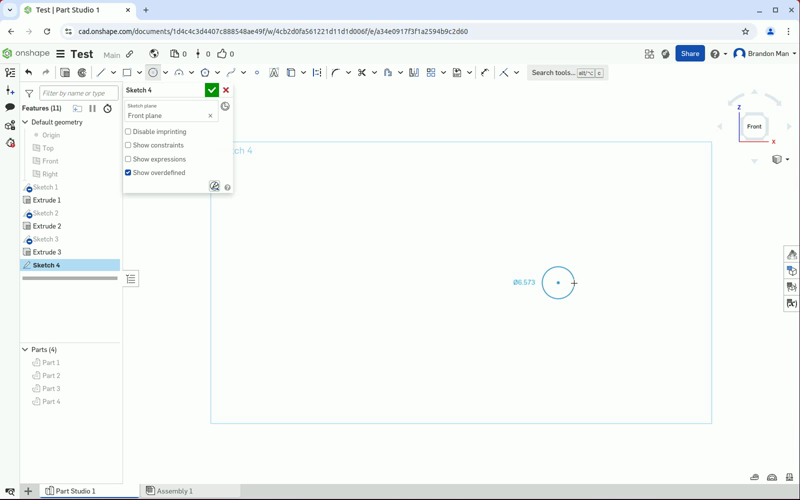
click(574, 282)
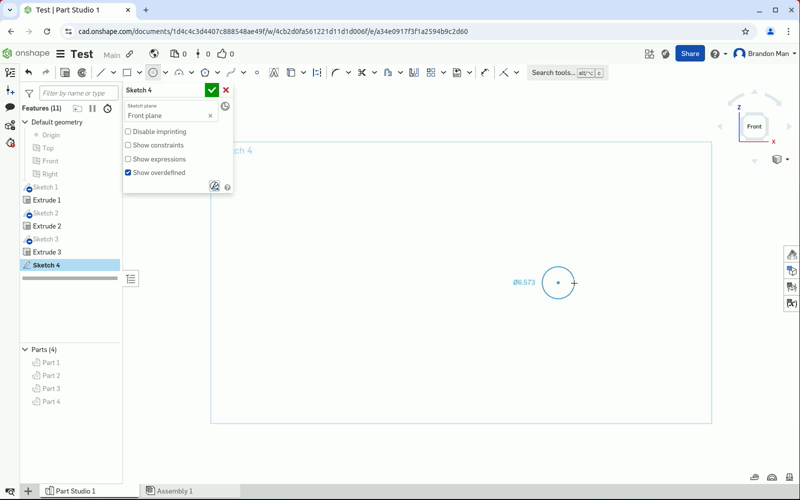
key(esc)
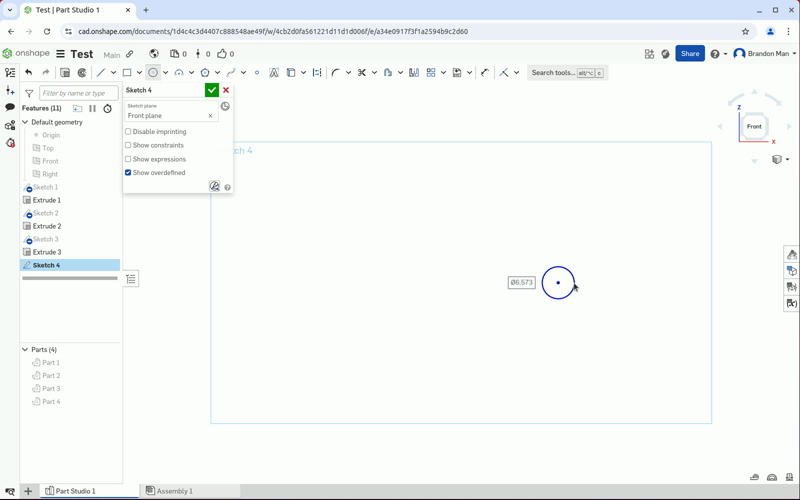
key(c)
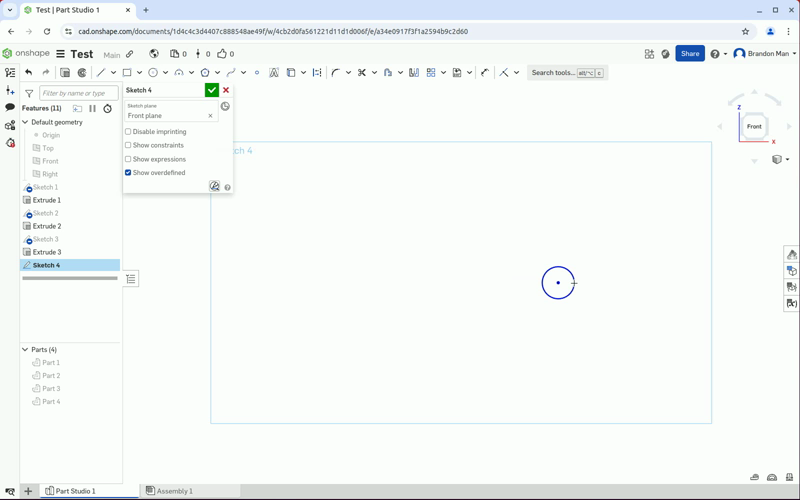
key_down(shift)
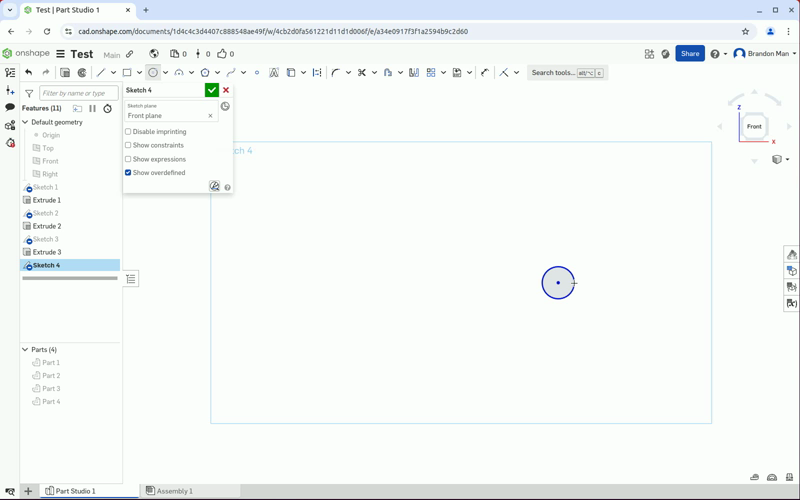
mouse_move(558, 282)
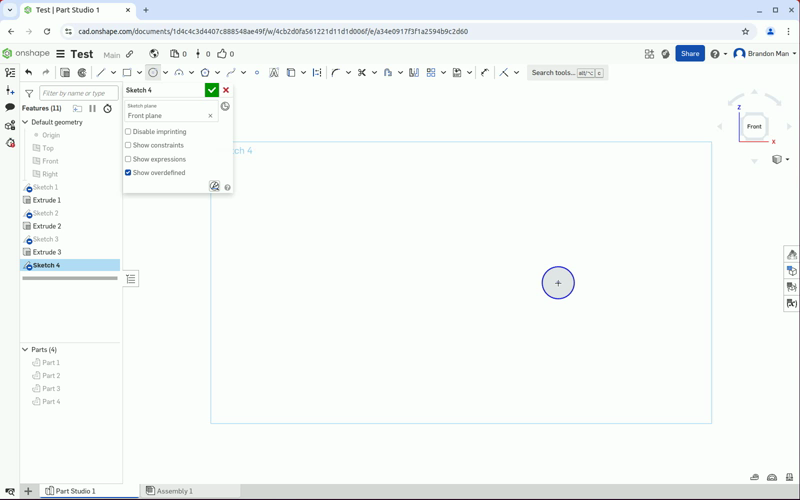
click(558, 282)
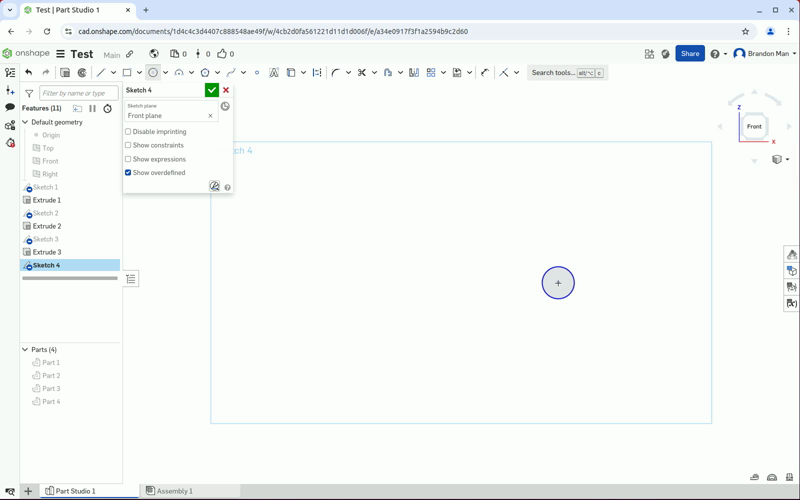
key_up(shift)
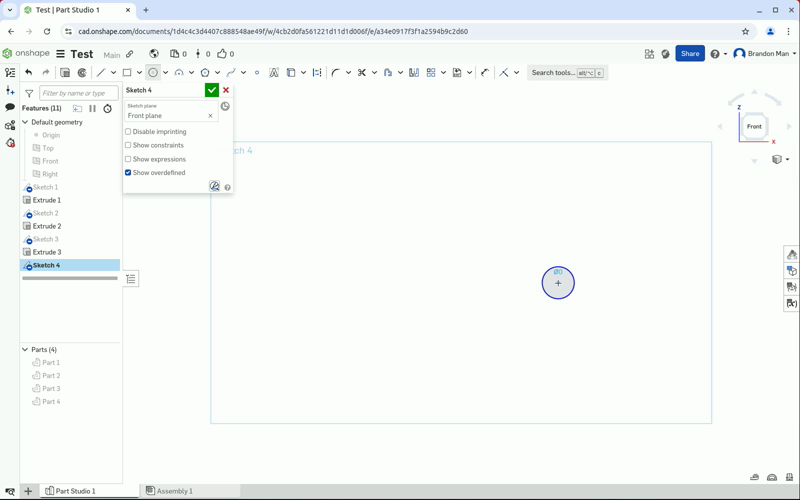
mouse_move(566, 282)
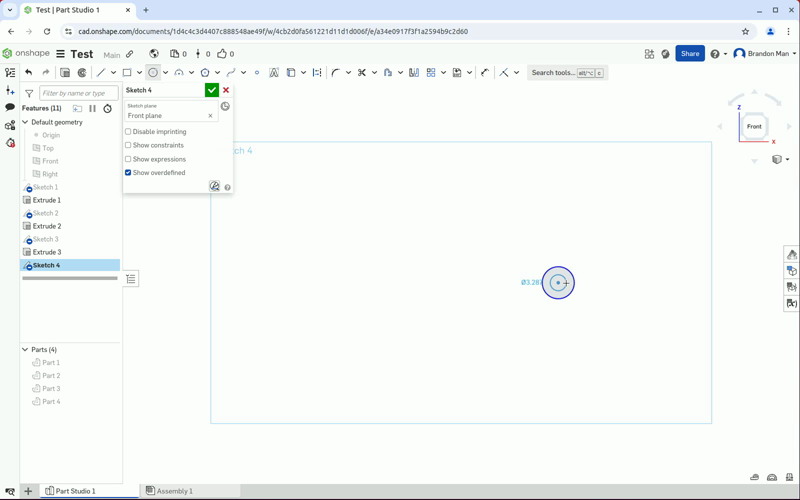
click(566, 282)
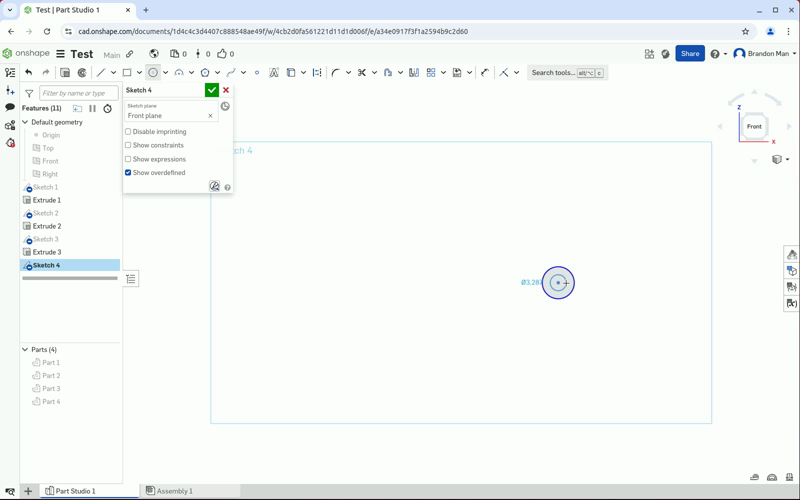
key(esc)
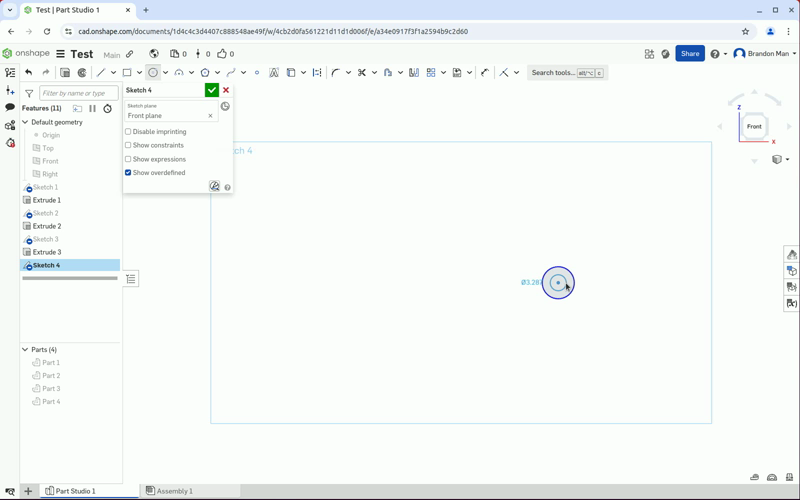
mouse_move(564, 295)
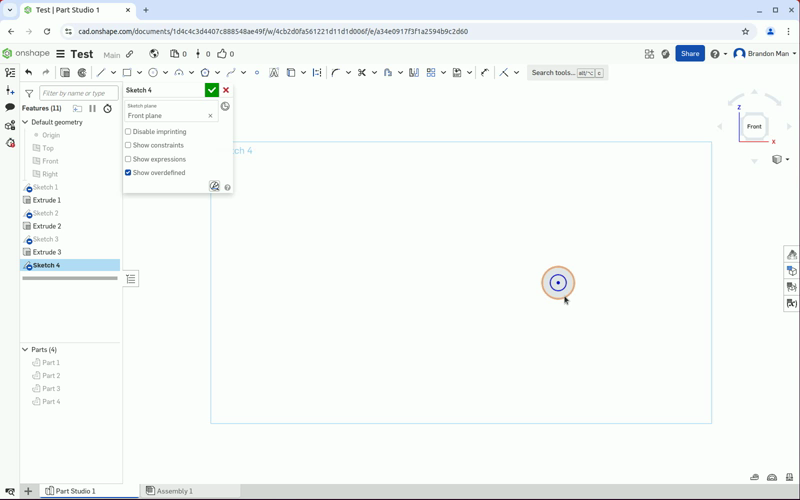
scroll(6)
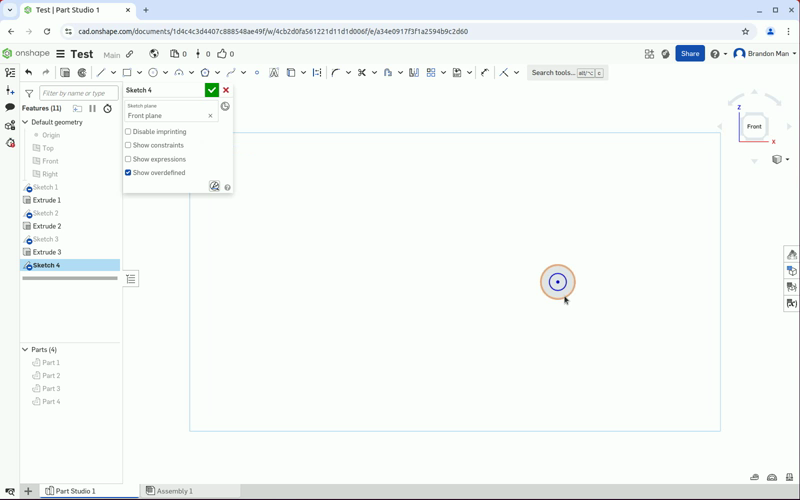
scroll(6)
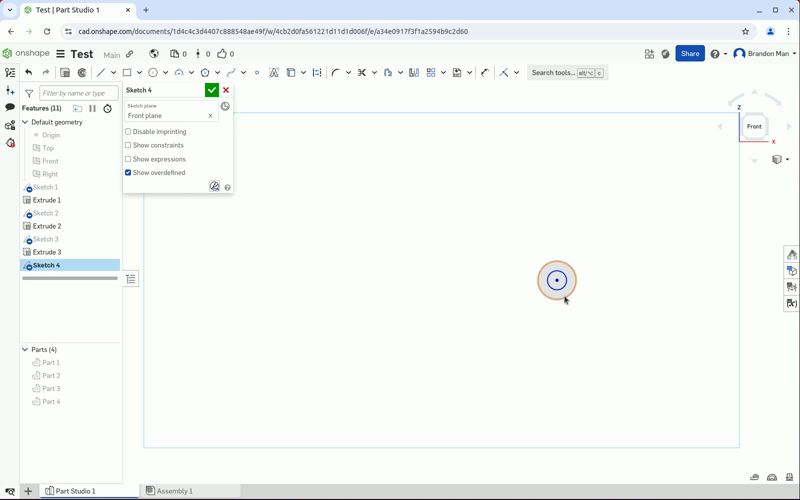
scroll(6)
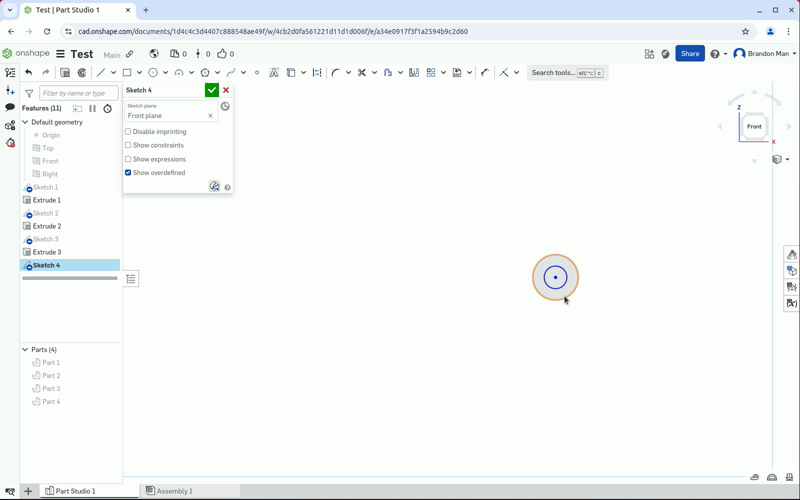
scroll(6)
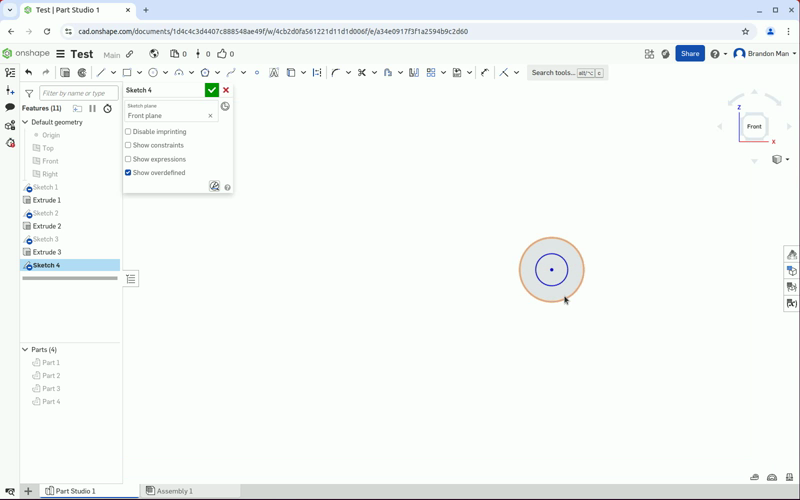
scroll(6)
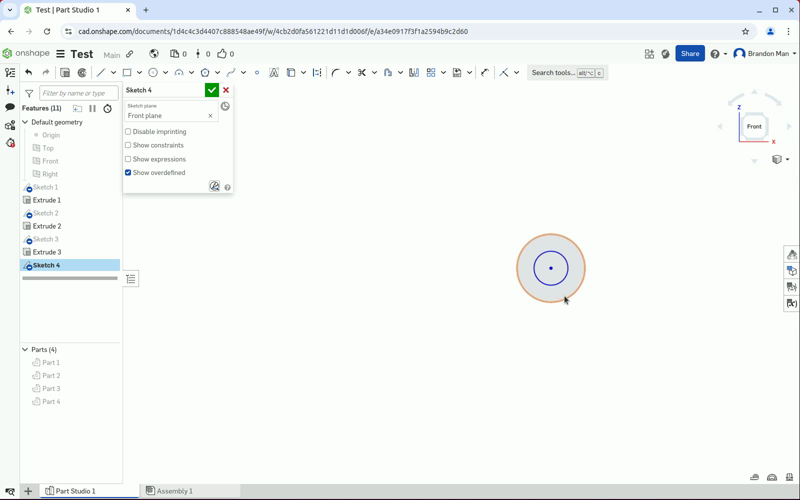
scroll(6)
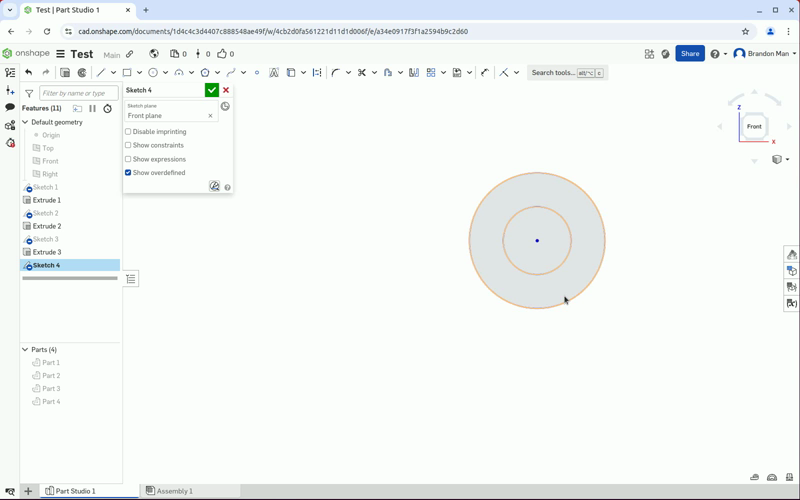
scroll(6)
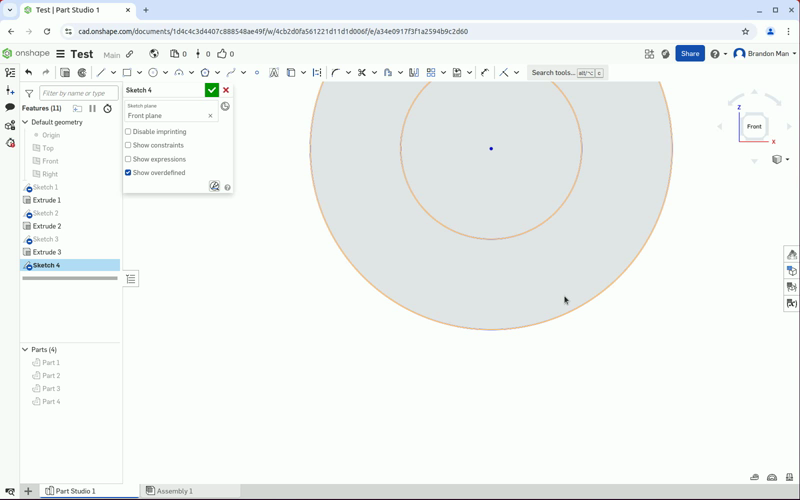
click(564, 295)
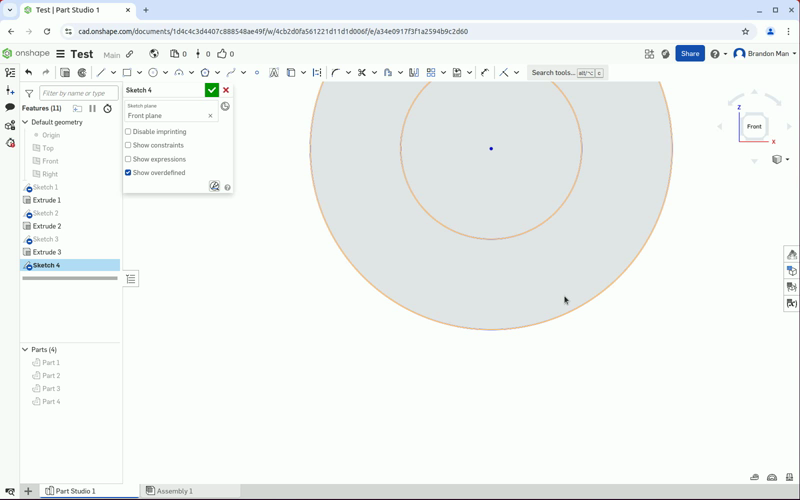
scroll(-6)
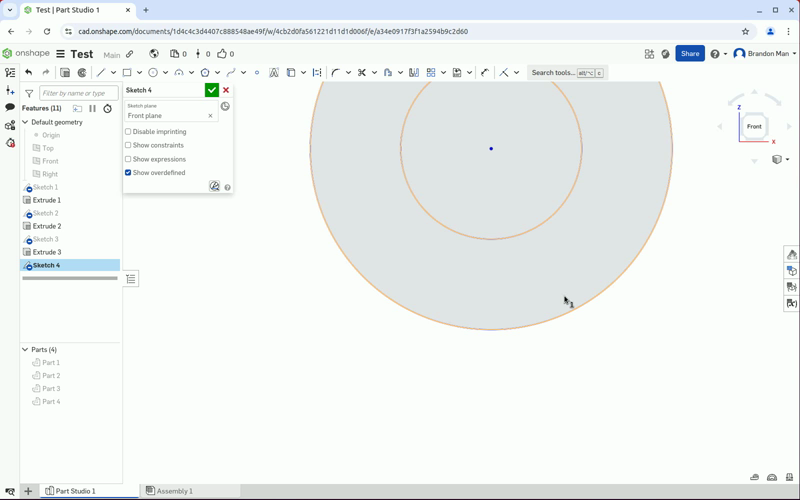
scroll(-6)
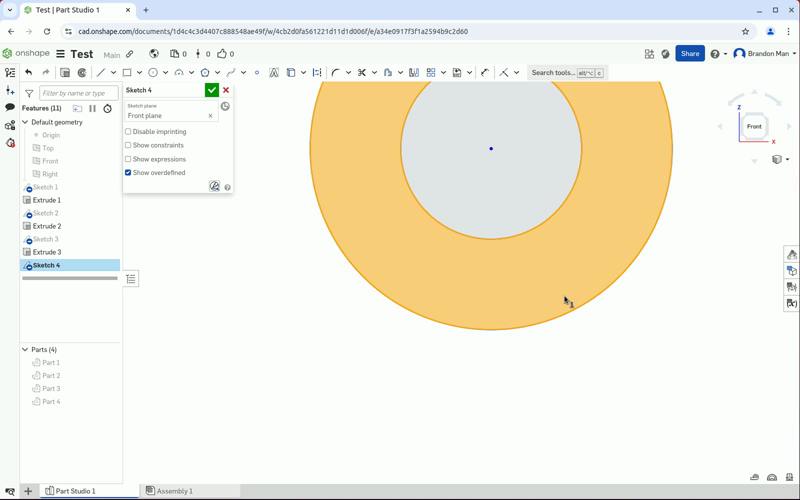
scroll(-6)
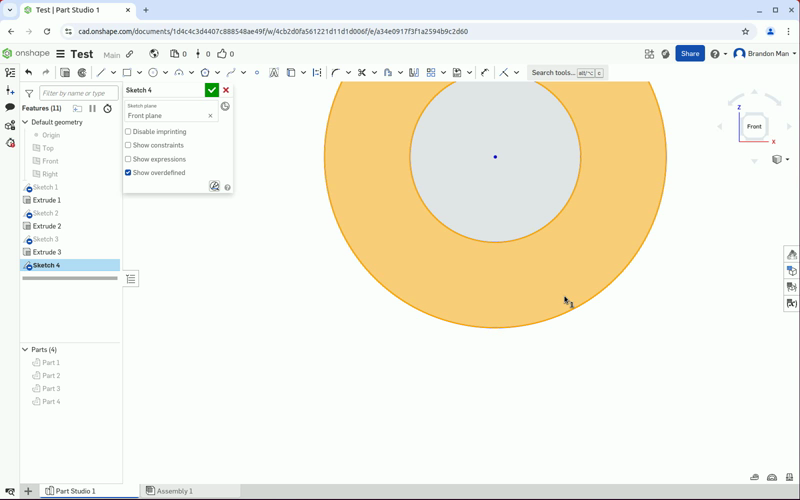
scroll(-6)
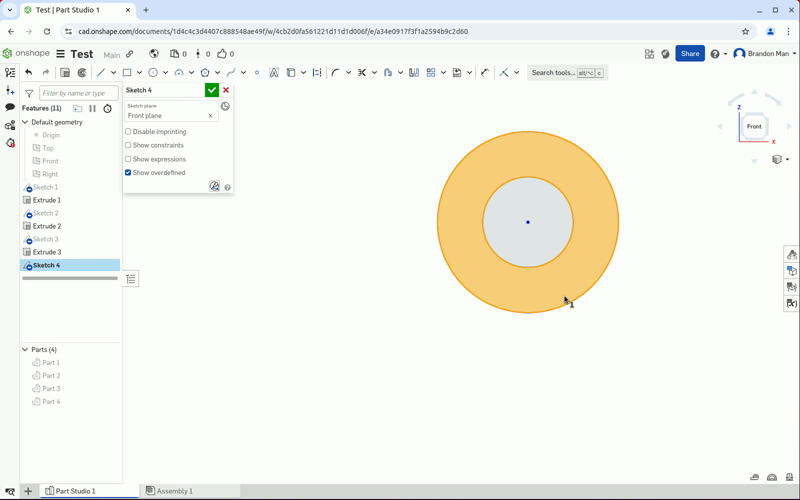
scroll(-6)
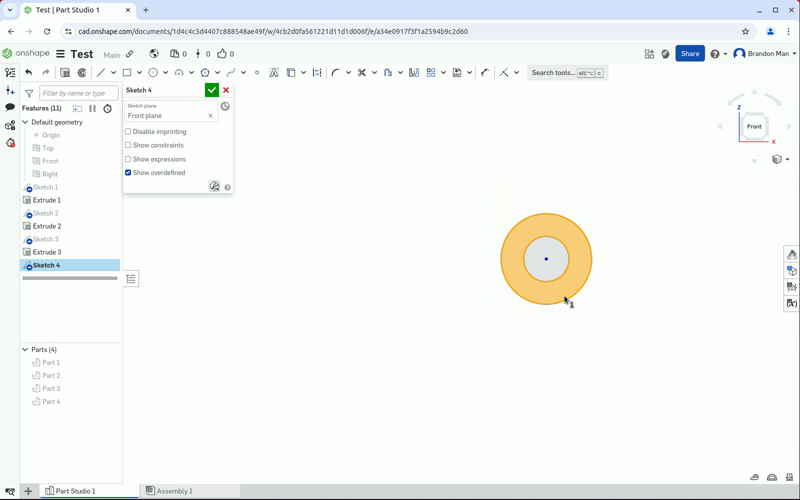
scroll(-6)
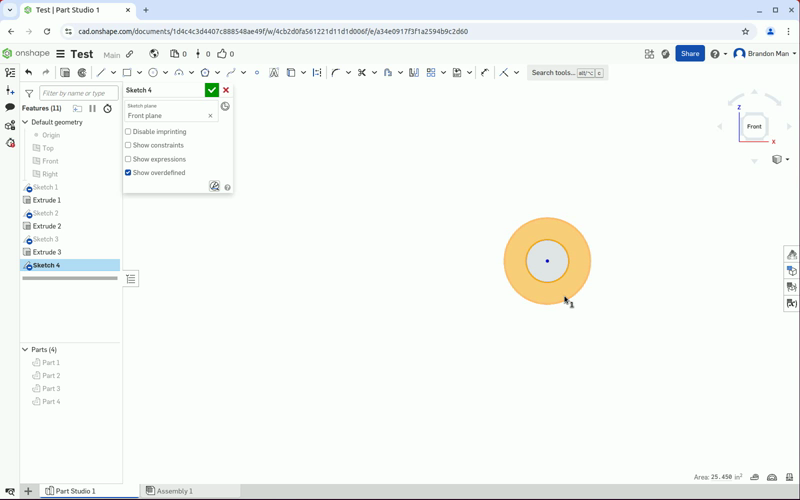
scroll(-6)
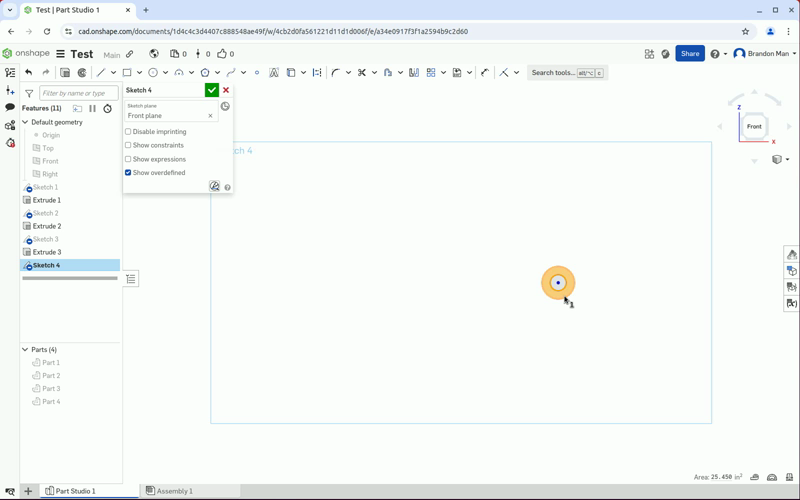
mouse_move(73, 352)
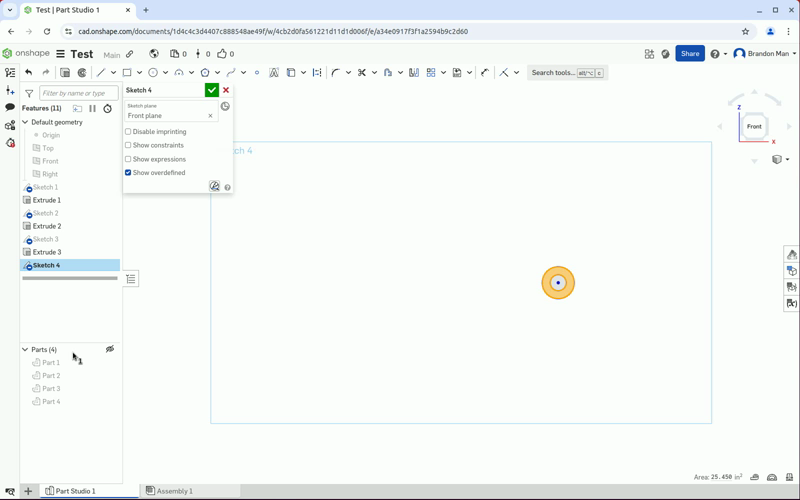
key(shift+y)
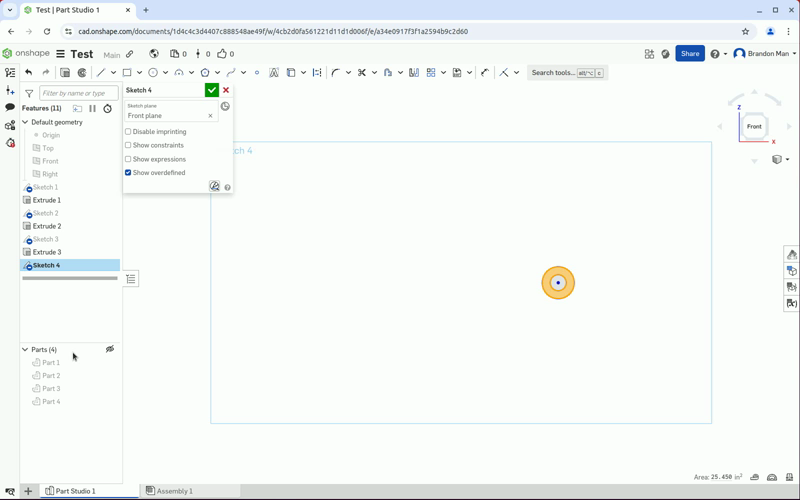
key(shift+e)
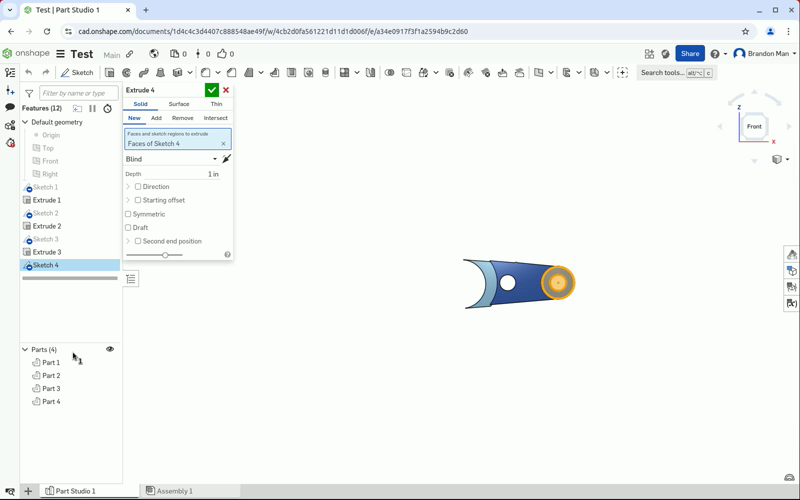
mouse_move(143, 106)
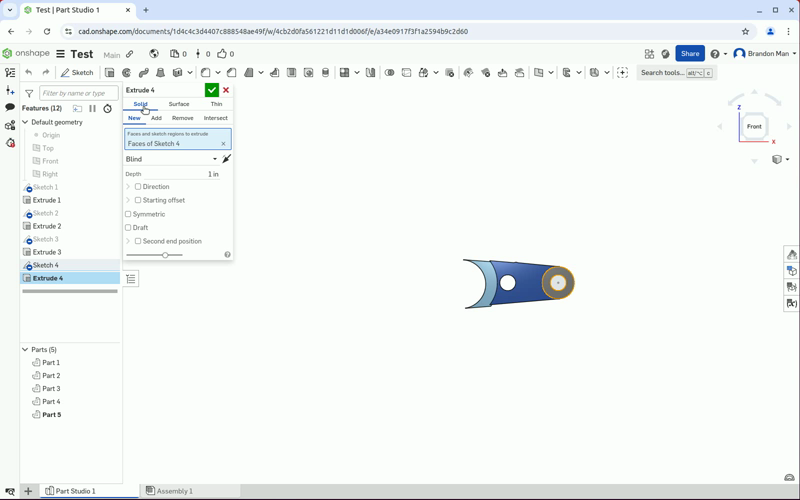
click(143, 106)
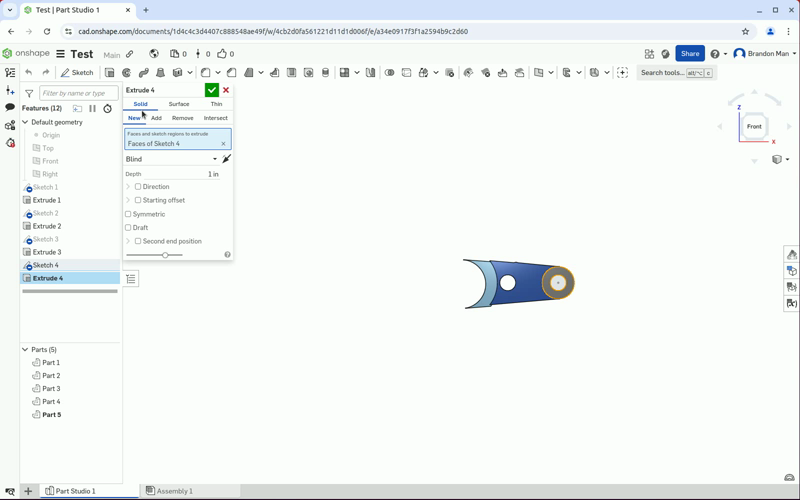
mouse_move(137, 120)
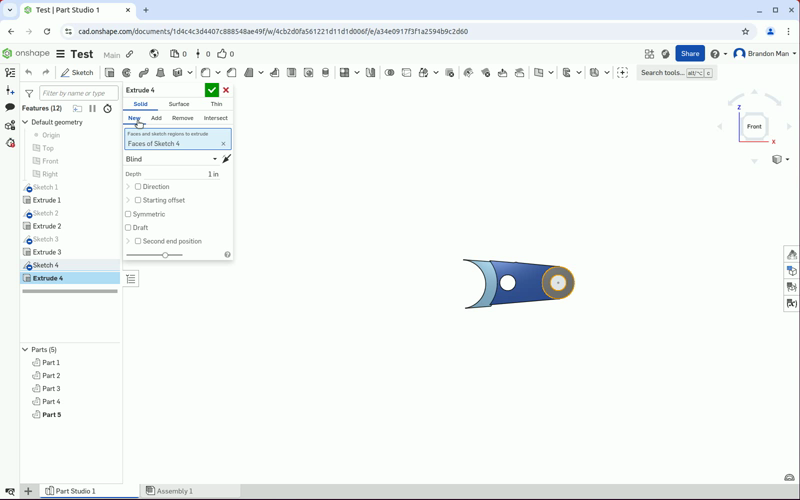
click(137, 120)
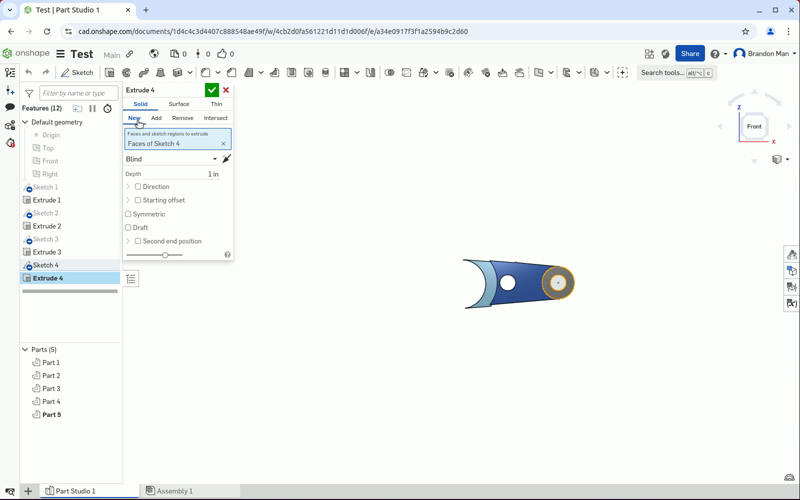
key(tab, 4)
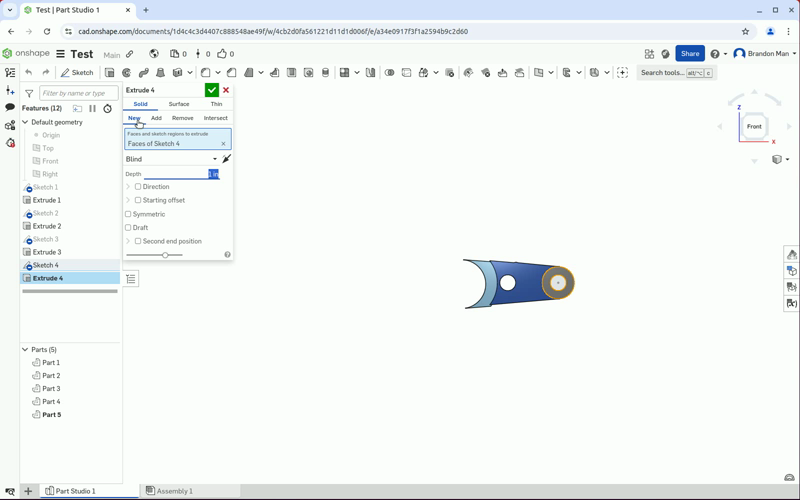
text(6.499)
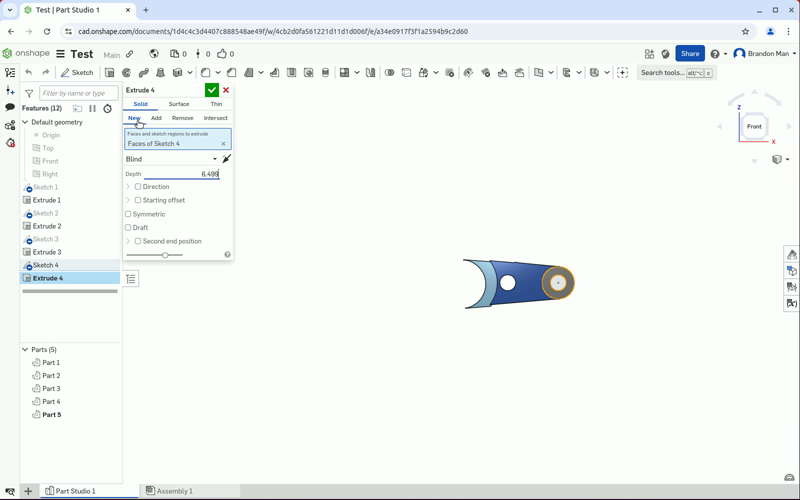
key(enter)
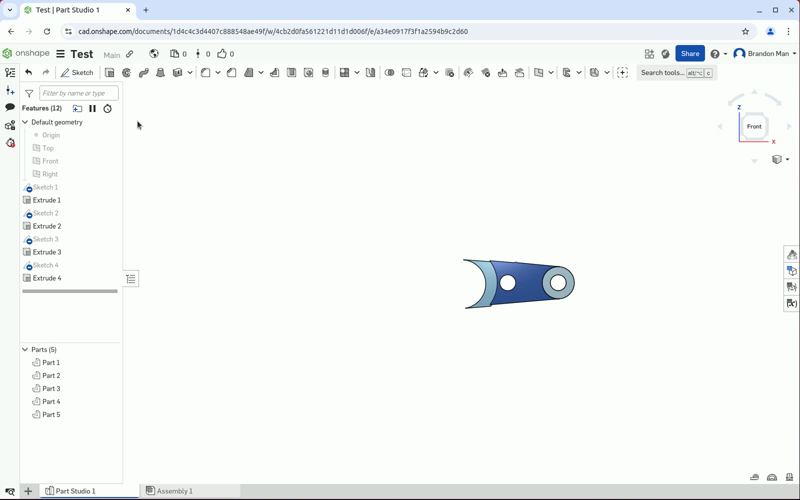
key(shift+h)
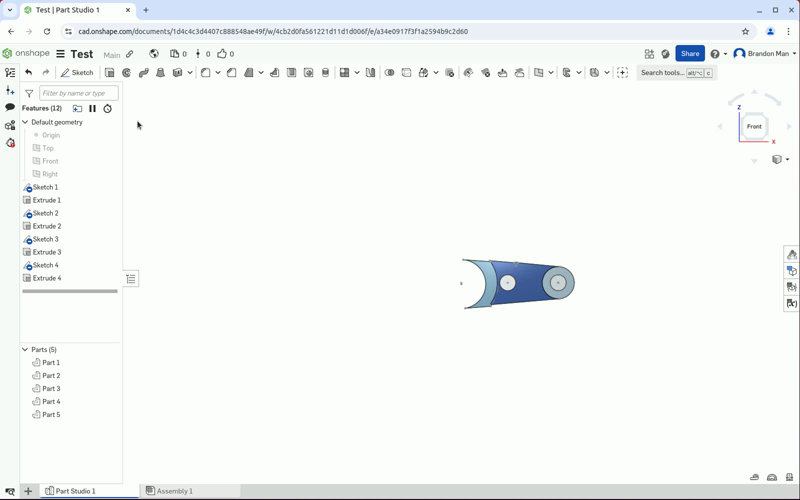
key(shift+h)
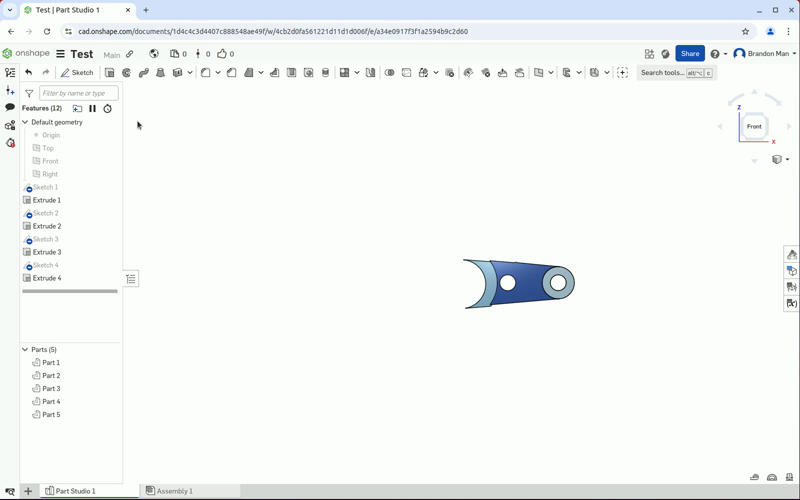
mouse_move(73, 189)
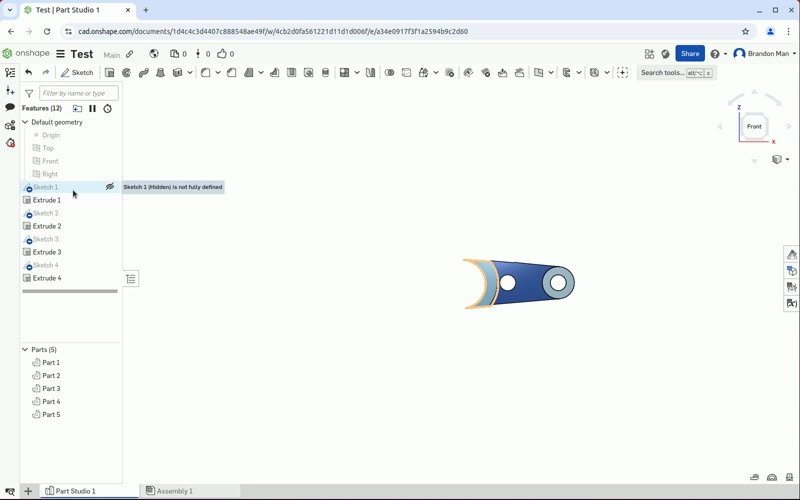
click(73, 189)
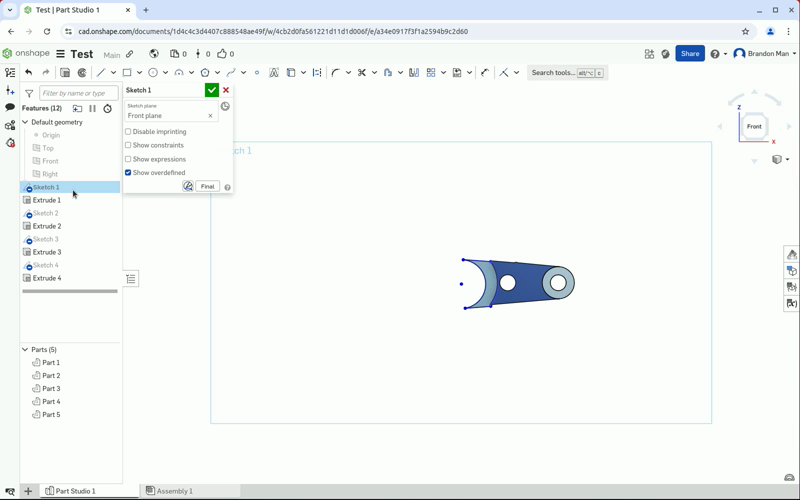
mouse_move(229, 92)
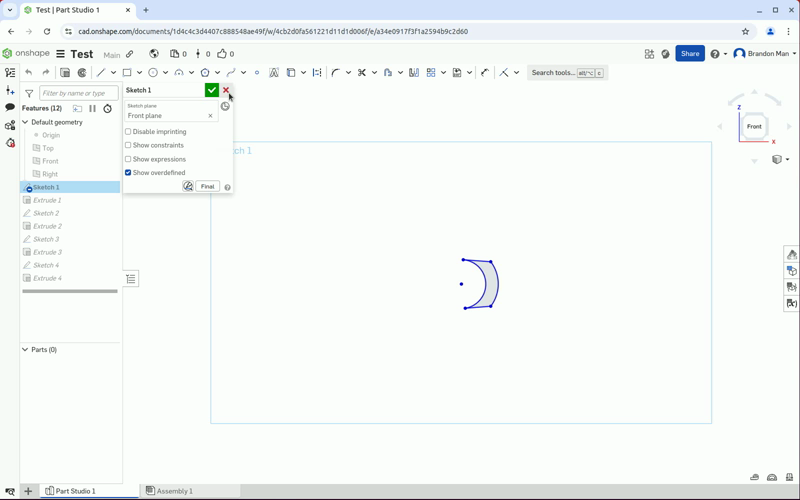
click(229, 92)
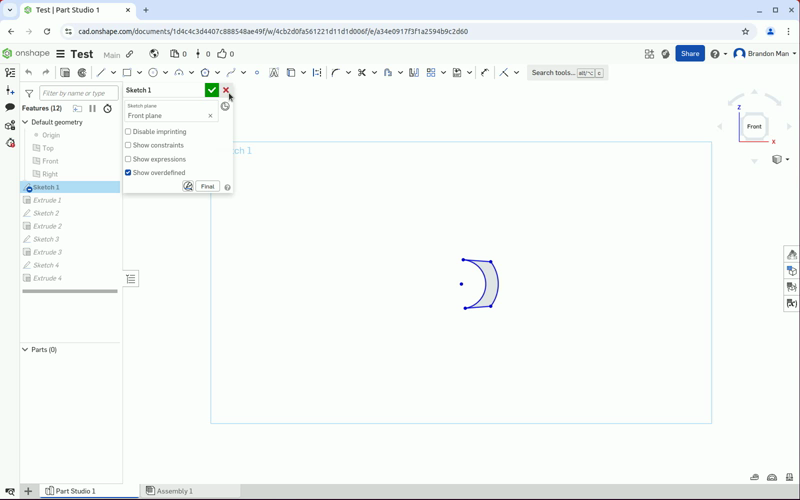
key(shift+s)
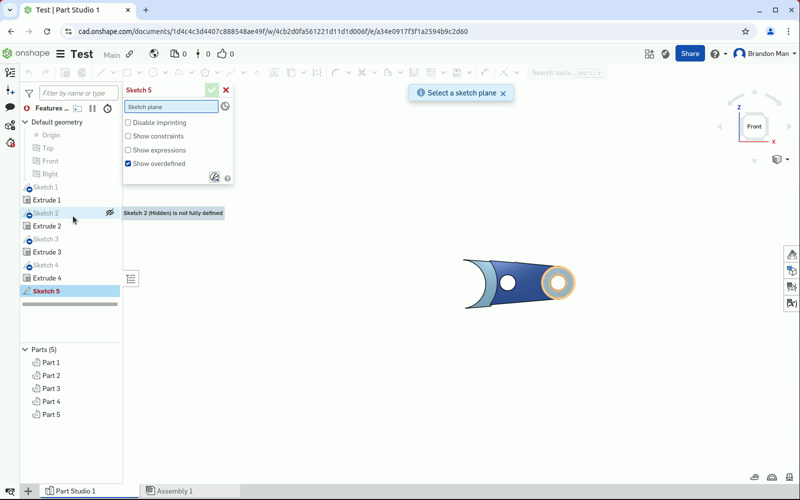
scroll(3)
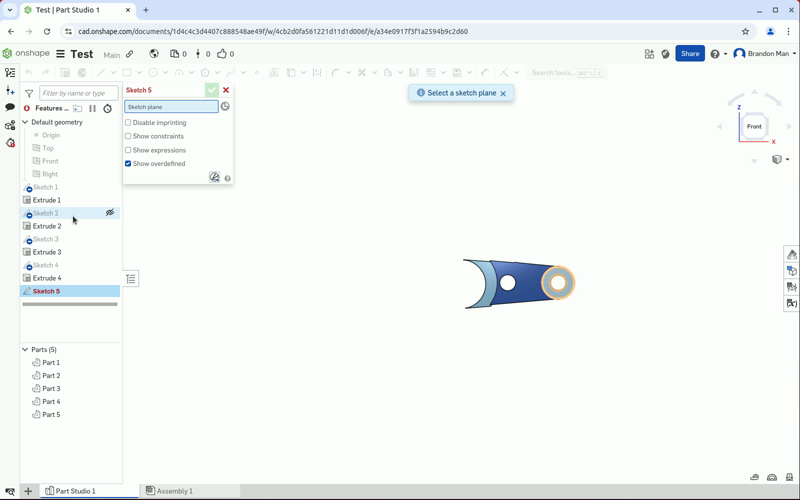
mouse_move(73, 163)
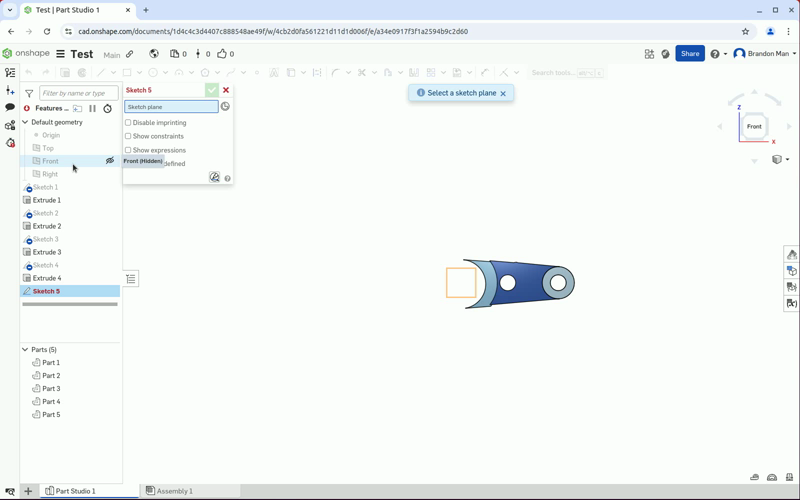
click(73, 163)
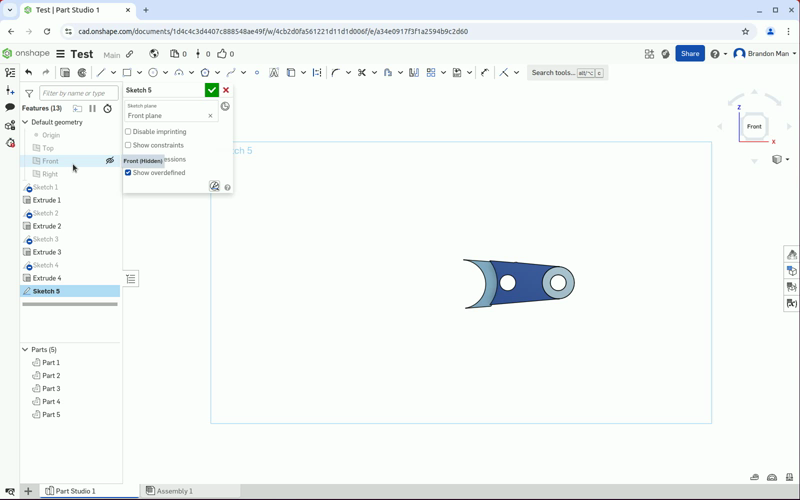
mouse_move(73, 352)
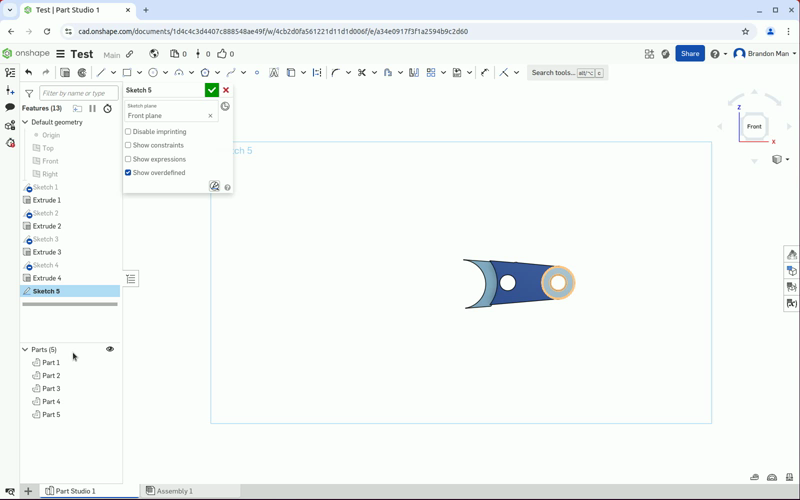
key(y)
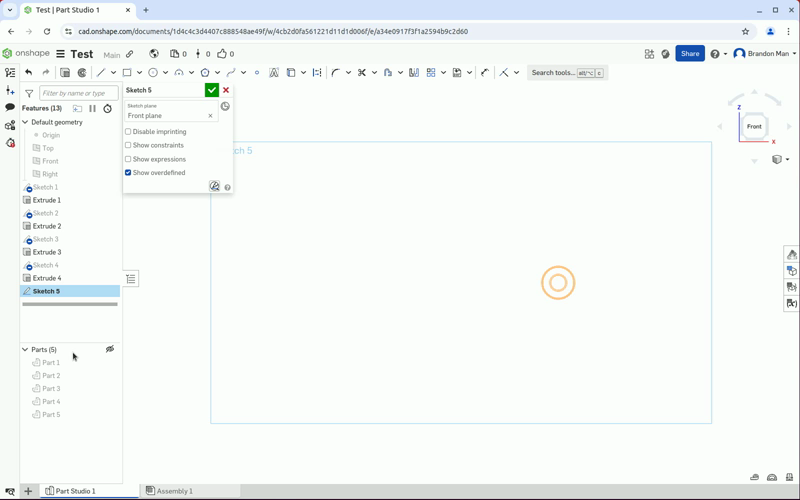
key(c)
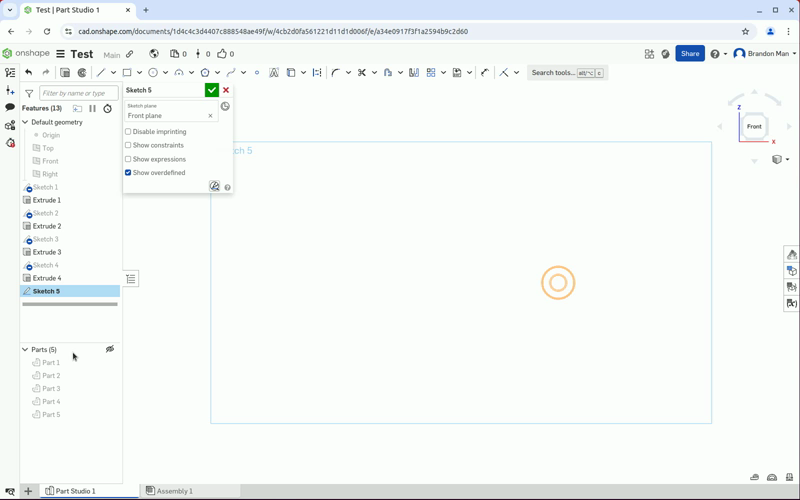
key_down(shift)
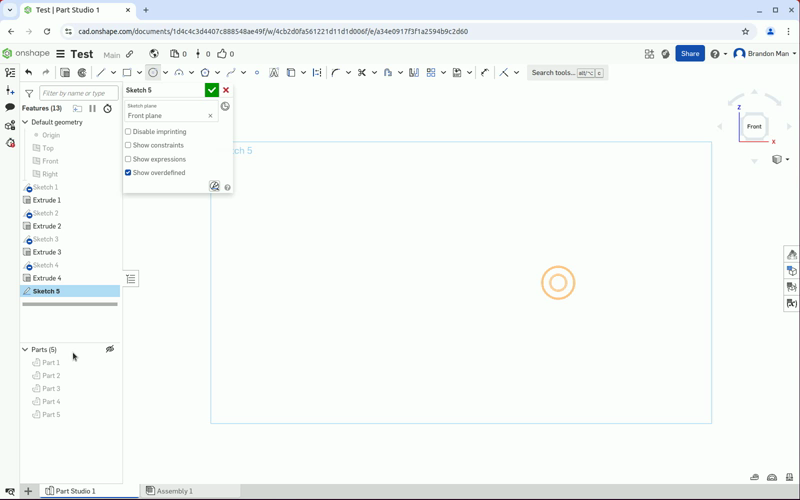
mouse_move(460, 282)
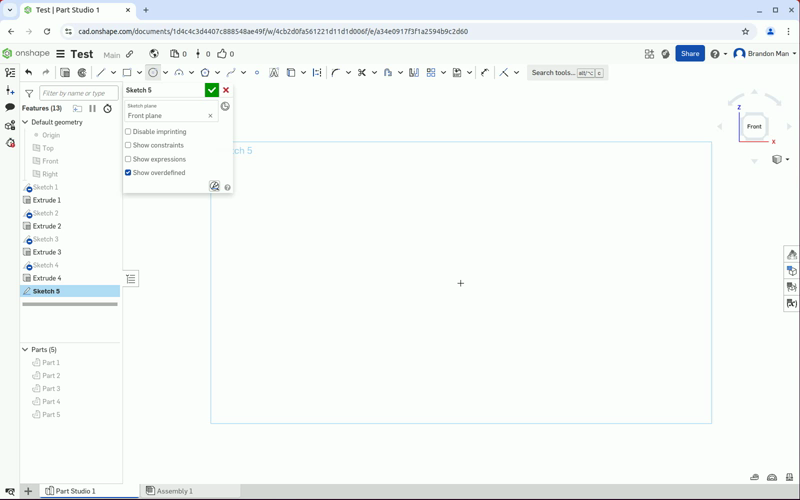
click(460, 282)
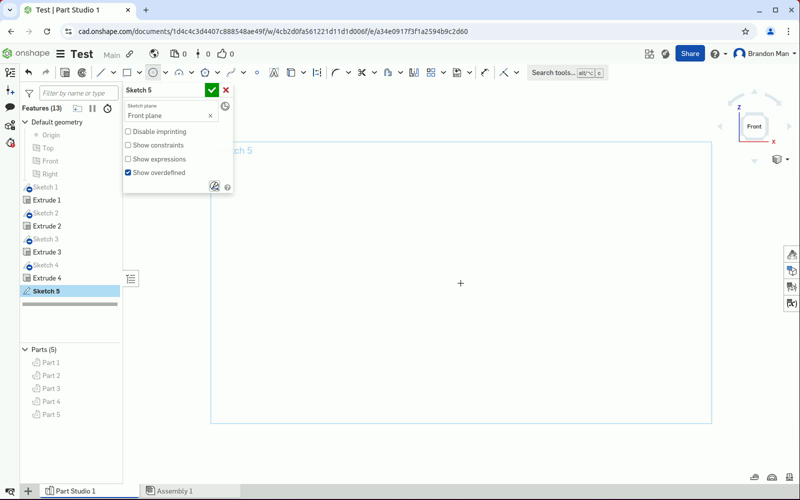
key_up(shift)
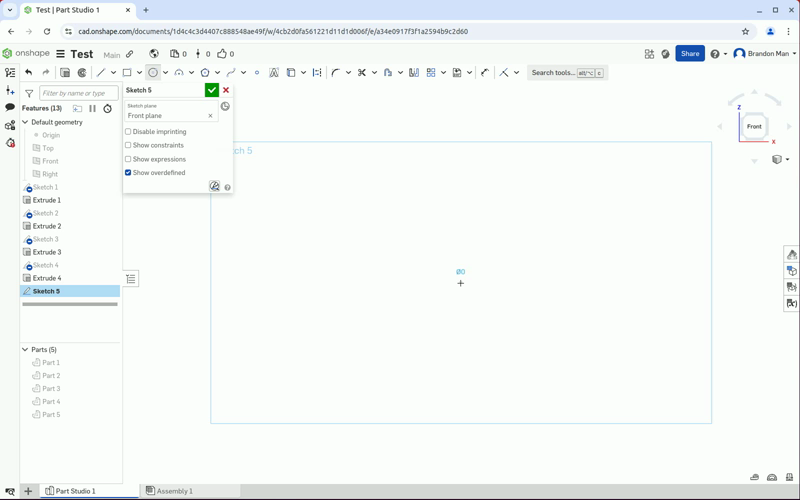
mouse_move(484, 282)
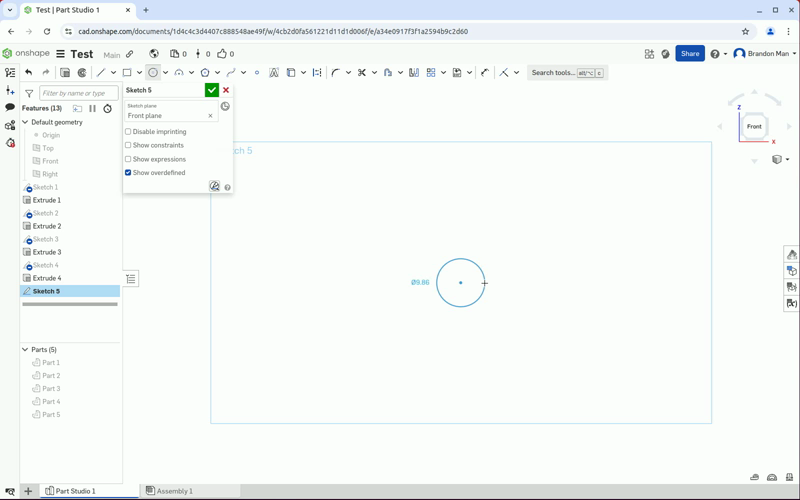
click(484, 282)
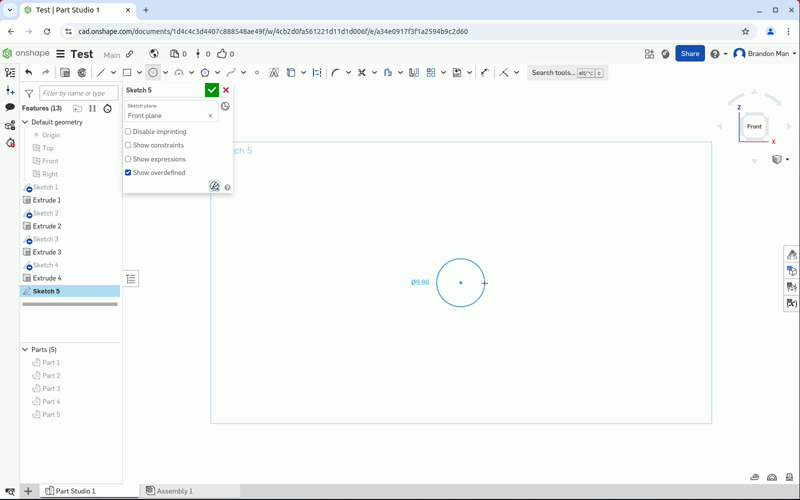
key(esc)
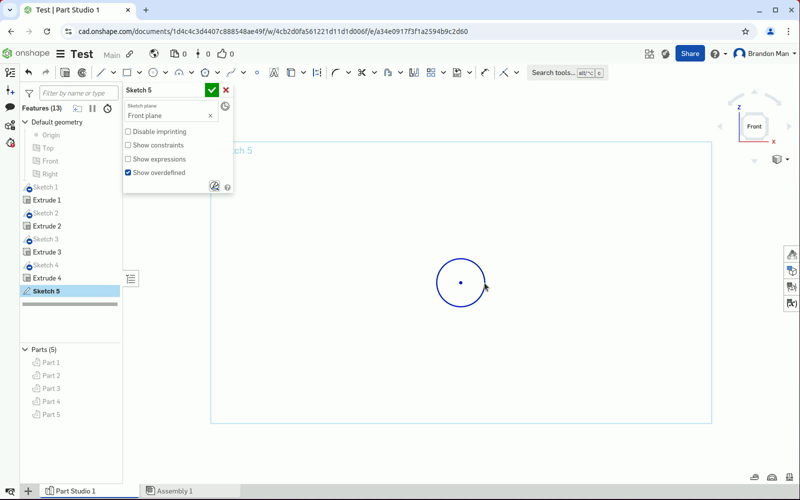
mouse_move(453, 290)
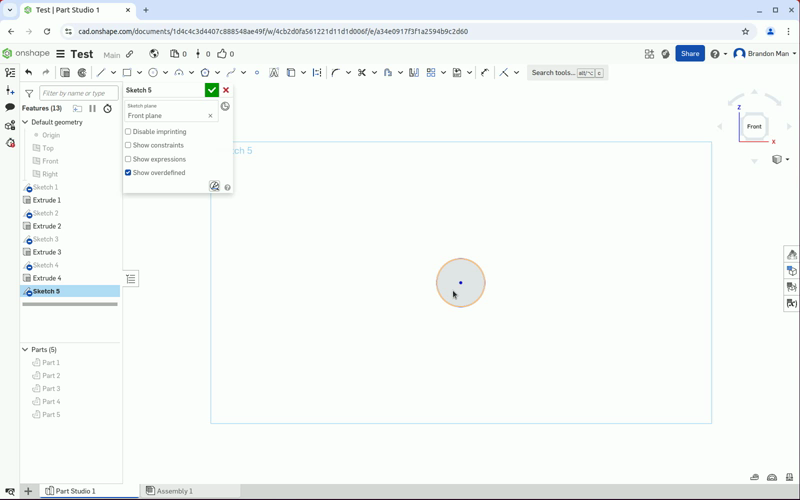
click(453, 290)
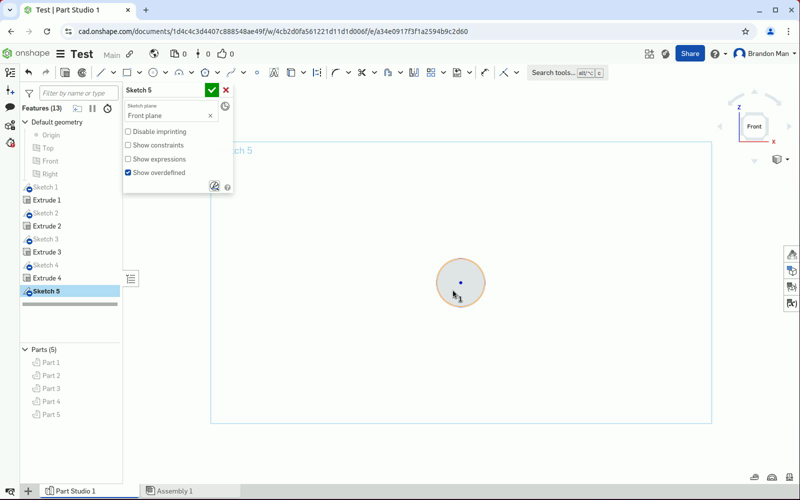
mouse_move(73, 352)
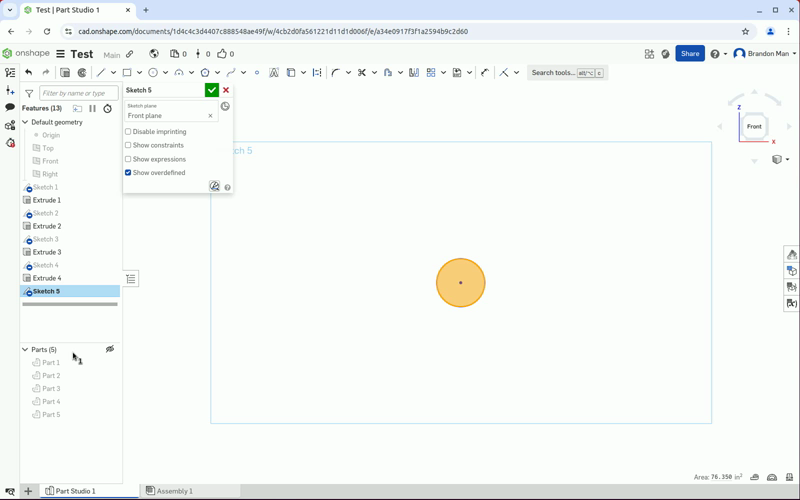
key(shift+y)
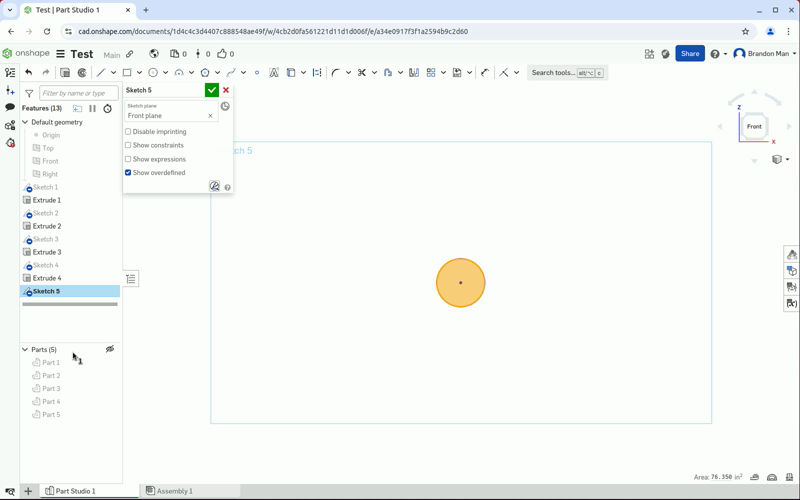
key(shift+e)
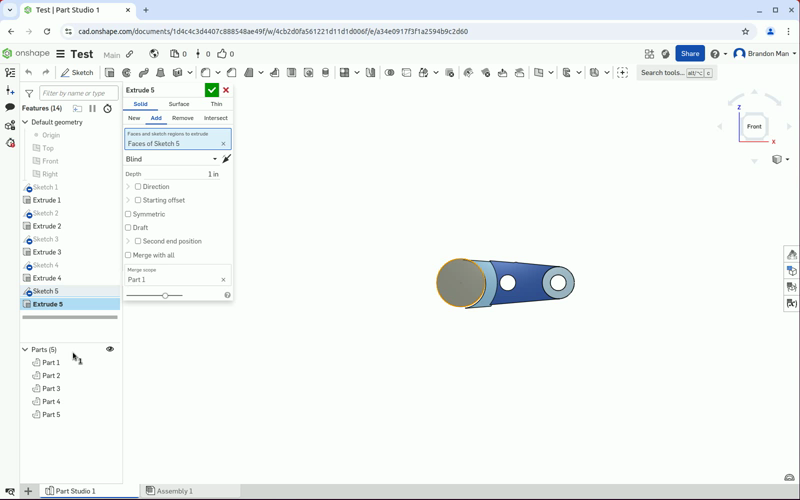
mouse_move(143, 106)
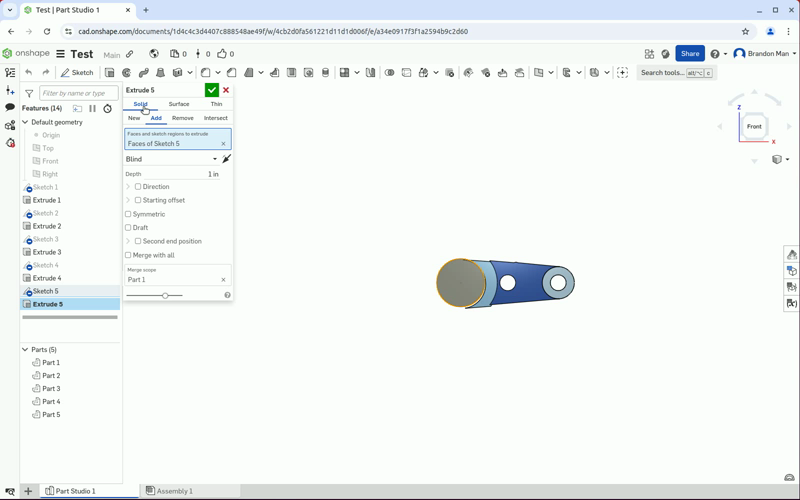
click(143, 106)
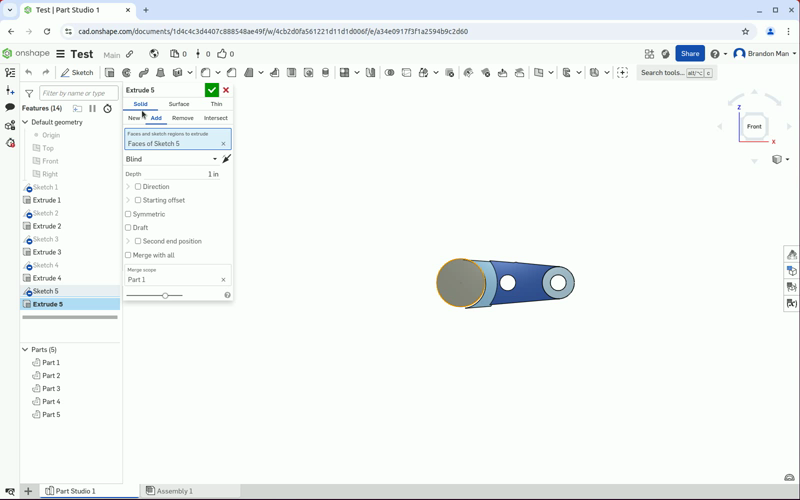
mouse_move(137, 120)
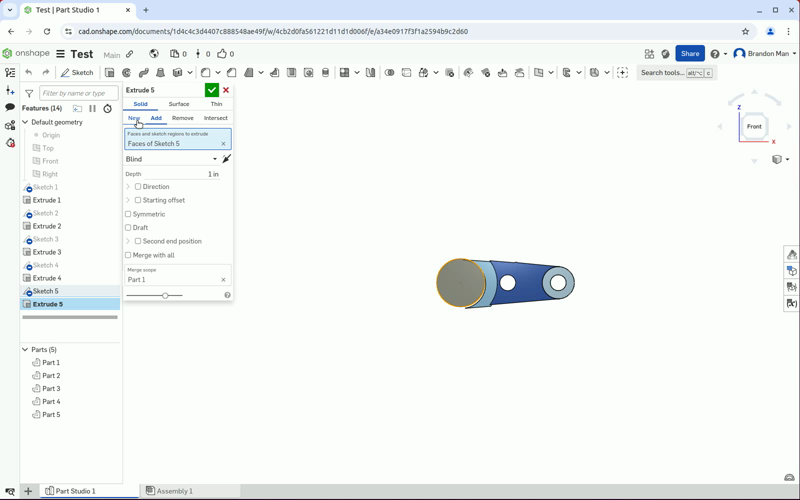
click(137, 120)
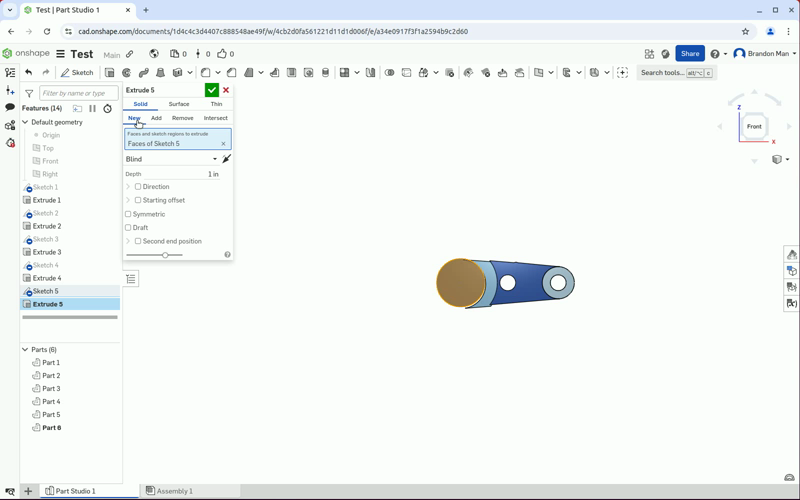
key(tab, 4)
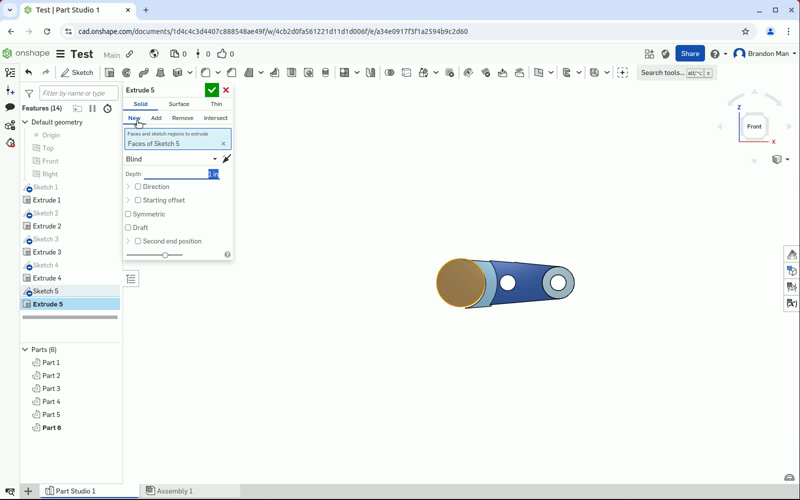
text(3.37)
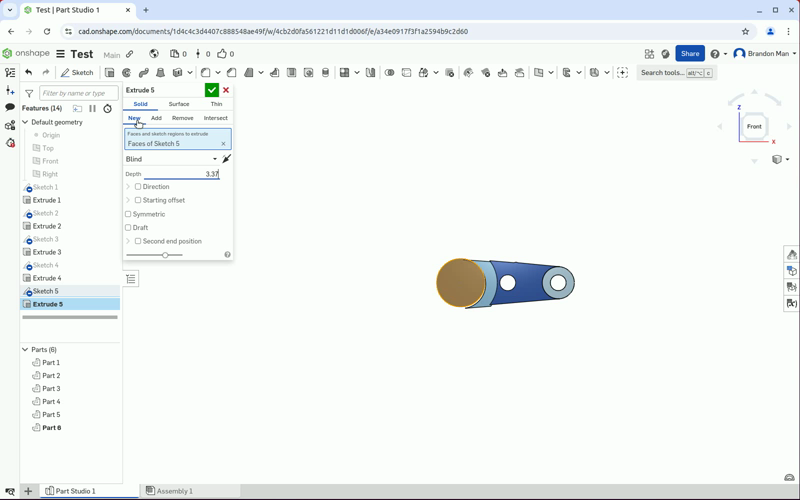
key(enter)
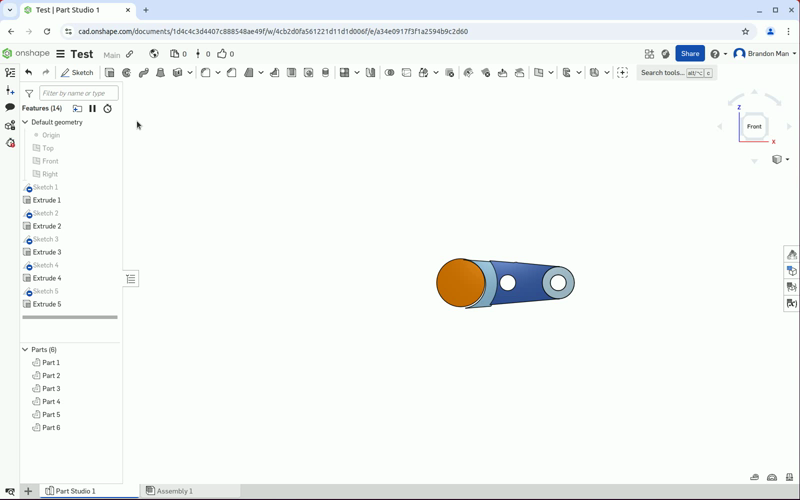
key(shift+h)
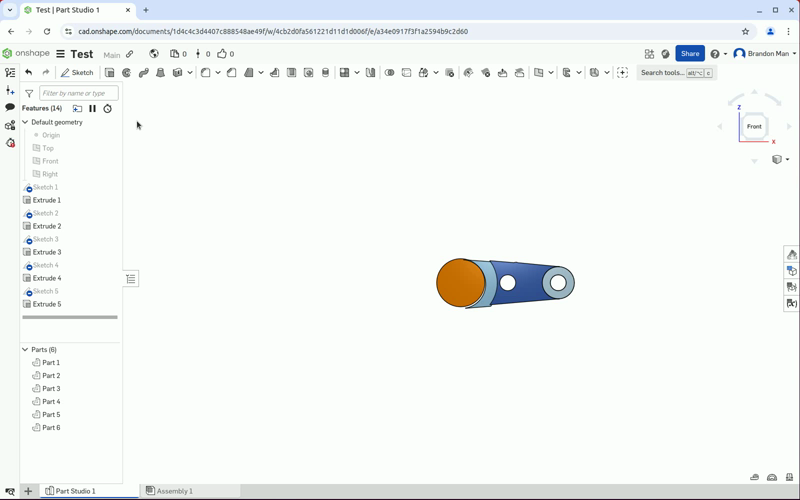
key(shift+h)
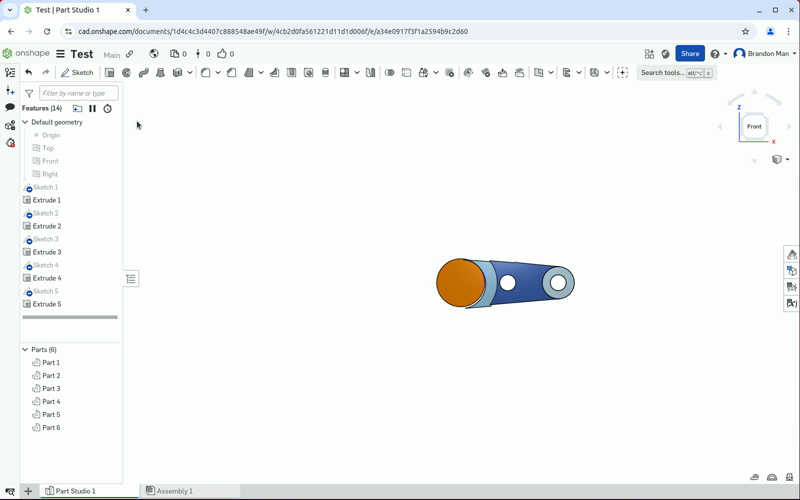
mouse_move(73, 189)
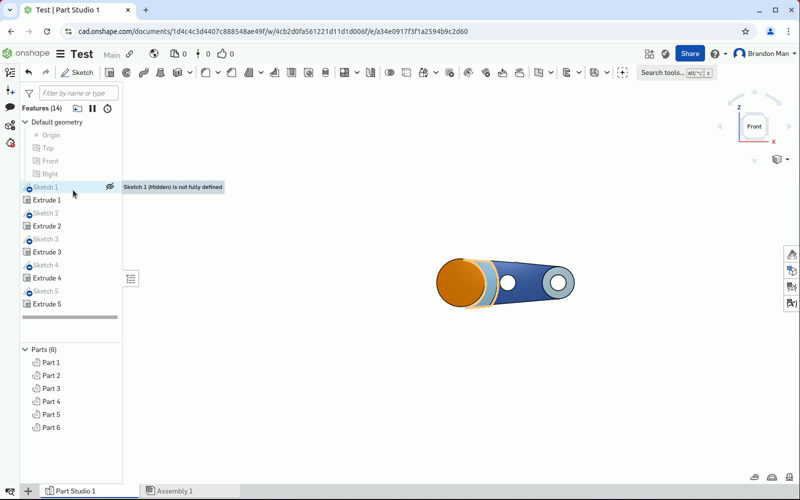
click(73, 189)
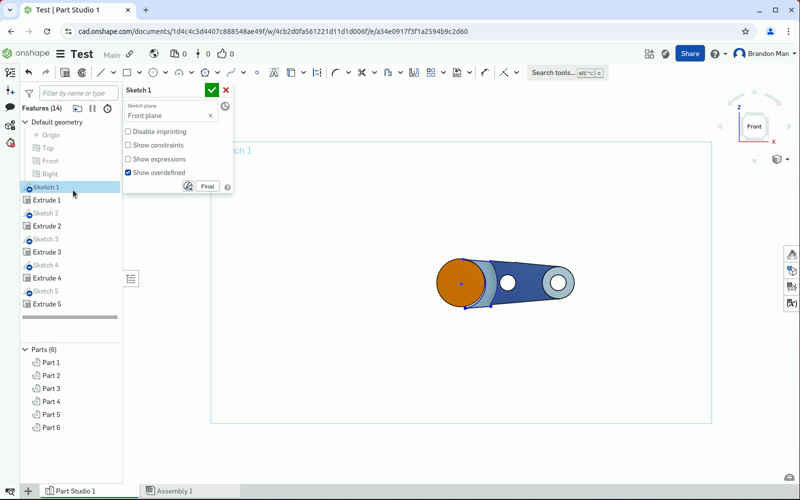
mouse_move(229, 92)
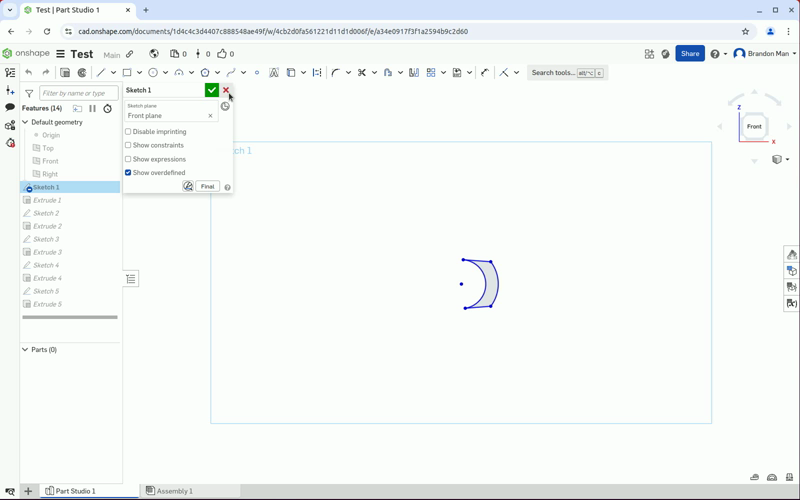
click(229, 92)
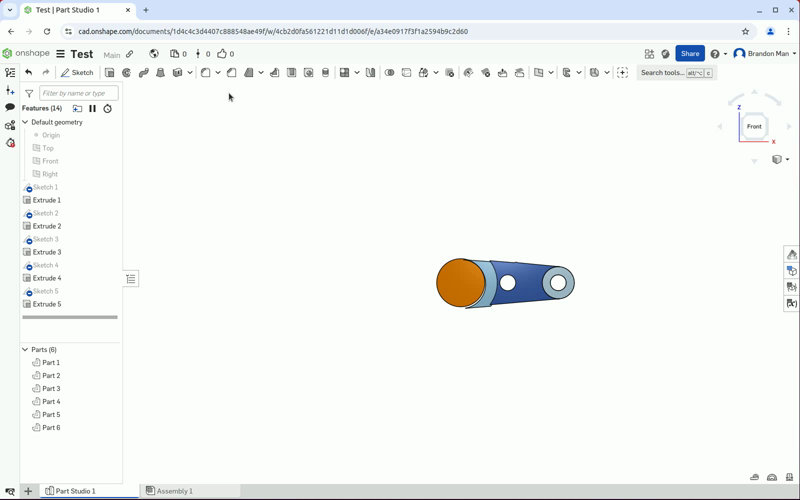
mouse_move(541, 75)
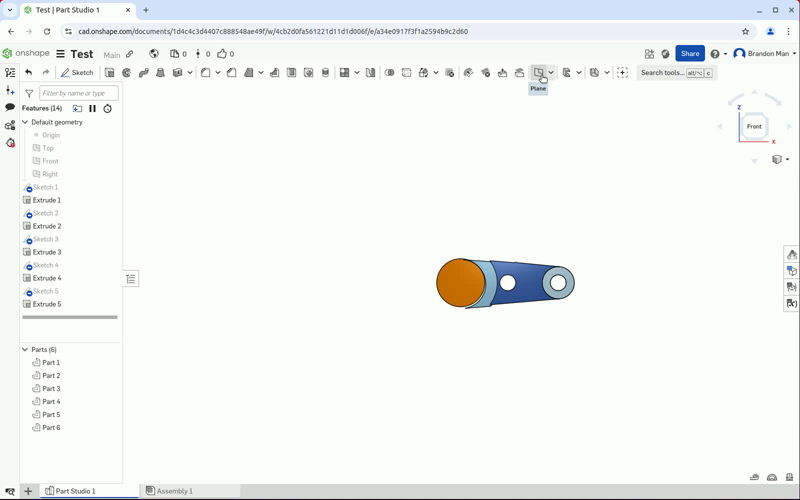
click(541, 75)
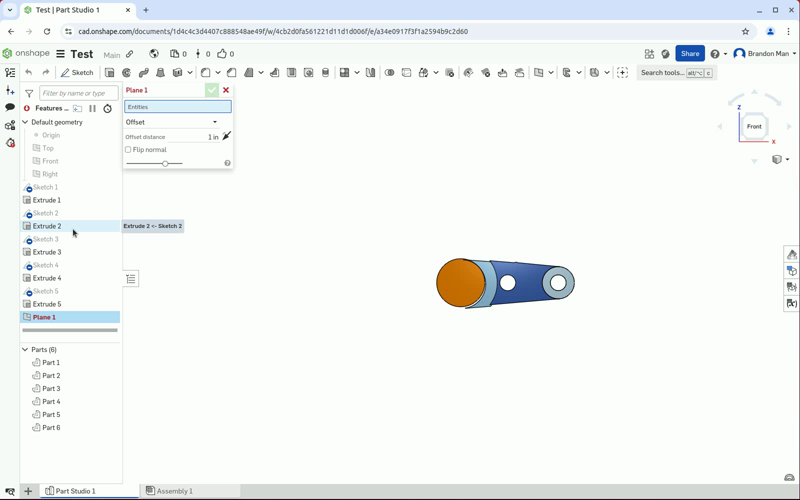
scroll(3)
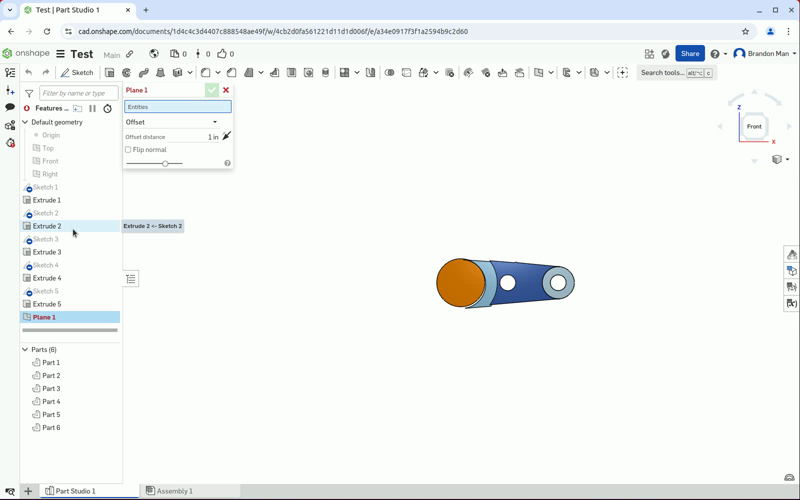
mouse_move(73, 163)
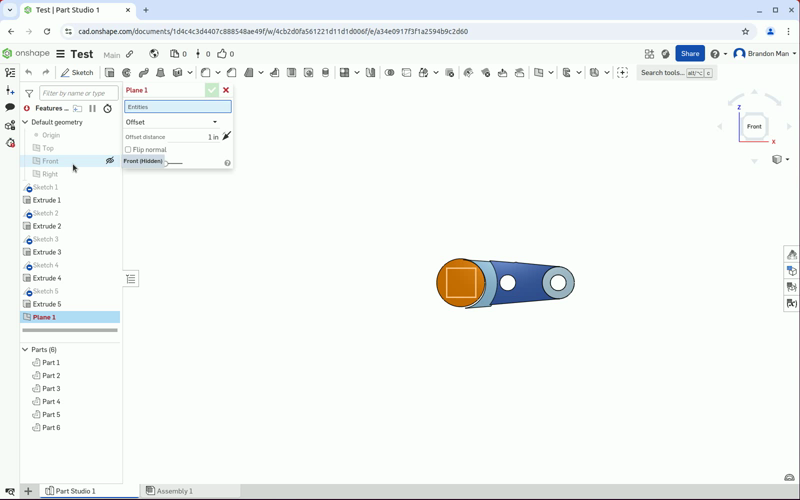
click(73, 163)
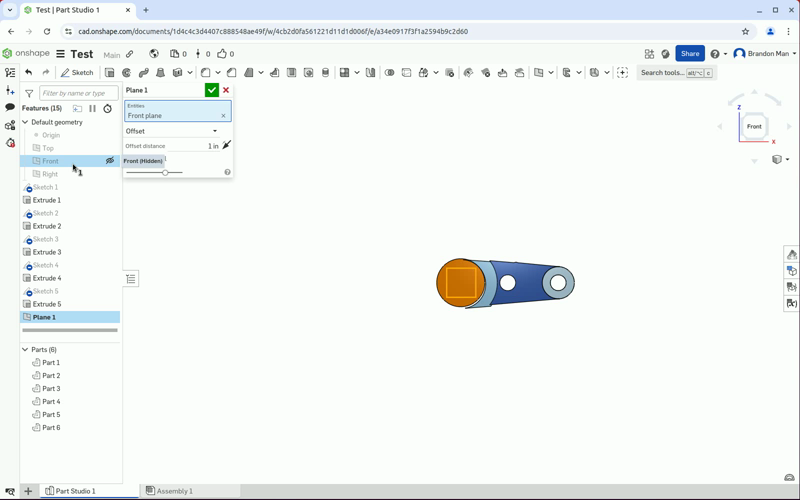
key(tab, 2)
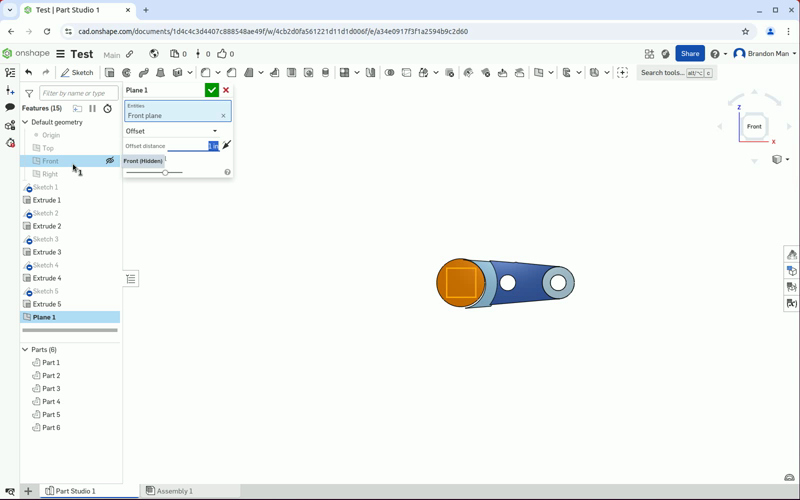
text(3.358)
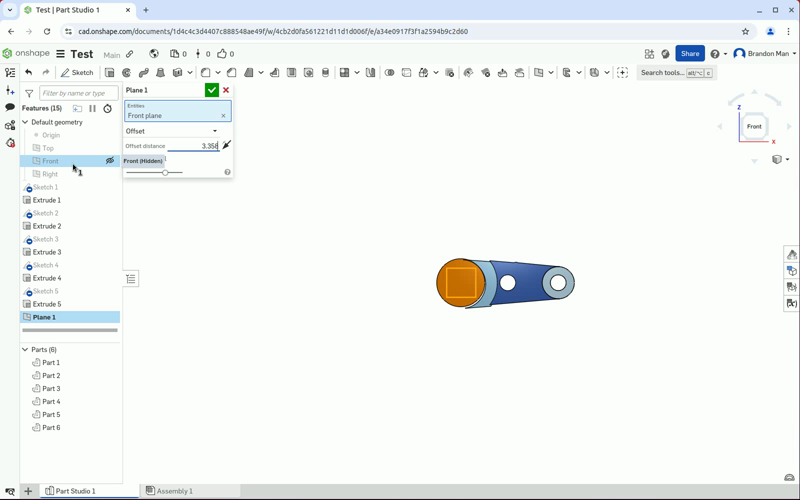
key(enter, 2)
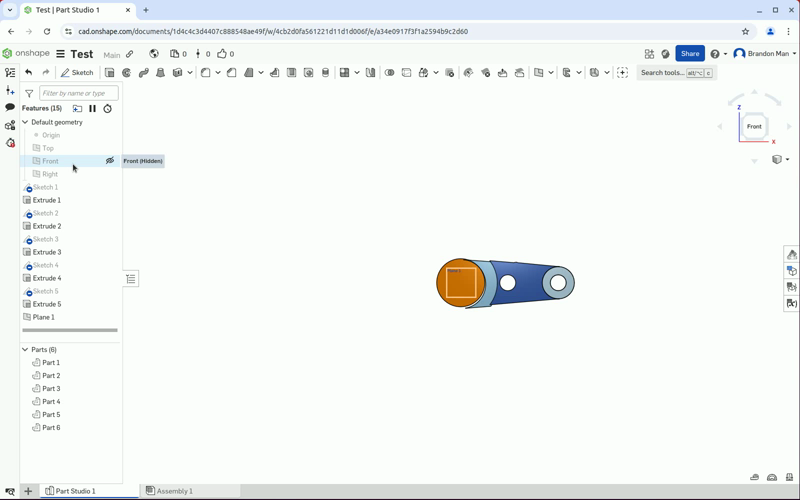
key(shift+s)
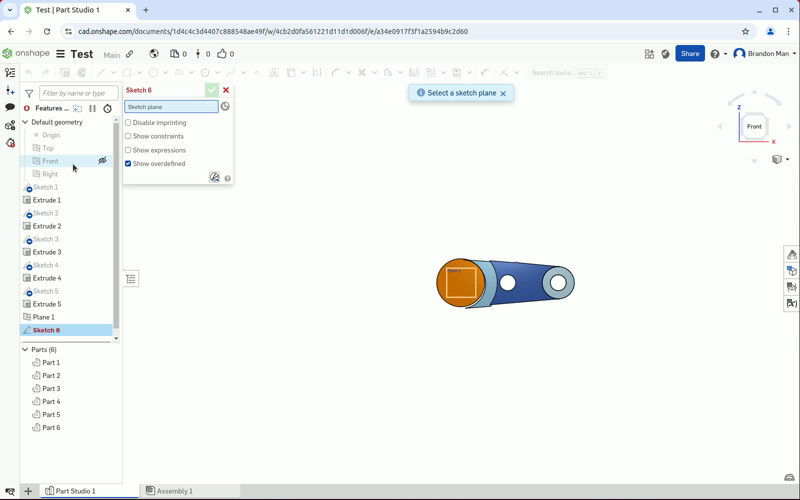
mouse_move(69, 319)
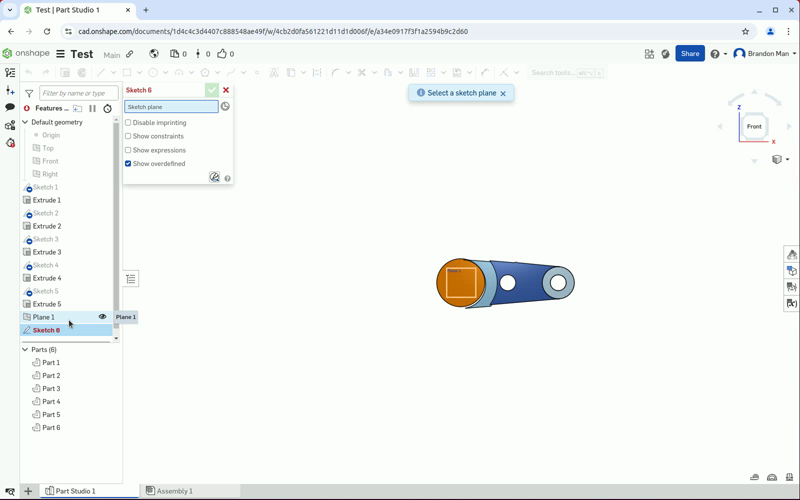
click(69, 319)
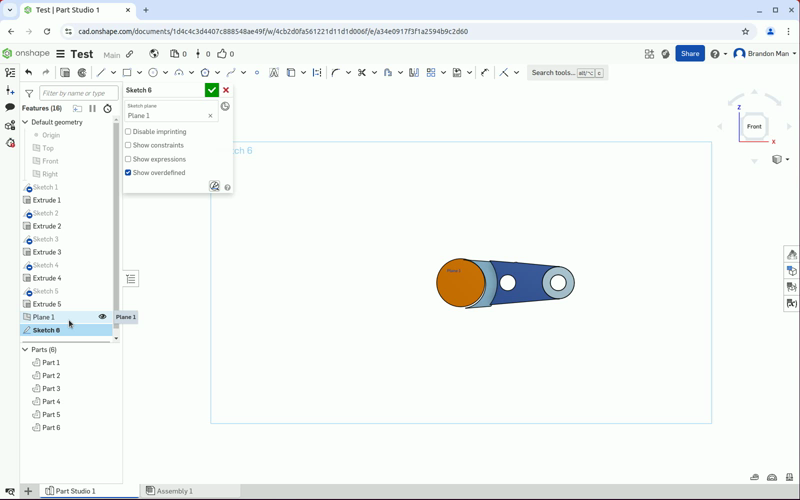
mouse_move(73, 352)
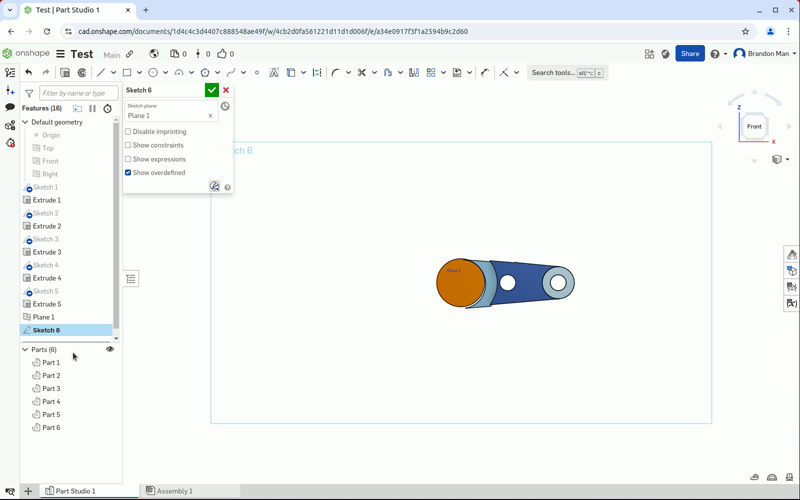
key(y)
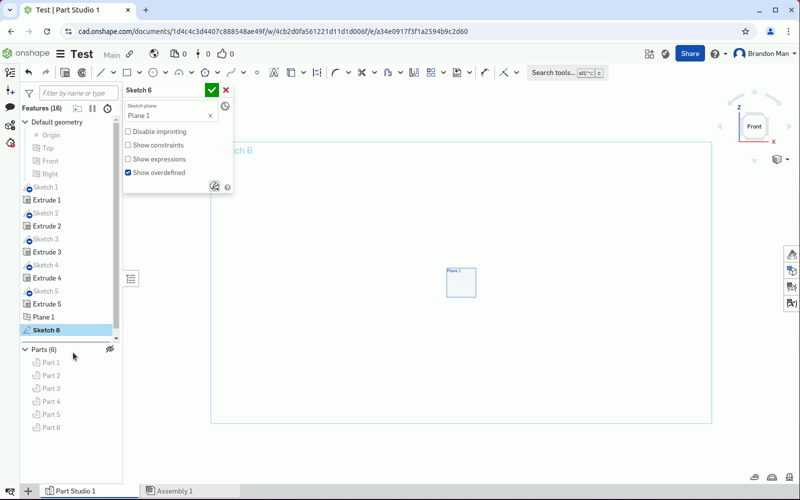
key(c)
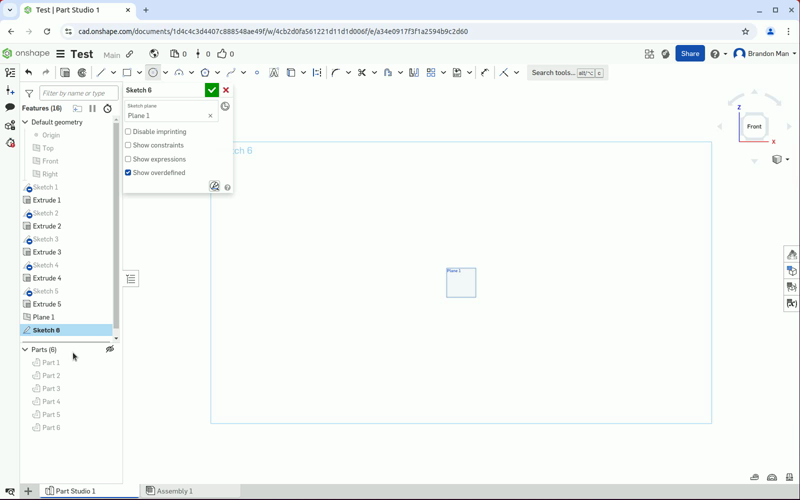
key_down(shift)
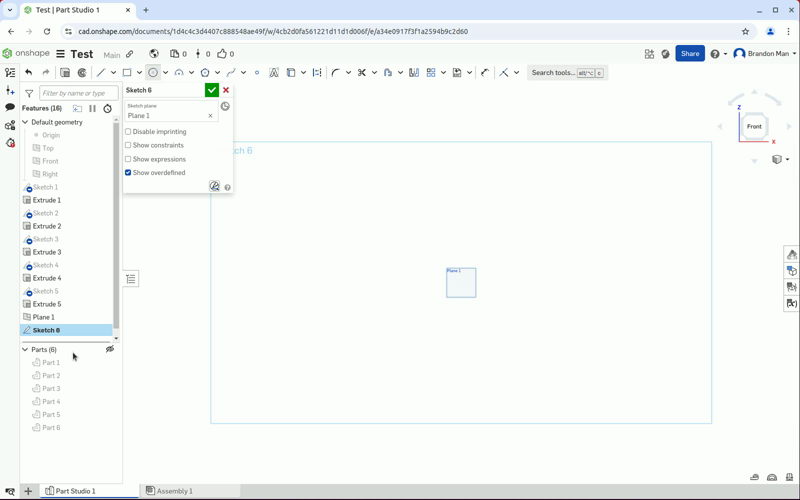
mouse_move(461, 282)
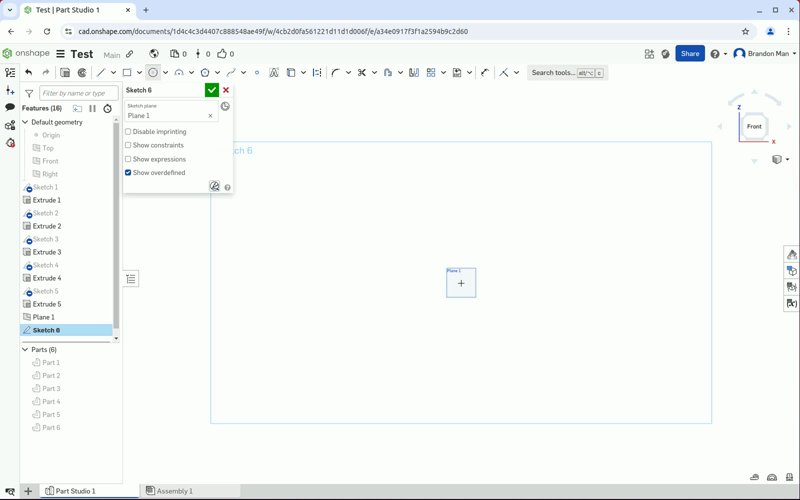
click(461, 282)
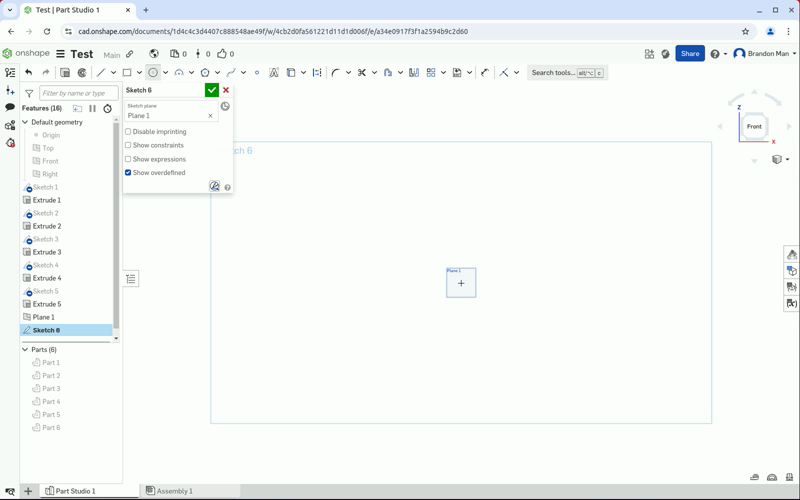
key_up(shift)
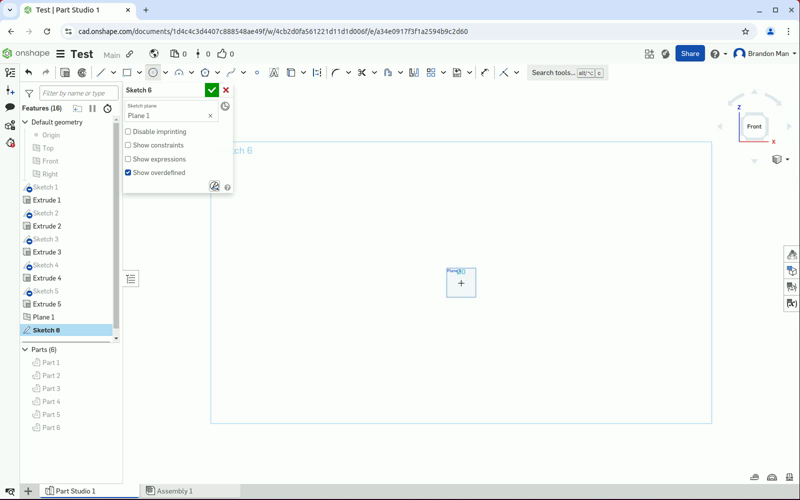
mouse_move(468, 282)
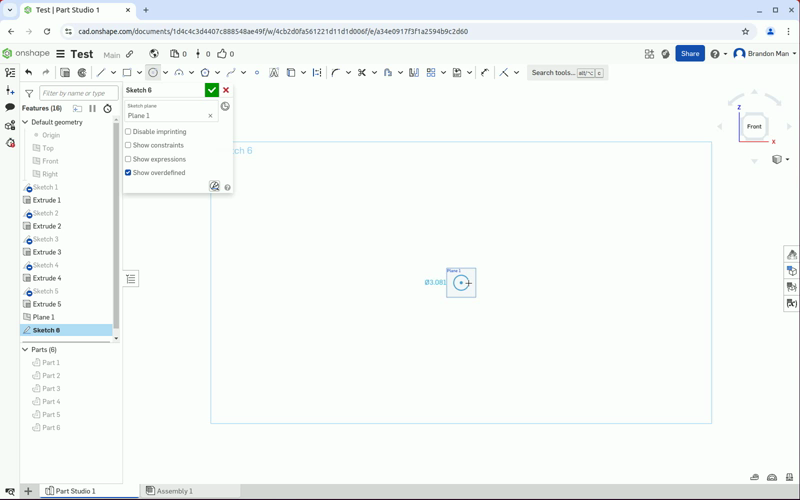
click(468, 282)
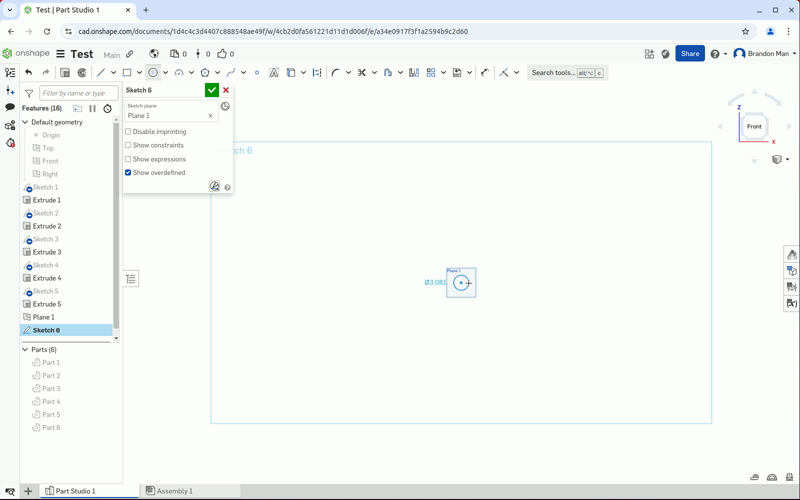
key(esc)
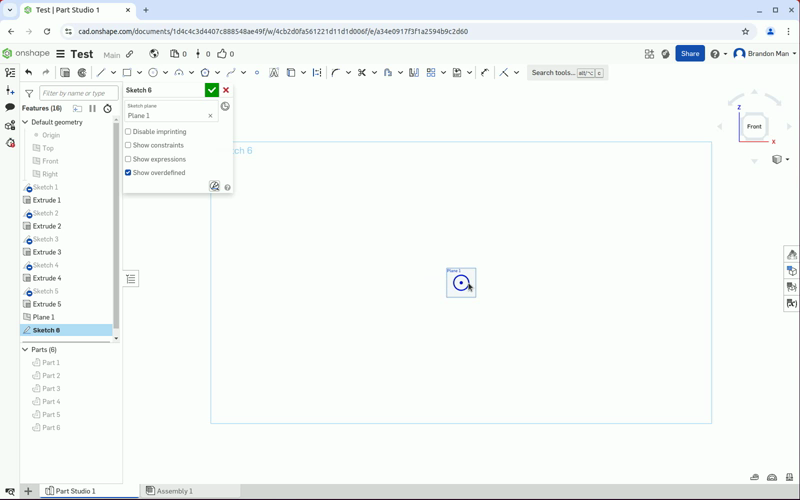
mouse_move(457, 279)
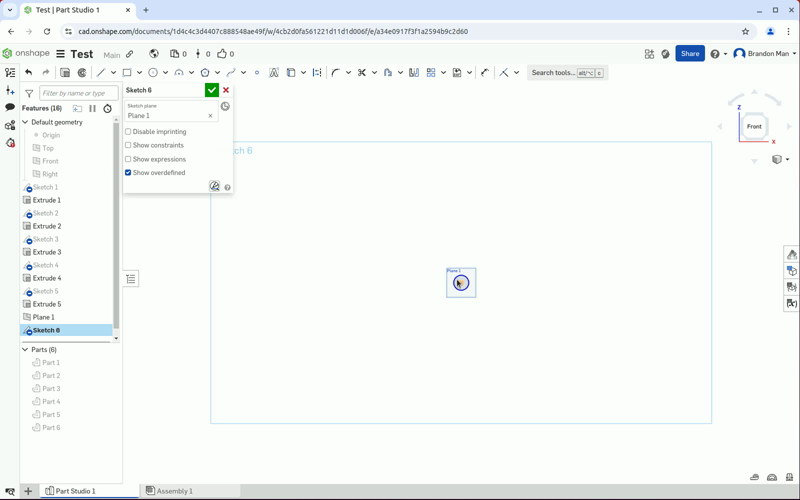
scroll(6)
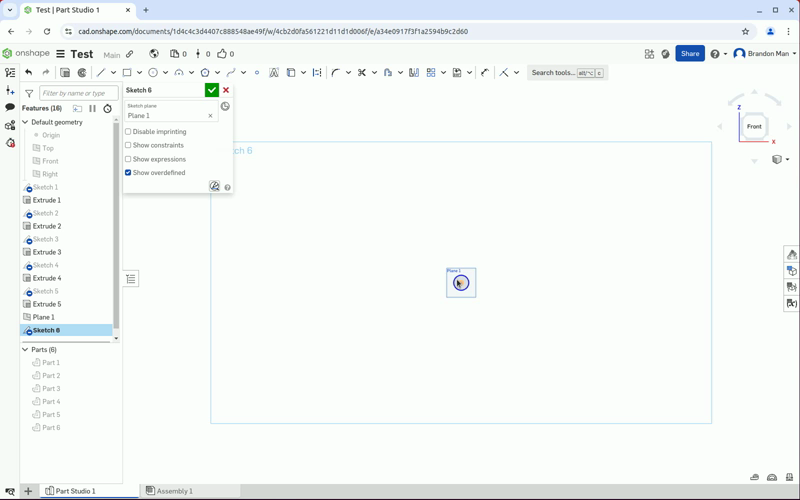
scroll(6)
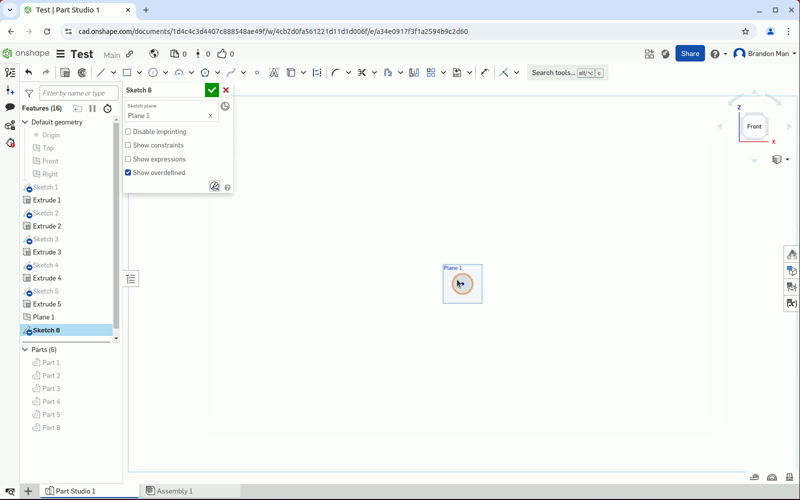
scroll(6)
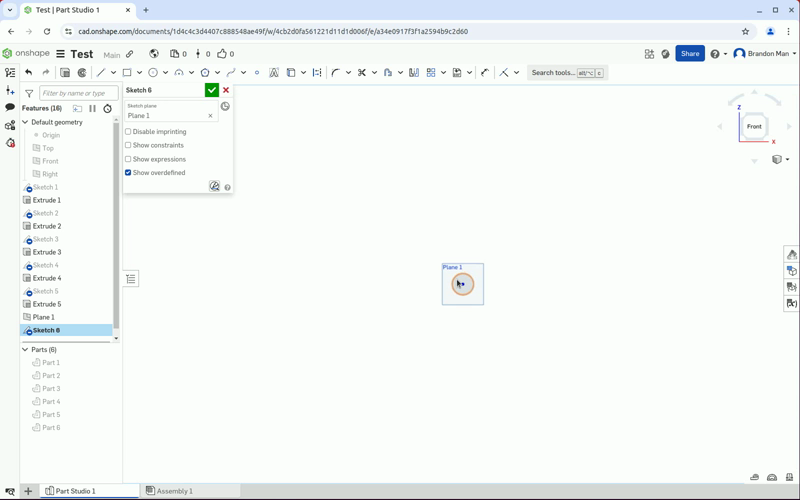
scroll(6)
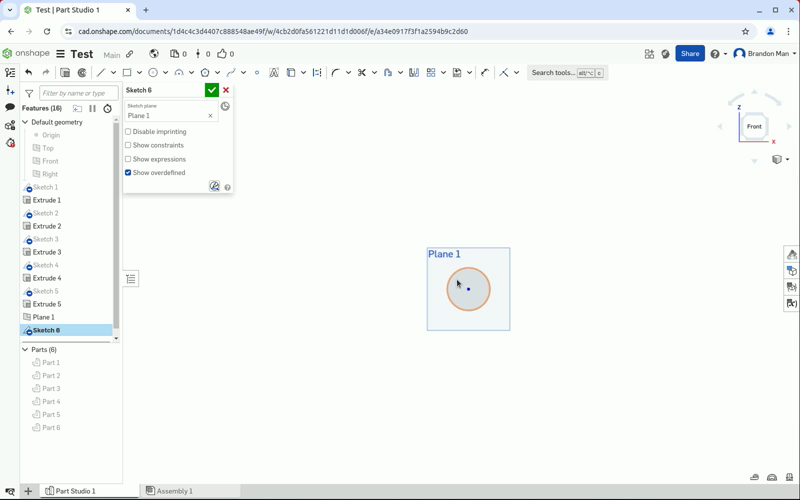
scroll(6)
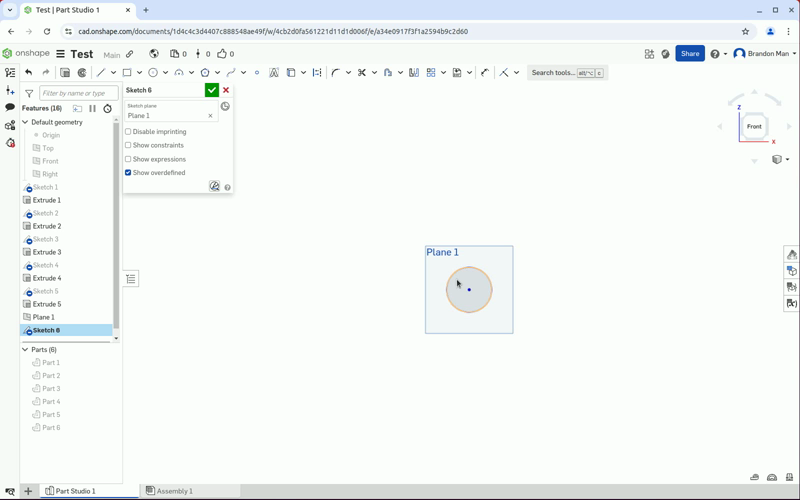
scroll(6)
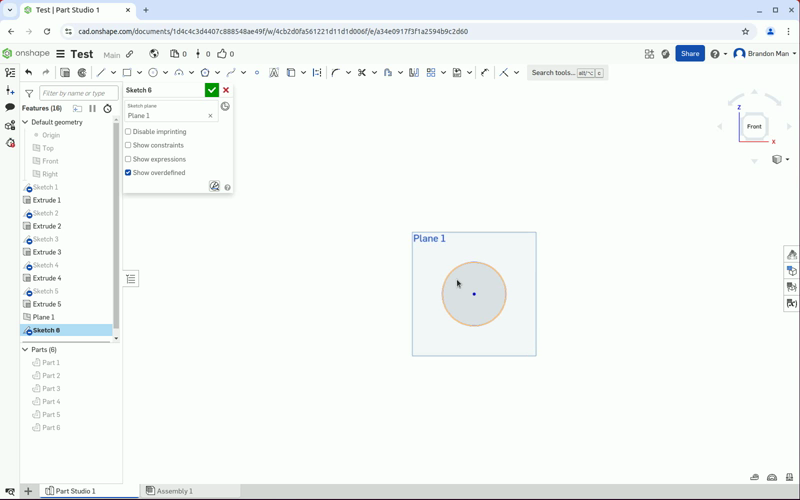
scroll(6)
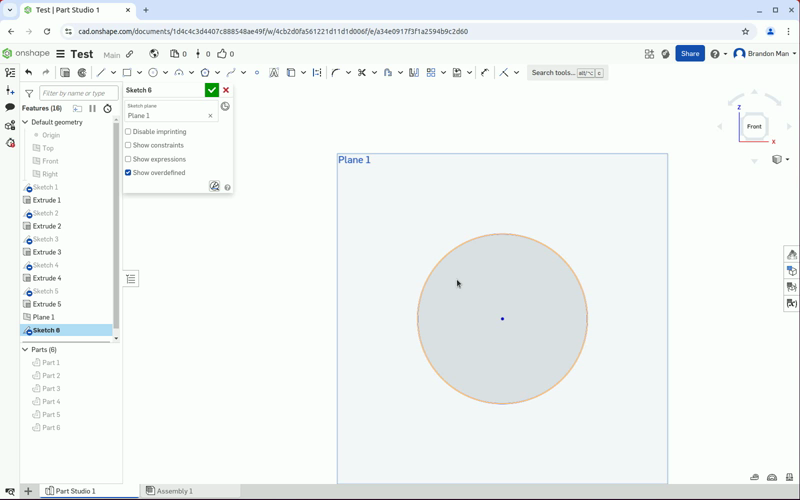
click(457, 279)
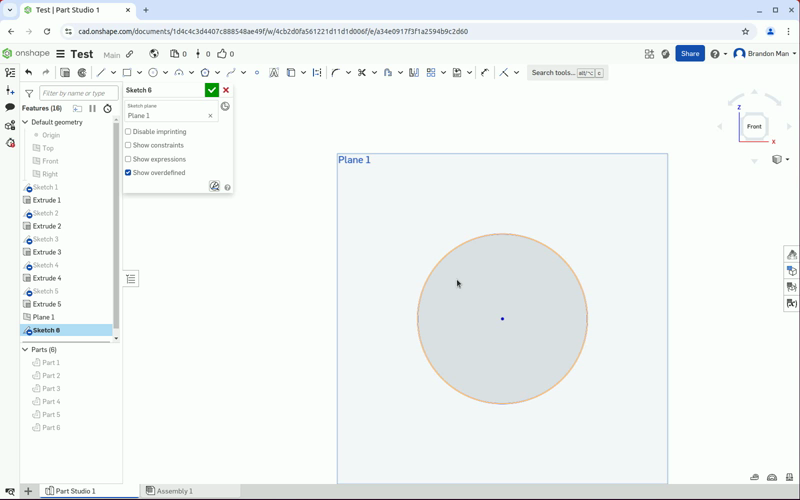
scroll(-6)
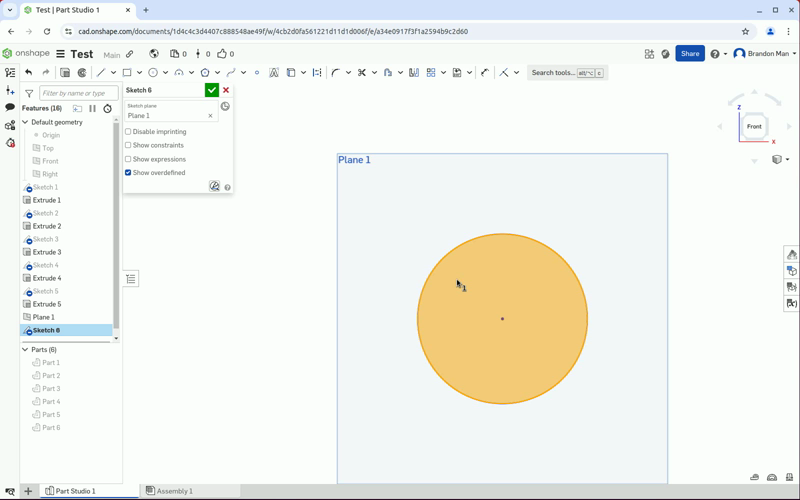
scroll(-6)
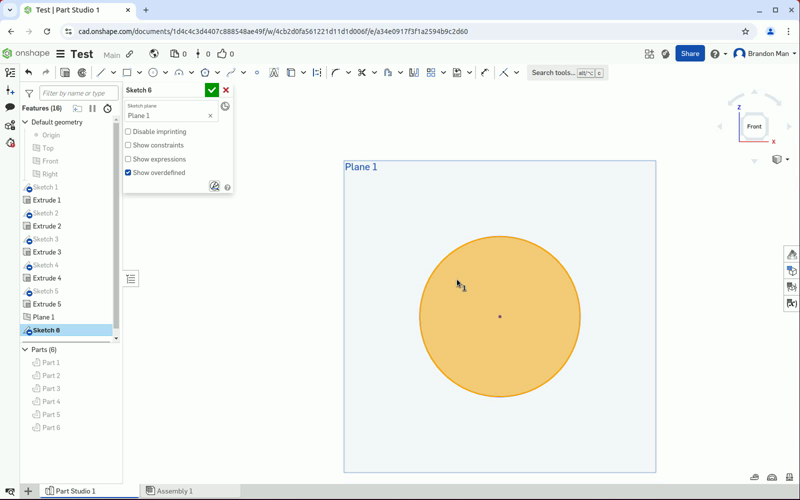
scroll(-6)
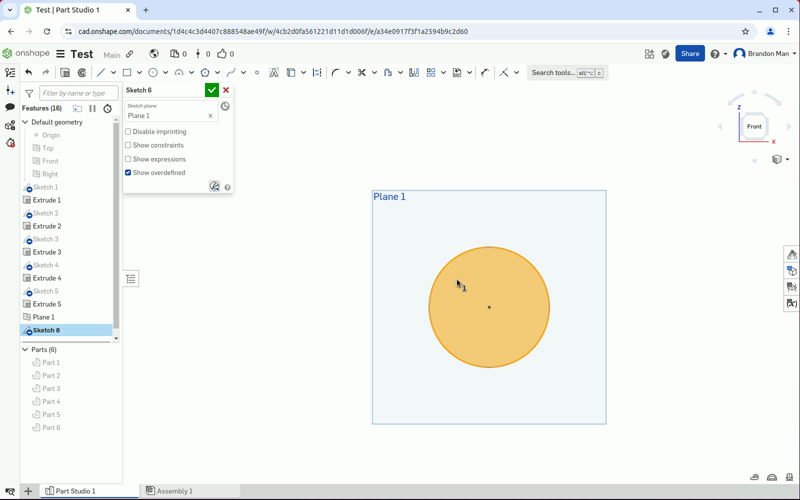
scroll(-6)
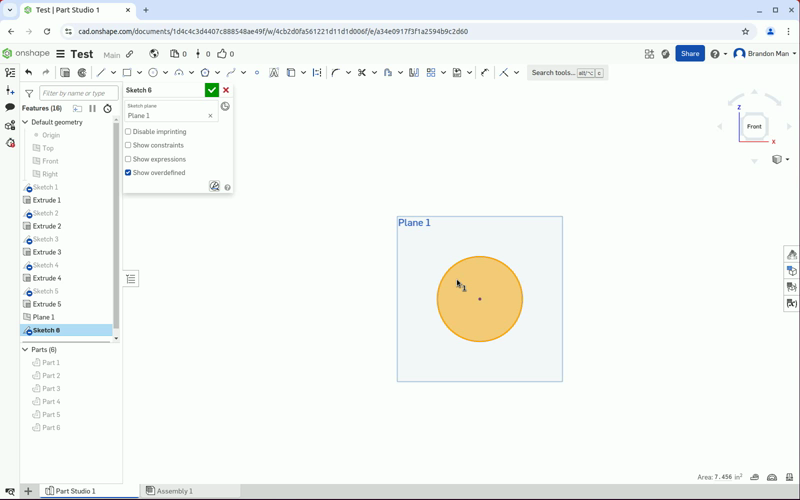
scroll(-6)
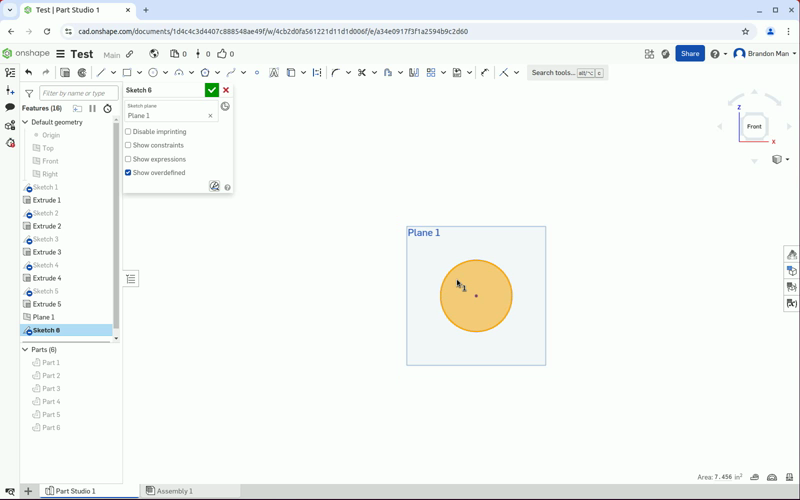
scroll(-6)
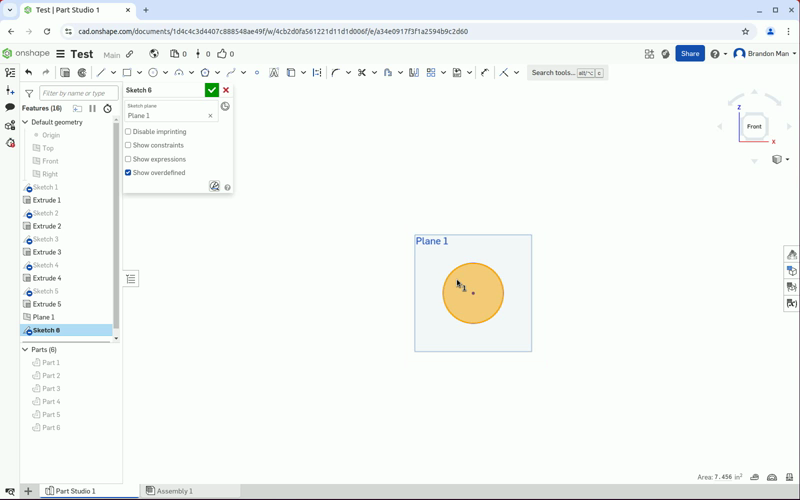
scroll(-6)
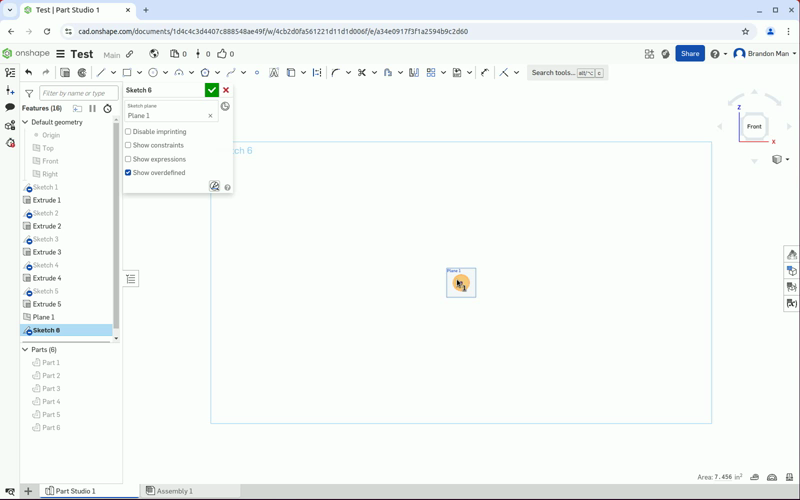
mouse_move(73, 352)
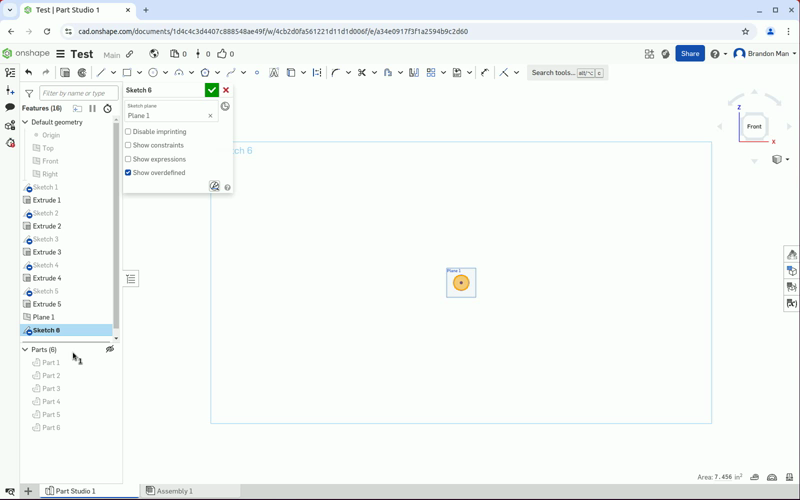
key(shift+y)
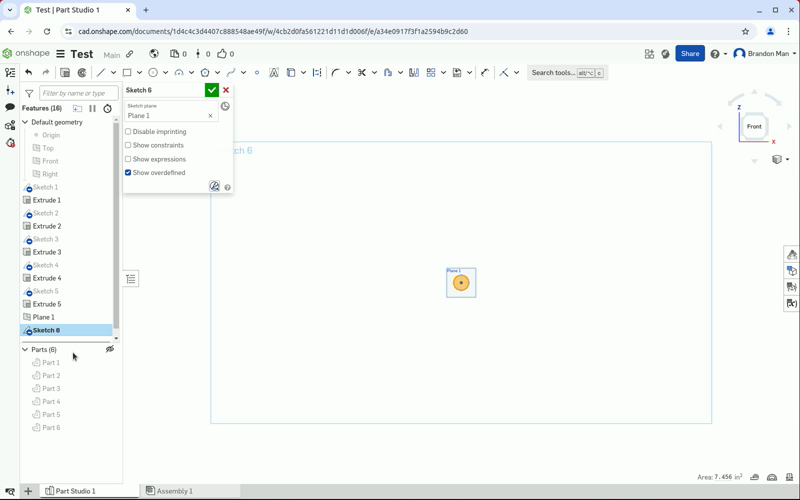
key(shift+e)
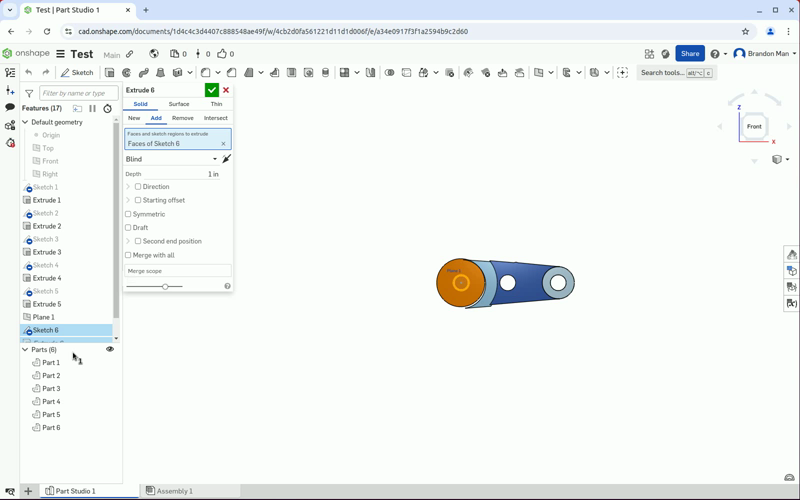
mouse_move(143, 106)
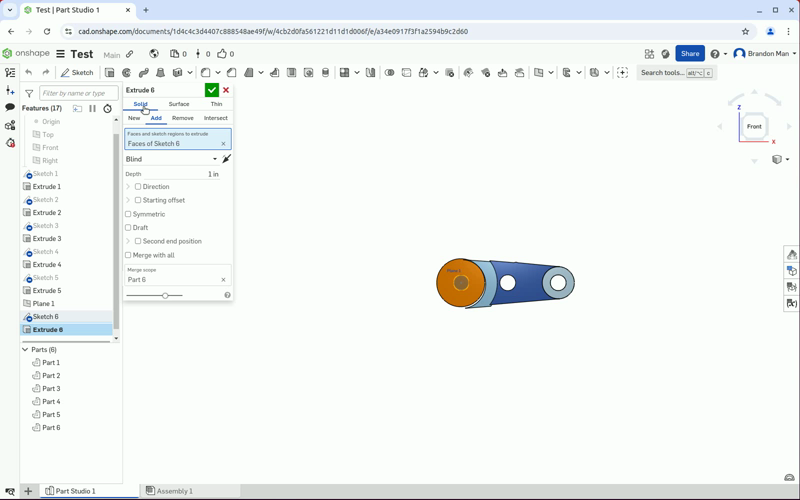
click(143, 106)
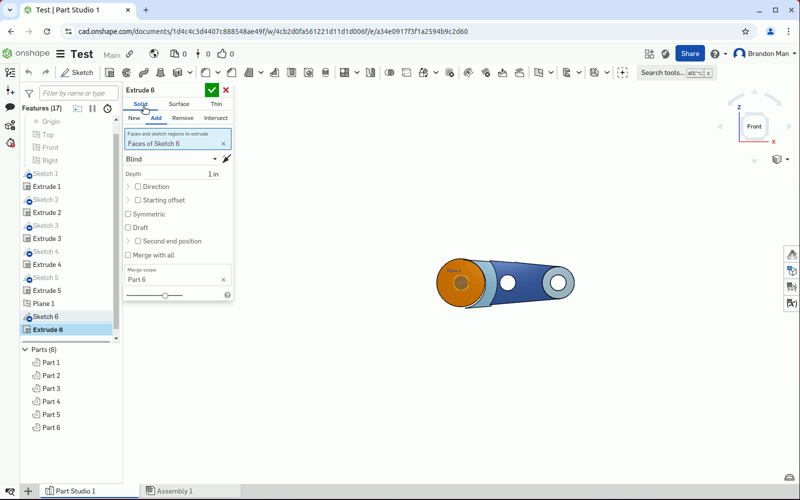
mouse_move(137, 120)
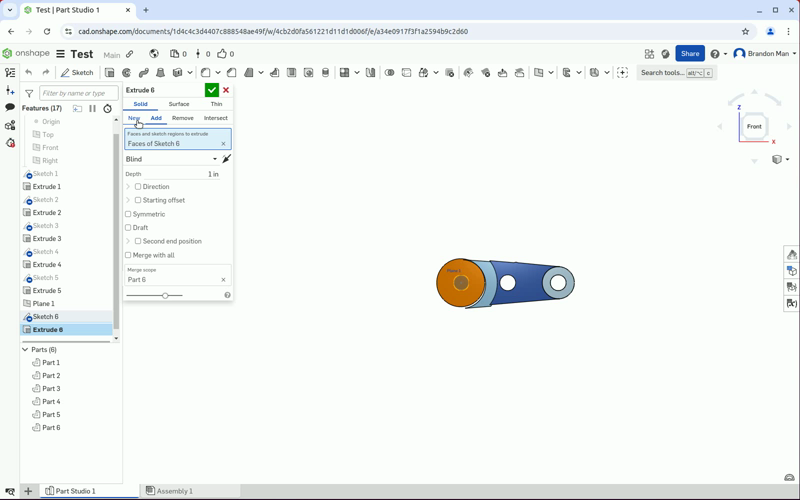
click(137, 120)
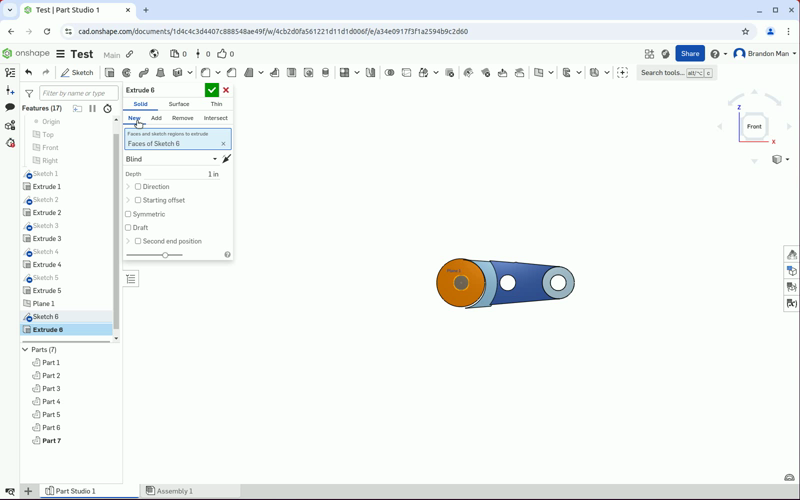
key(tab, 4)
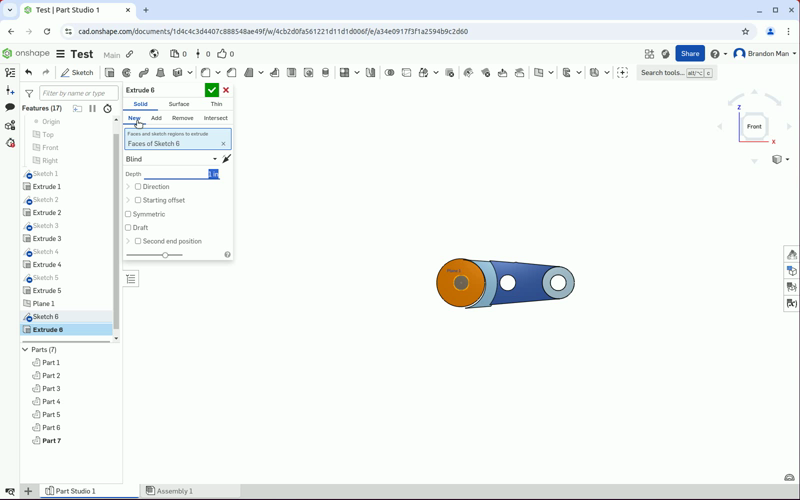
text(4.333)
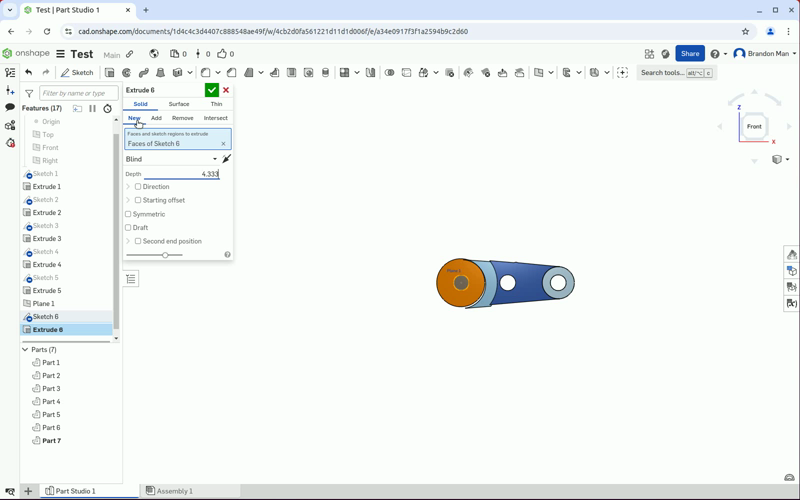
key(enter)
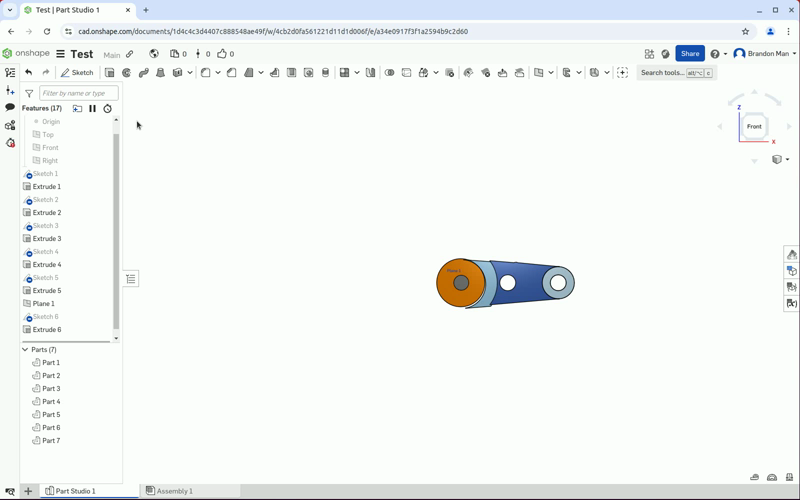
key(shift+h)
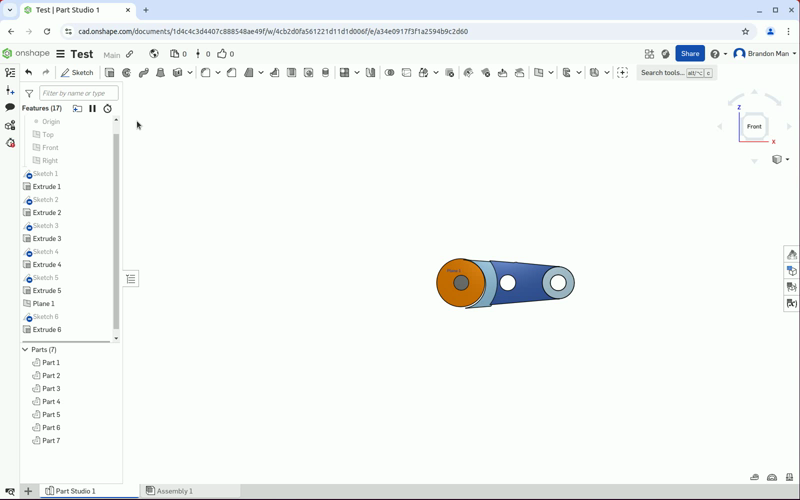
key(shift+h)
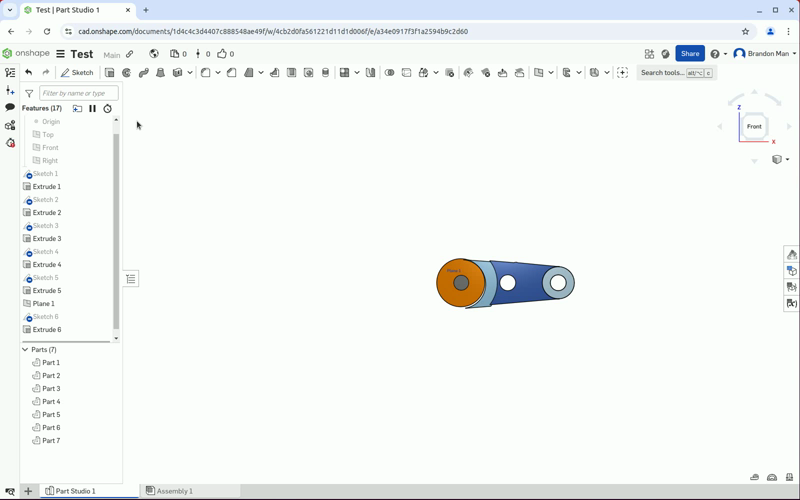
key(shift+7)
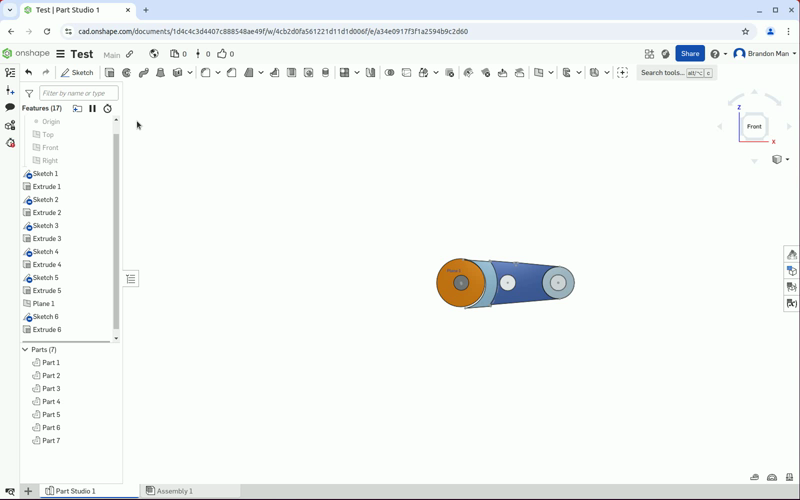
key(left, 2)
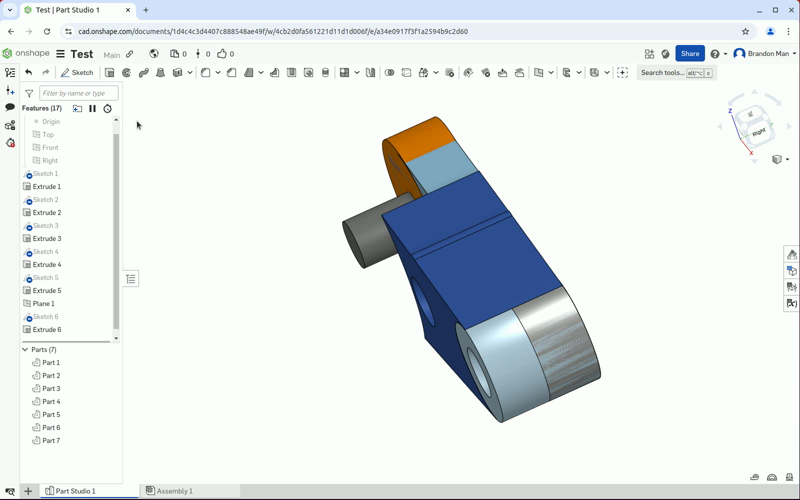
key(down, 2)
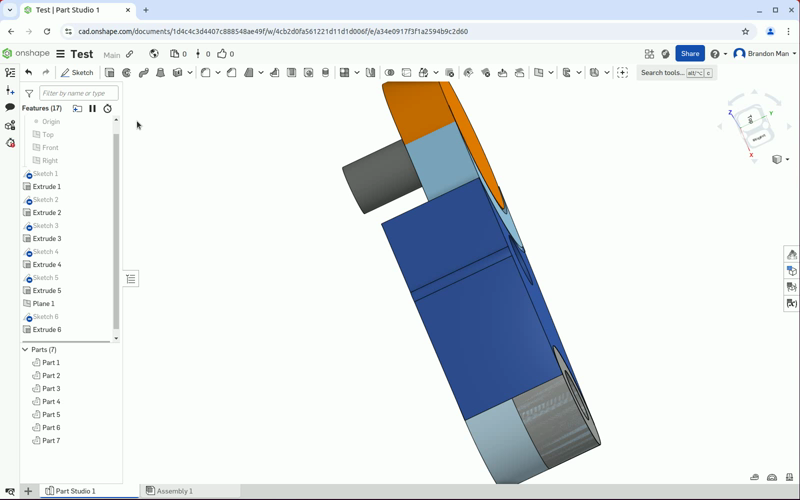
key(up, 2)
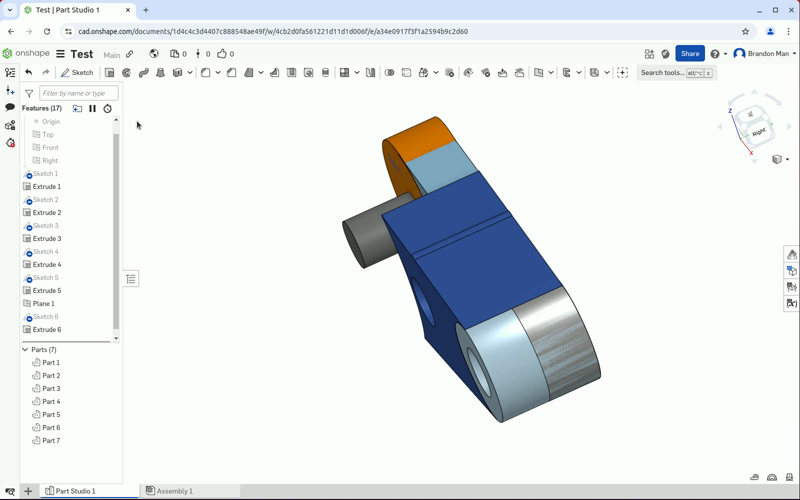
key(right, 2)
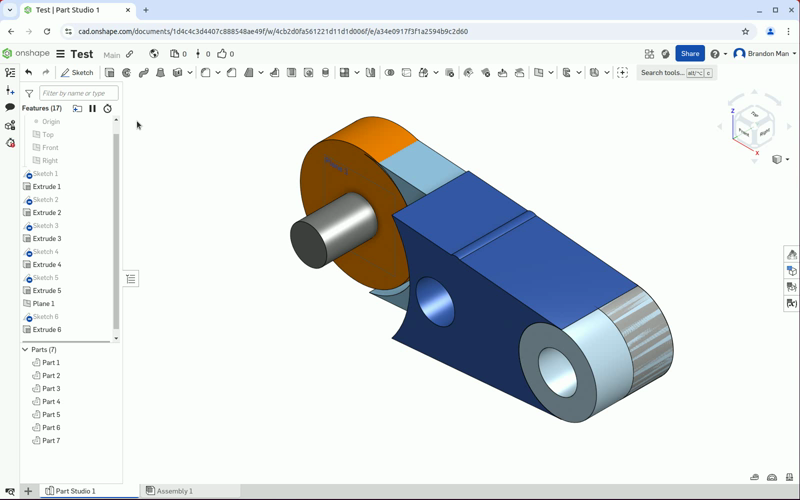
mouse_move(69, 176)
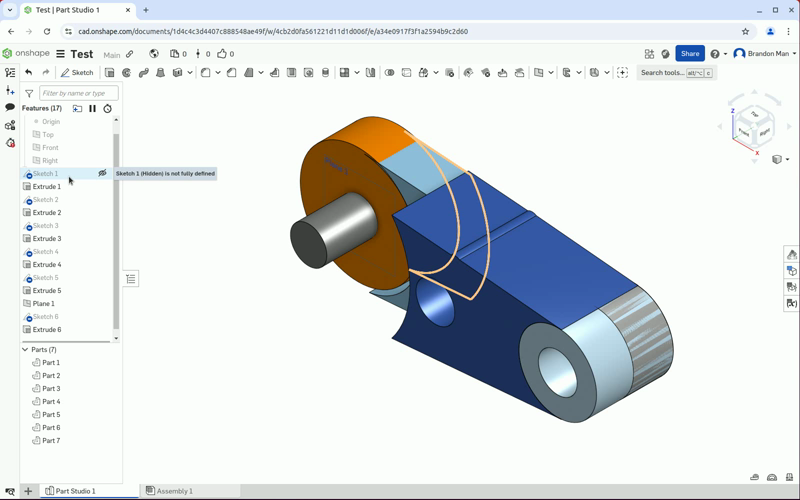
click(69, 176)